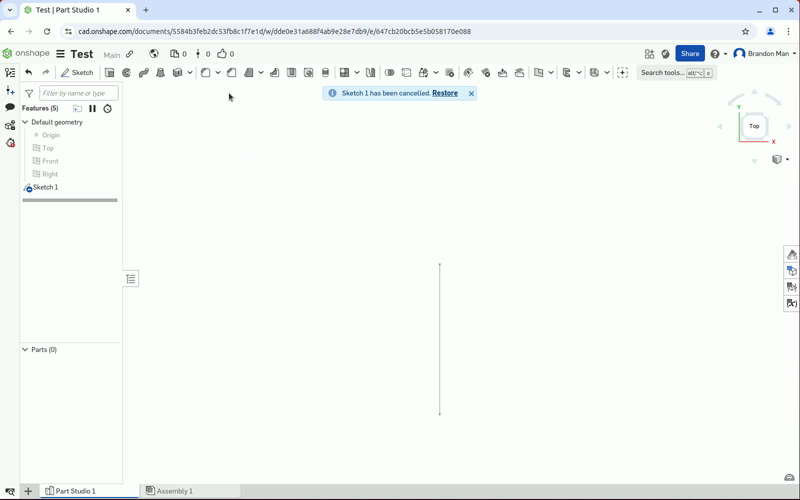
key(shift+h)
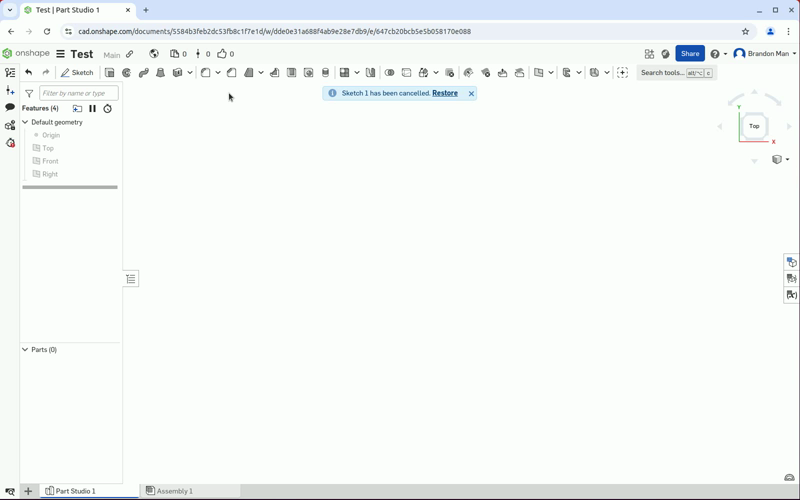
mouse_move(73, 352)
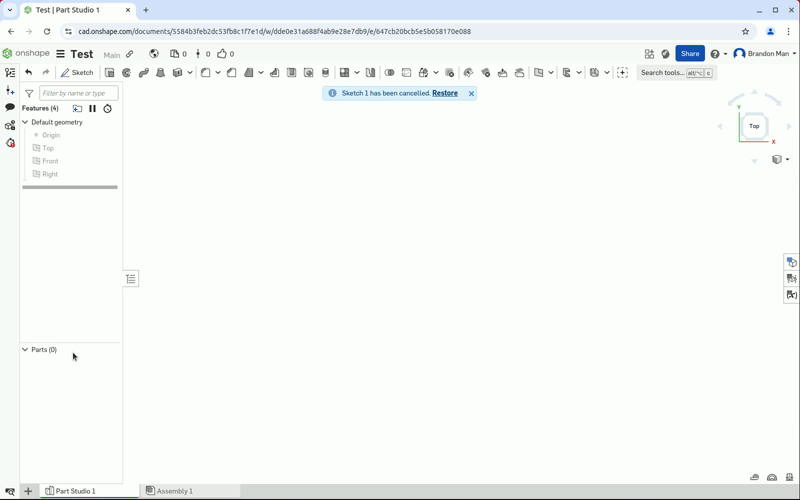
key(y)
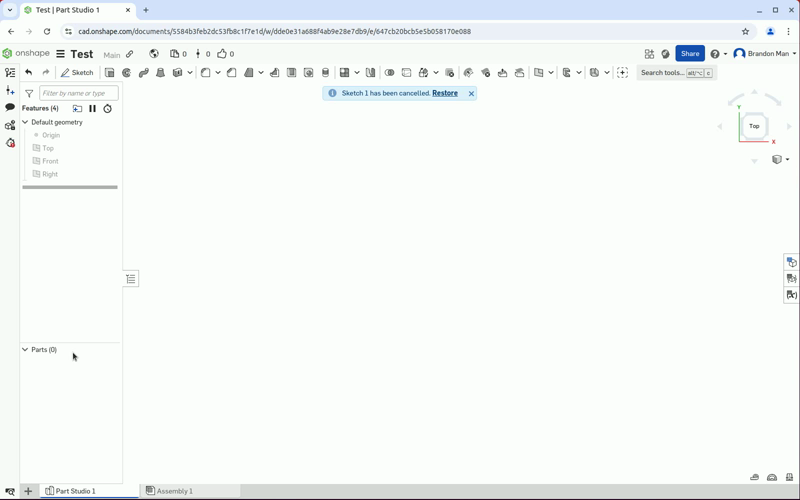
key(shift+p)
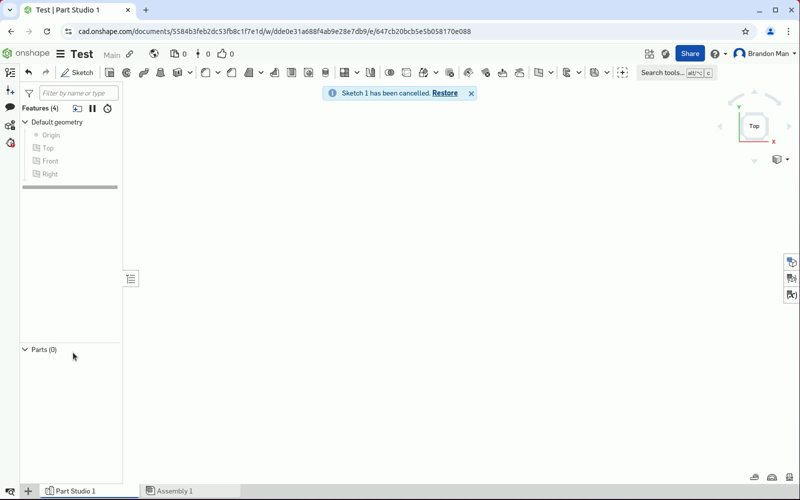
key(space)
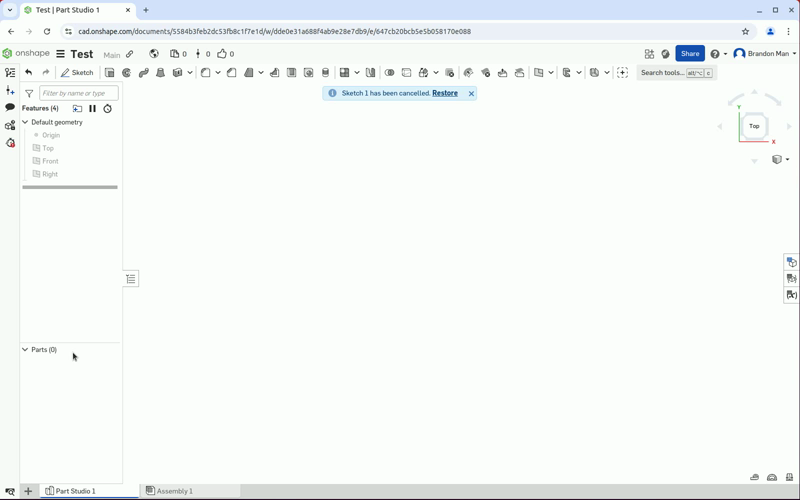
key_down(shift)
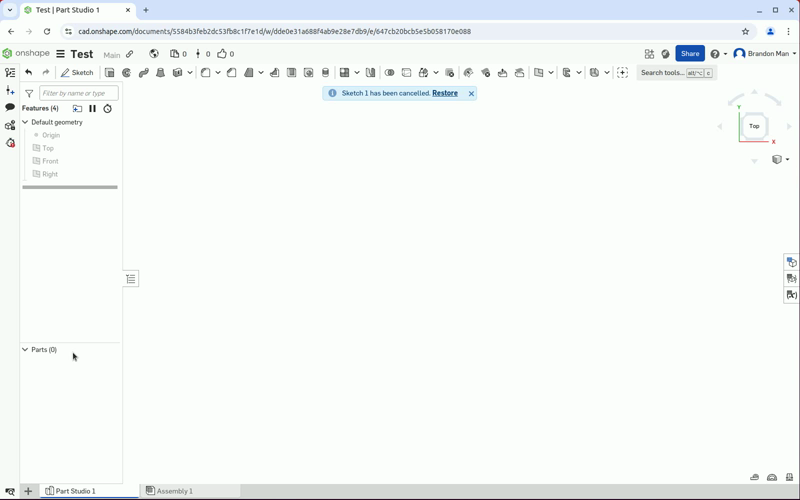
key(up)
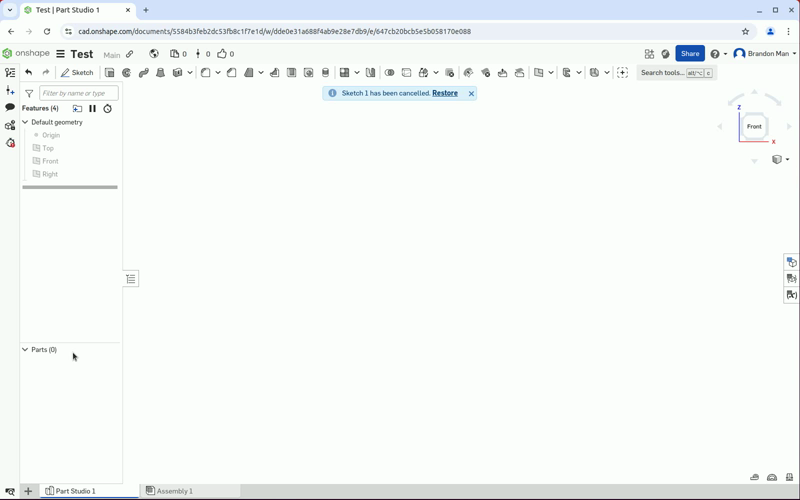
key_up(shift)
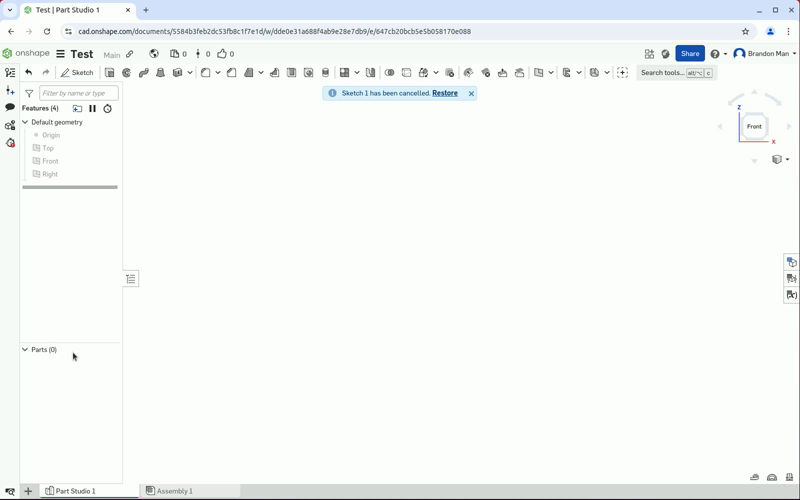
mouse_move(73, 352)
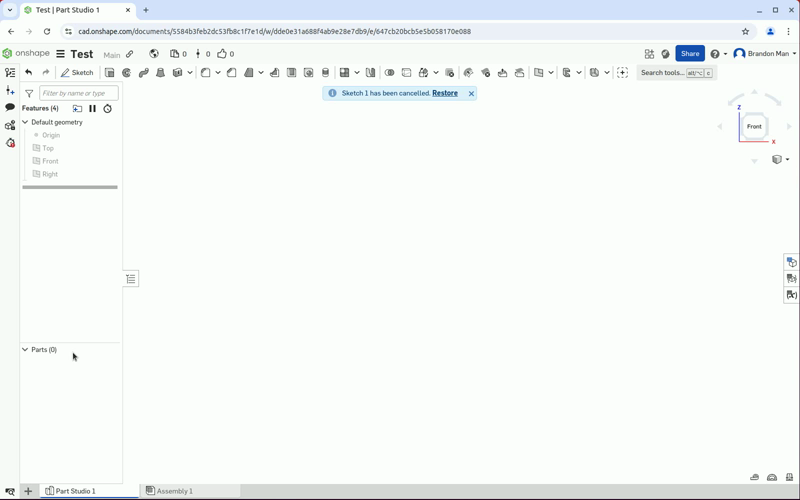
key(shift+y)
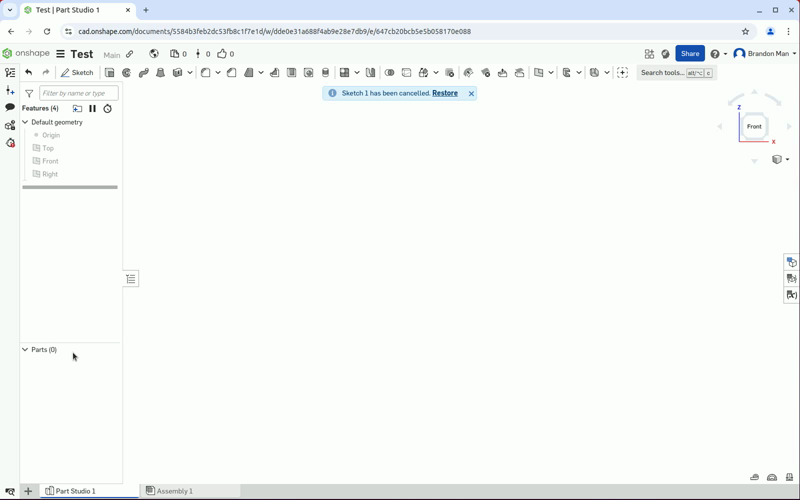
key(shift+s)
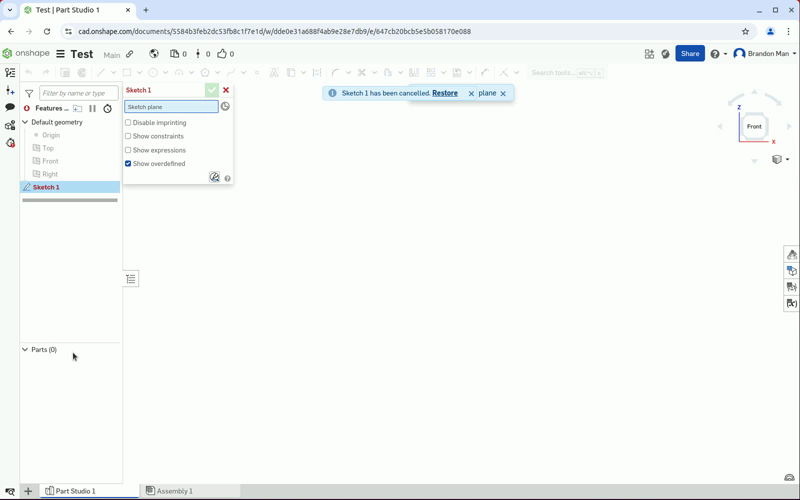
mouse_move(73, 163)
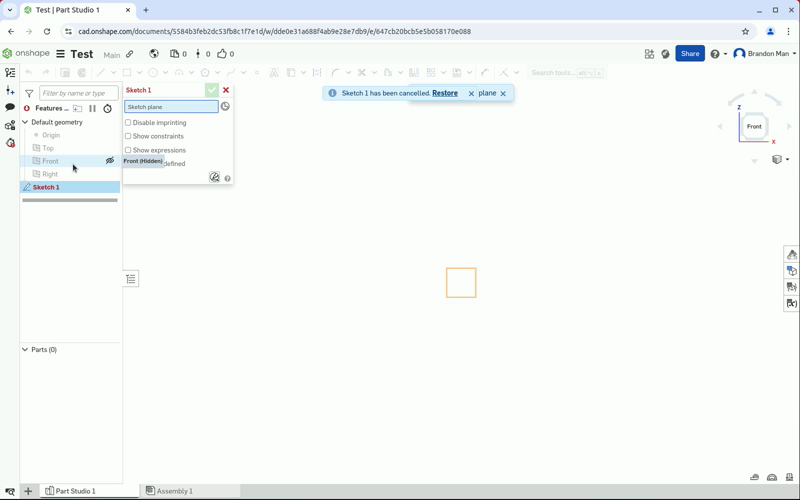
click(73, 163)
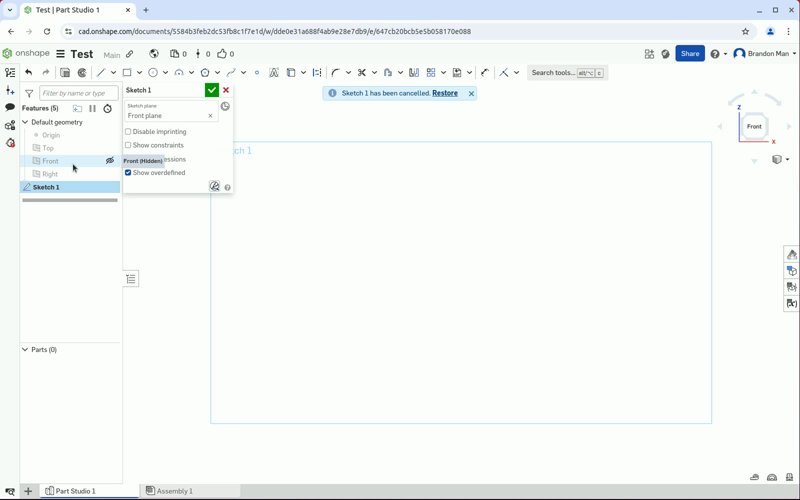
mouse_move(73, 352)
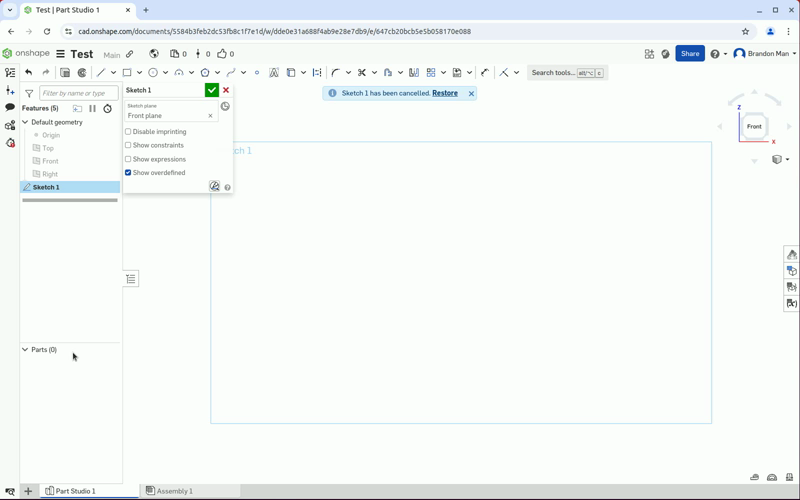
key(y)
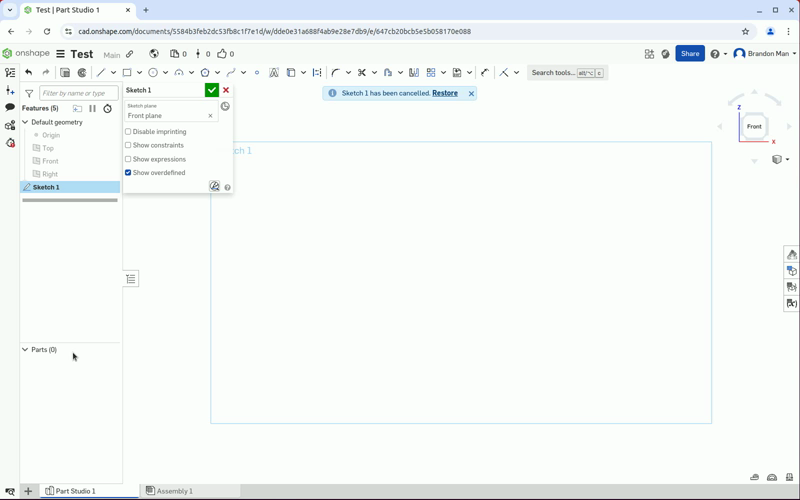
key(l)
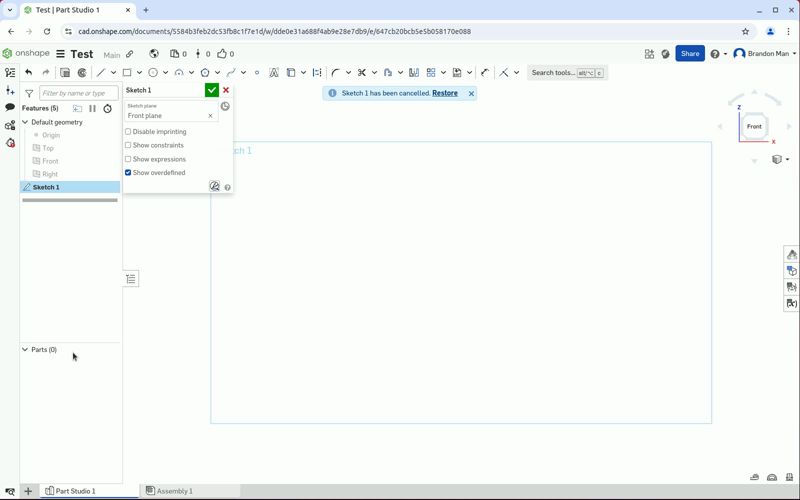
key_down(shift)
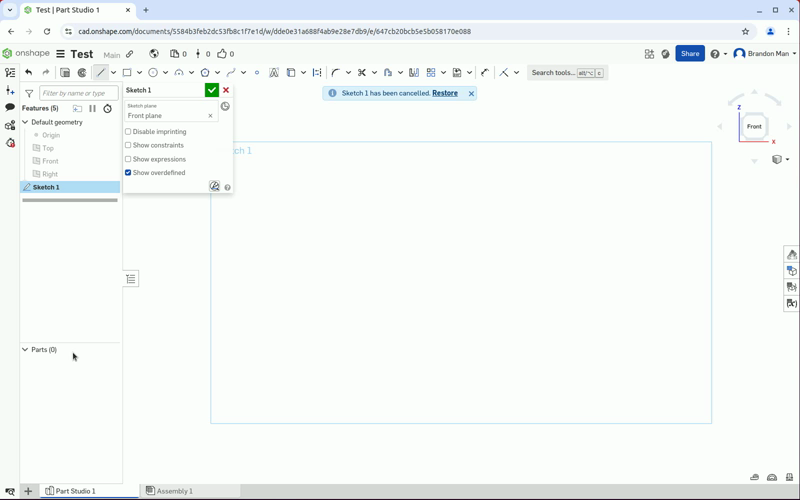
mouse_move(460, 282)
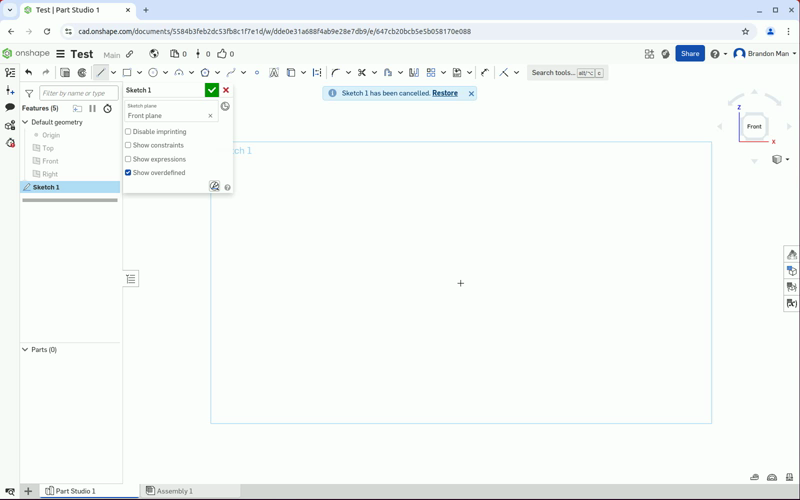
click(460, 282)
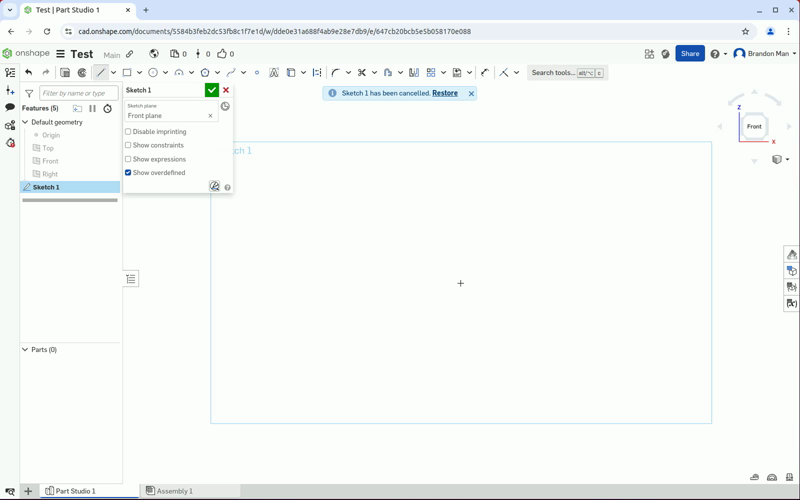
key_up(shift)
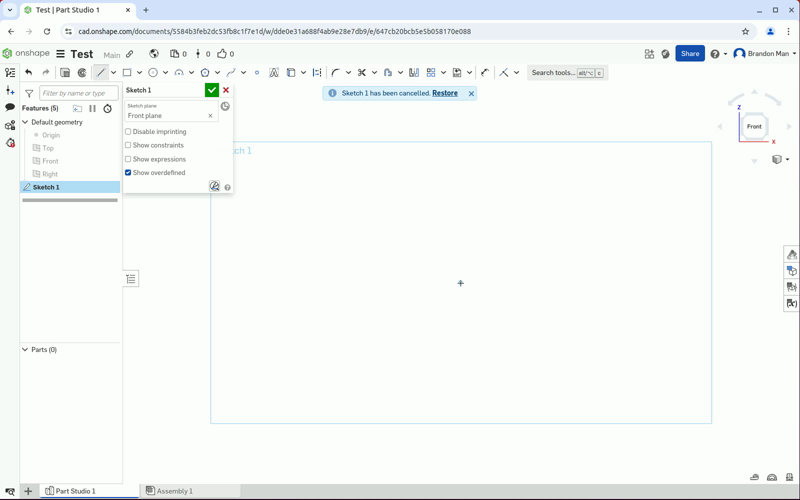
key_down(shift)
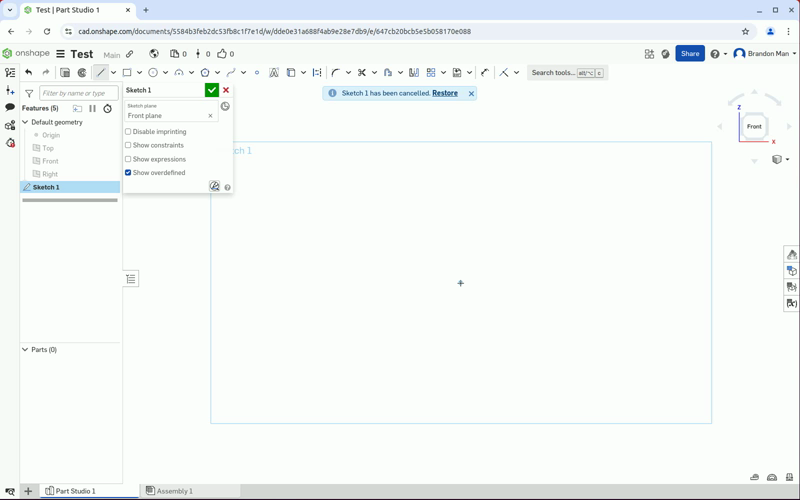
mouse_move(490, 282)
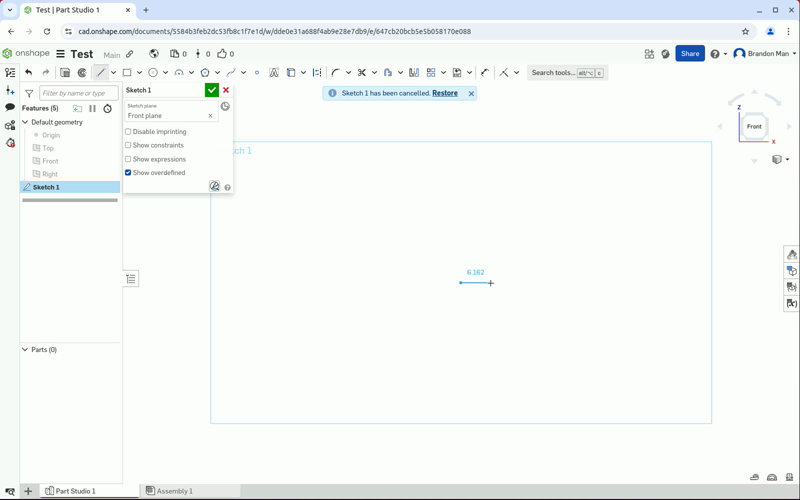
mouse_move(502, 282)
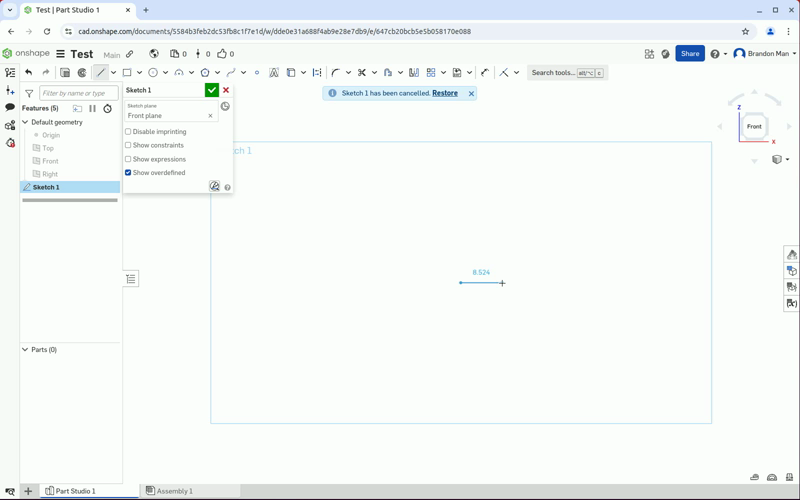
click(502, 282)
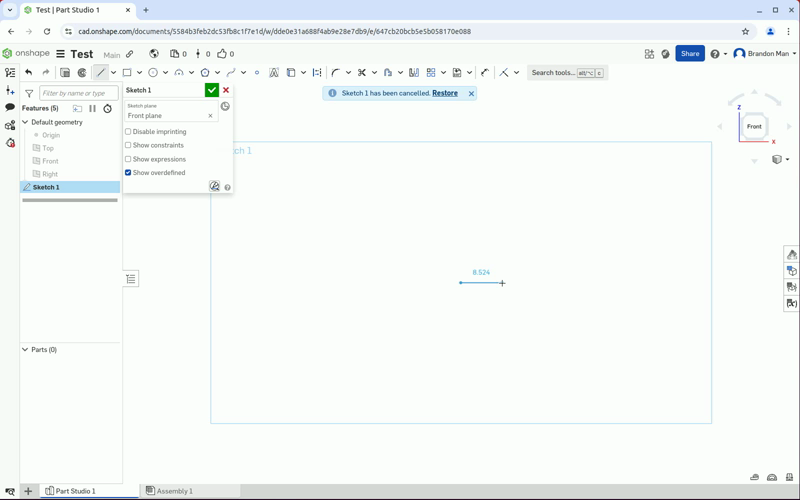
key_up(shift)
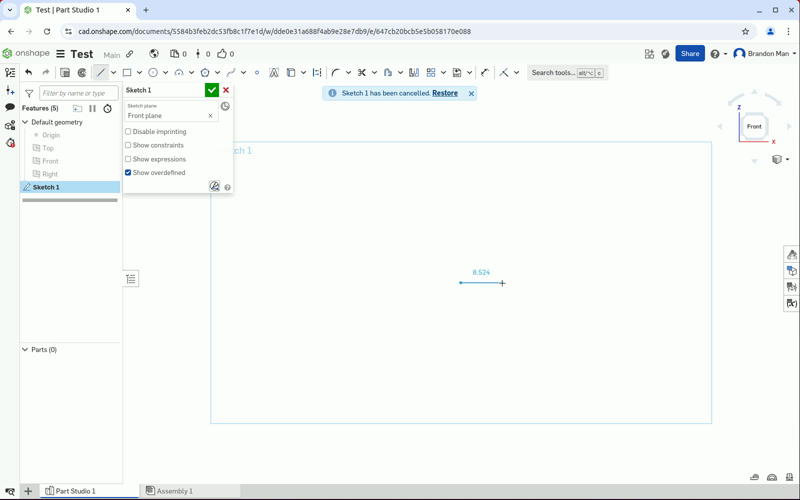
key_down(shift)
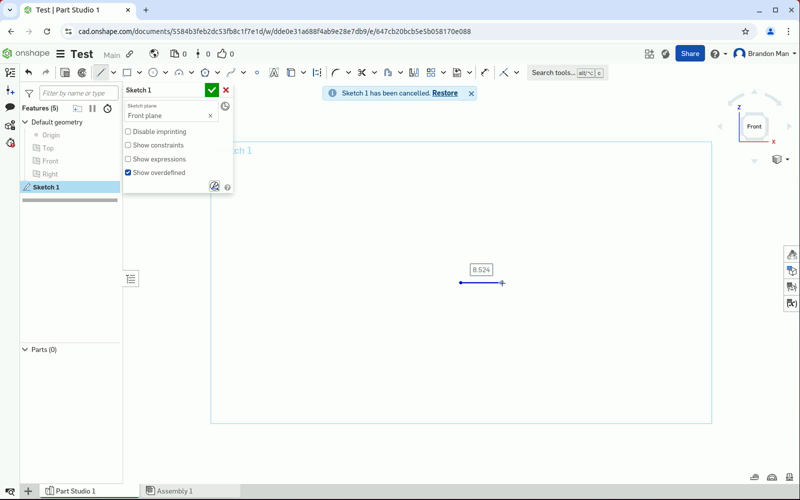
mouse_move(502, 170)
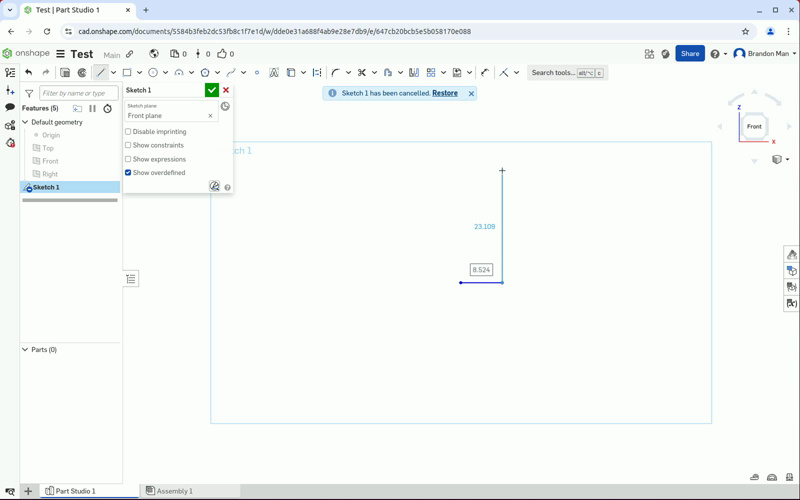
click(502, 170)
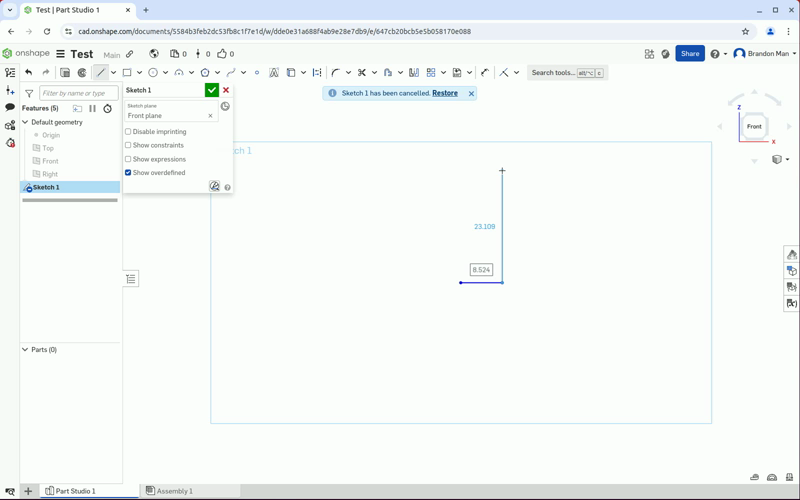
key_up(shift)
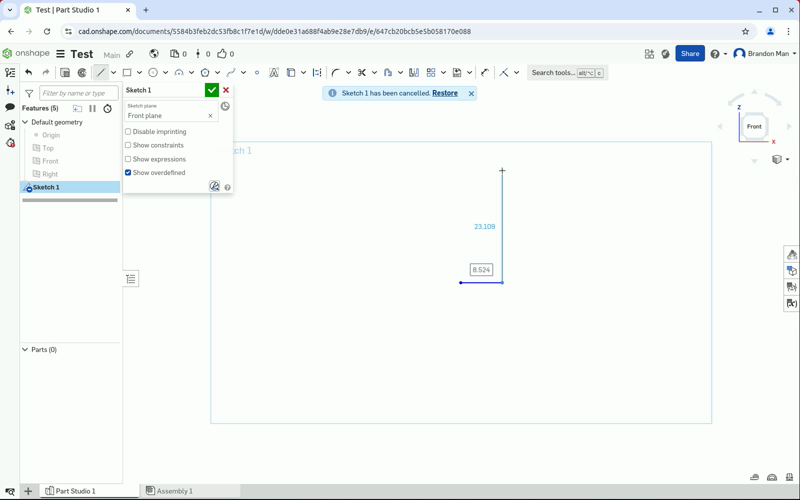
key_down(shift)
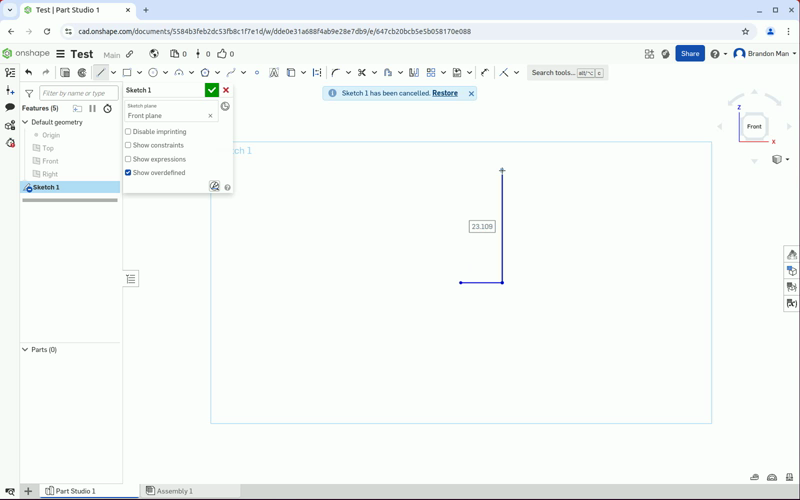
mouse_move(532, 170)
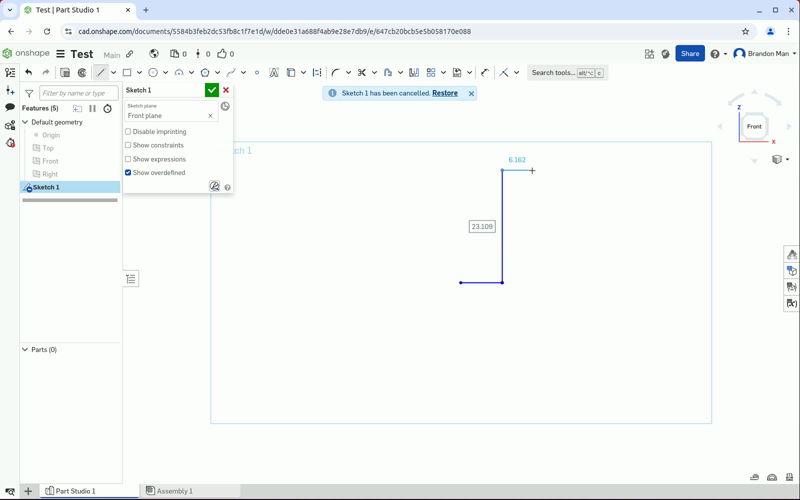
mouse_move(460, 170)
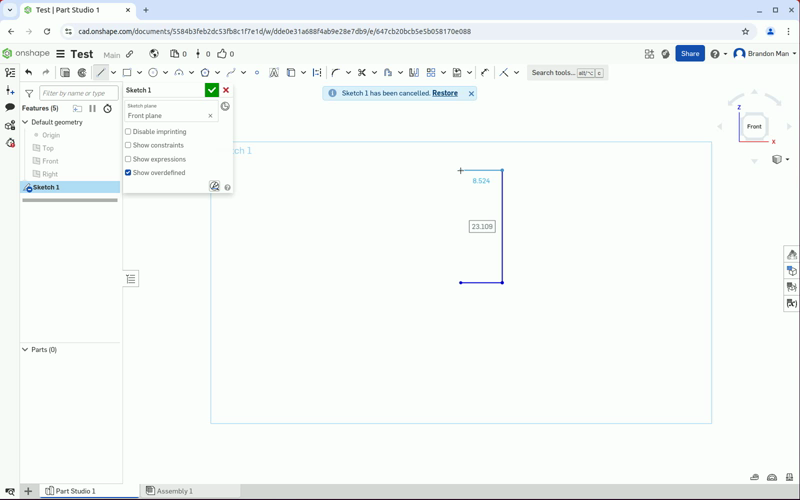
click(460, 170)
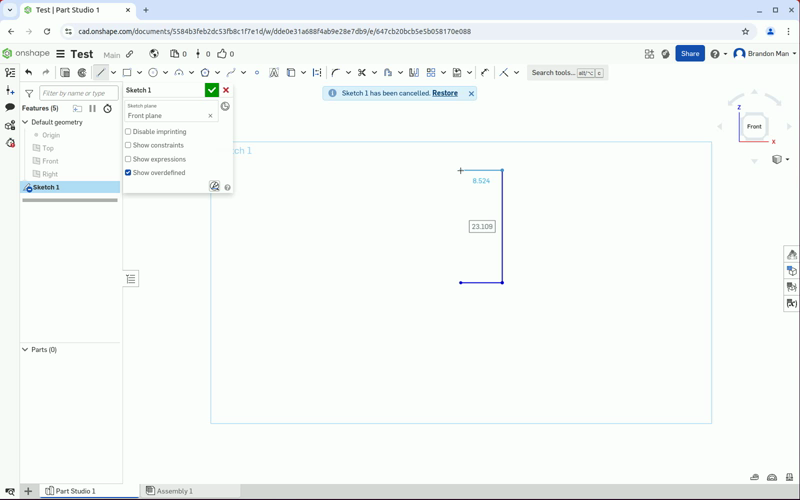
key_up(shift)
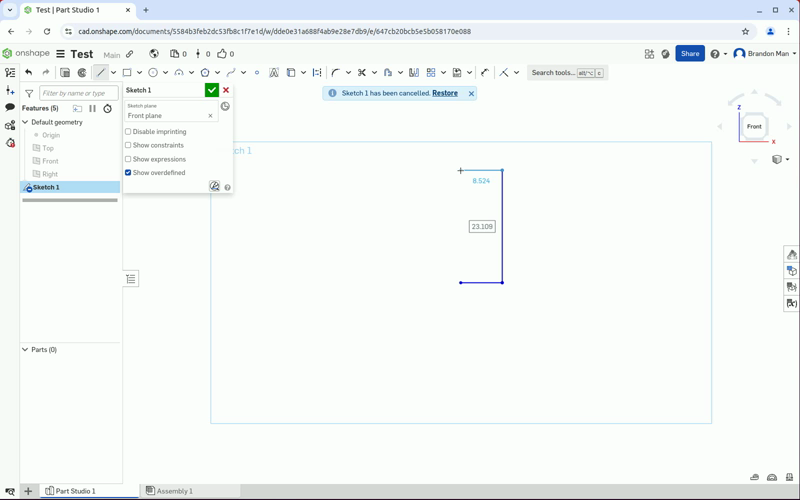
key_down(shift)
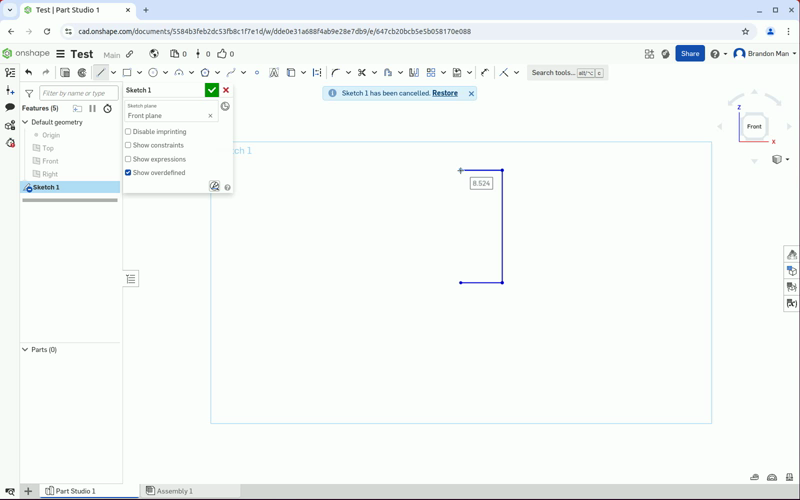
mouse_move(460, 282)
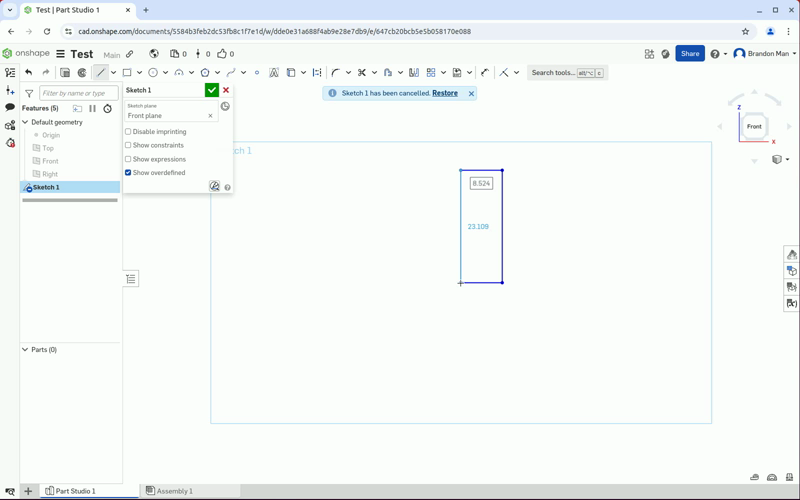
key_up(shift)
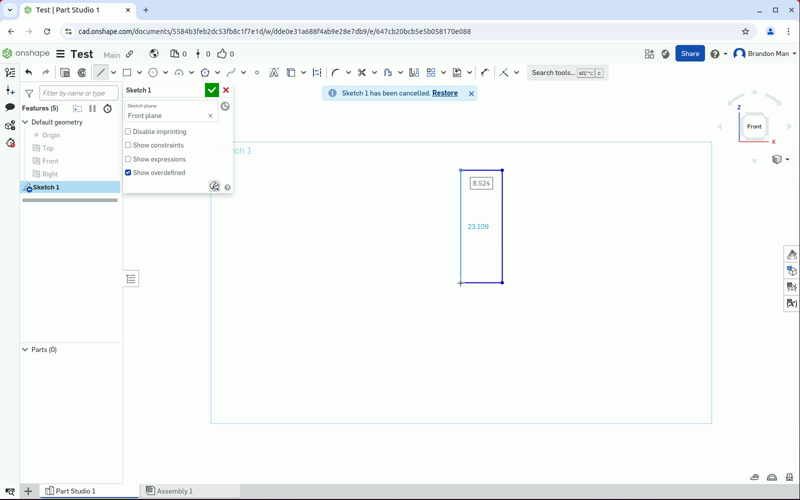
click(460, 282)
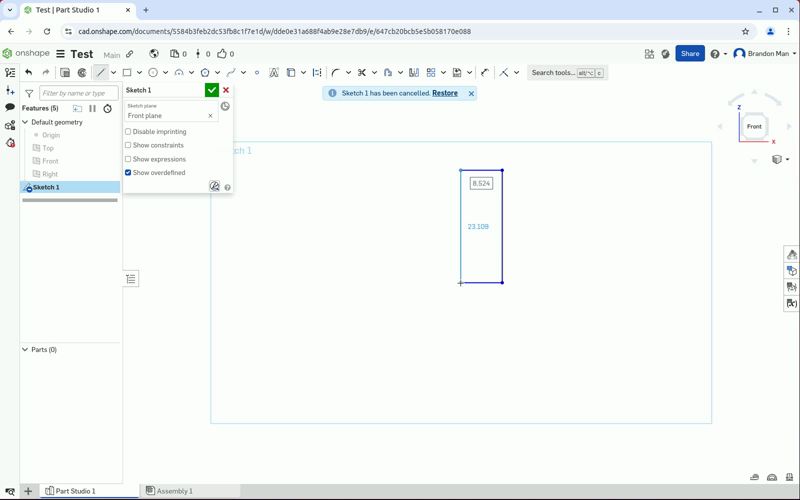
key(esc)
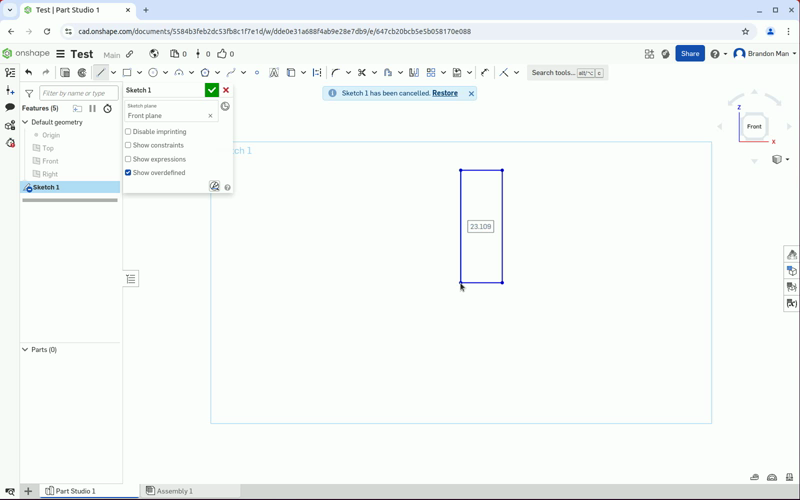
key(a)
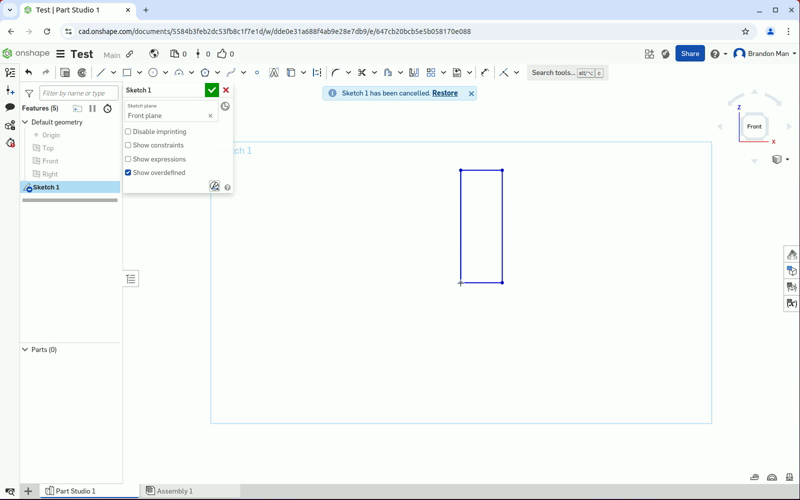
key_down(shift)
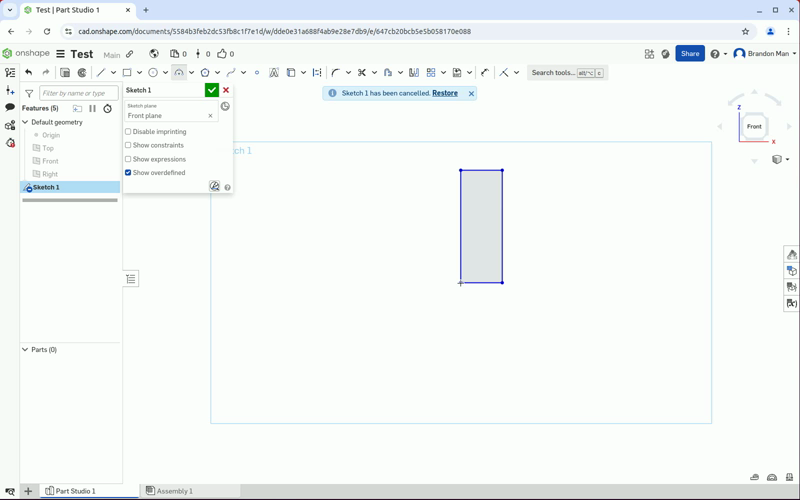
mouse_move(465, 272)
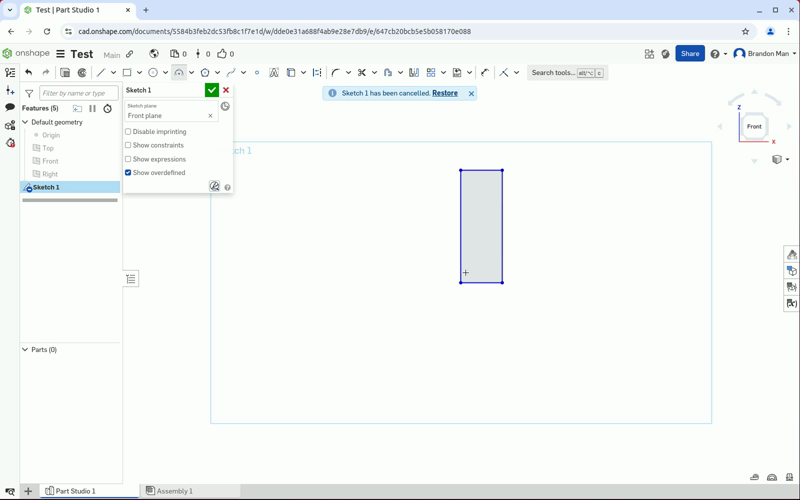
click(465, 272)
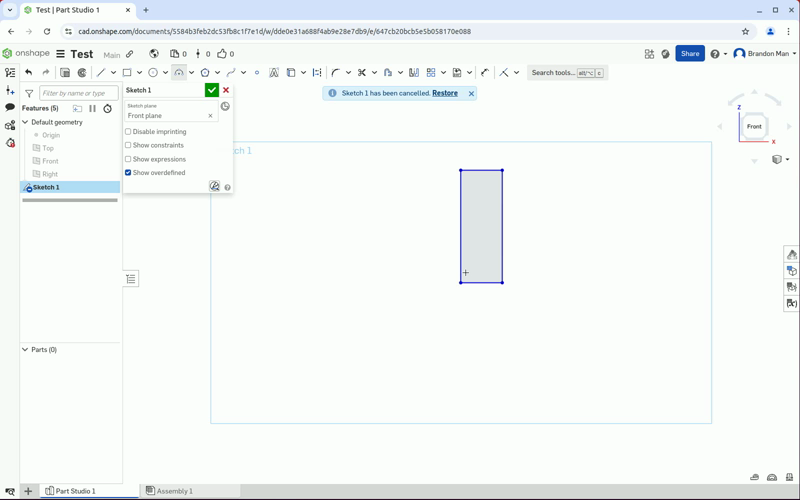
key_up(shift)
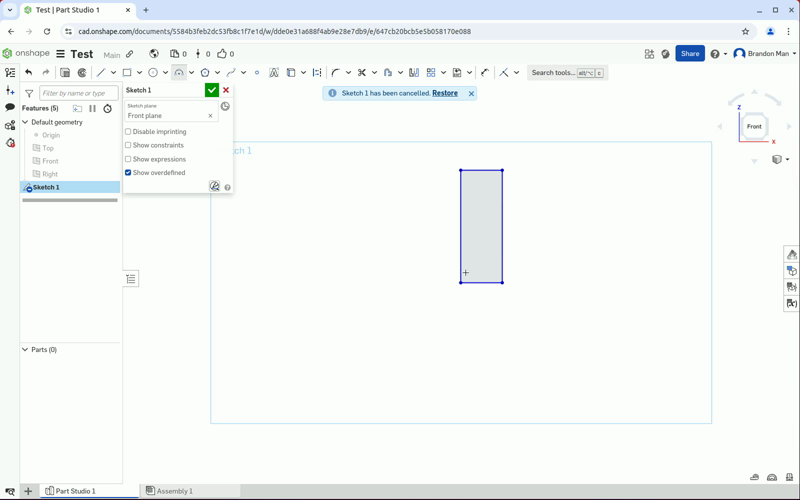
key_down(shift)
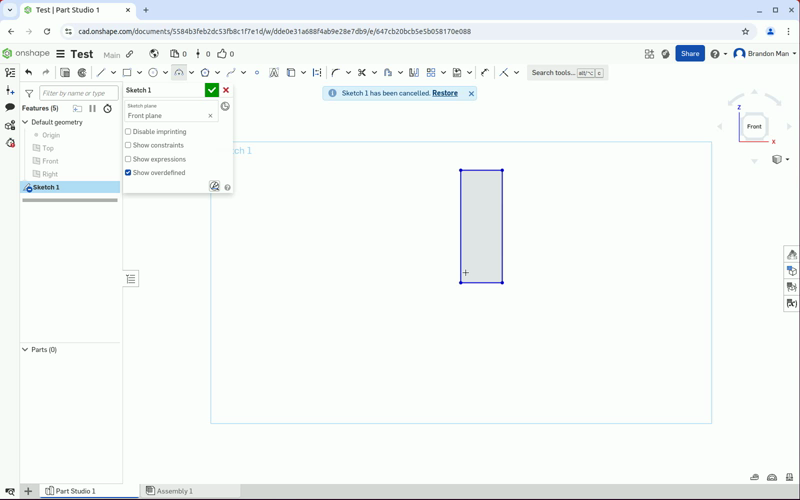
mouse_move(469, 276)
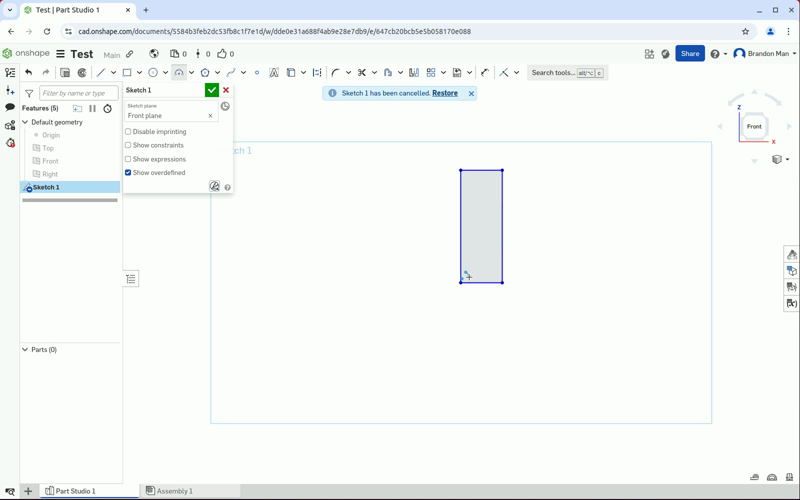
scroll(6)
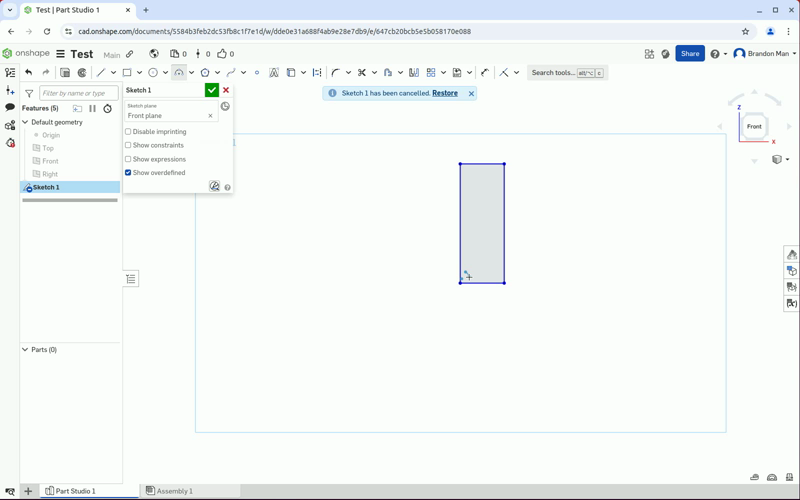
scroll(6)
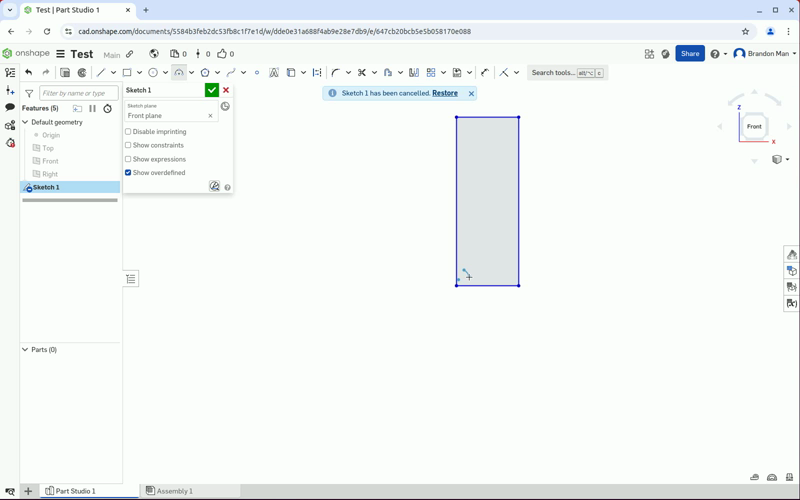
scroll(6)
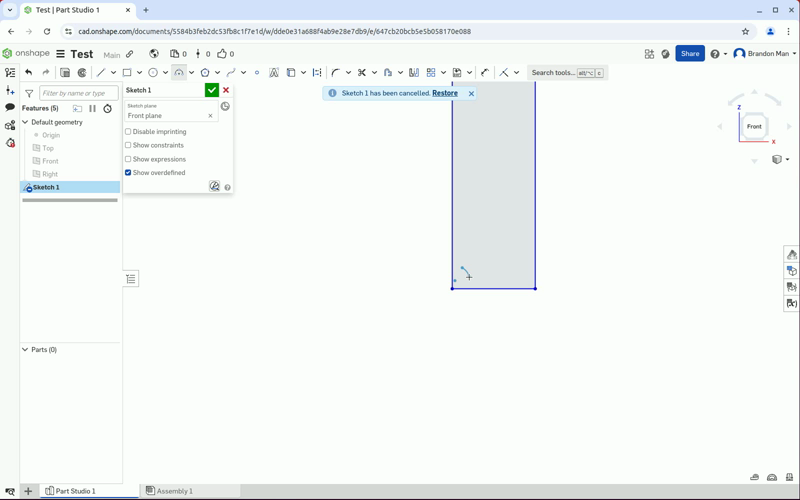
scroll(6)
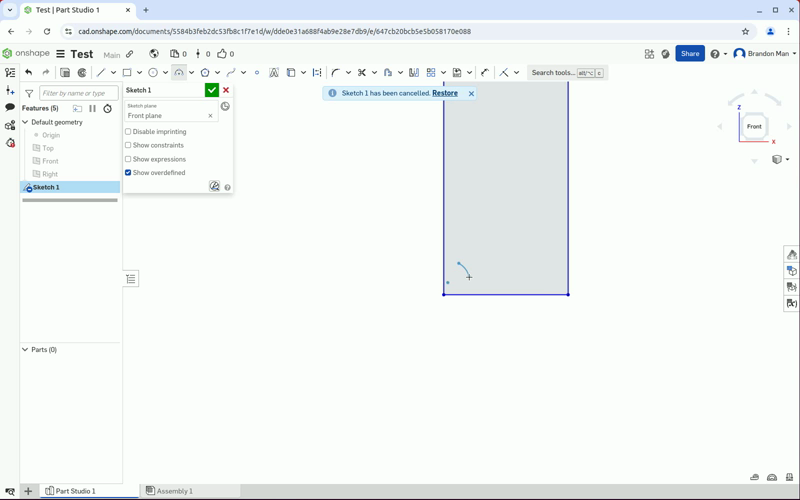
scroll(6)
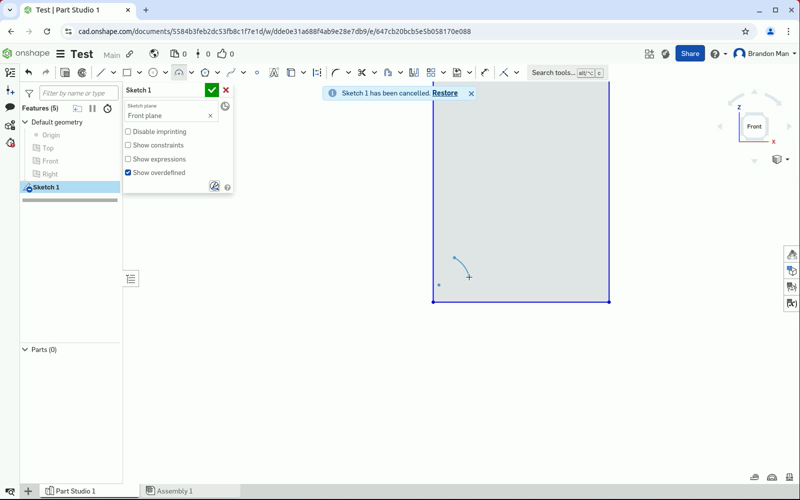
scroll(6)
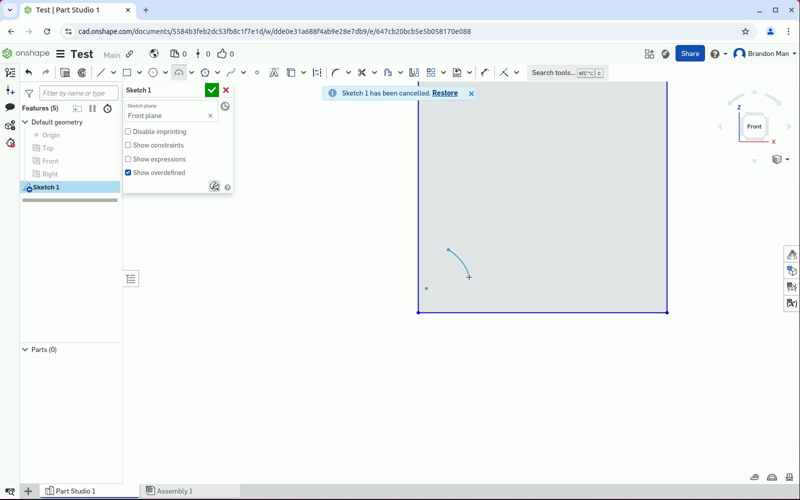
scroll(6)
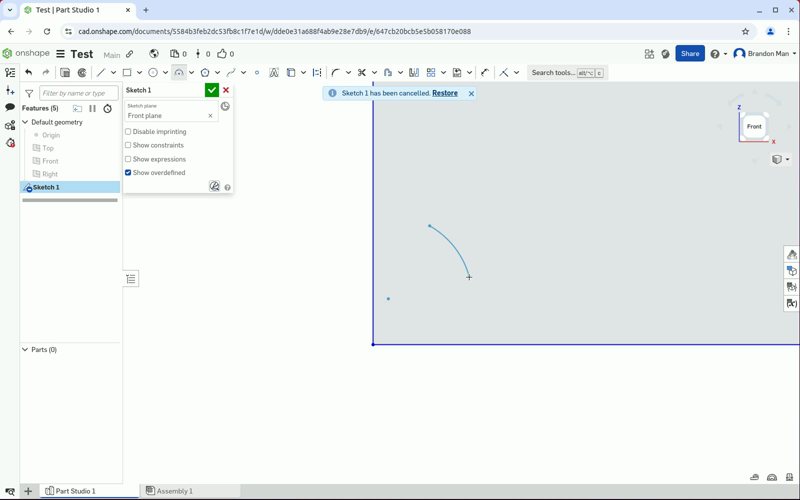
click(469, 276)
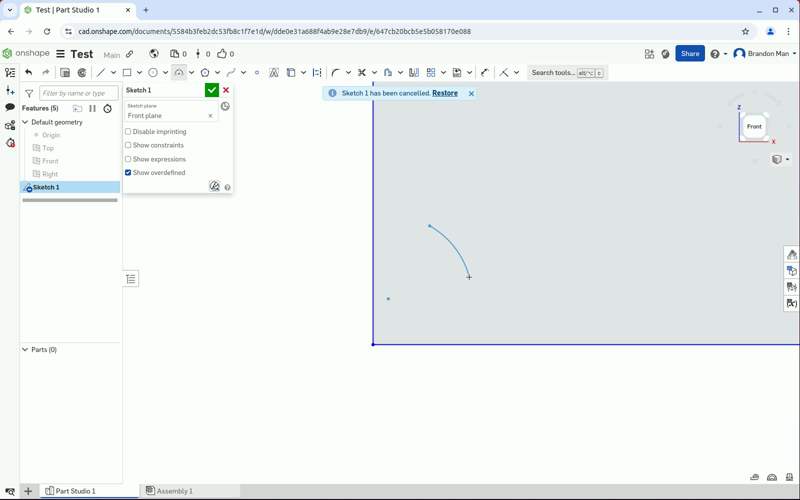
scroll(-6)
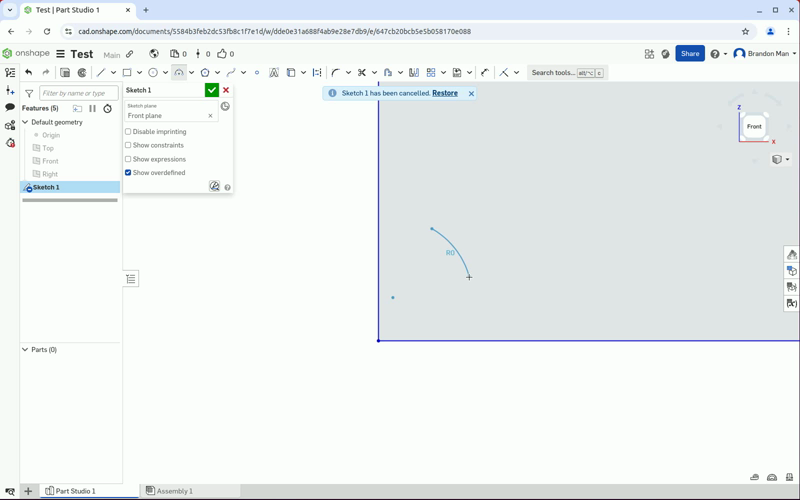
scroll(-6)
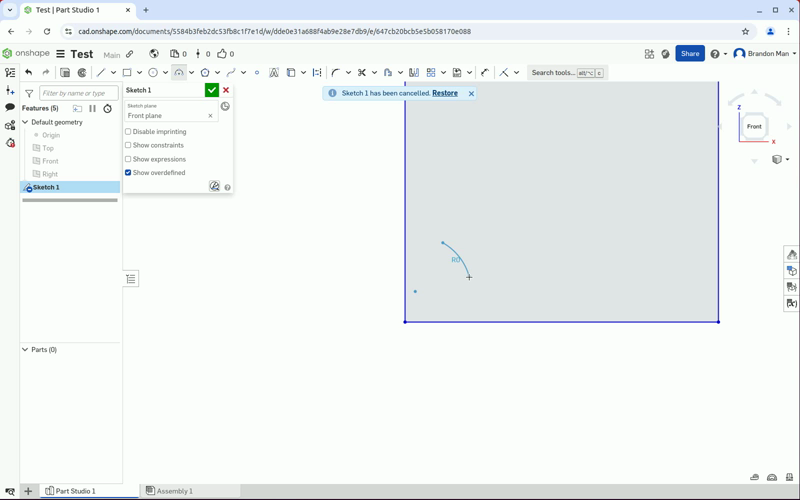
scroll(-6)
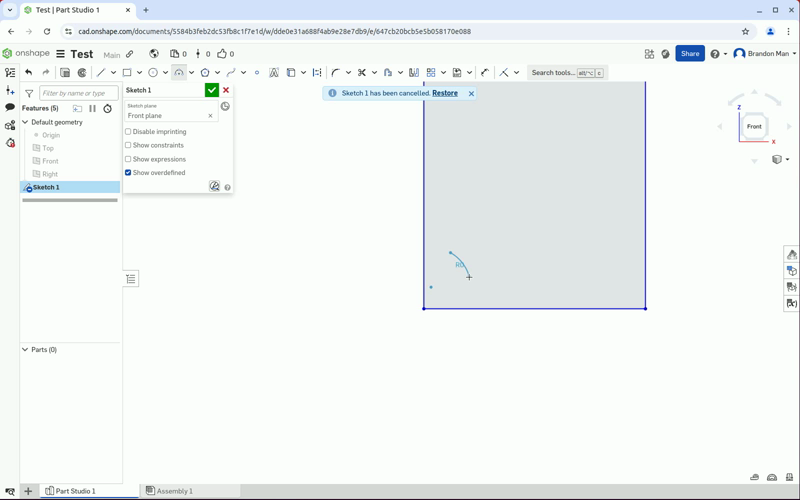
scroll(-6)
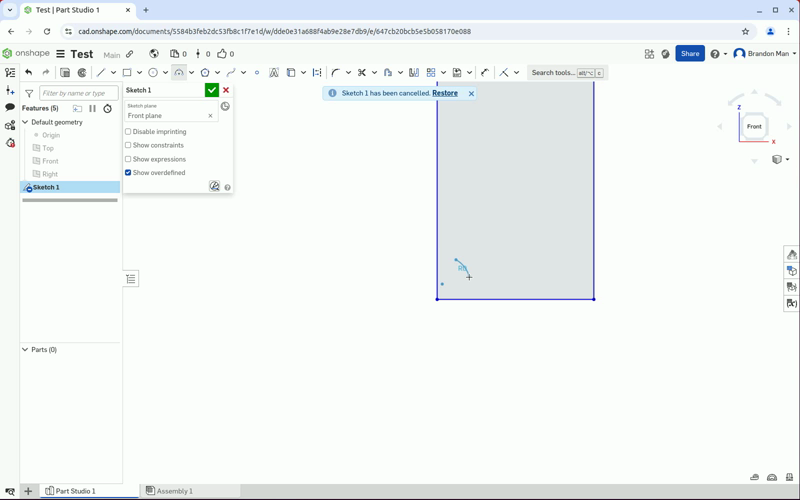
scroll(-6)
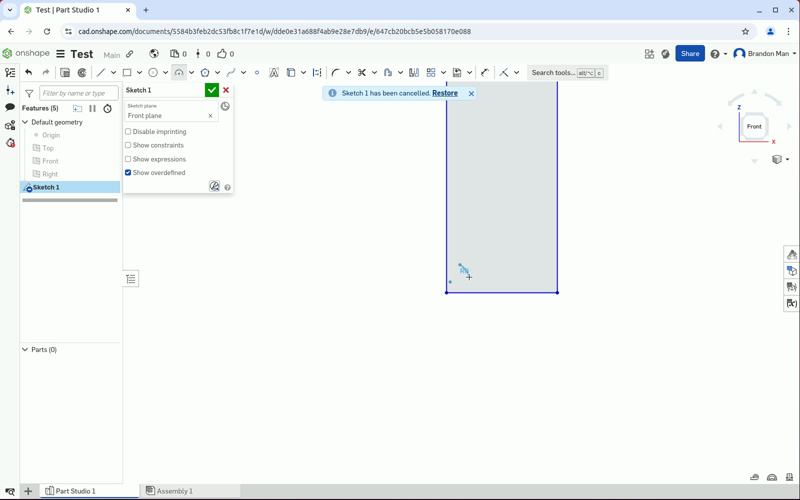
scroll(-6)
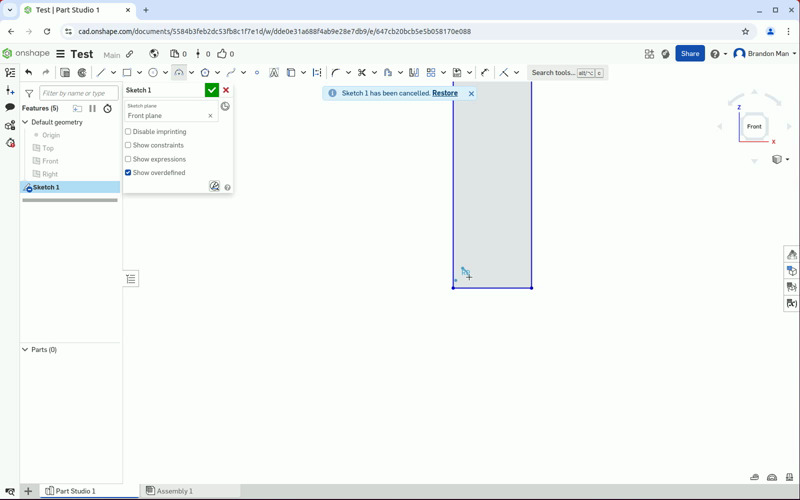
scroll(-6)
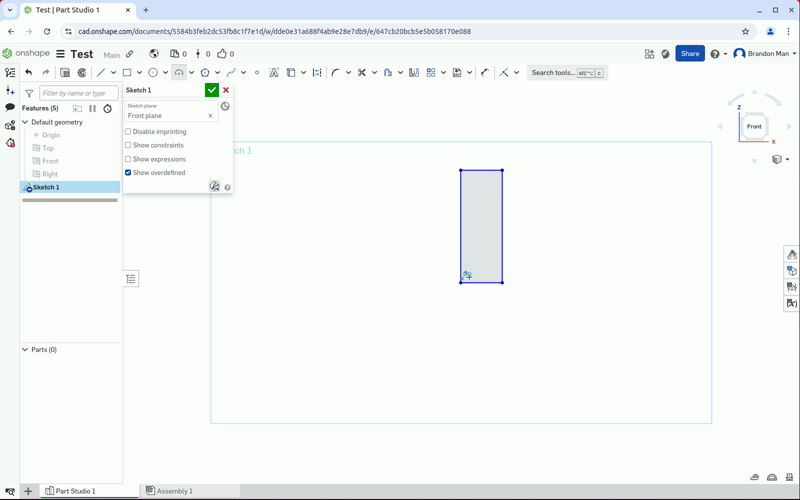
mouse_move(466, 275)
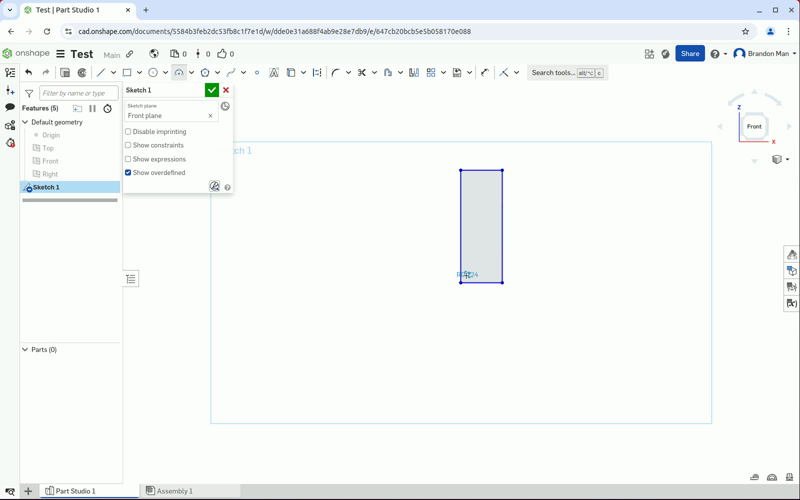
scroll(6)
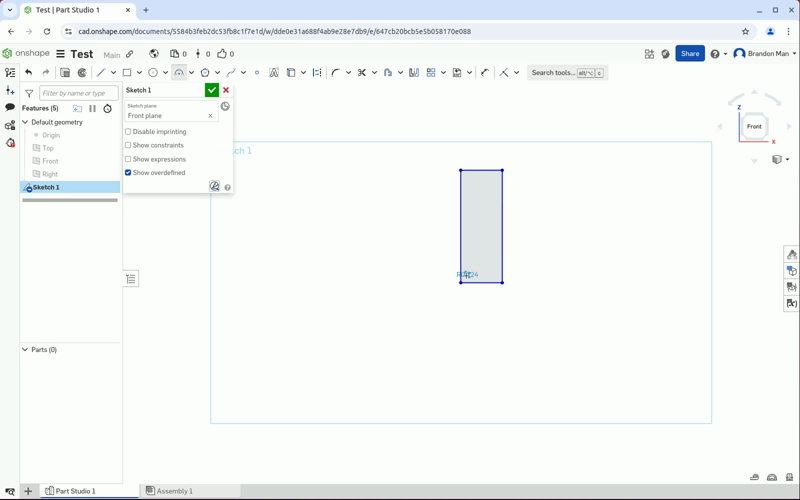
scroll(6)
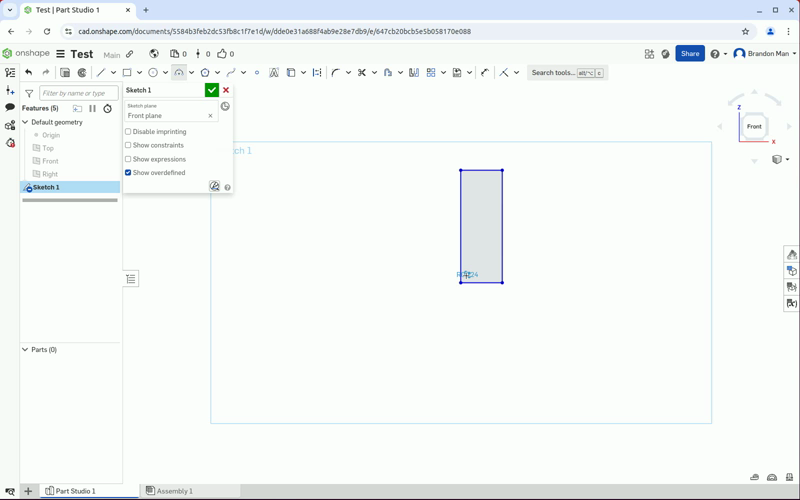
scroll(6)
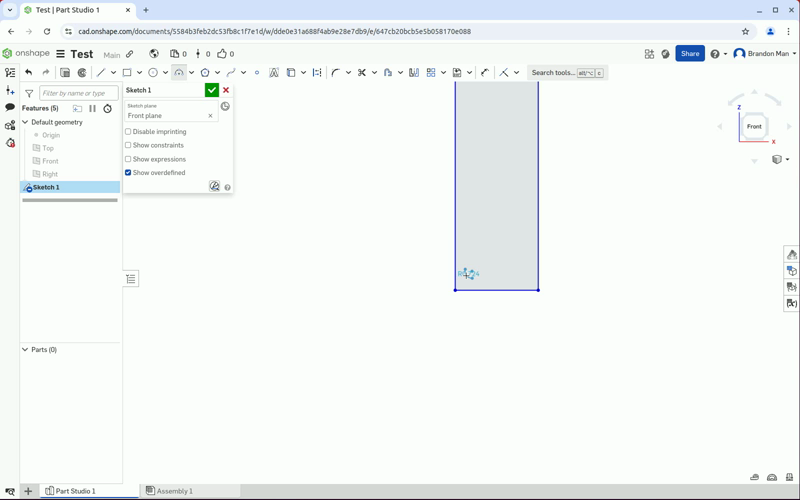
scroll(6)
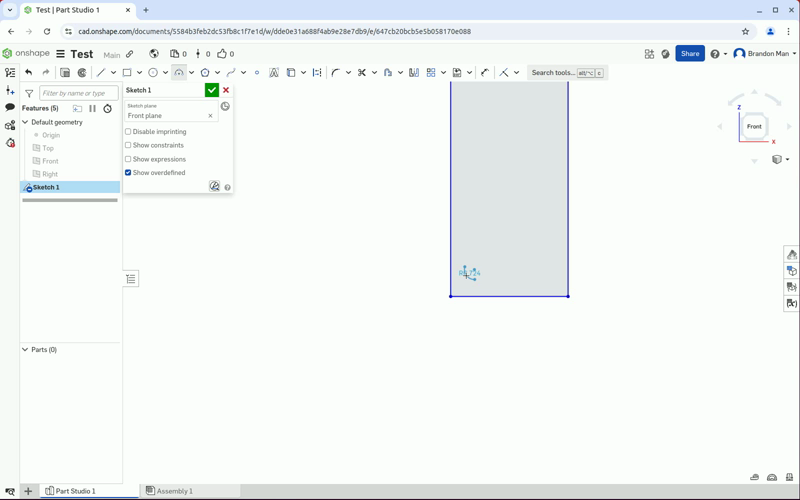
scroll(6)
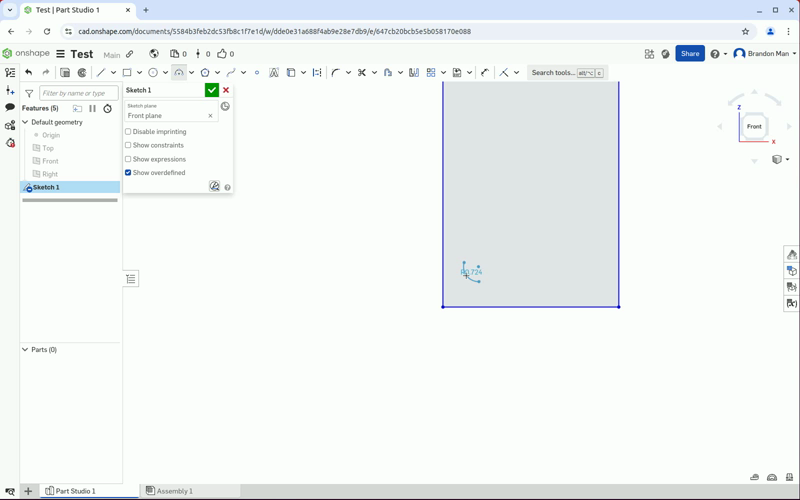
scroll(6)
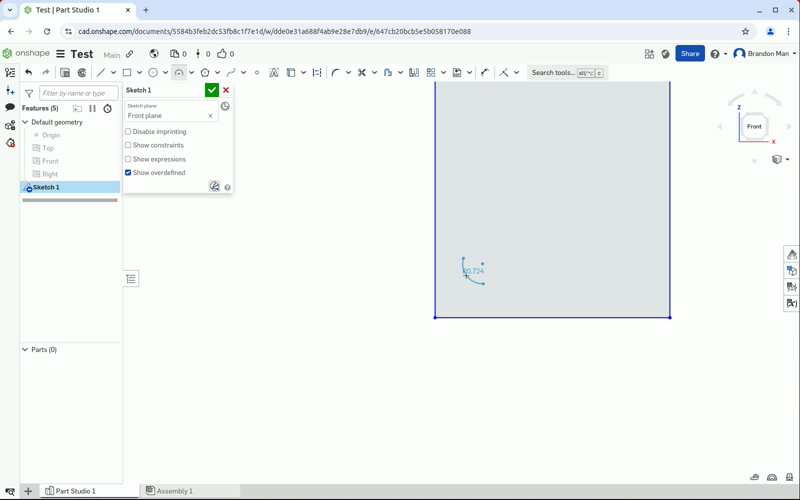
scroll(6)
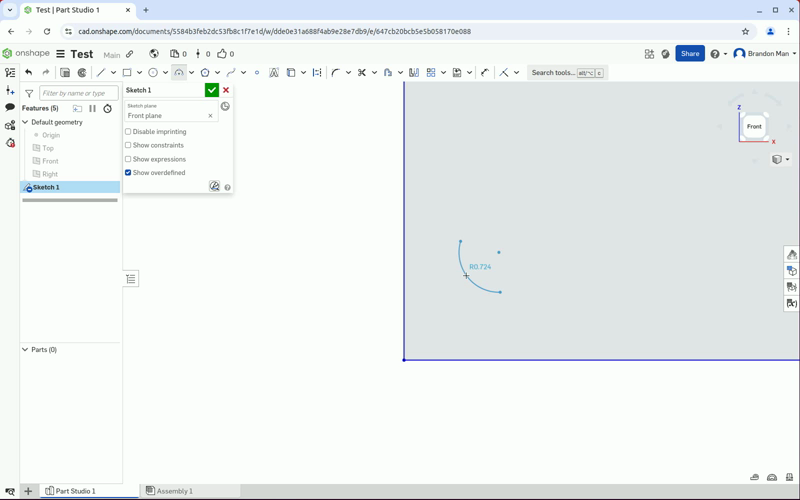
click(466, 275)
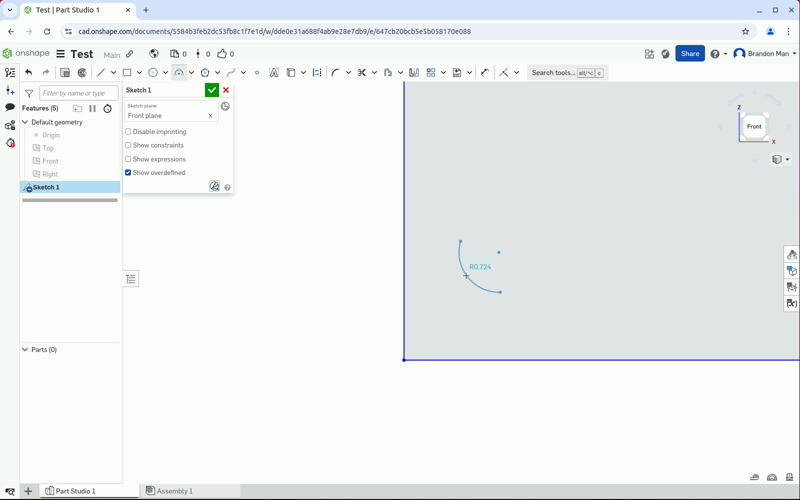
scroll(-6)
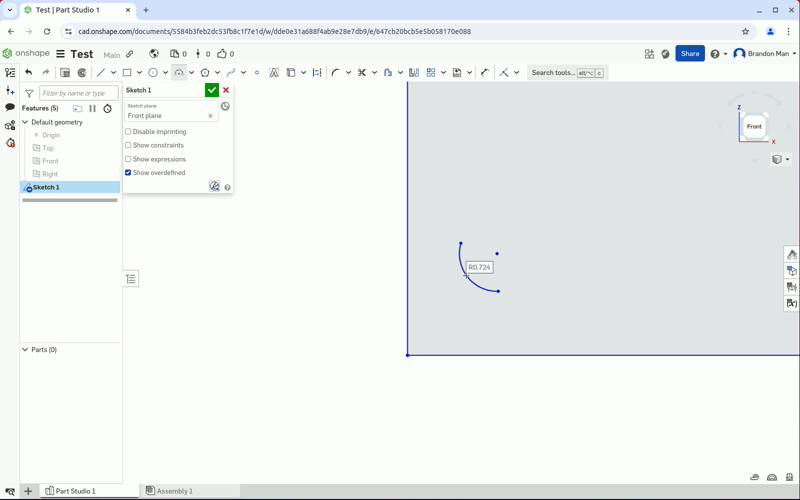
scroll(-6)
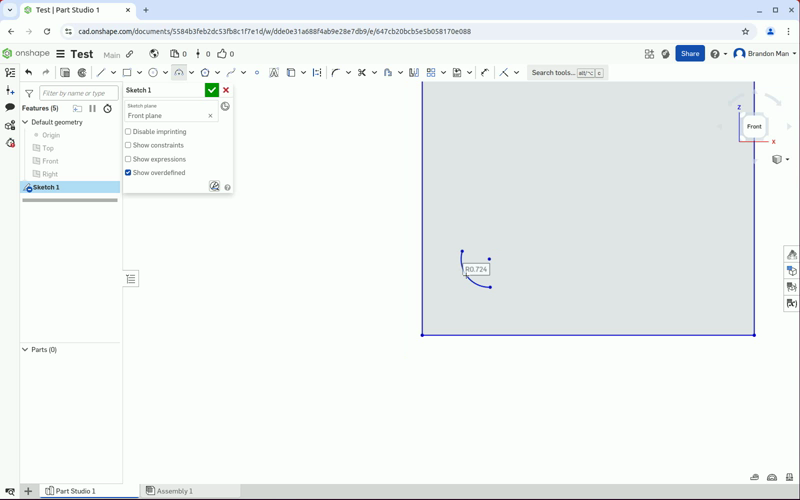
scroll(-6)
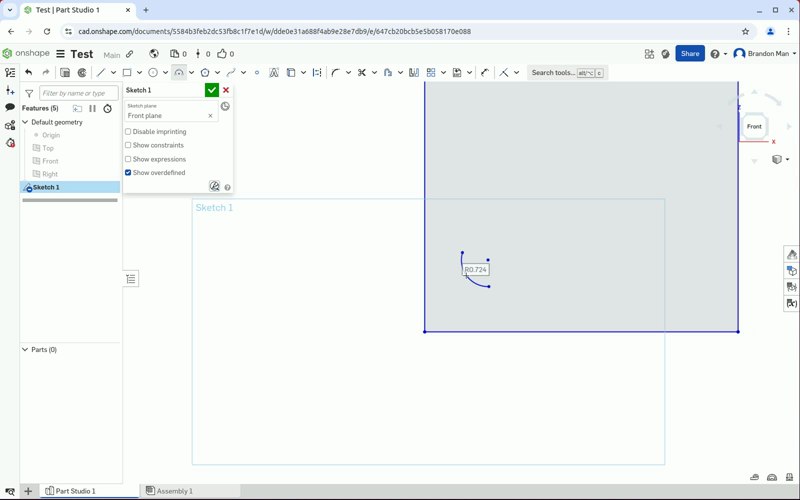
scroll(-6)
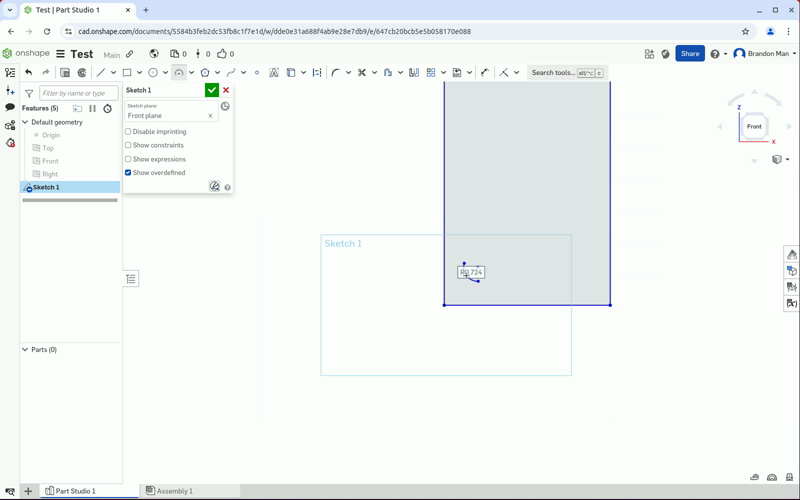
scroll(-6)
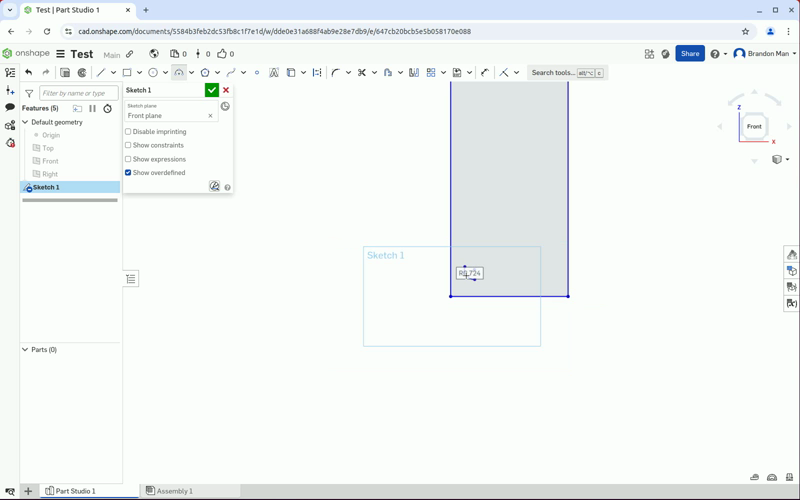
scroll(-6)
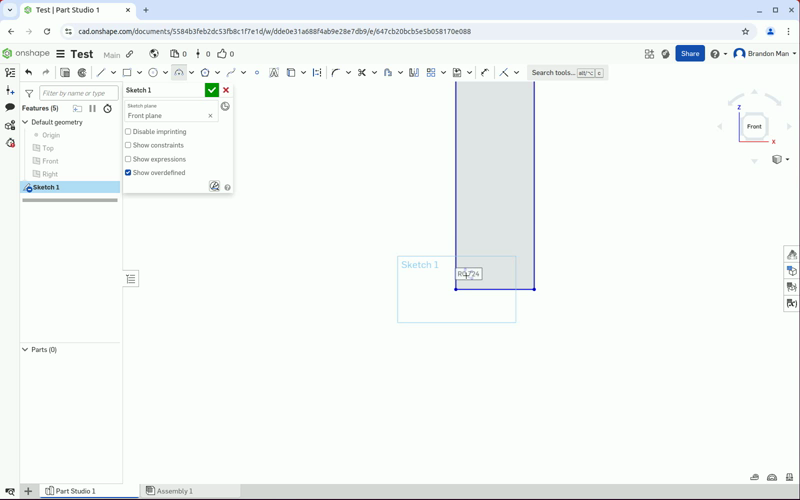
scroll(-6)
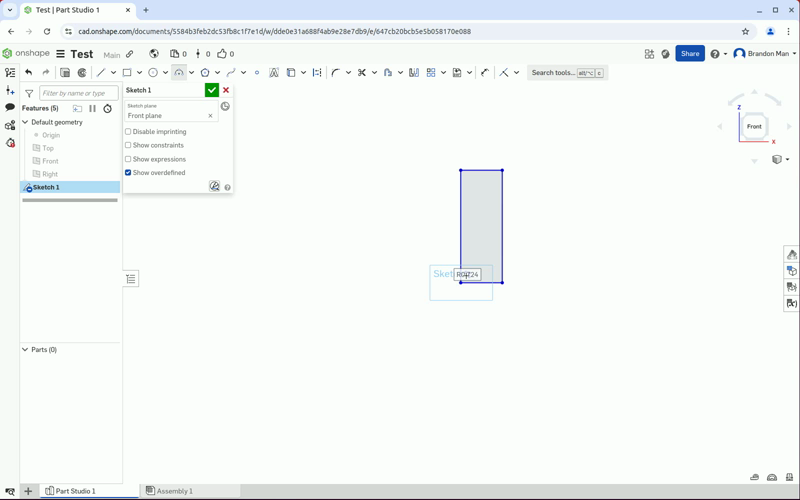
key_up(shift)
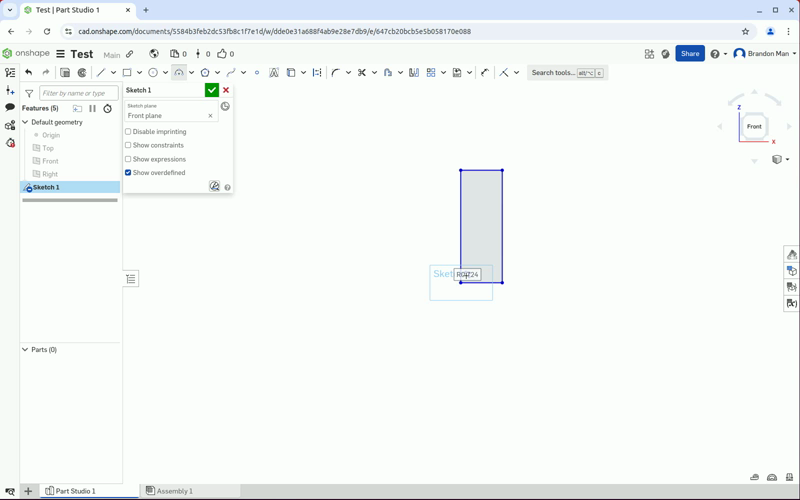
key(esc)
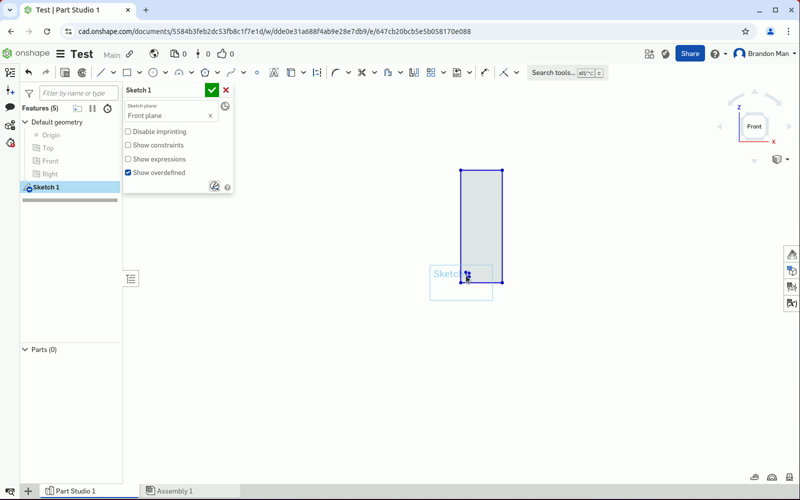
key(l)
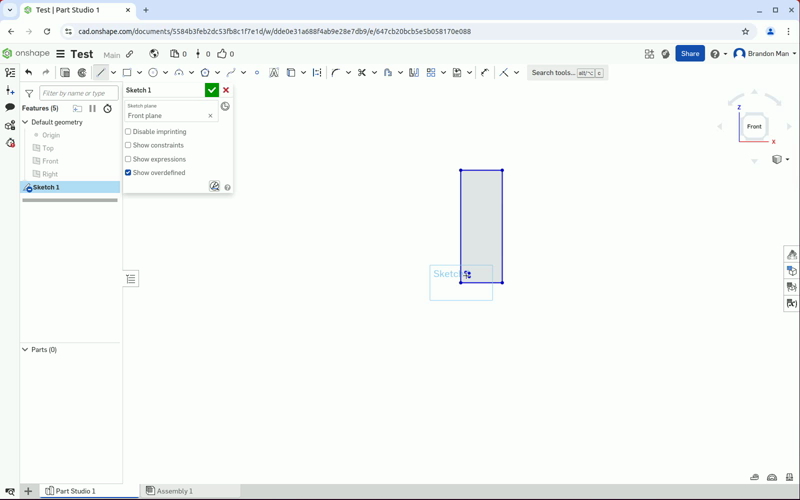
mouse_move(469, 276)
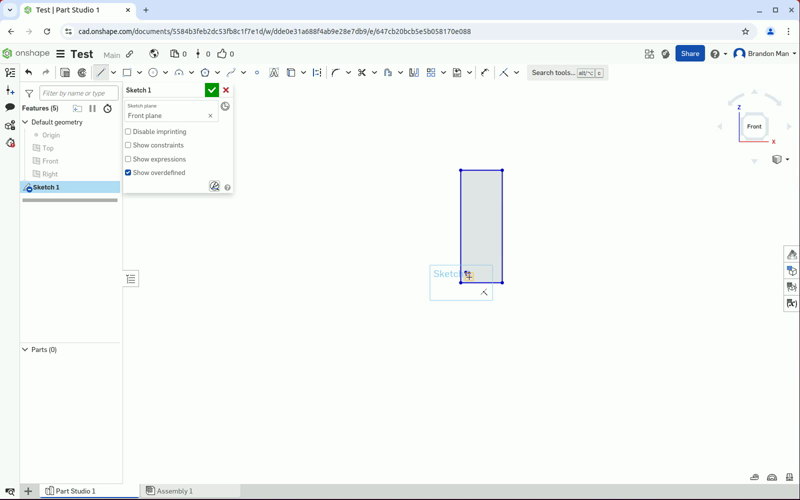
scroll(6)
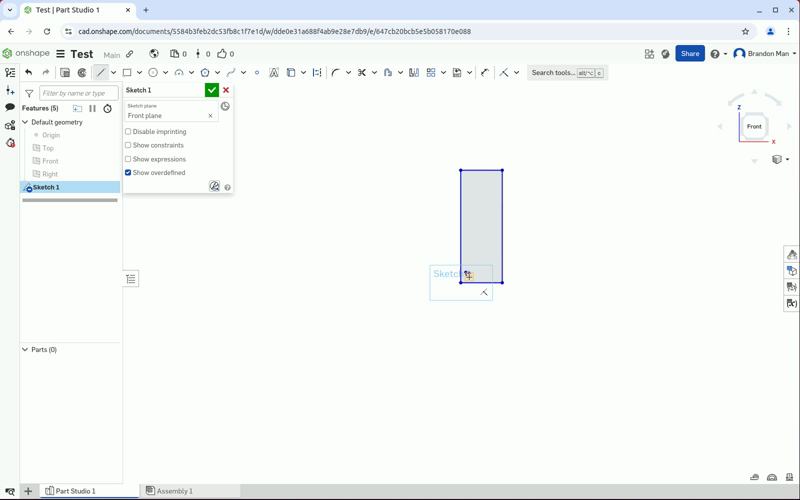
scroll(6)
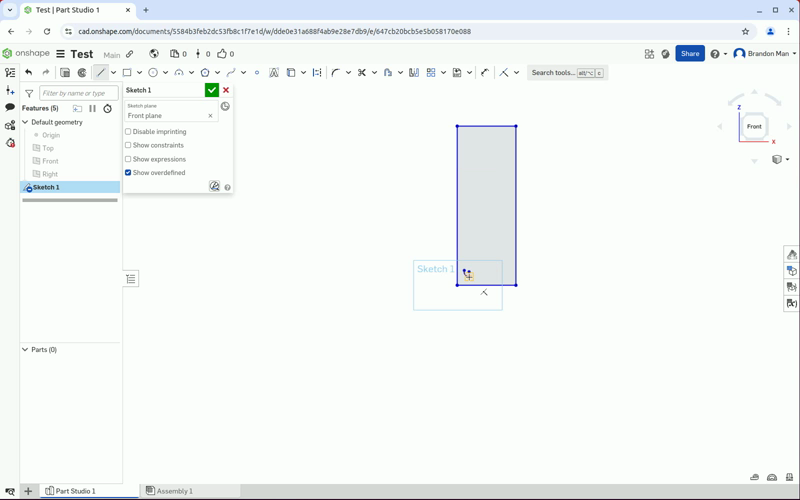
scroll(6)
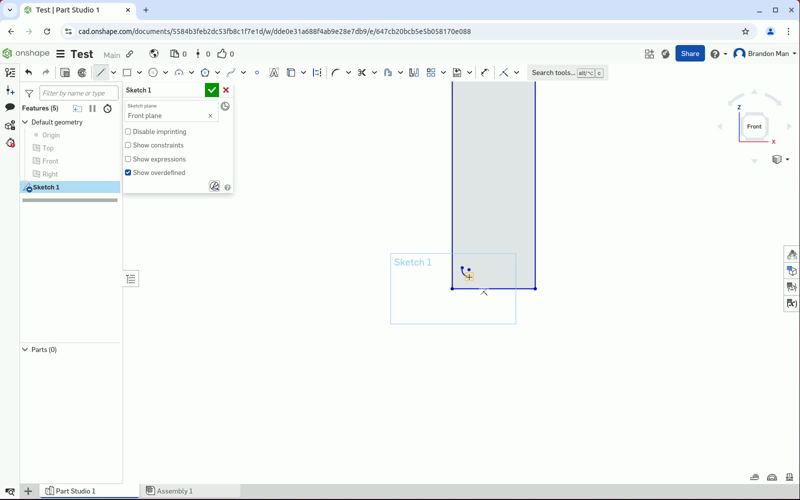
scroll(6)
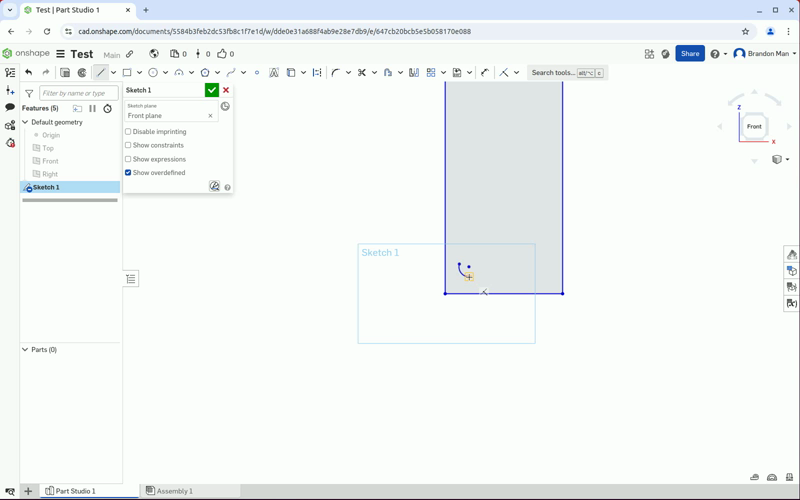
scroll(6)
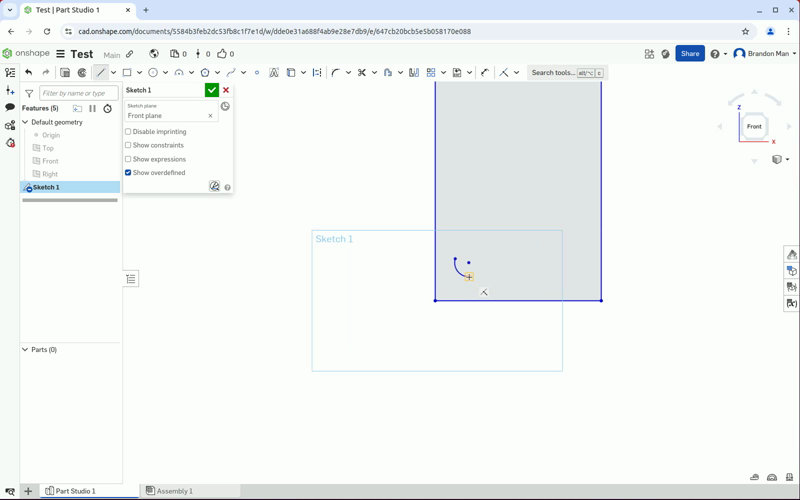
scroll(6)
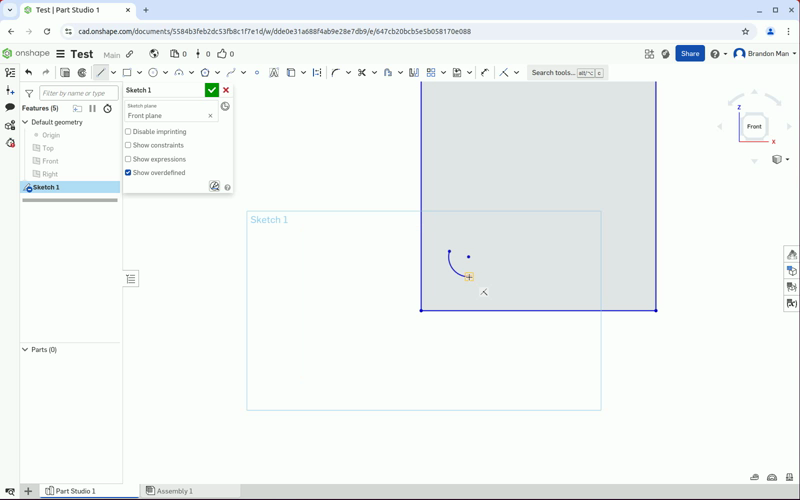
scroll(6)
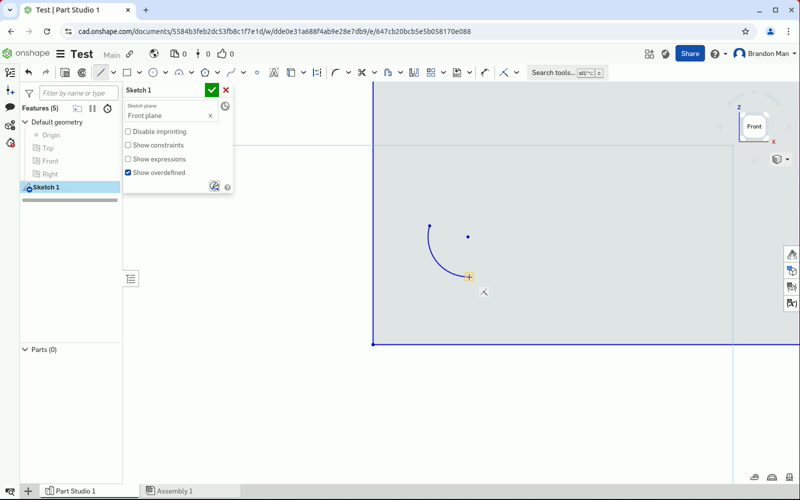
click(469, 276)
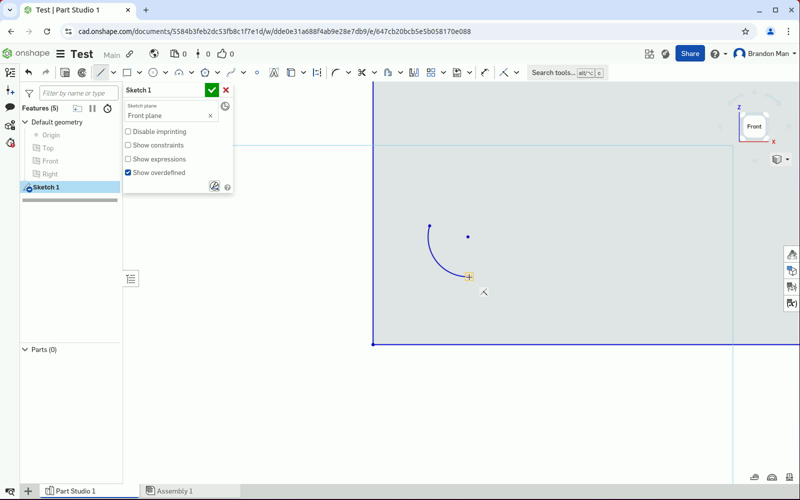
scroll(-6)
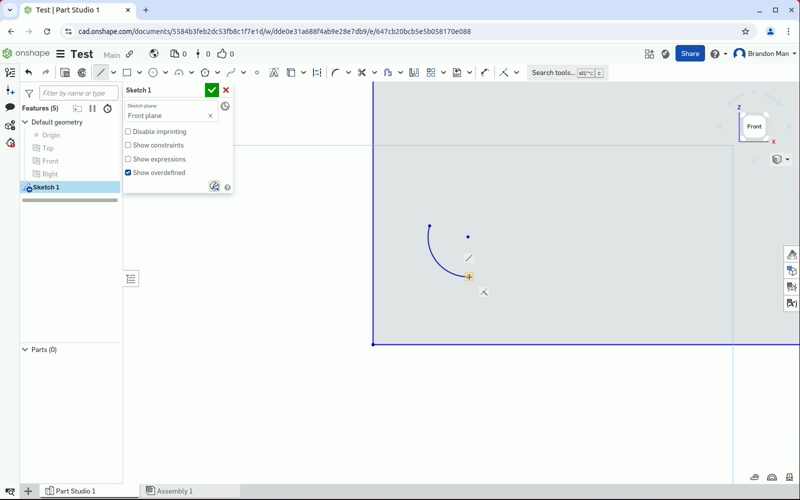
scroll(-6)
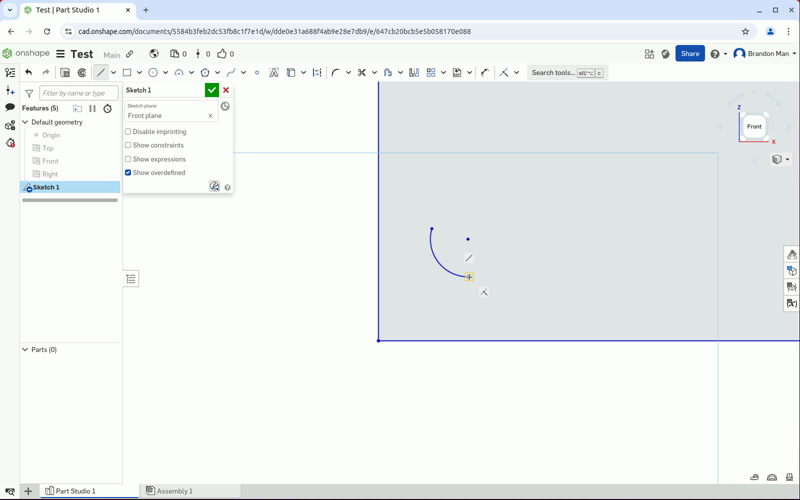
scroll(-6)
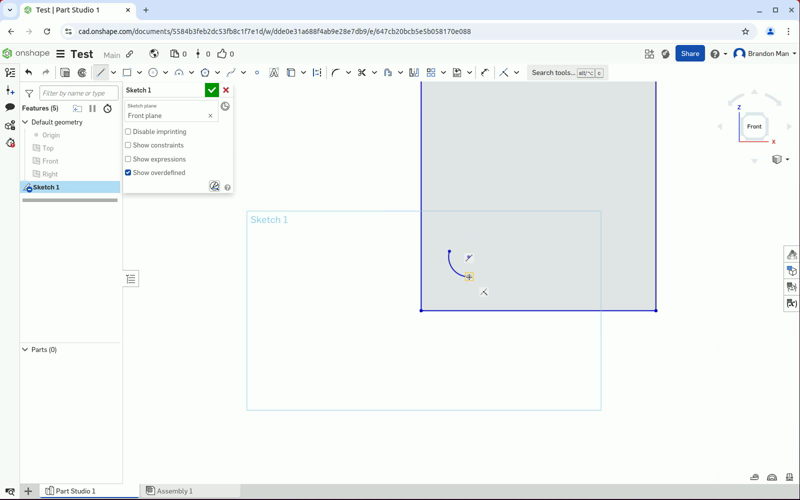
scroll(-6)
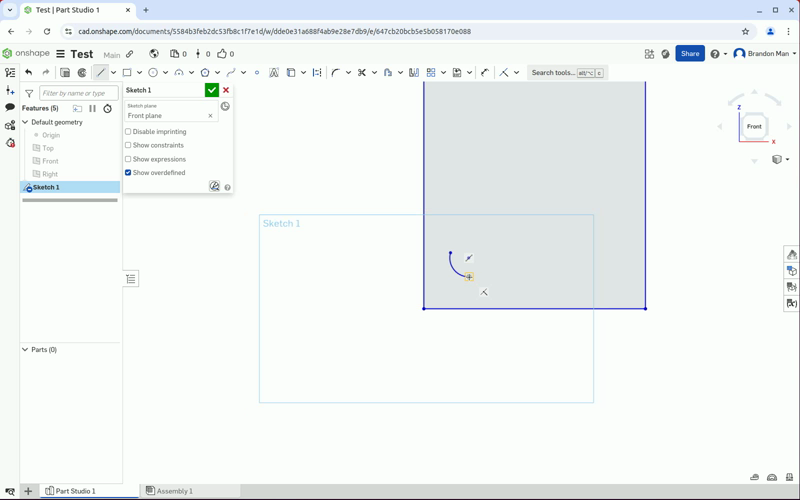
scroll(-6)
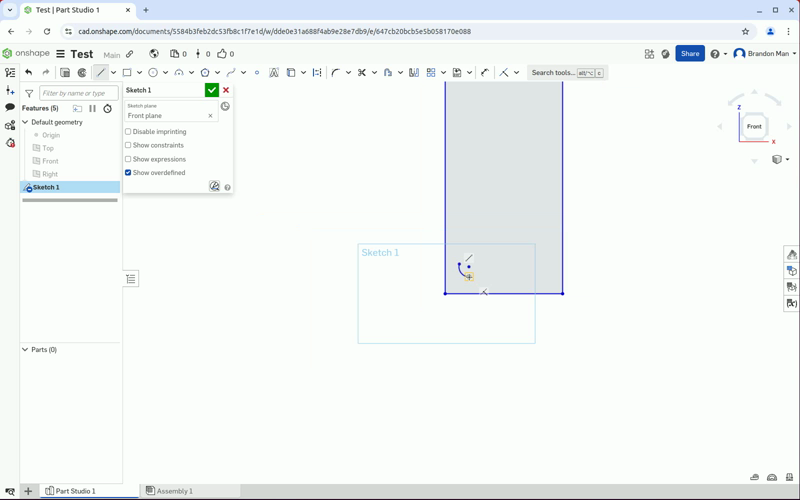
scroll(-6)
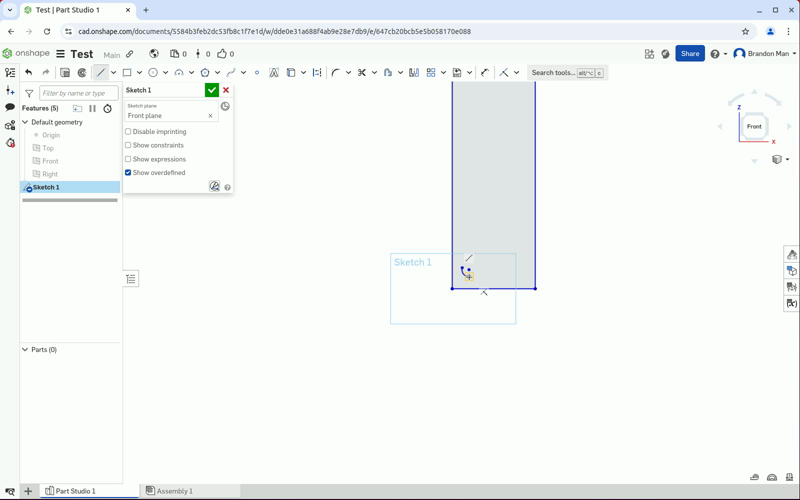
scroll(-6)
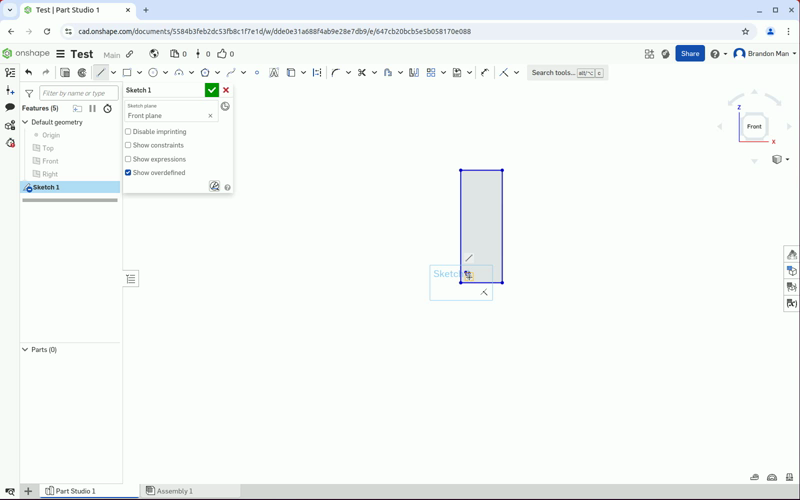
key_down(shift)
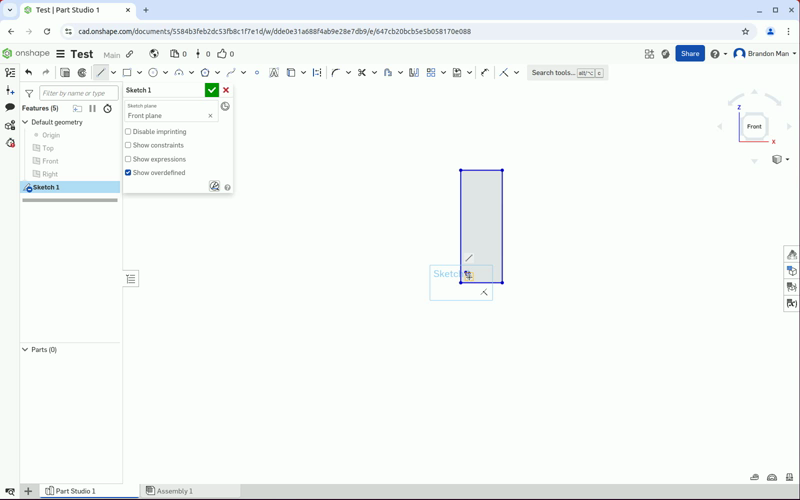
mouse_move(499, 276)
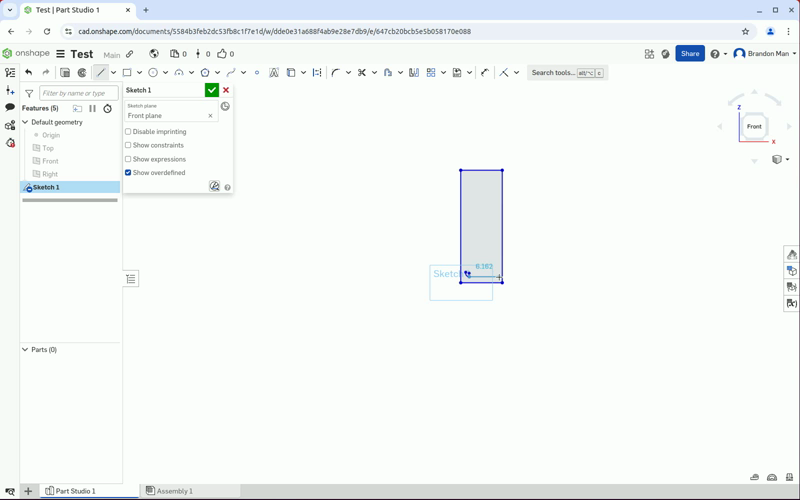
mouse_move(494, 276)
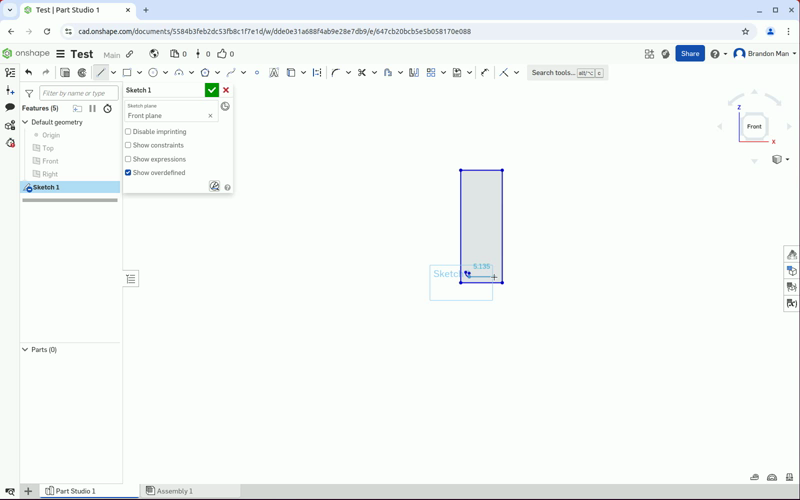
click(494, 276)
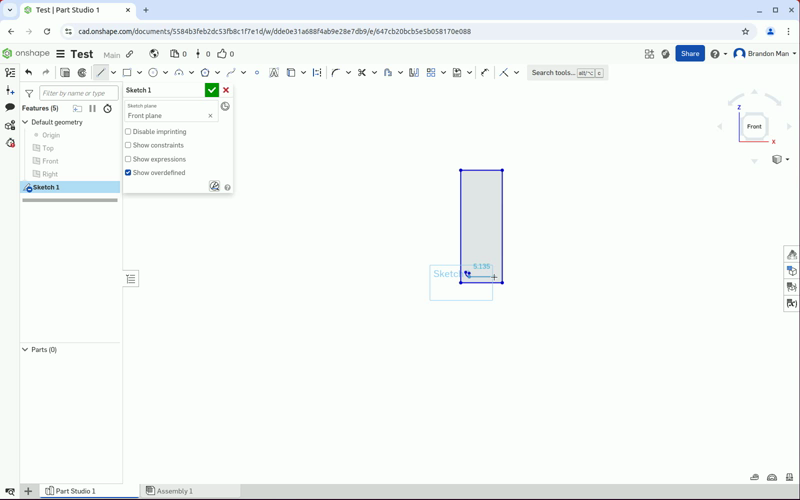
key_up(shift)
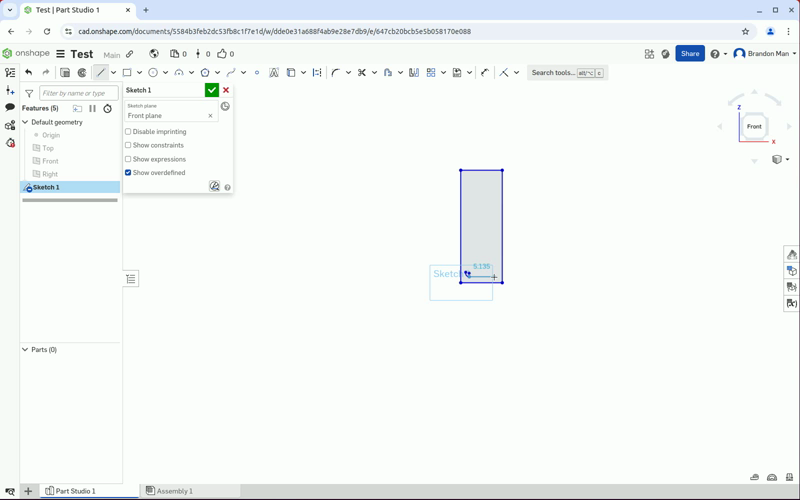
key(esc)
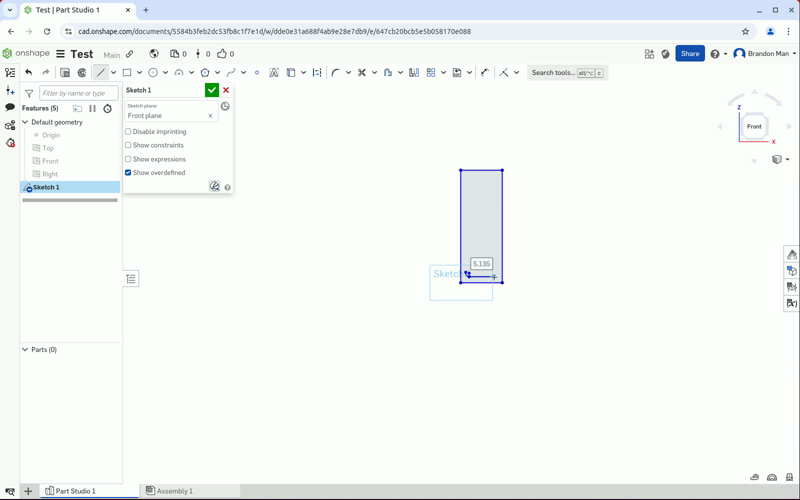
key(a)
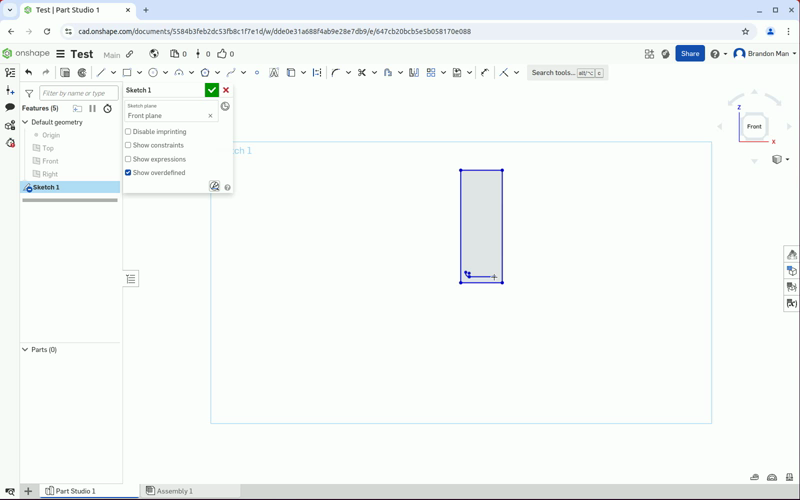
mouse_move(494, 276)
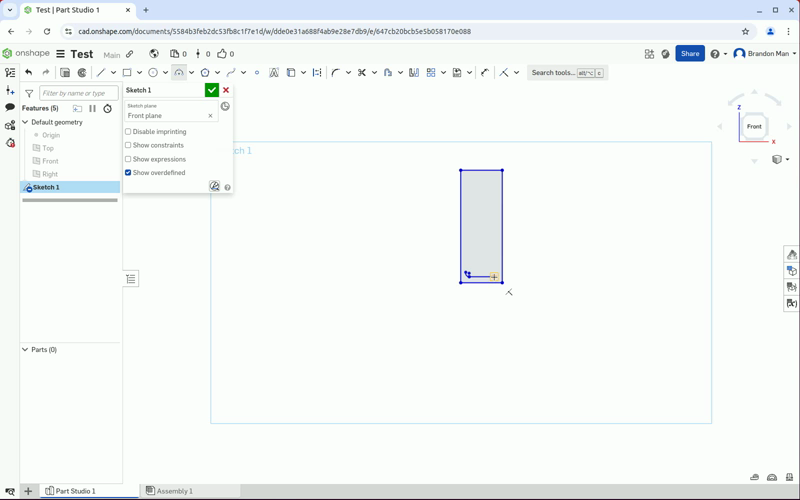
click(494, 276)
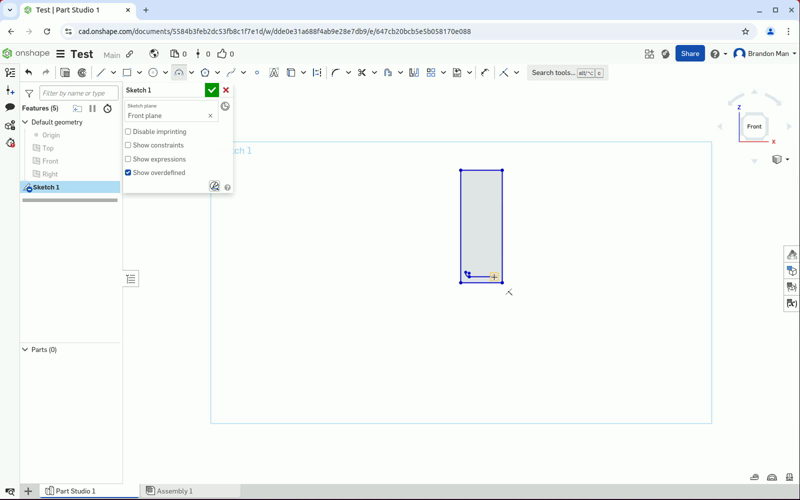
key_down(shift)
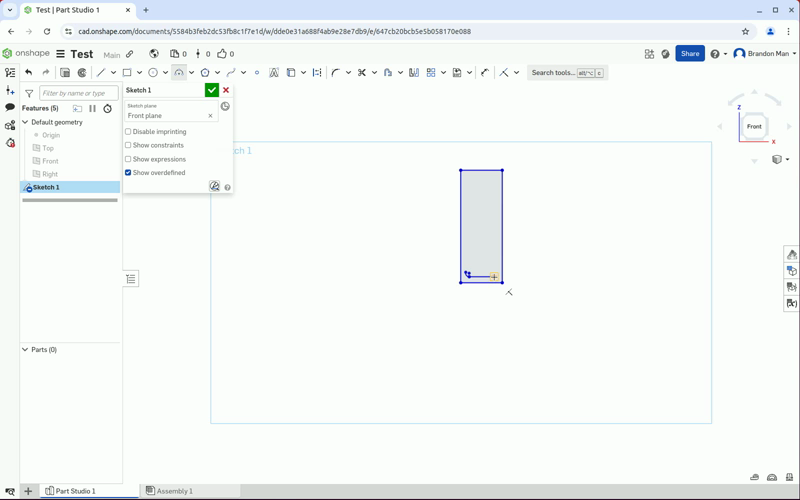
mouse_move(498, 272)
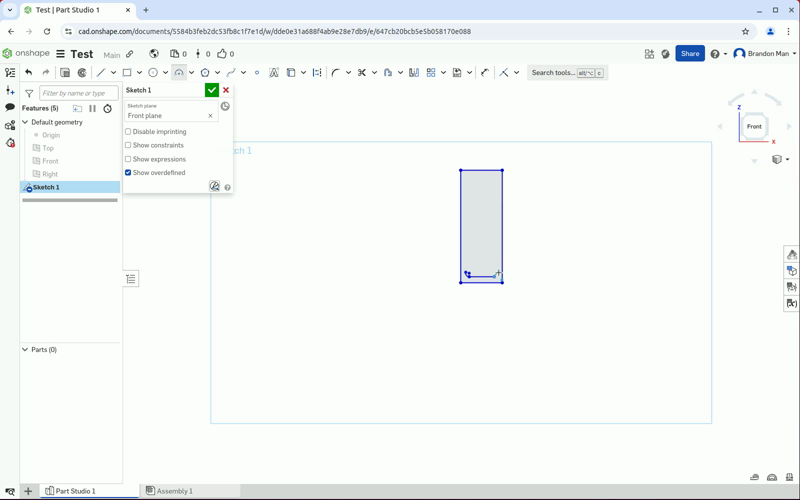
scroll(6)
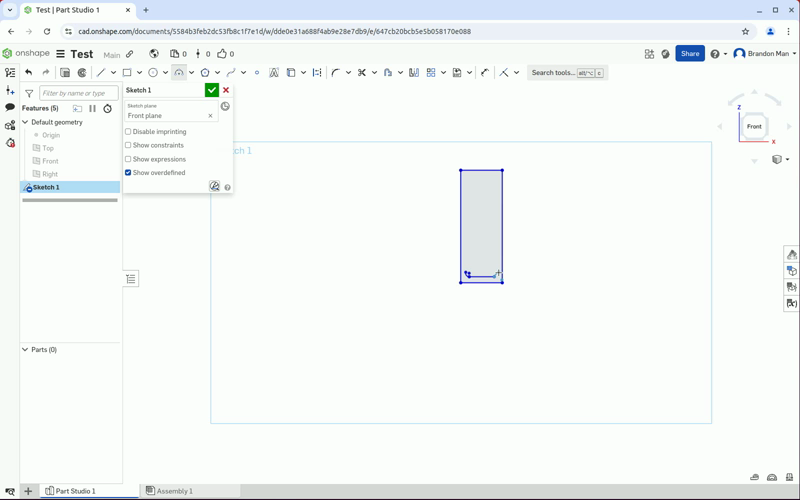
scroll(6)
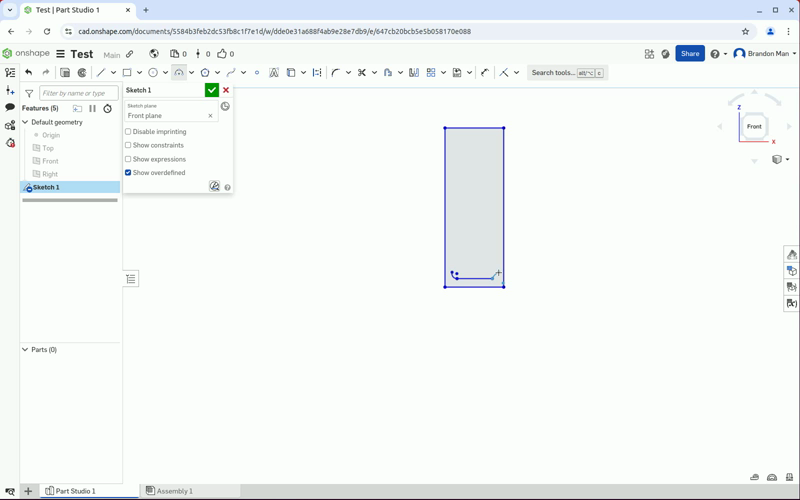
scroll(6)
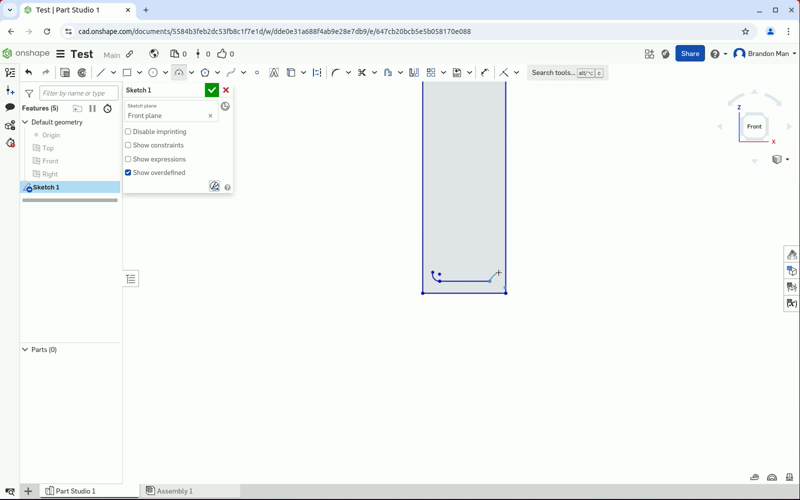
scroll(6)
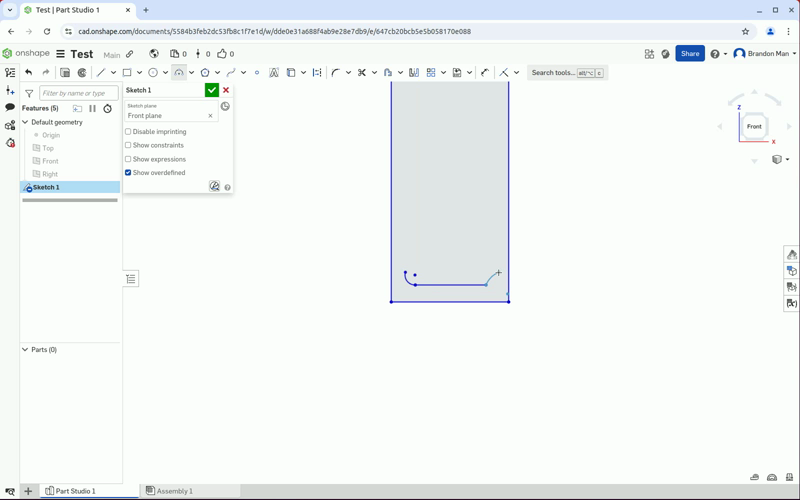
scroll(6)
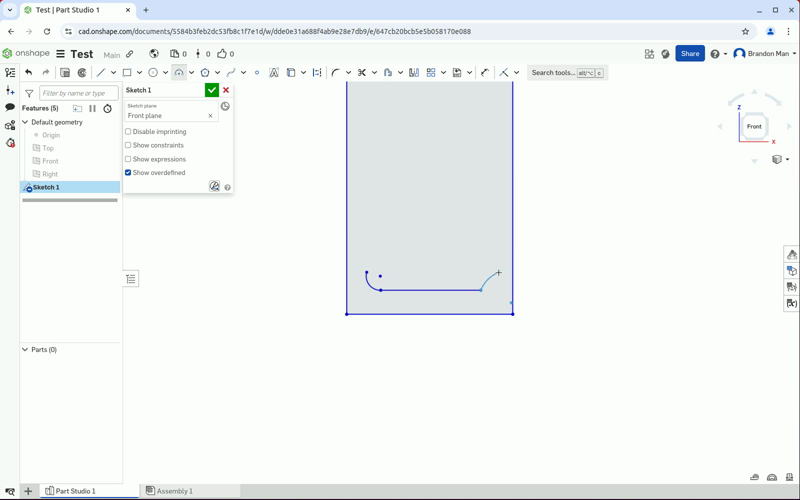
scroll(6)
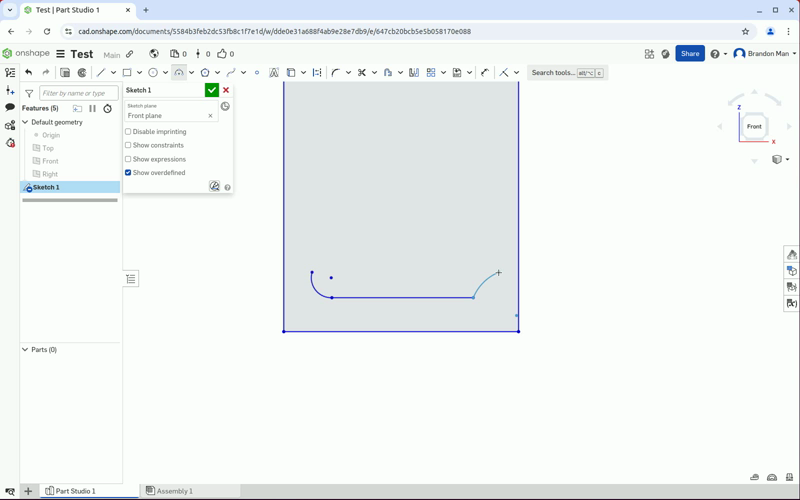
scroll(6)
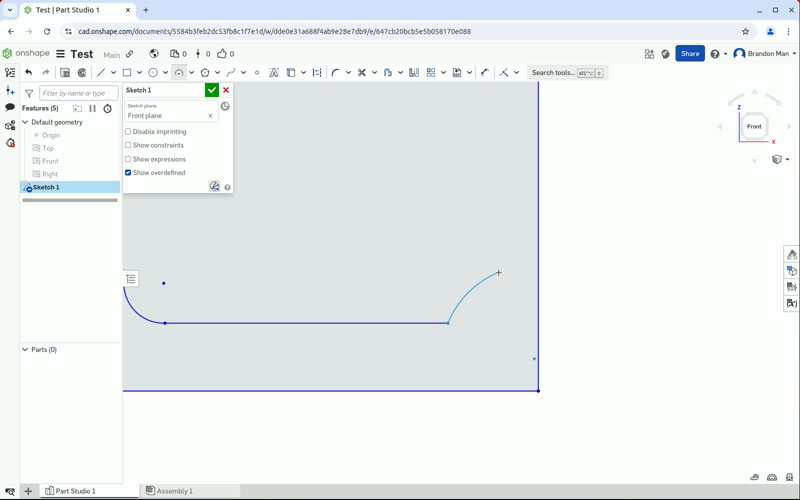
click(498, 272)
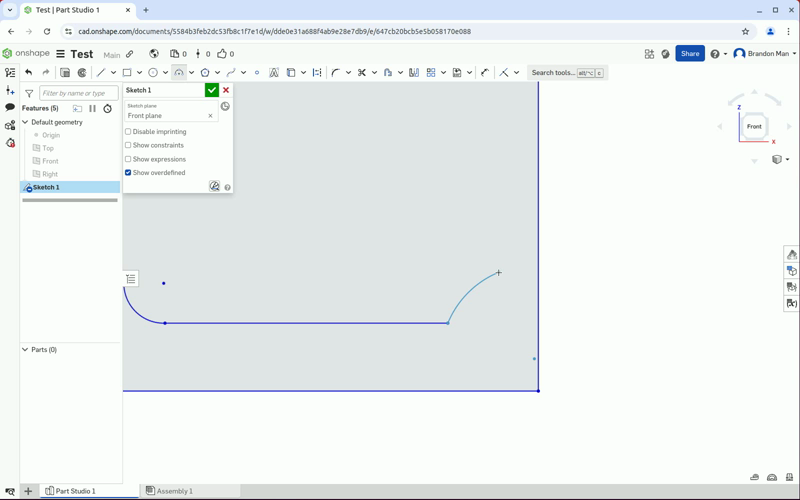
scroll(-6)
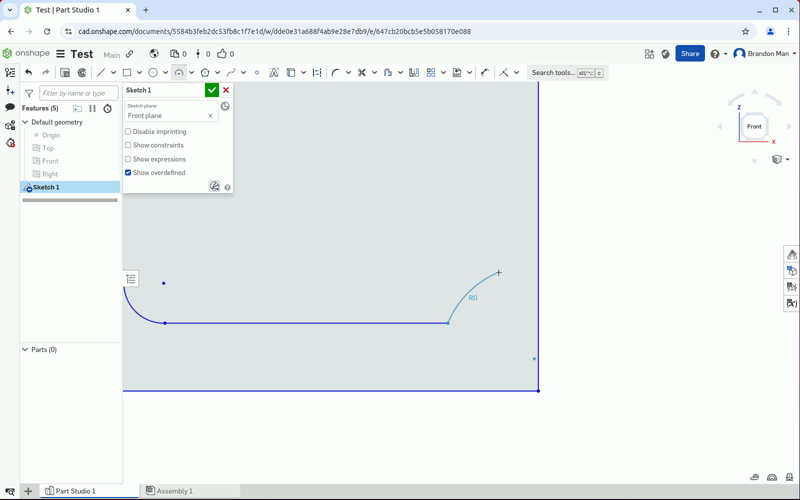
scroll(-6)
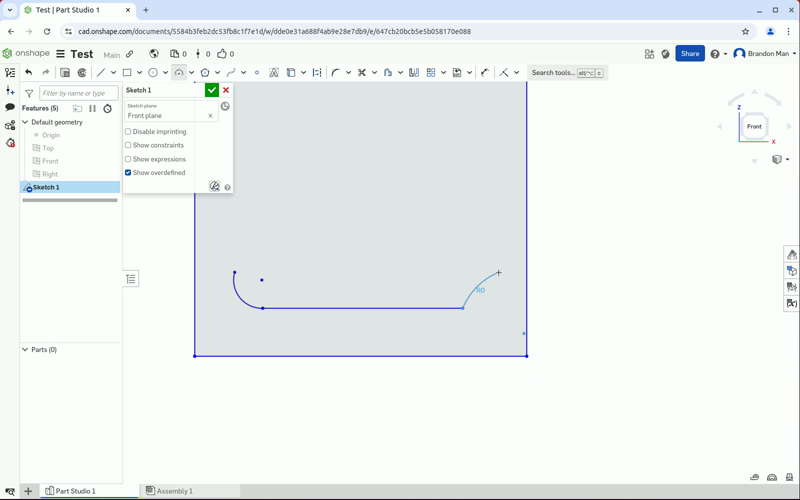
scroll(-6)
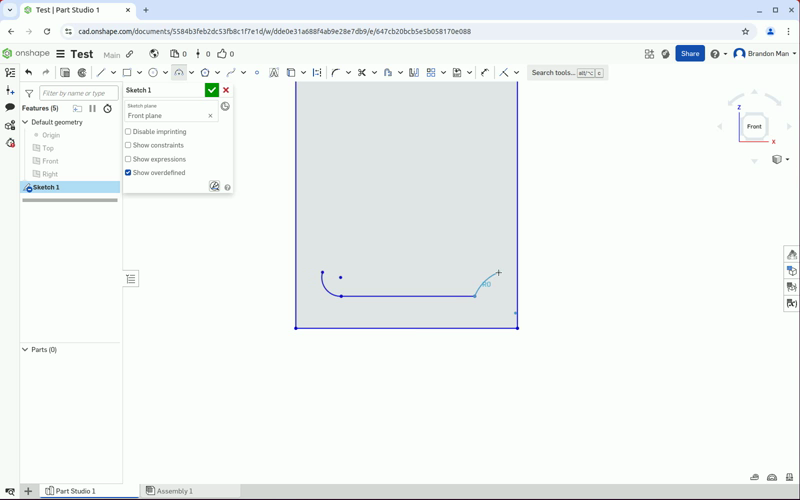
scroll(-6)
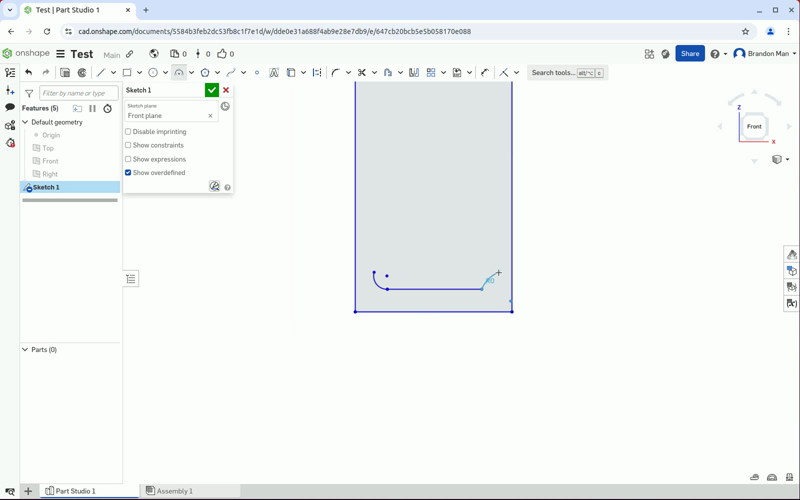
scroll(-6)
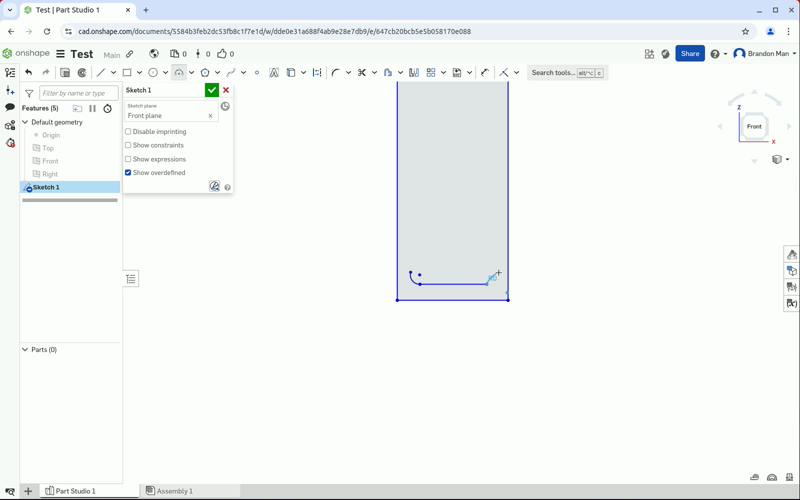
scroll(-6)
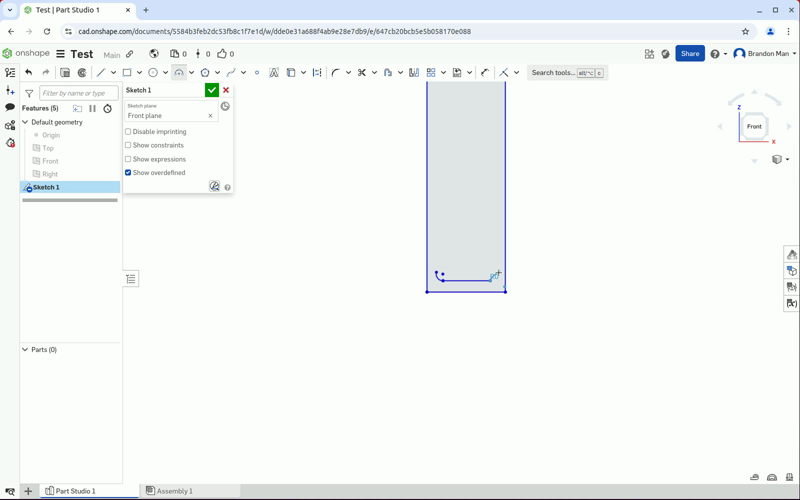
scroll(-6)
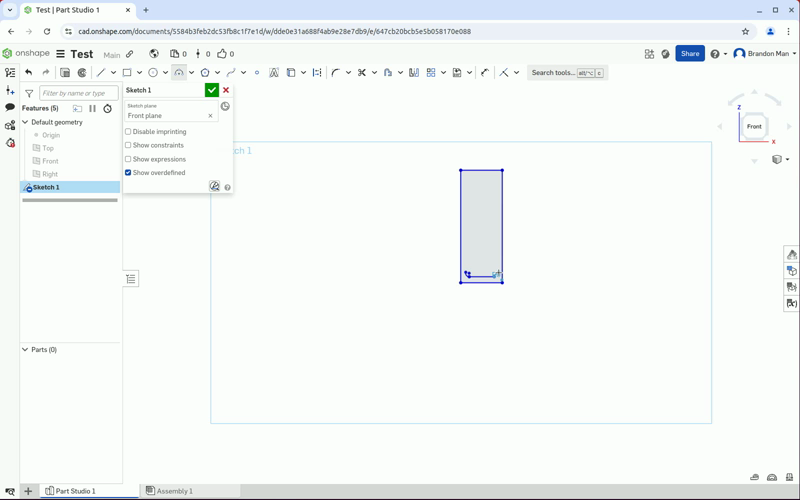
mouse_move(497, 275)
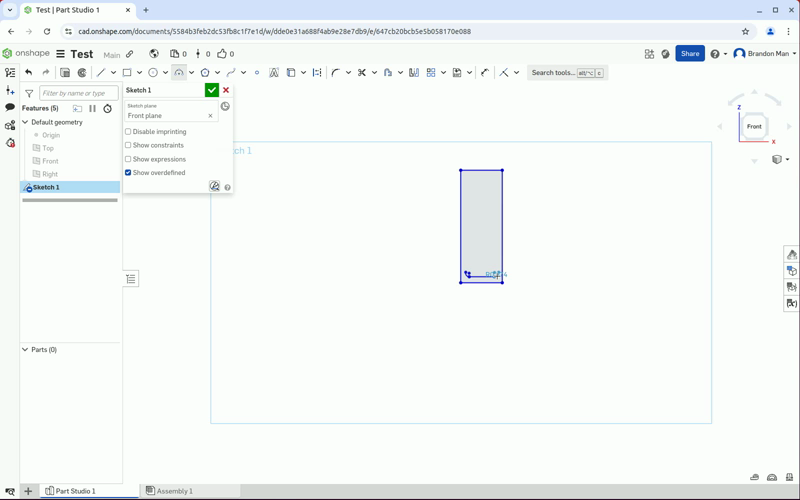
scroll(6)
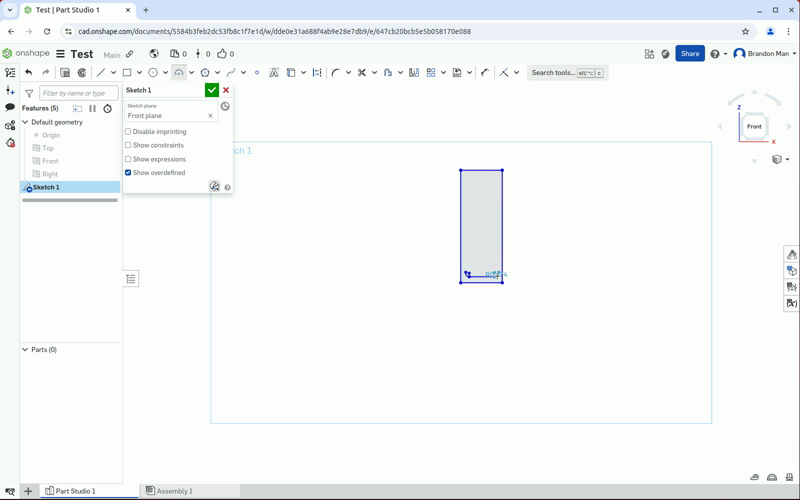
scroll(6)
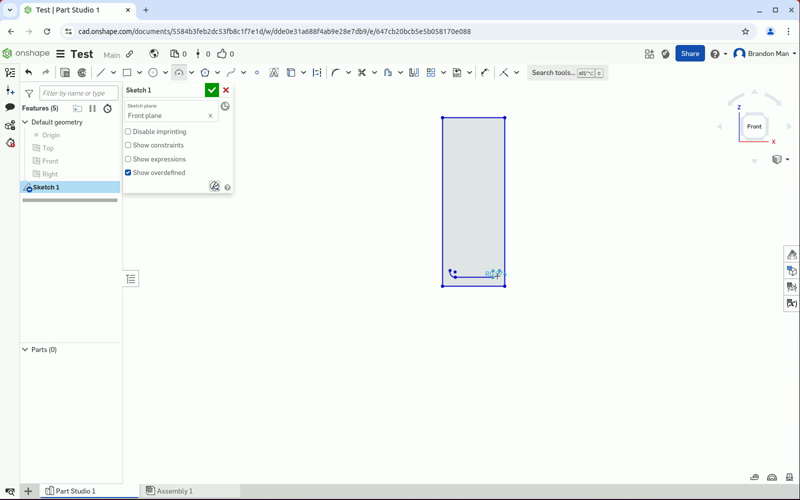
scroll(6)
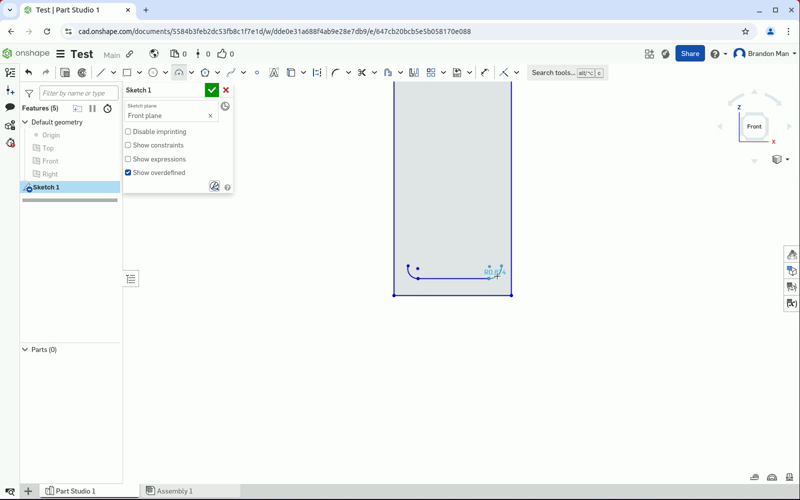
scroll(6)
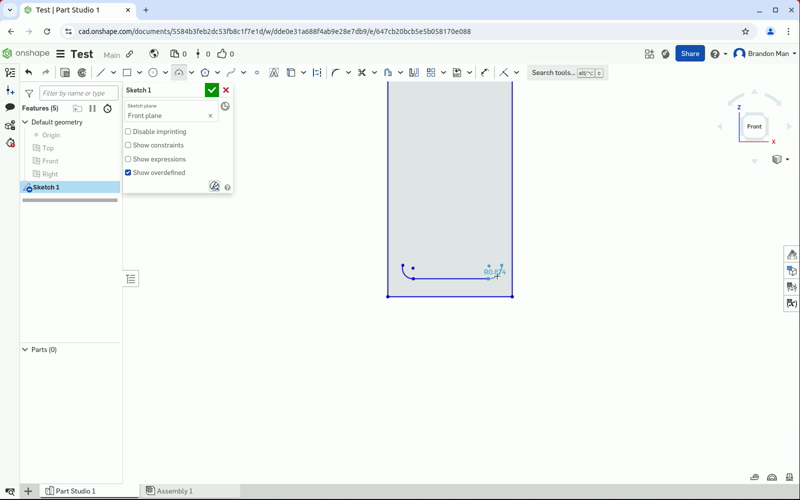
scroll(6)
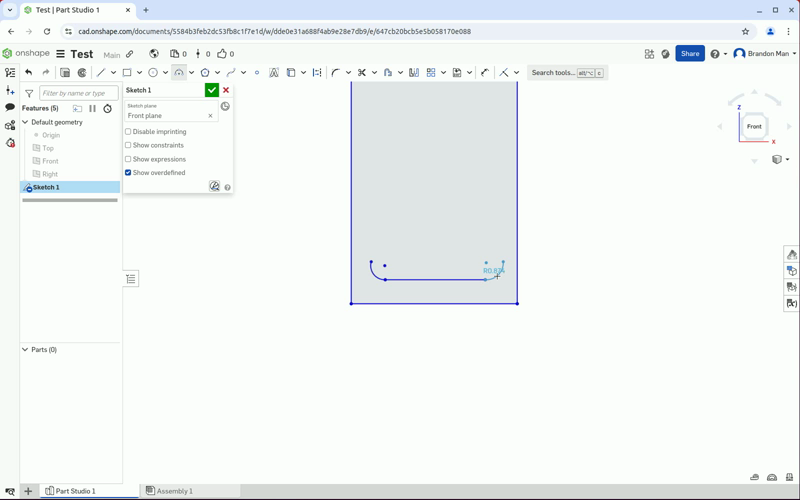
scroll(6)
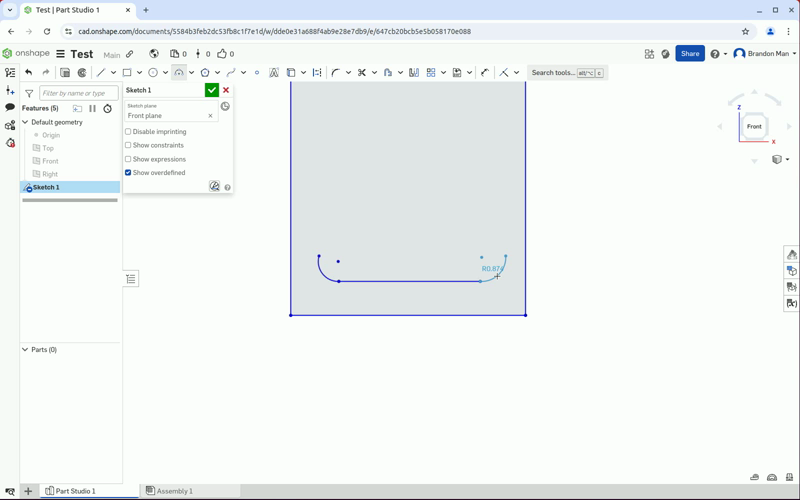
scroll(6)
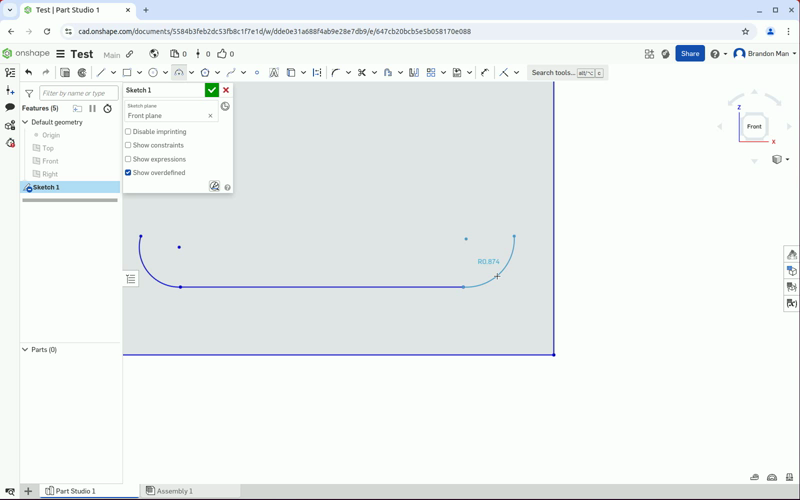
click(497, 275)
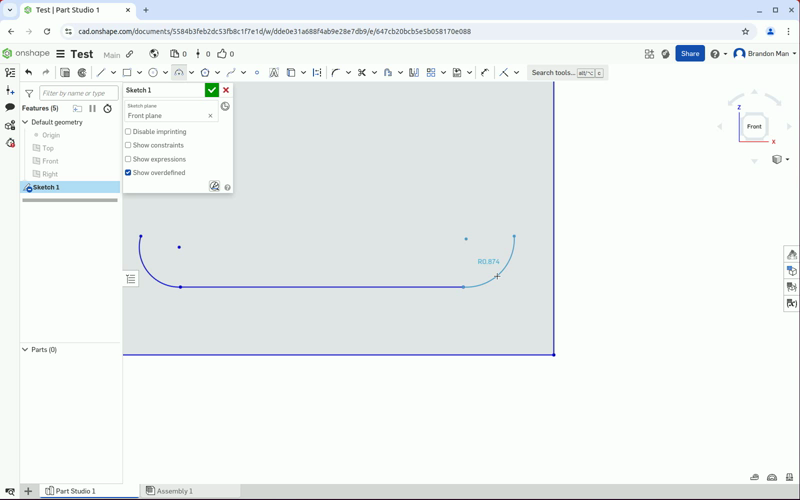
scroll(-6)
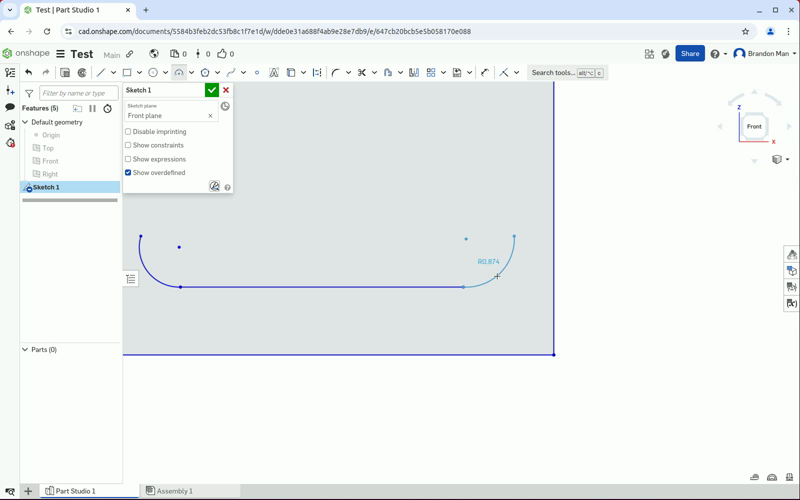
scroll(-6)
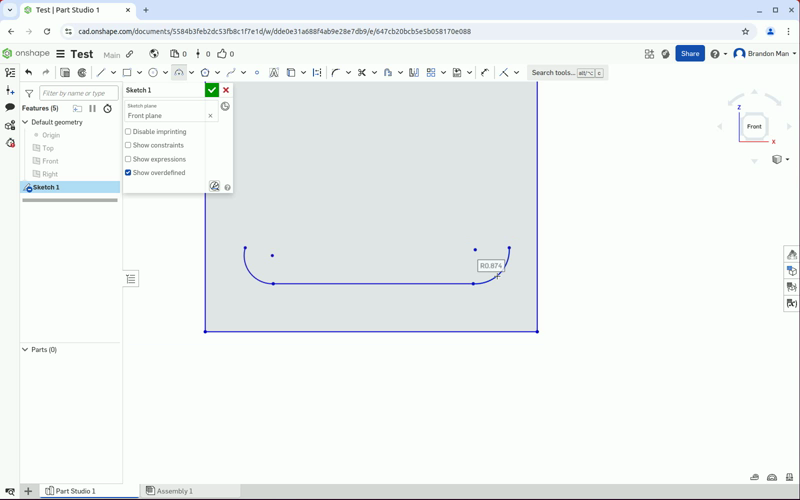
scroll(-6)
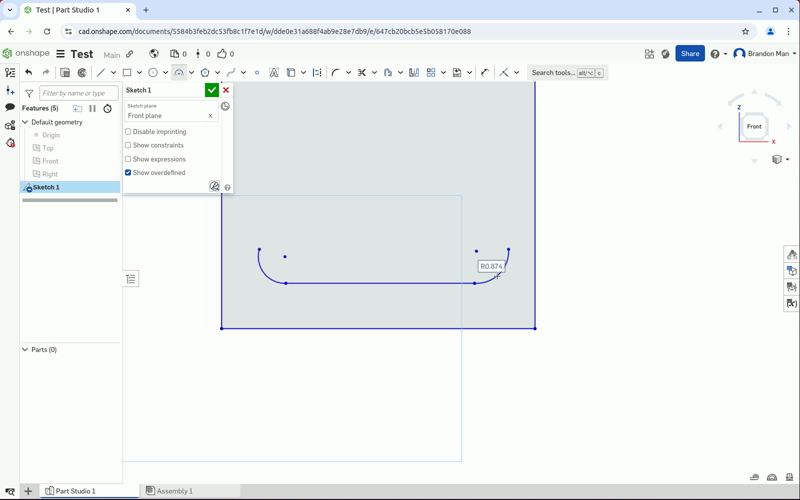
scroll(-6)
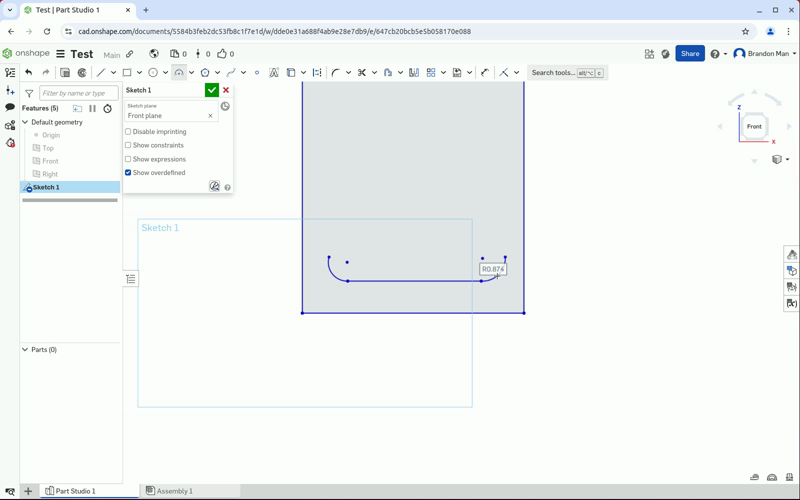
scroll(-6)
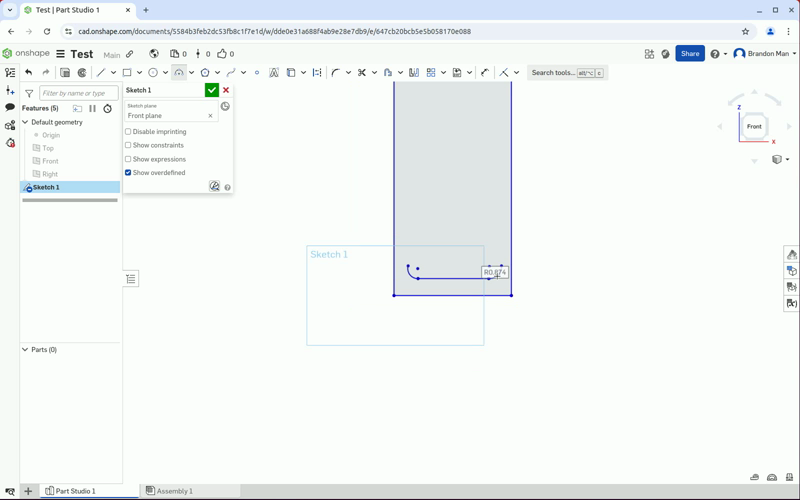
scroll(-6)
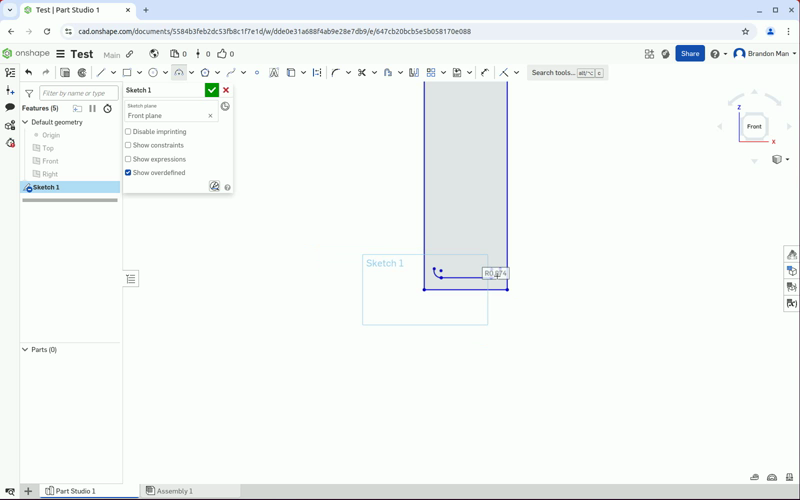
scroll(-6)
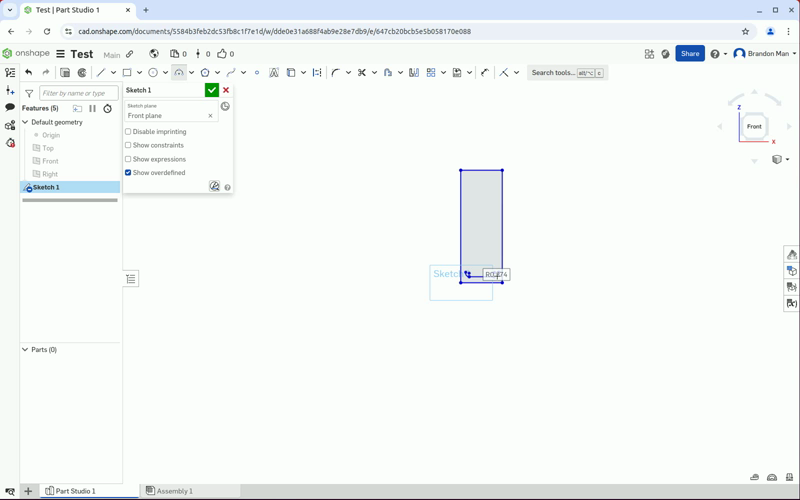
key_up(shift)
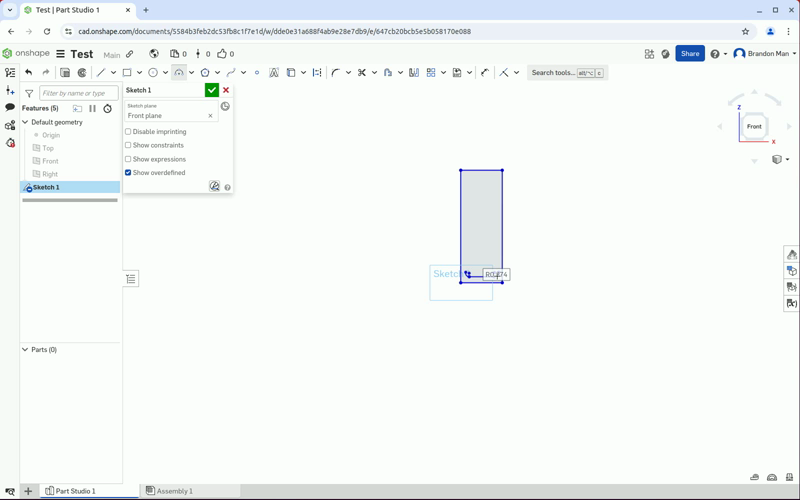
key(esc)
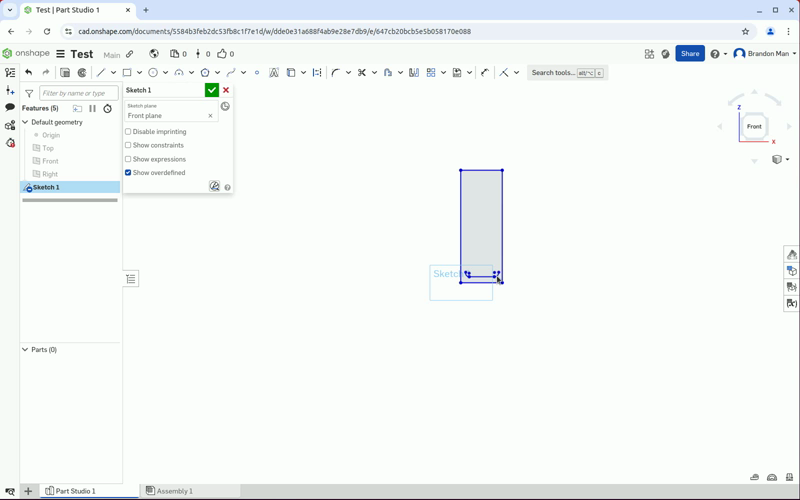
key(l)
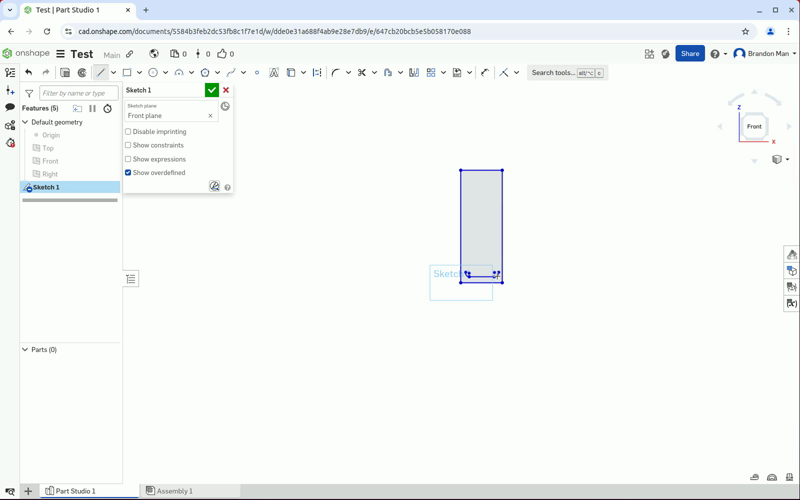
mouse_move(498, 272)
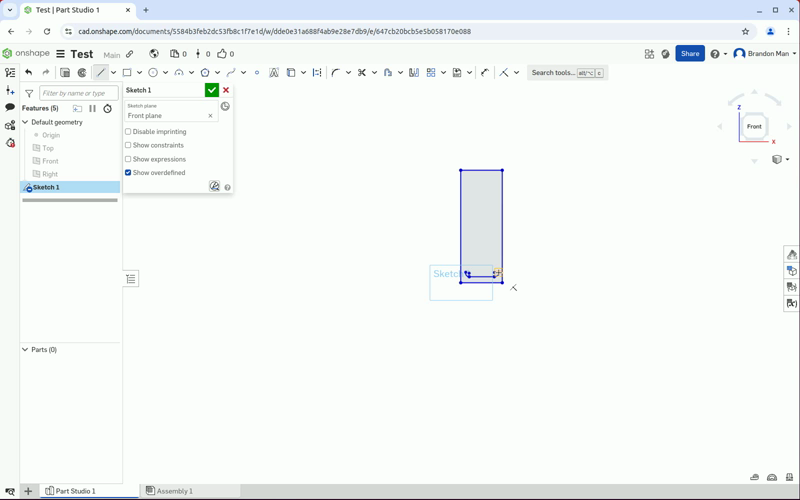
scroll(6)
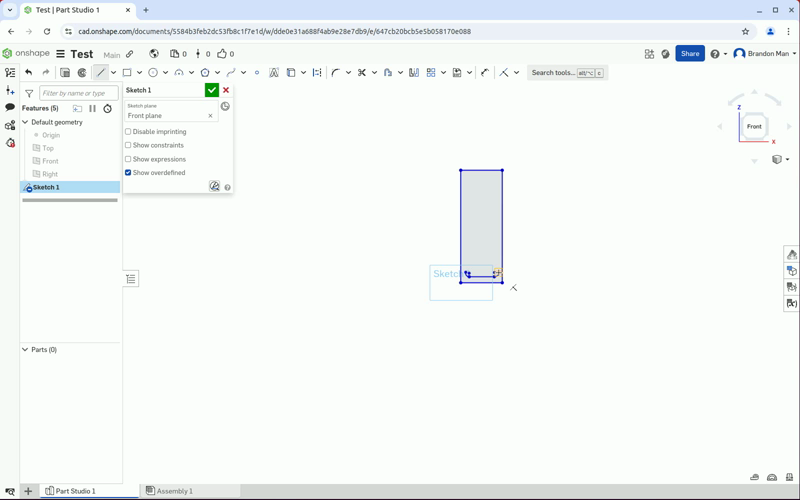
scroll(6)
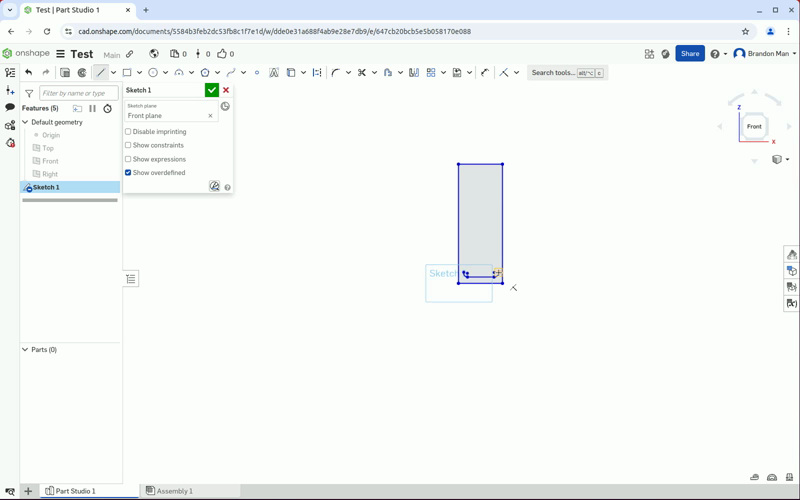
scroll(6)
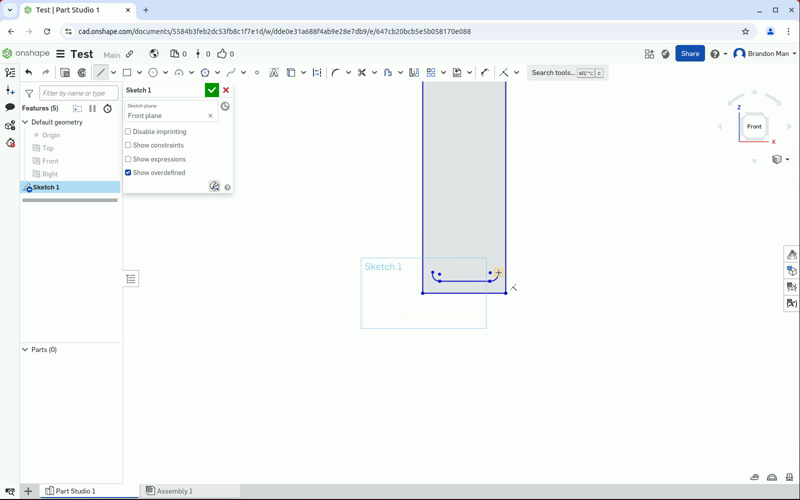
scroll(6)
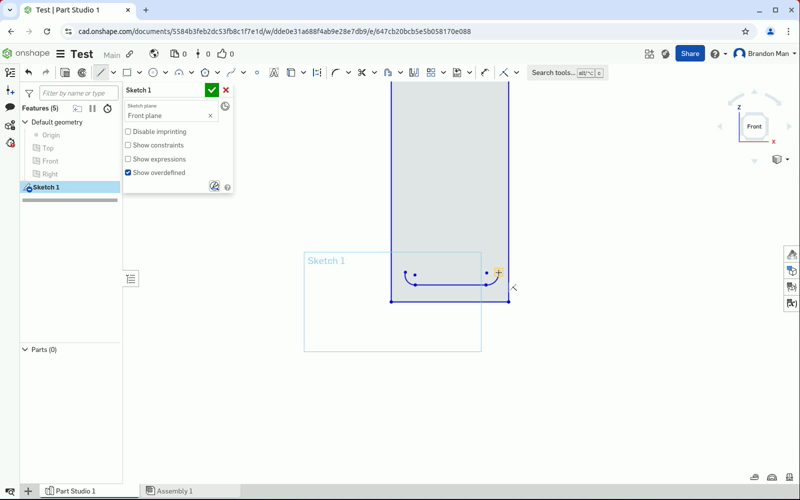
scroll(6)
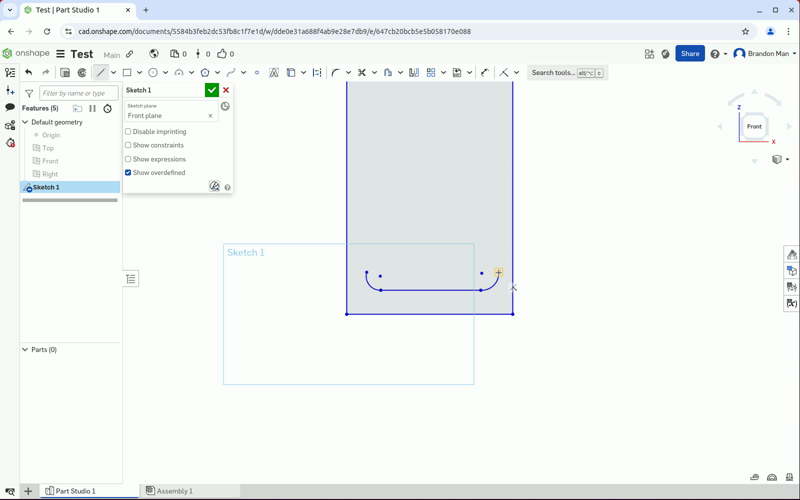
scroll(6)
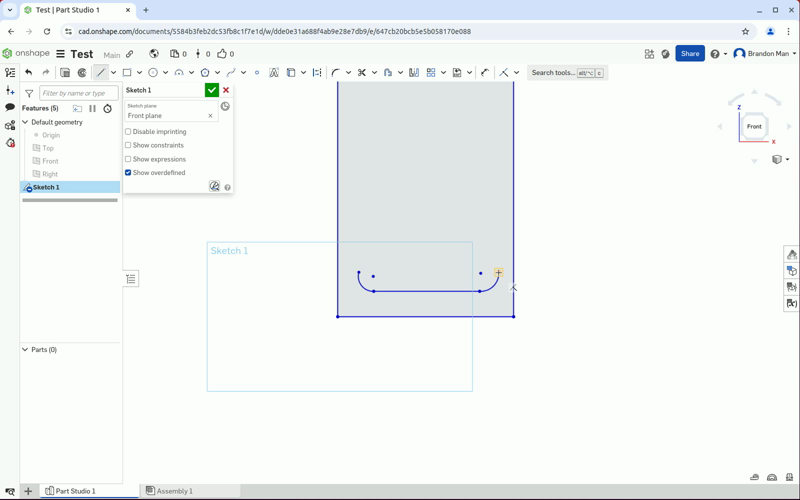
scroll(6)
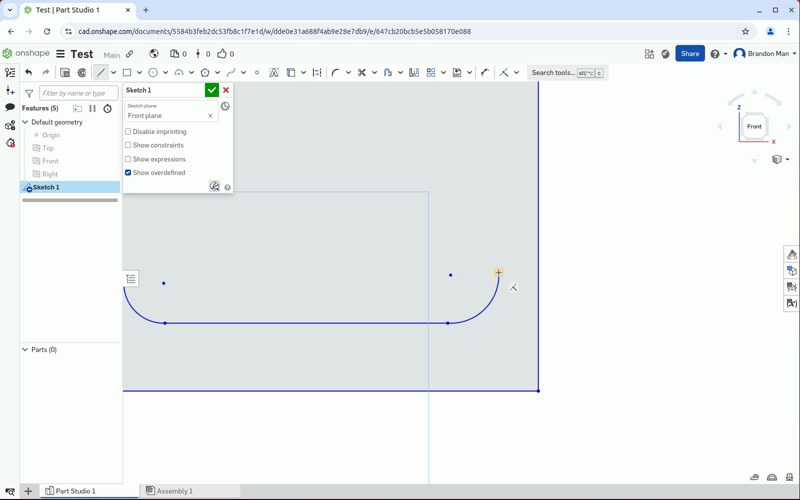
click(498, 272)
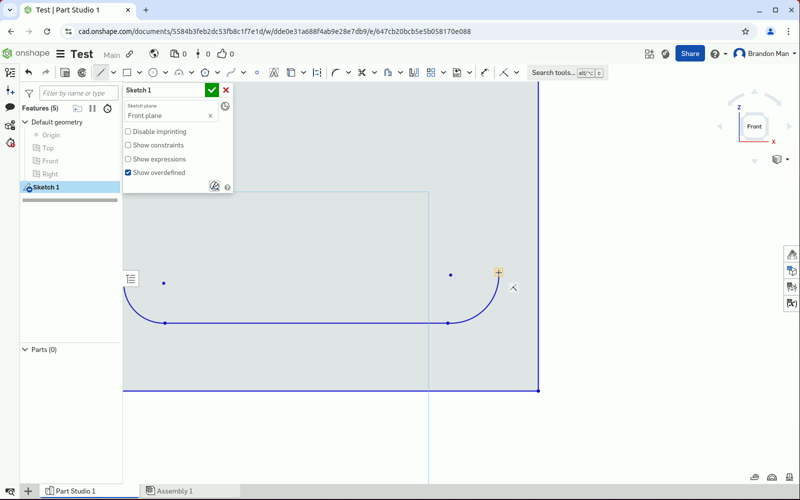
scroll(-6)
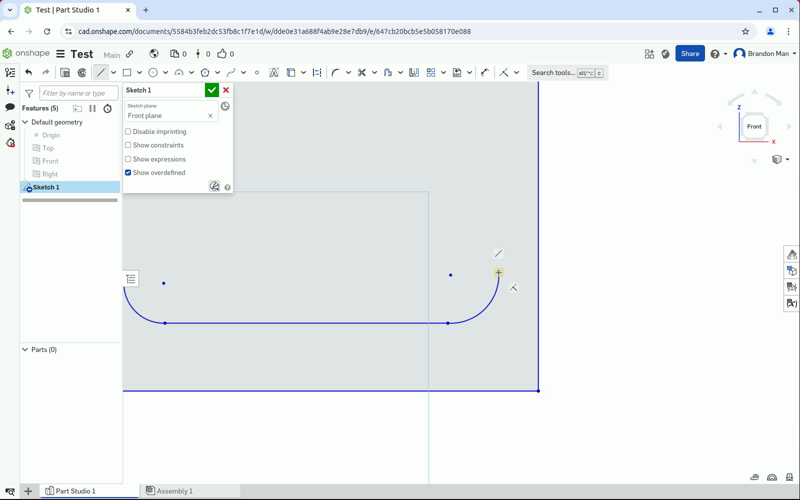
scroll(-6)
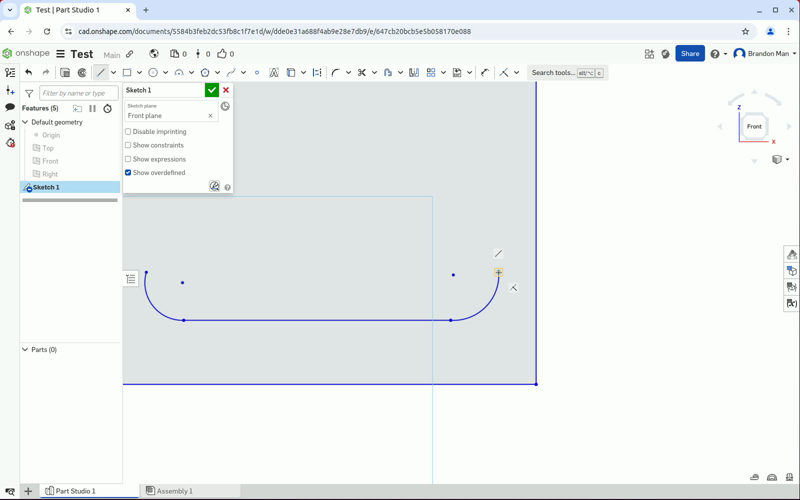
scroll(-6)
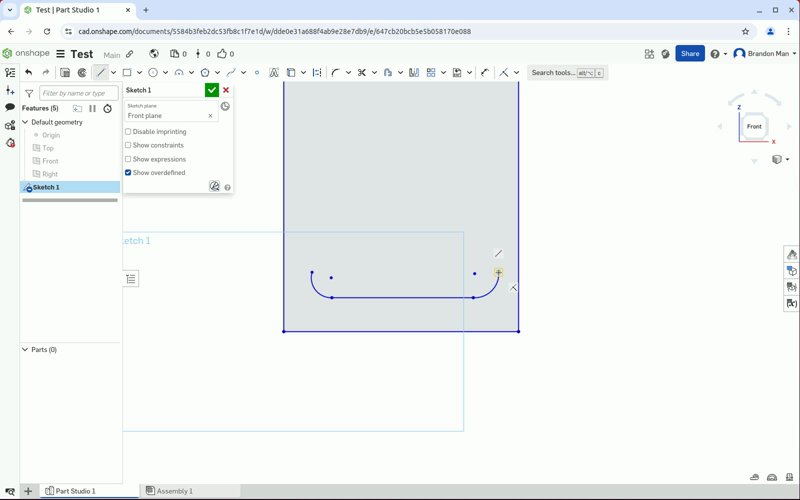
scroll(-6)
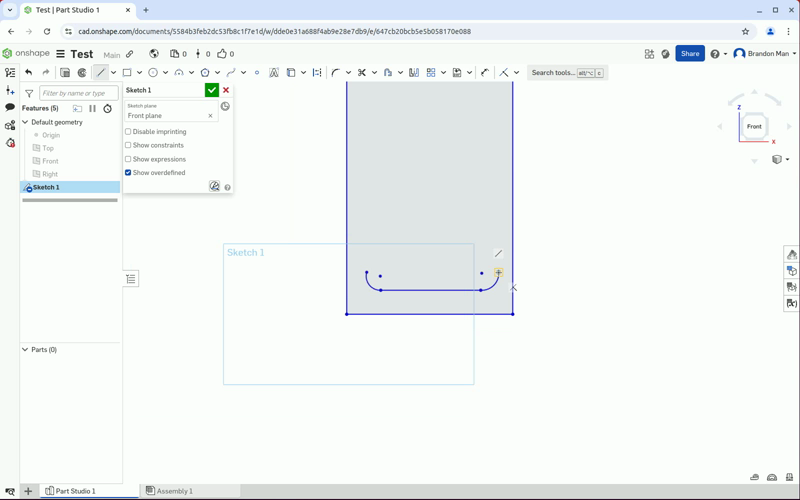
scroll(-6)
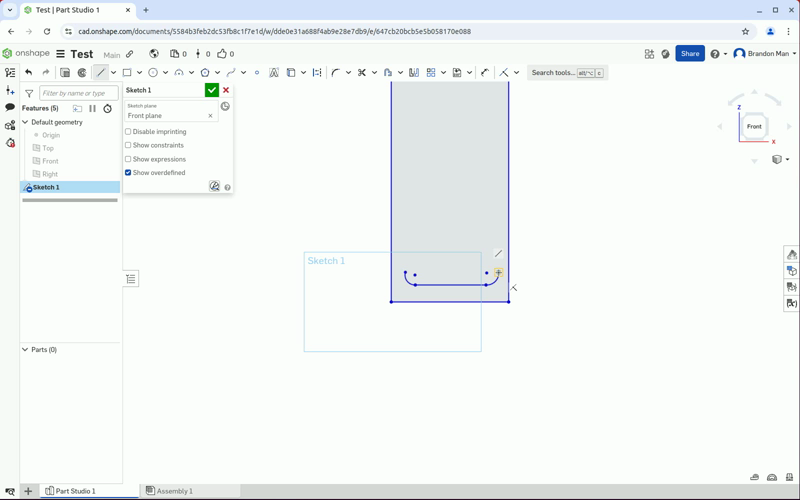
scroll(-6)
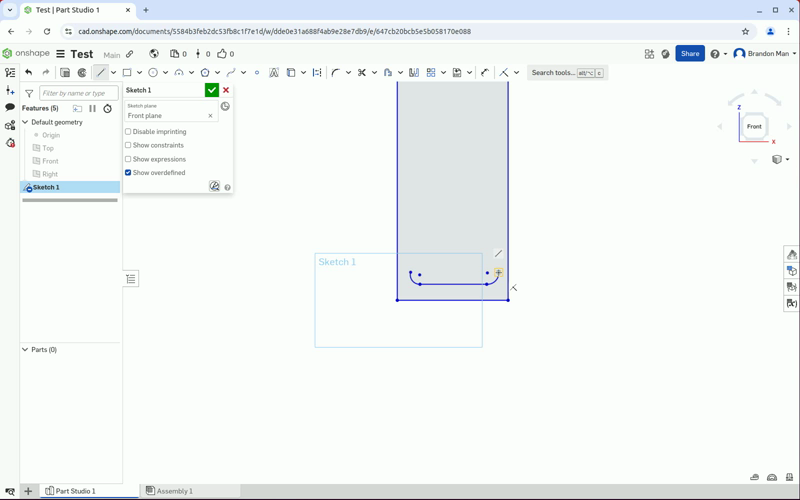
scroll(-6)
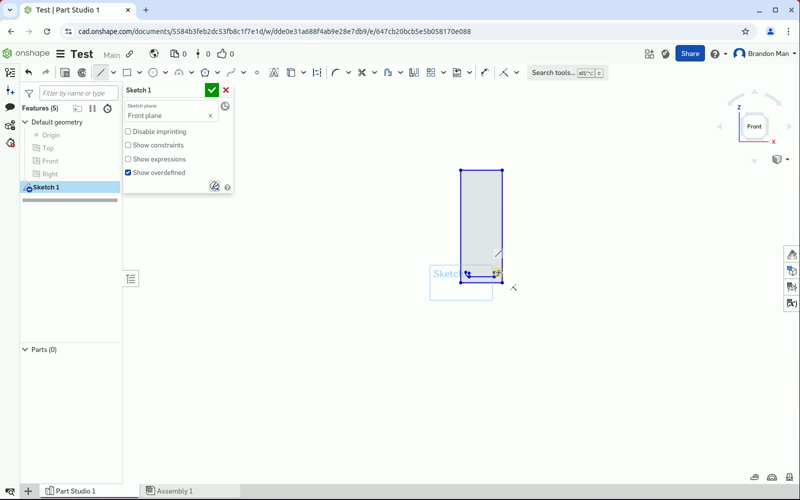
key_down(shift)
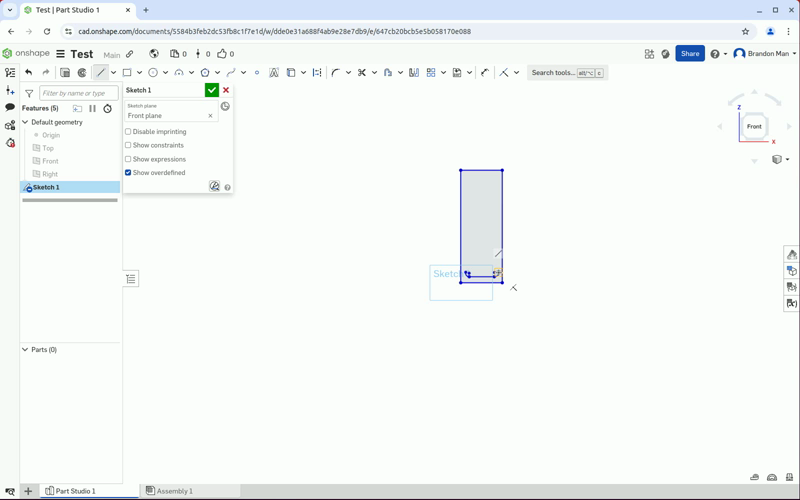
mouse_move(498, 181)
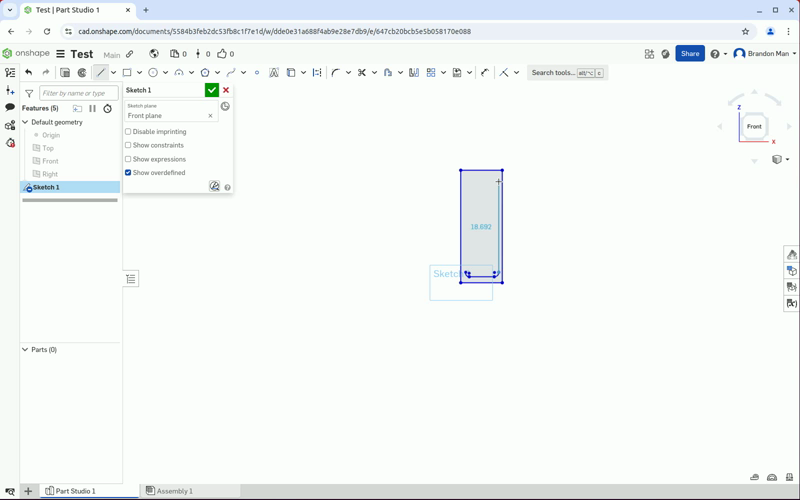
click(498, 181)
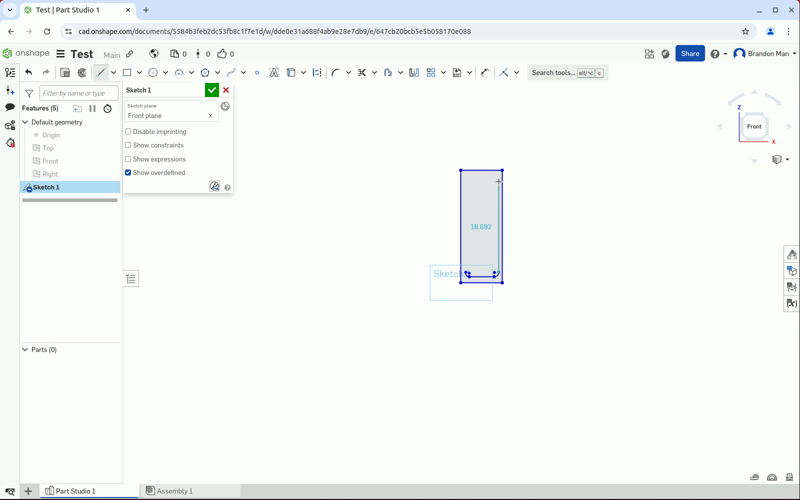
key_up(shift)
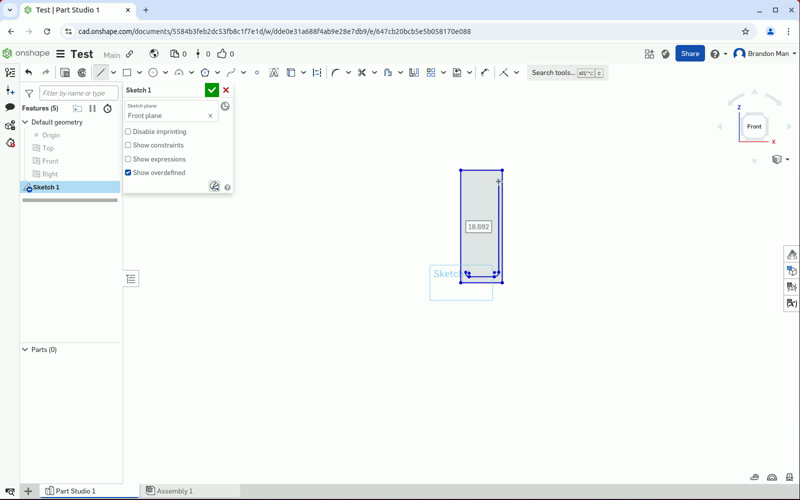
key(esc)
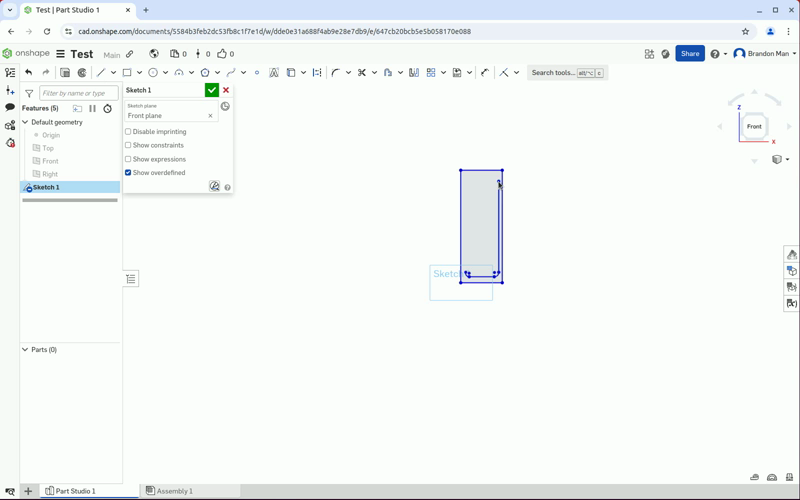
key(a)
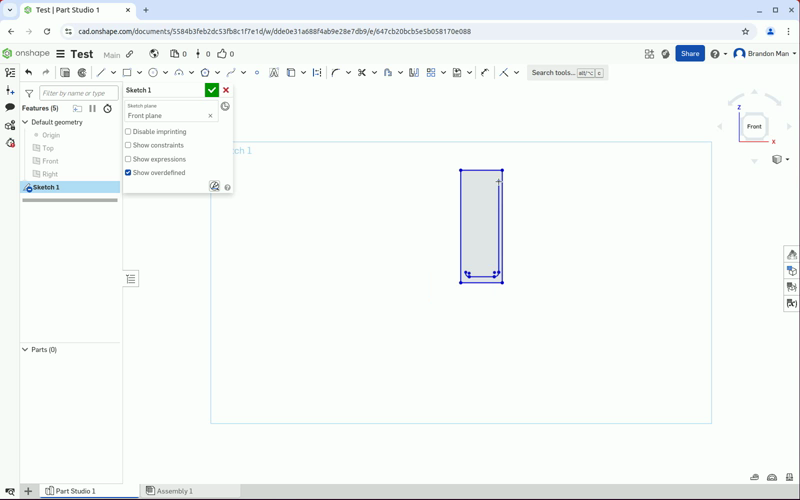
mouse_move(498, 181)
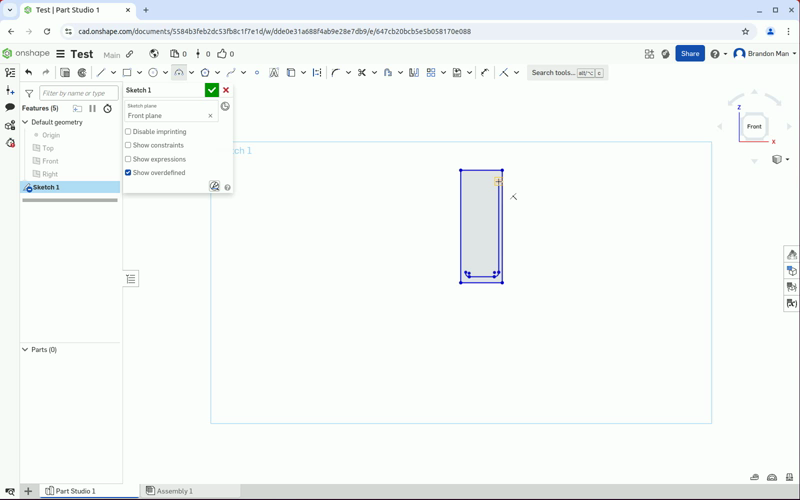
click(498, 181)
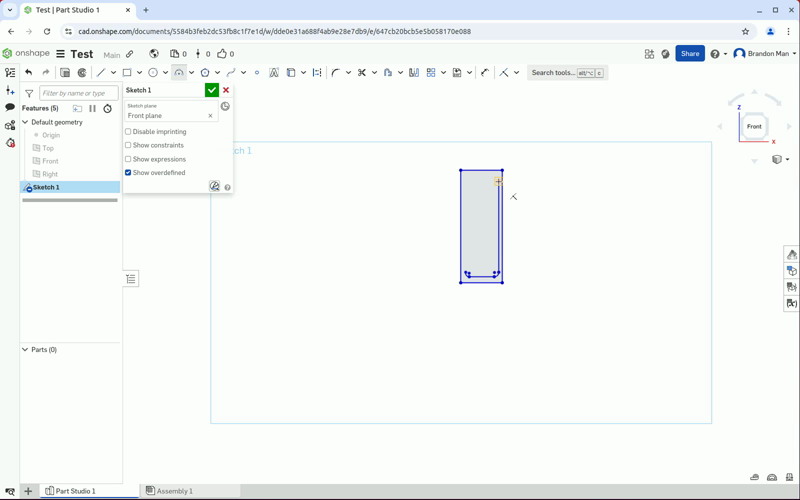
key_down(shift)
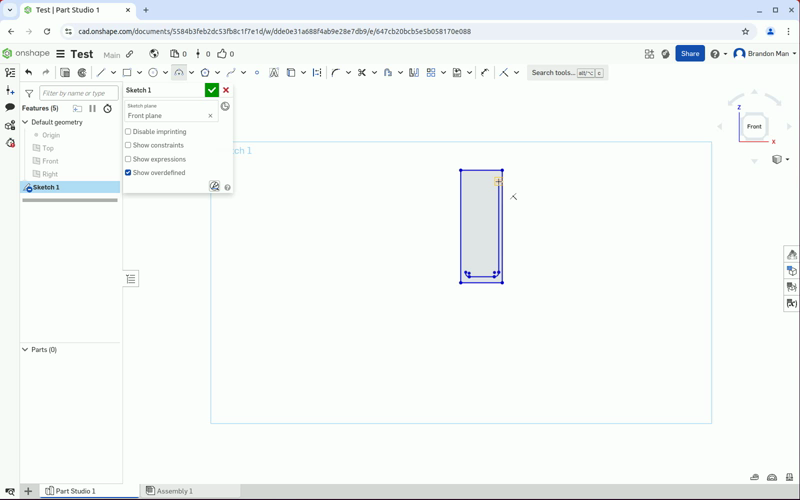
mouse_move(494, 176)
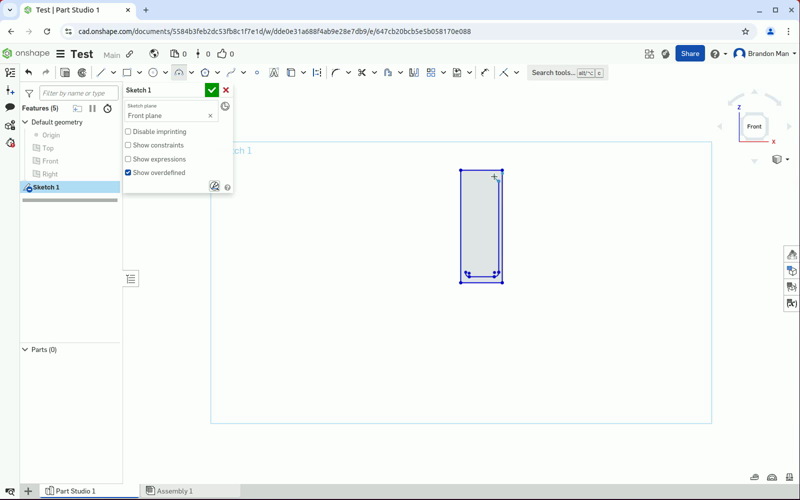
scroll(6)
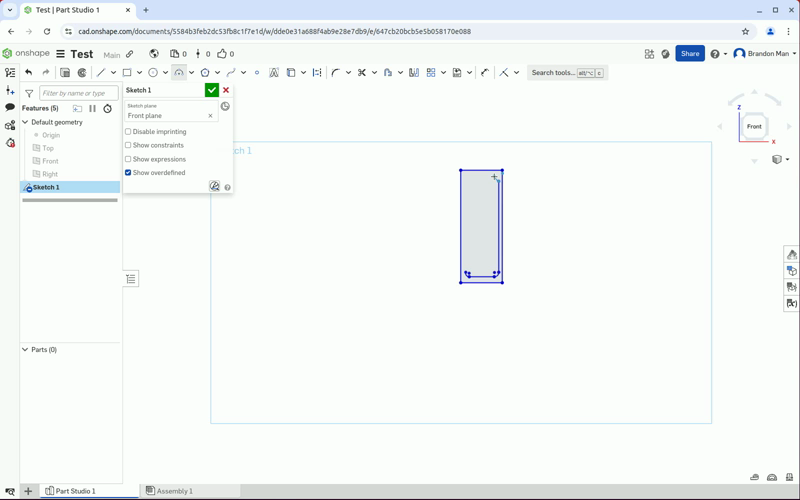
scroll(6)
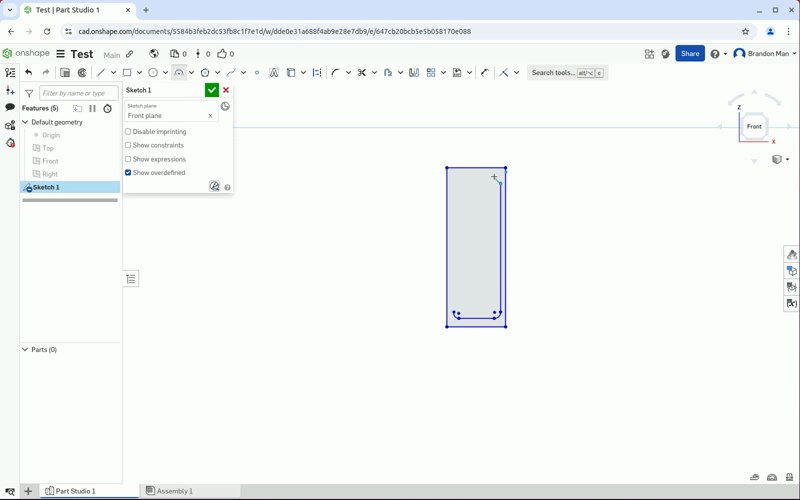
scroll(6)
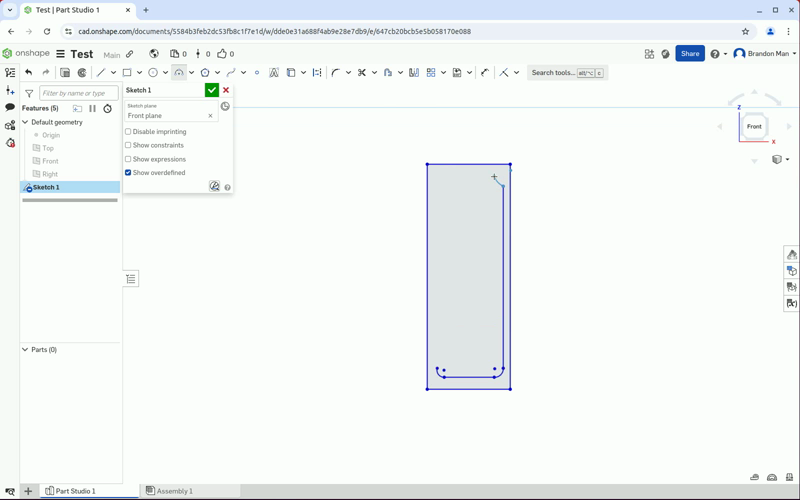
scroll(6)
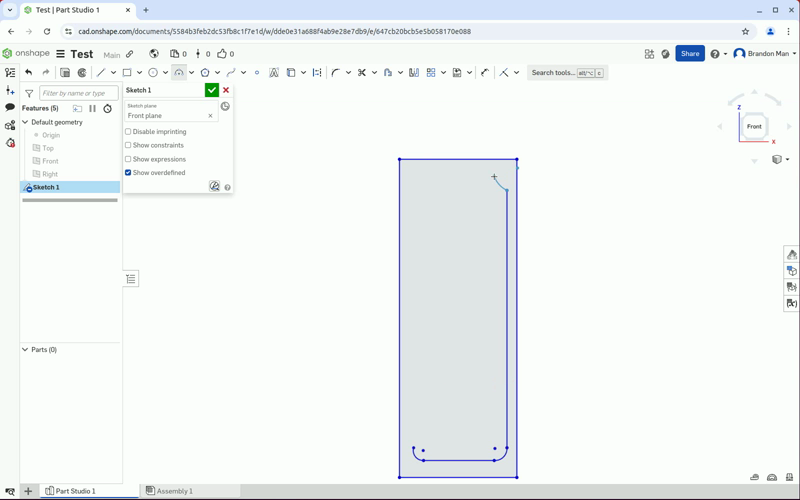
scroll(6)
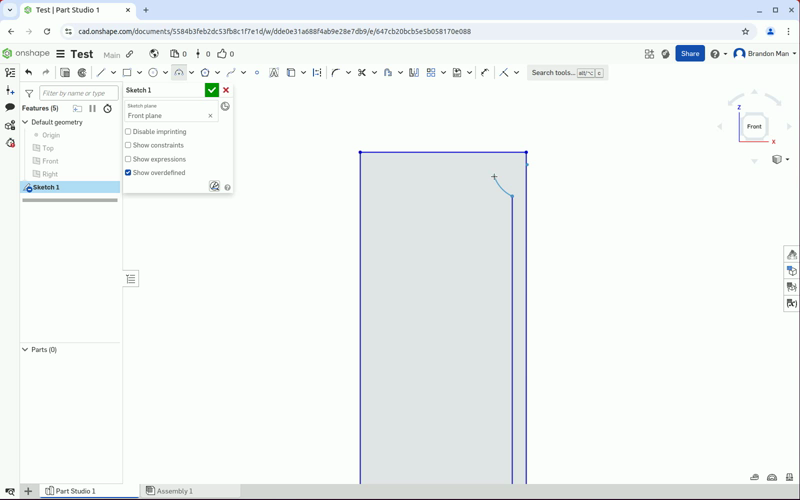
scroll(6)
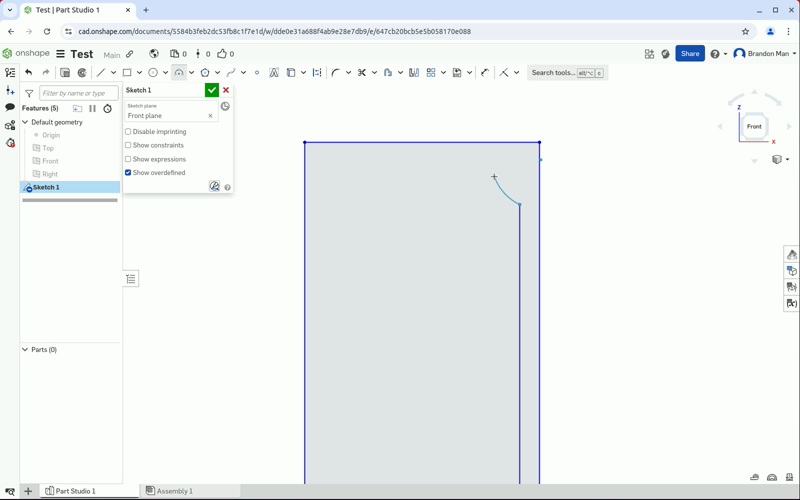
scroll(6)
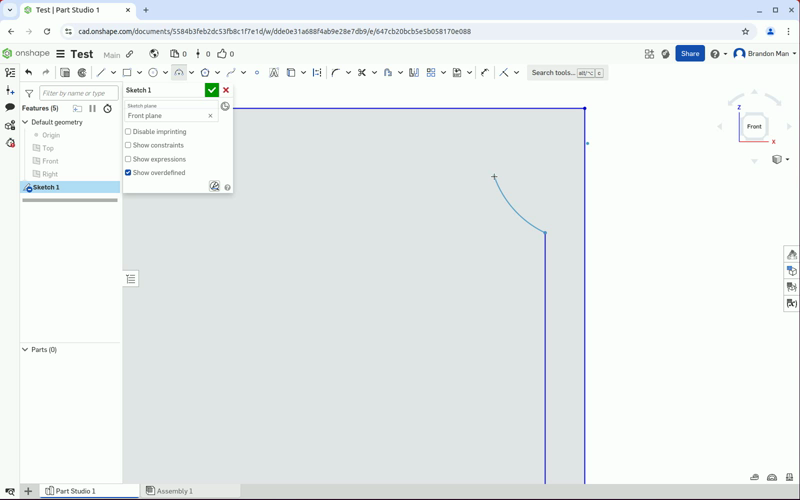
click(494, 176)
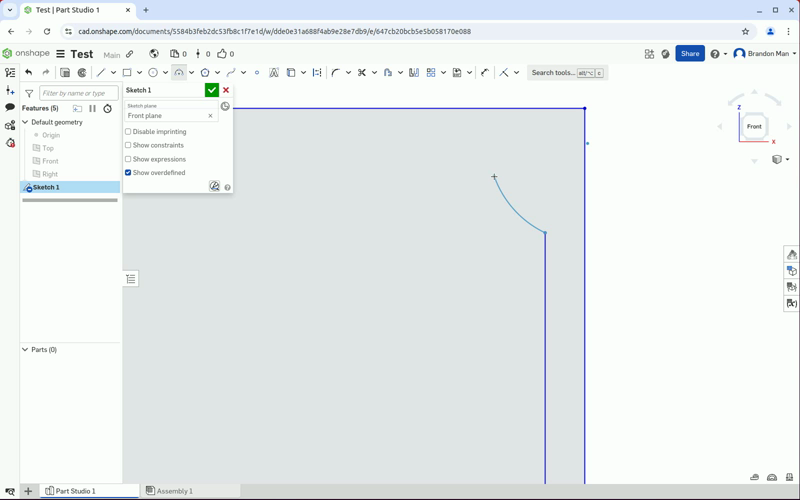
scroll(-6)
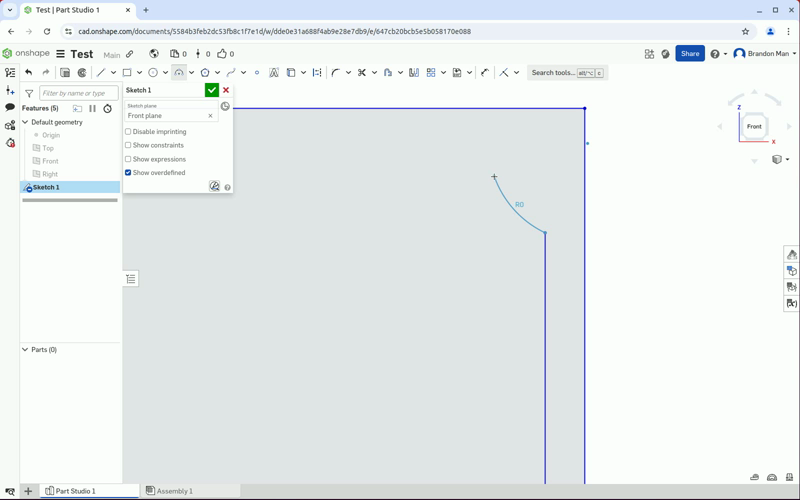
scroll(-6)
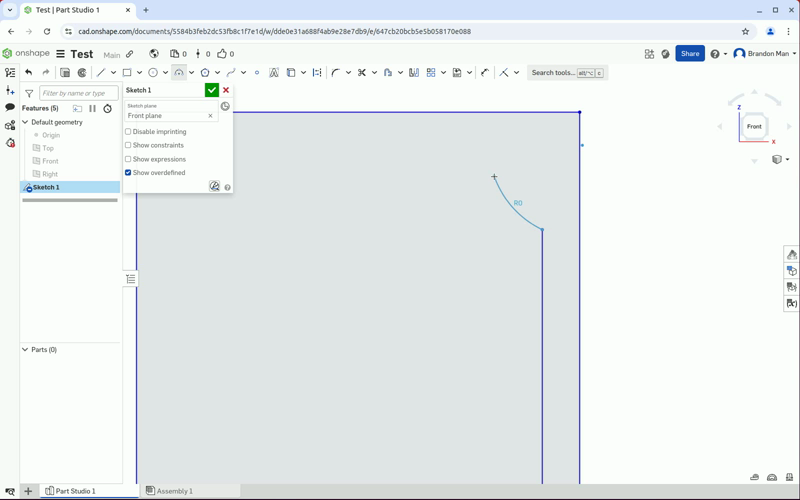
scroll(-6)
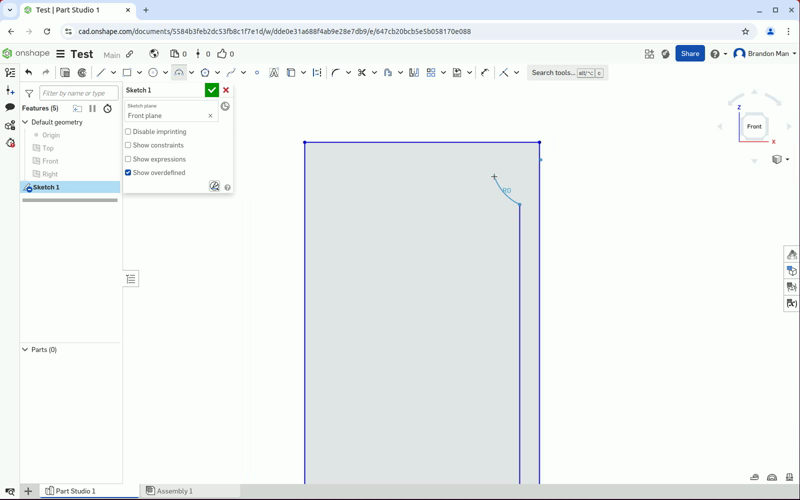
scroll(-6)
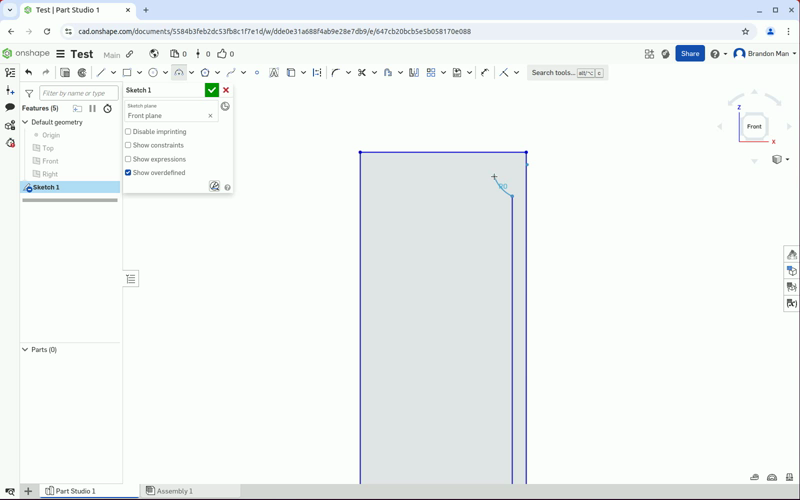
scroll(-6)
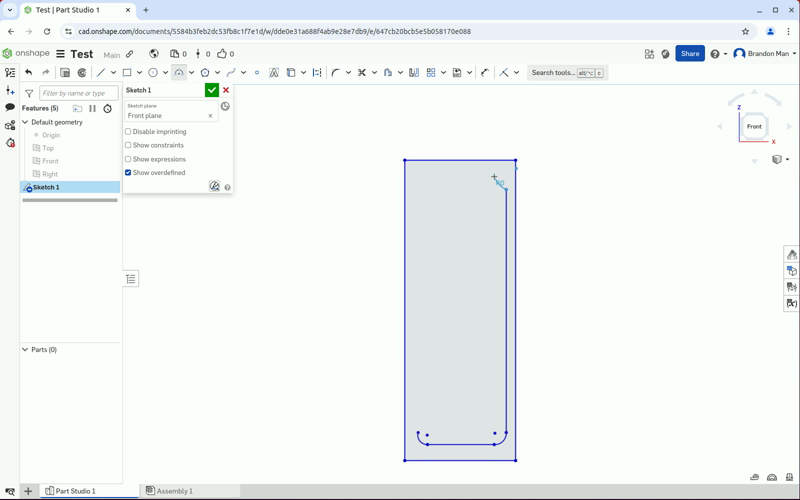
scroll(-6)
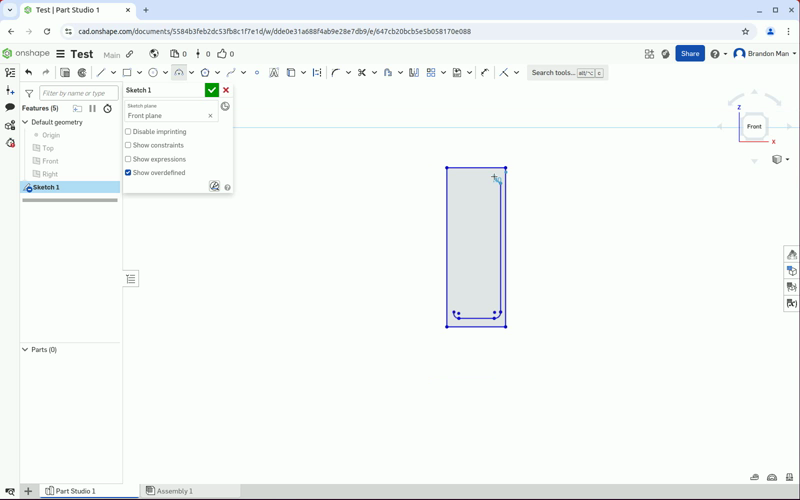
scroll(-6)
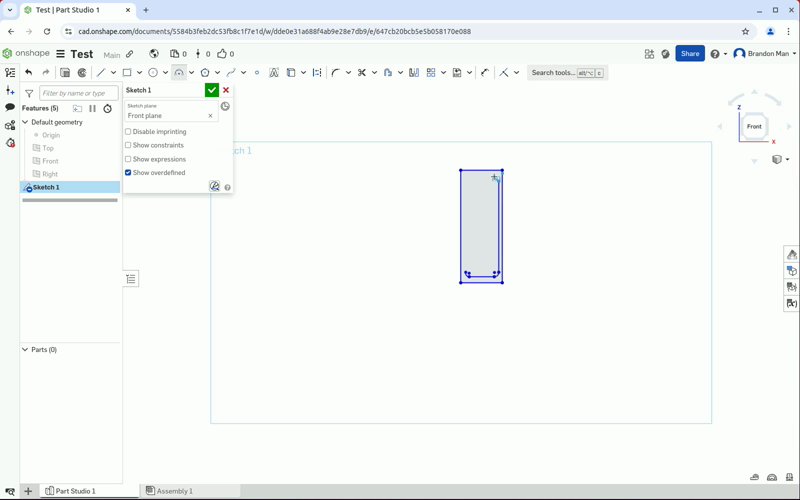
mouse_move(497, 177)
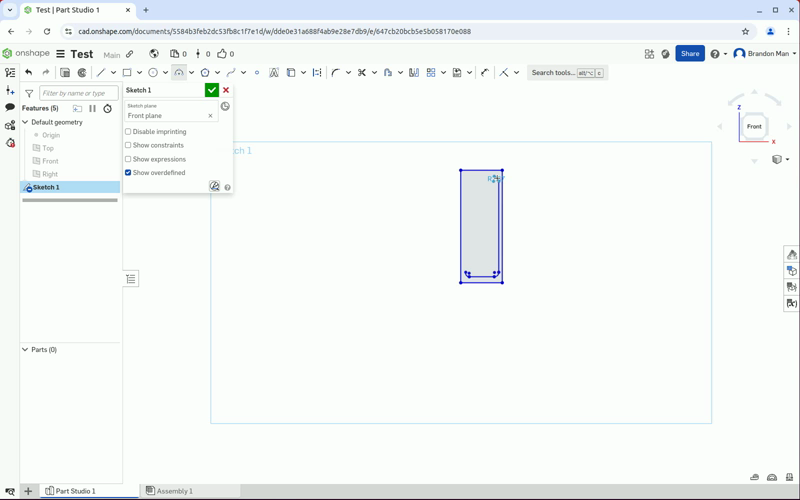
scroll(6)
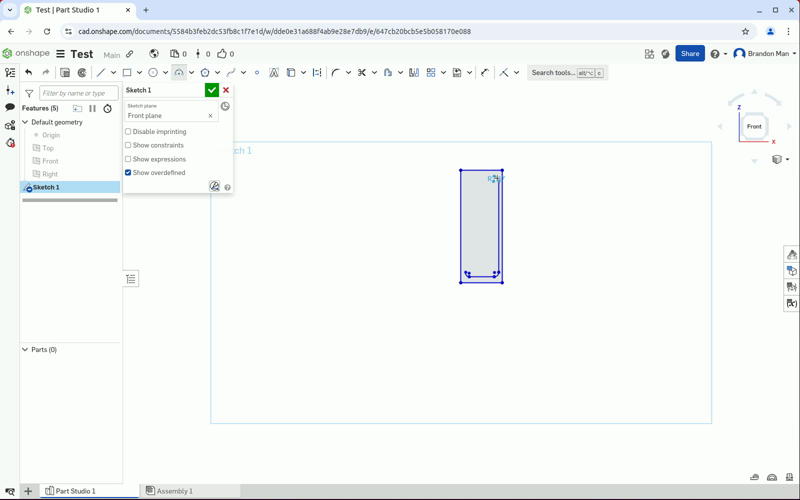
scroll(6)
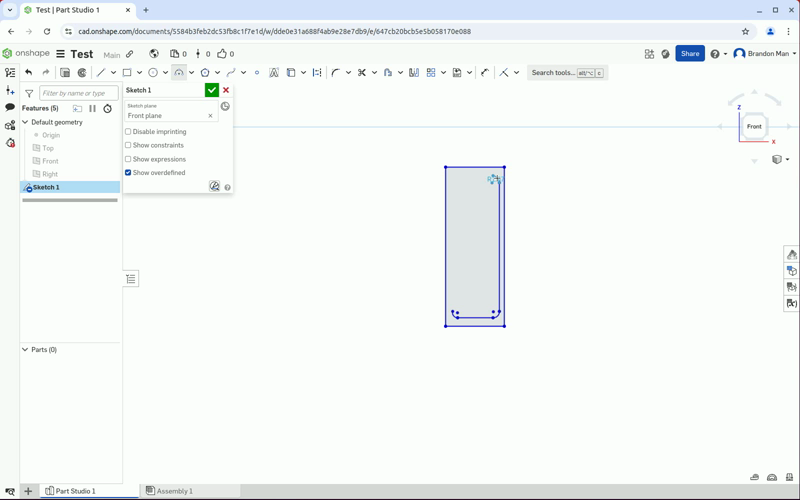
scroll(6)
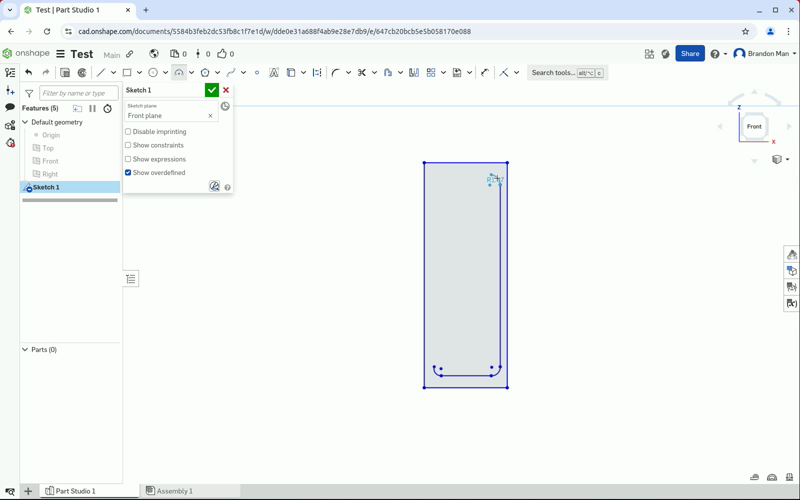
scroll(6)
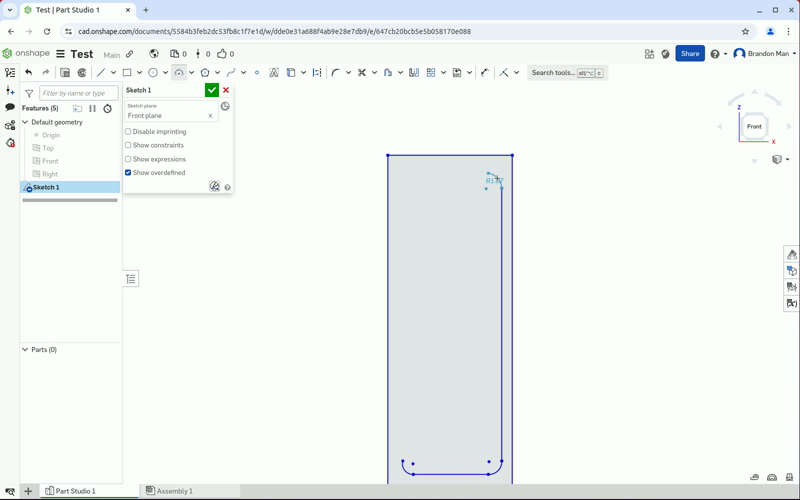
scroll(6)
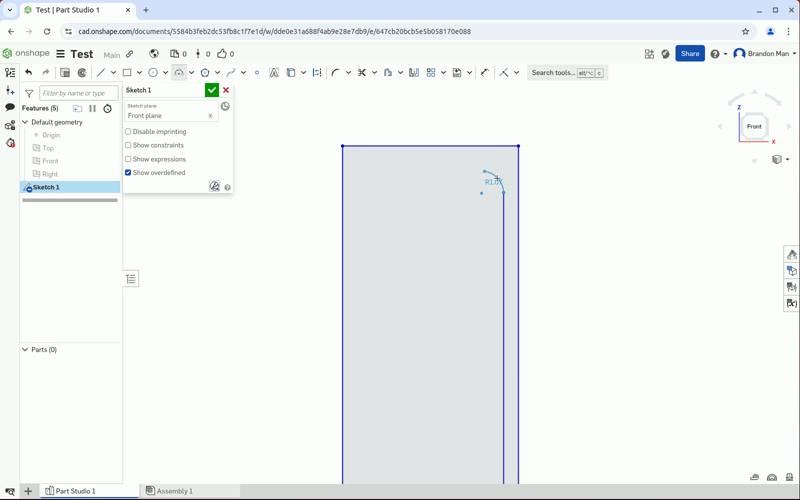
scroll(6)
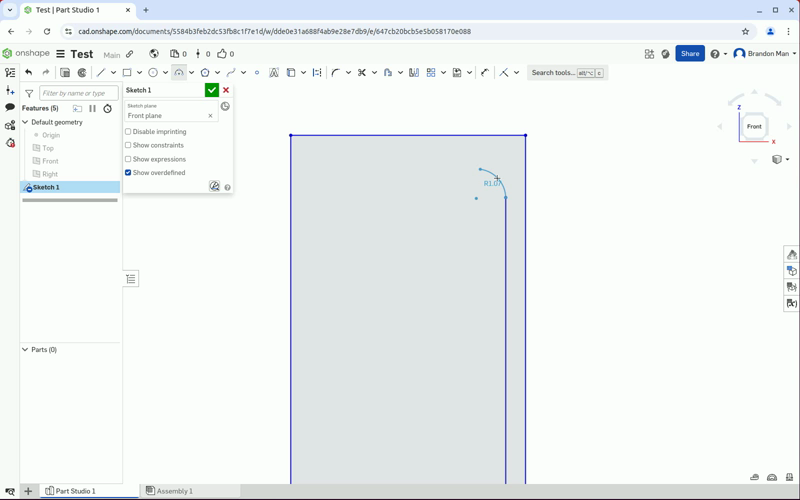
scroll(6)
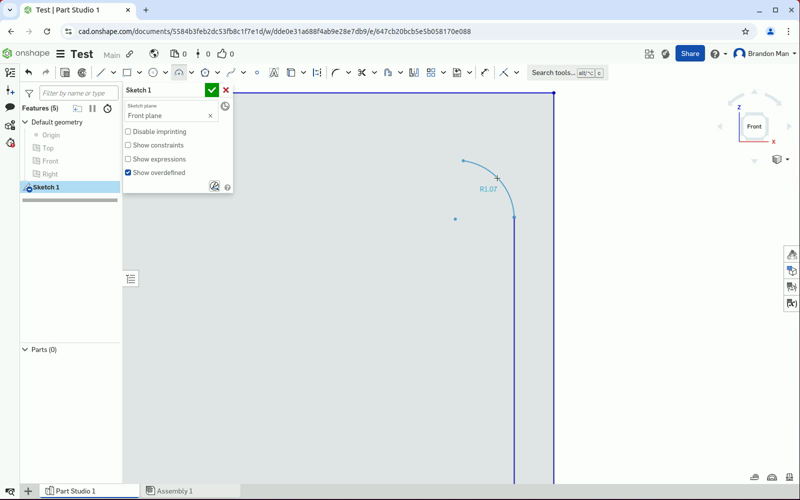
click(497, 177)
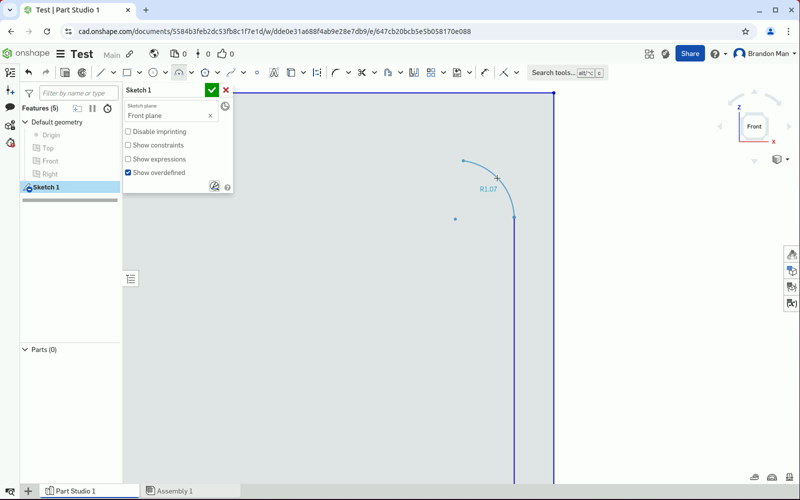
scroll(-6)
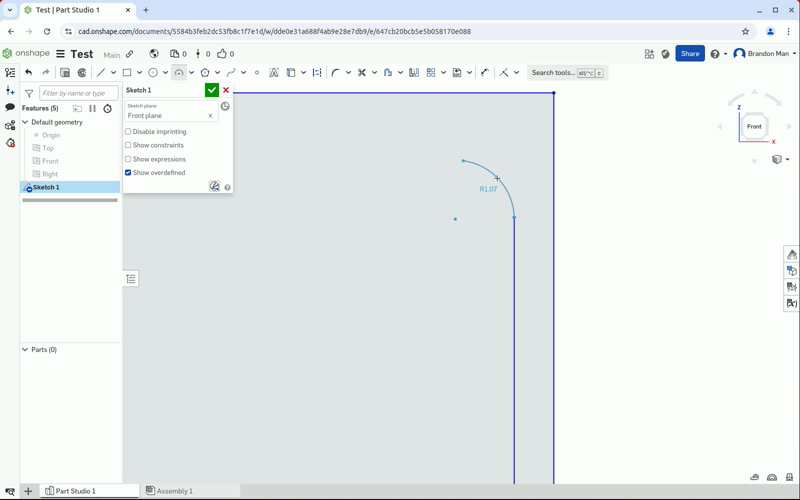
scroll(-6)
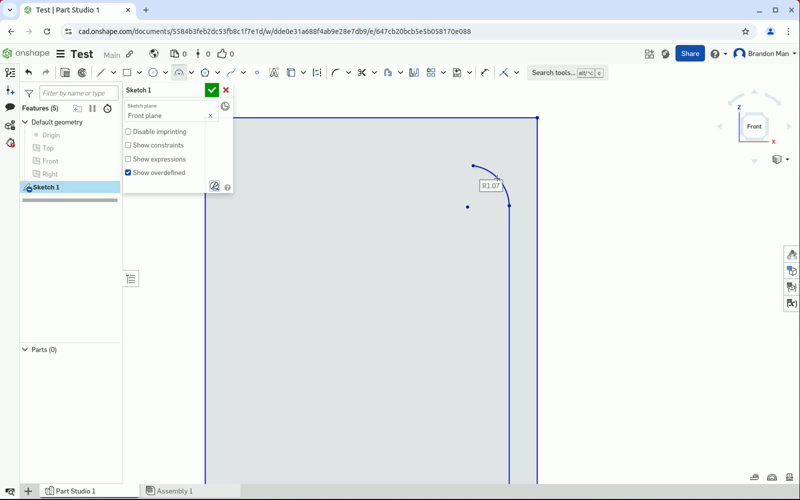
scroll(-6)
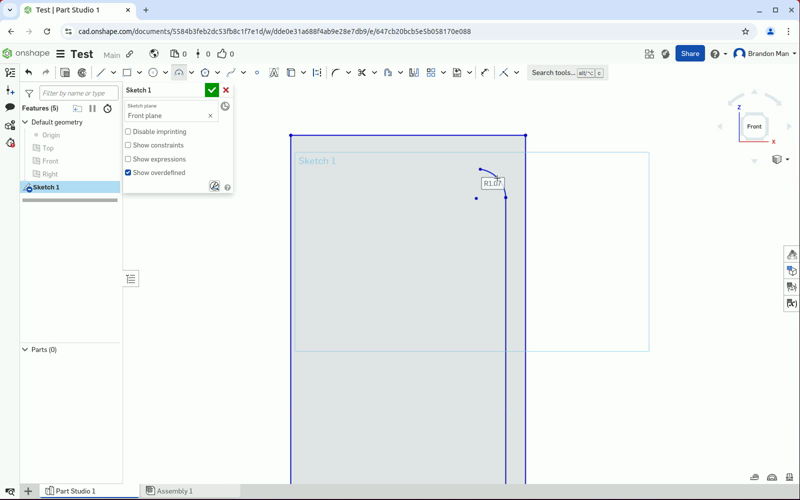
scroll(-6)
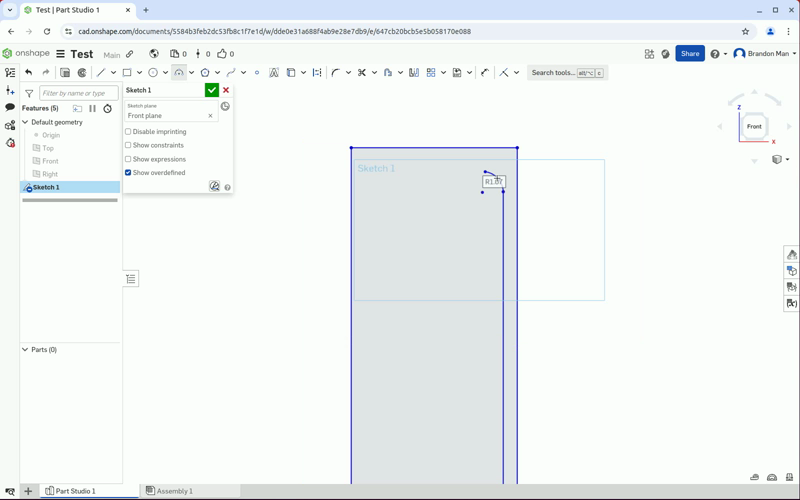
scroll(-6)
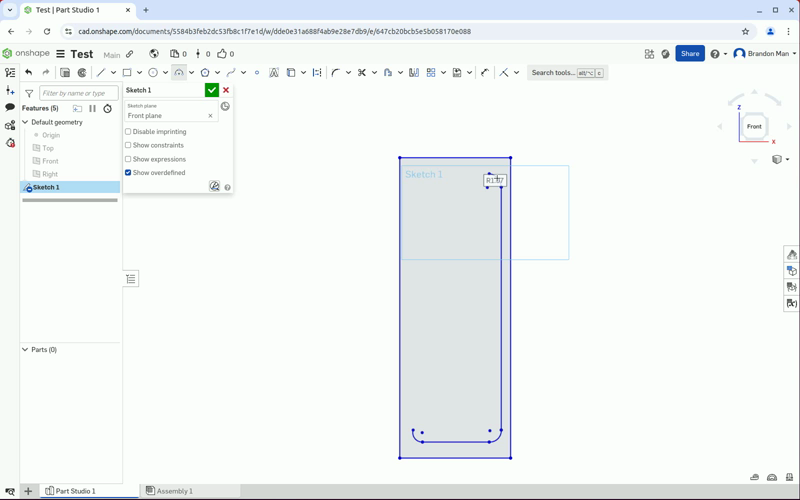
scroll(-6)
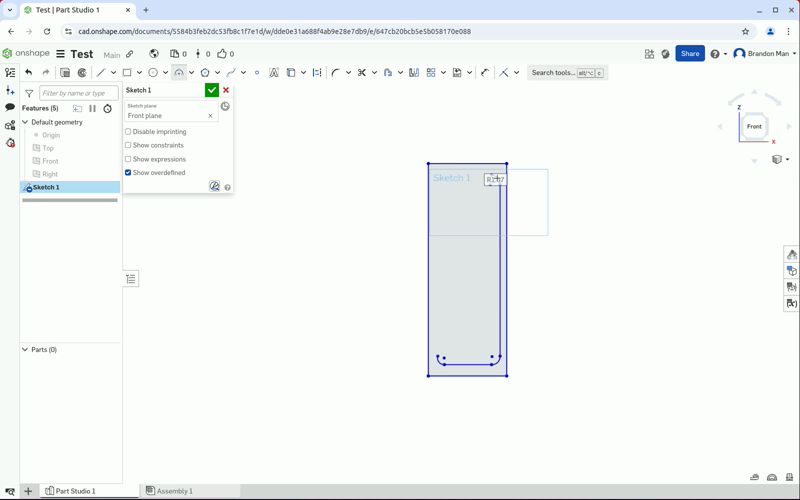
scroll(-6)
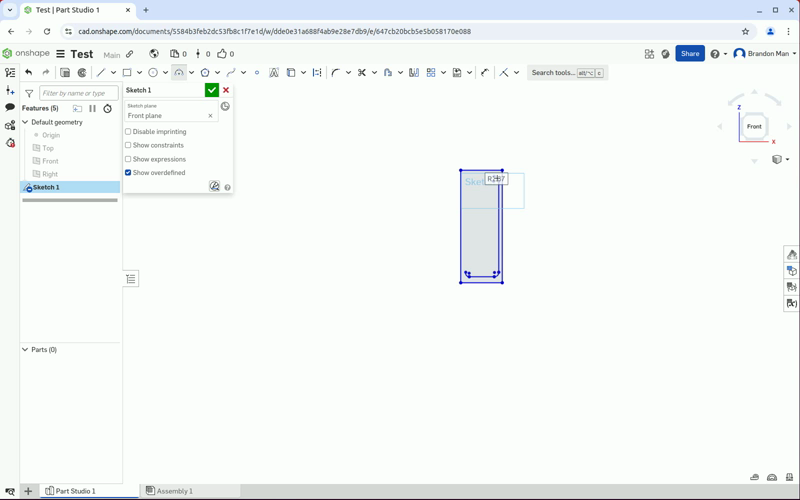
key_up(shift)
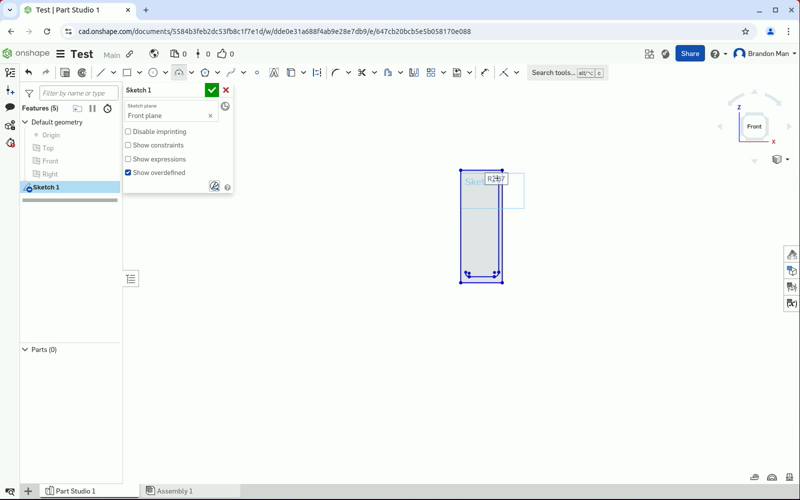
key(esc)
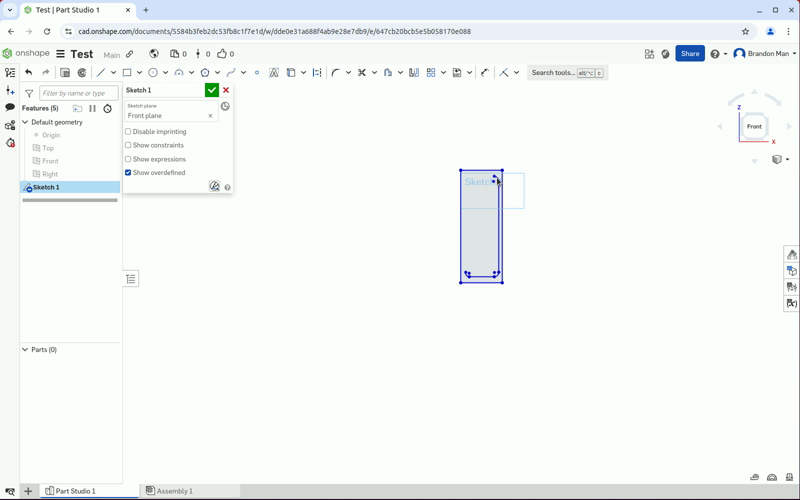
key(l)
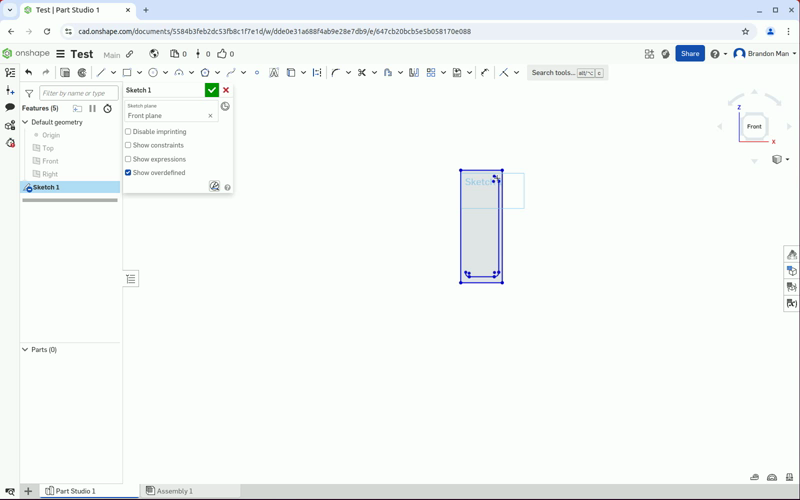
mouse_move(494, 176)
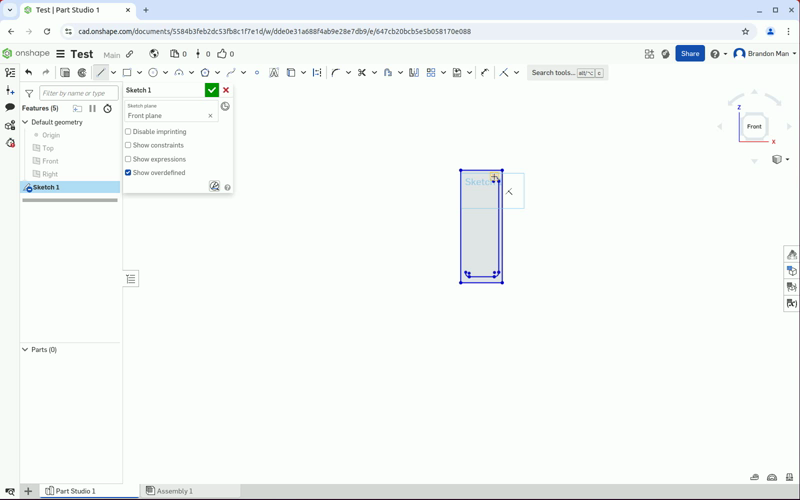
scroll(6)
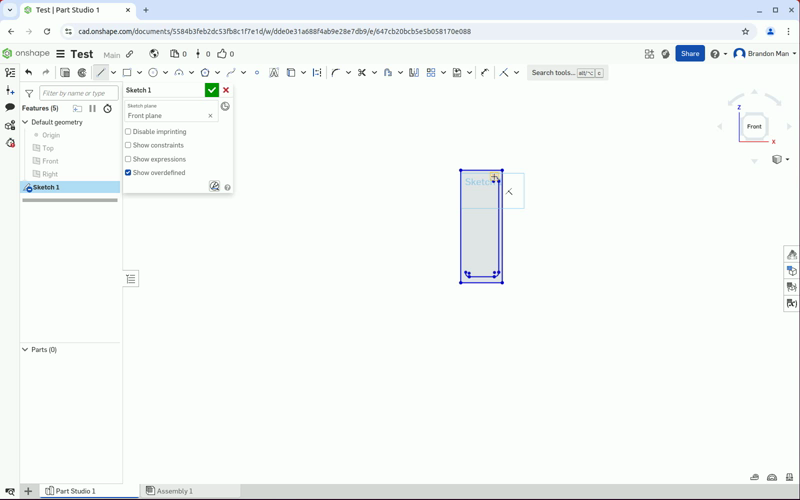
scroll(6)
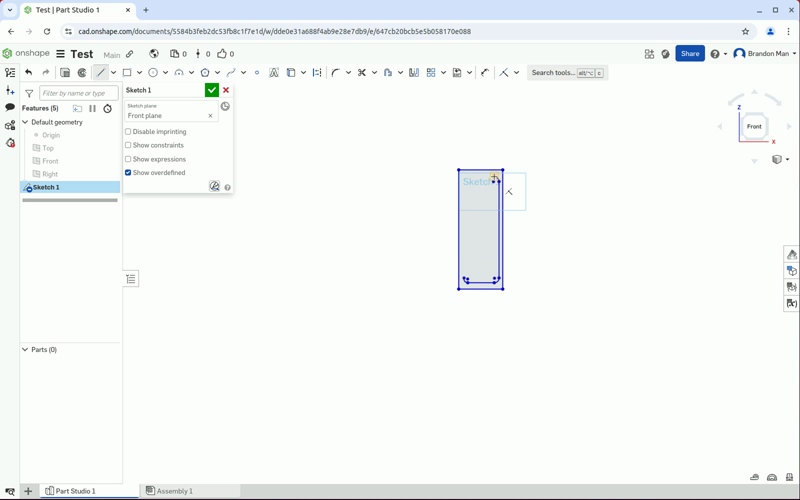
scroll(6)
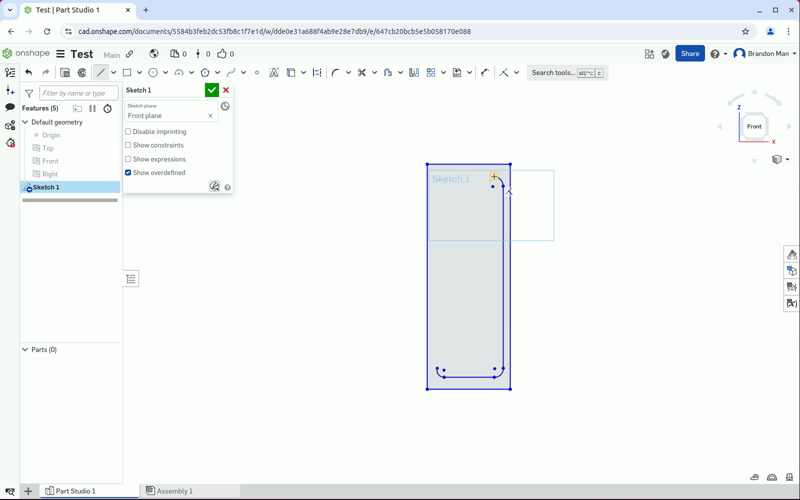
scroll(6)
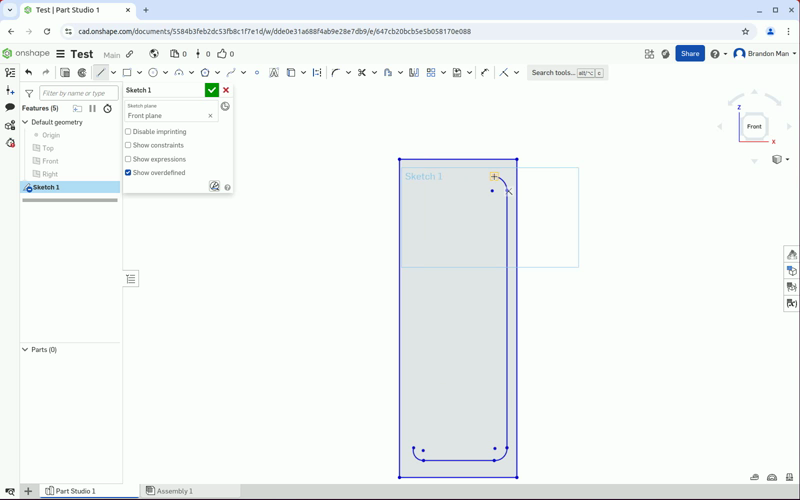
scroll(6)
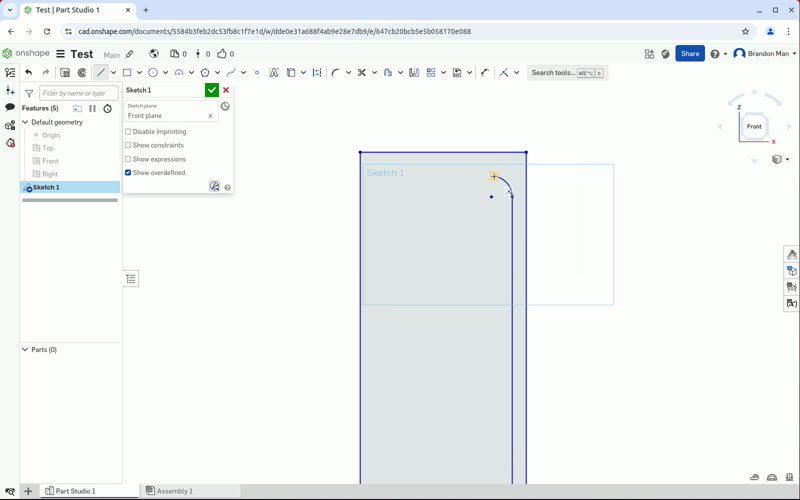
scroll(6)
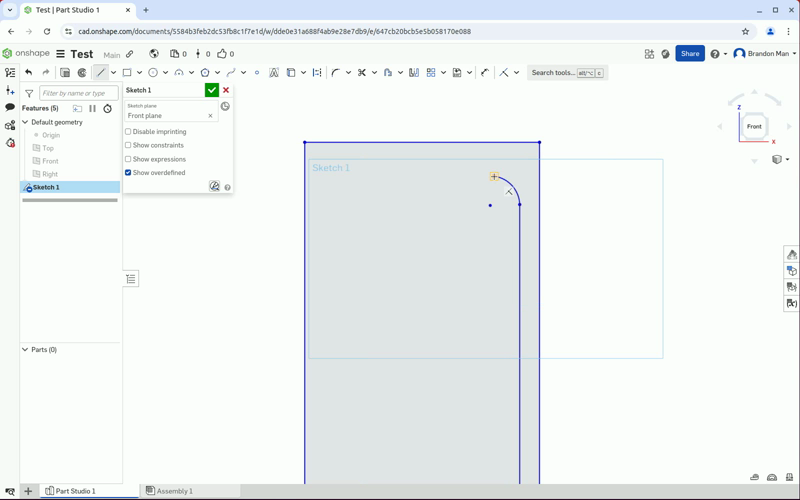
scroll(6)
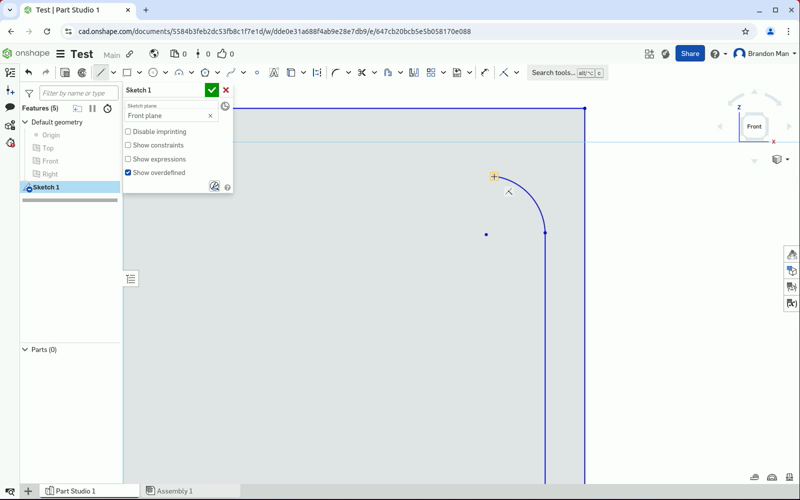
click(494, 176)
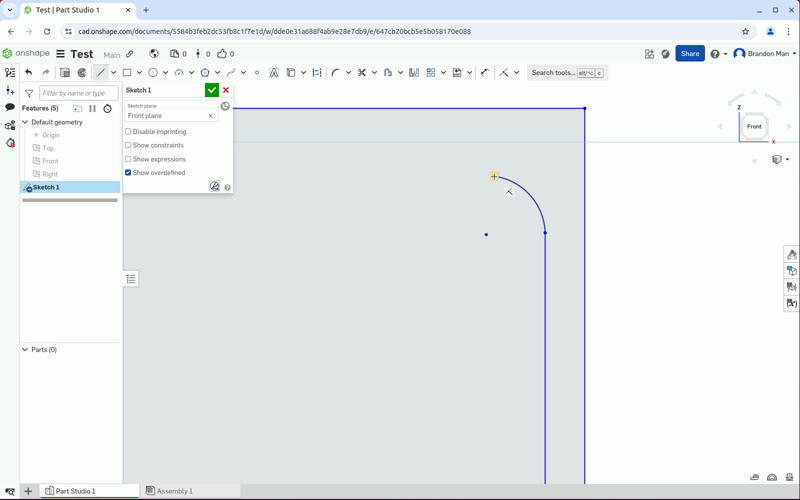
scroll(-6)
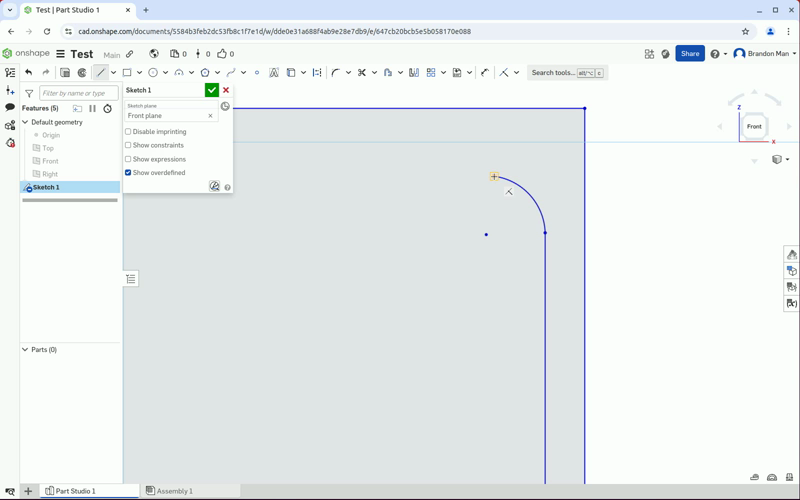
scroll(-6)
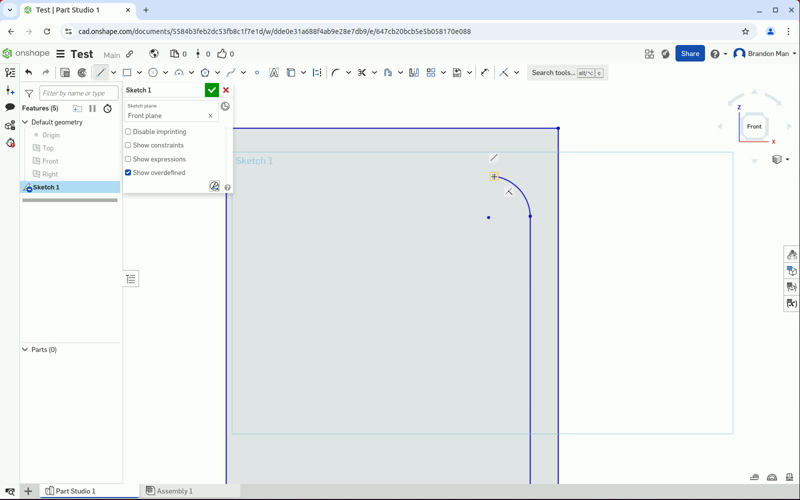
scroll(-6)
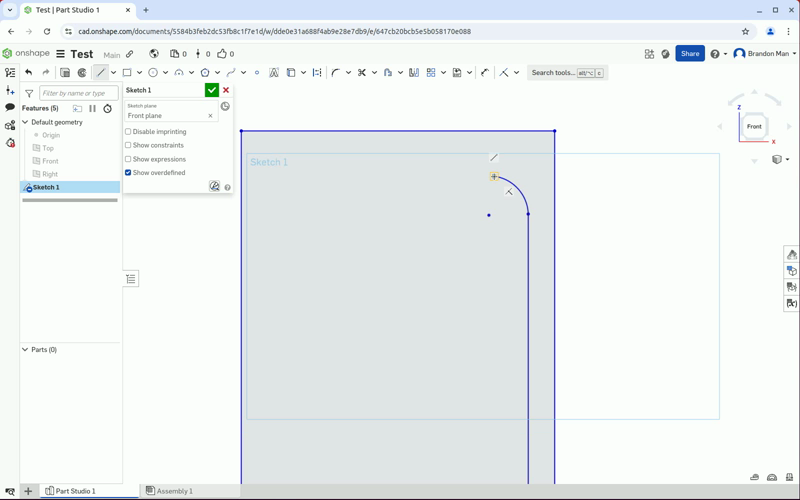
scroll(-6)
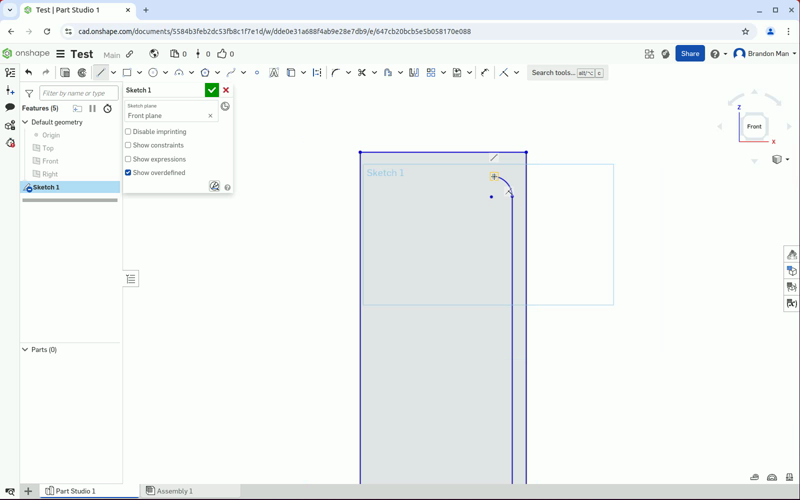
scroll(-6)
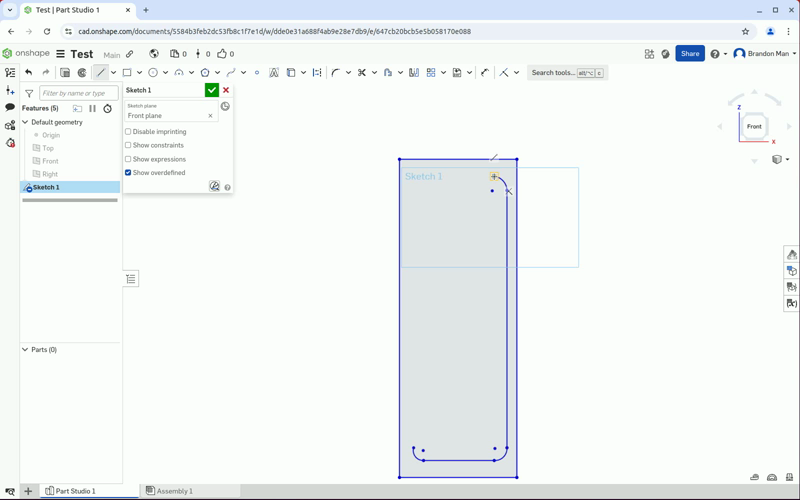
scroll(-6)
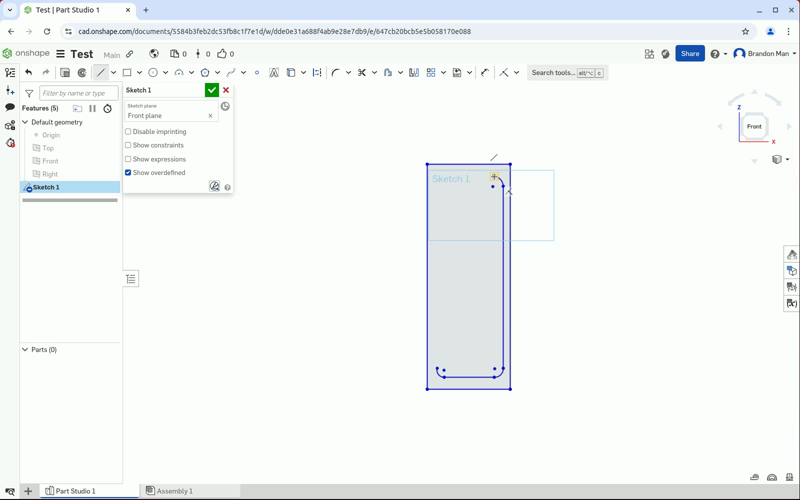
scroll(-6)
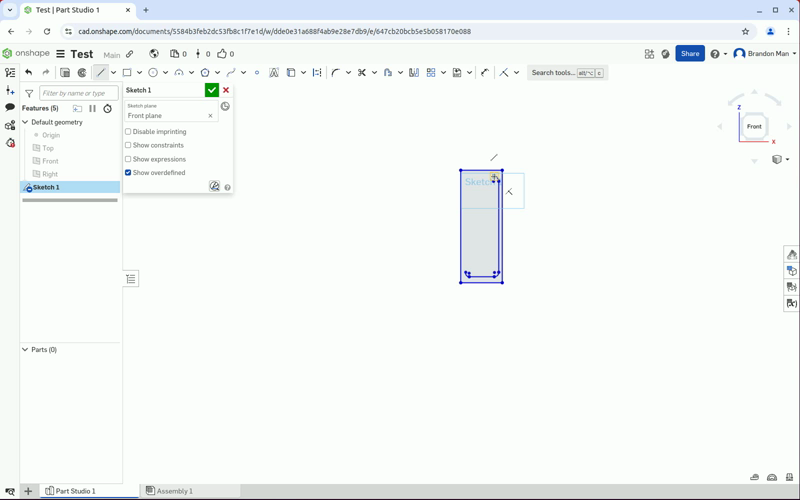
key_down(shift)
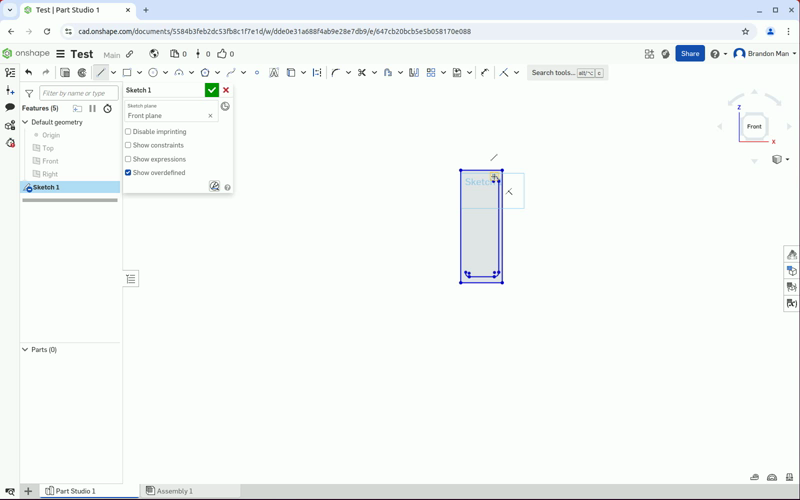
mouse_move(524, 176)
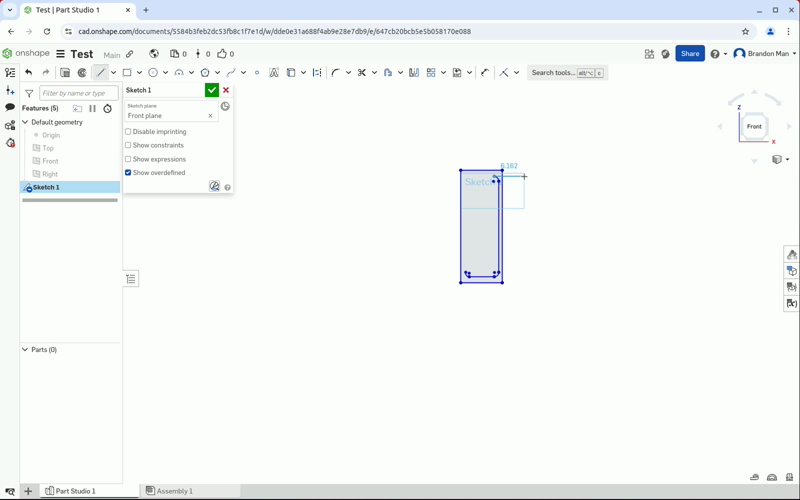
mouse_move(469, 176)
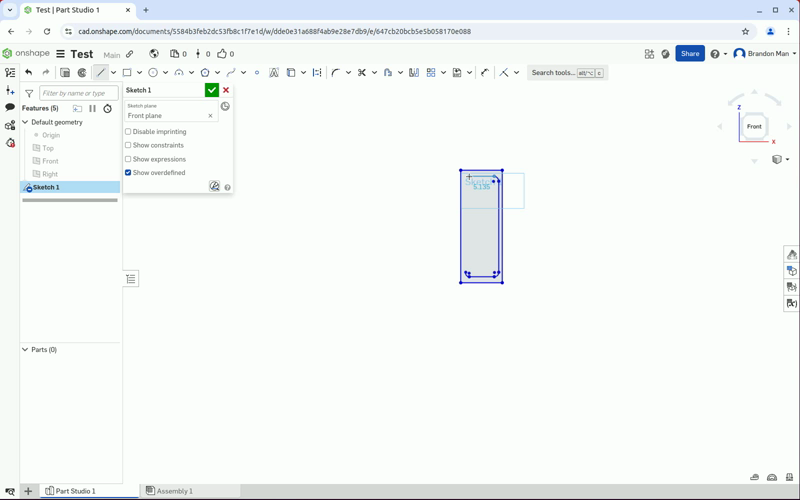
click(469, 176)
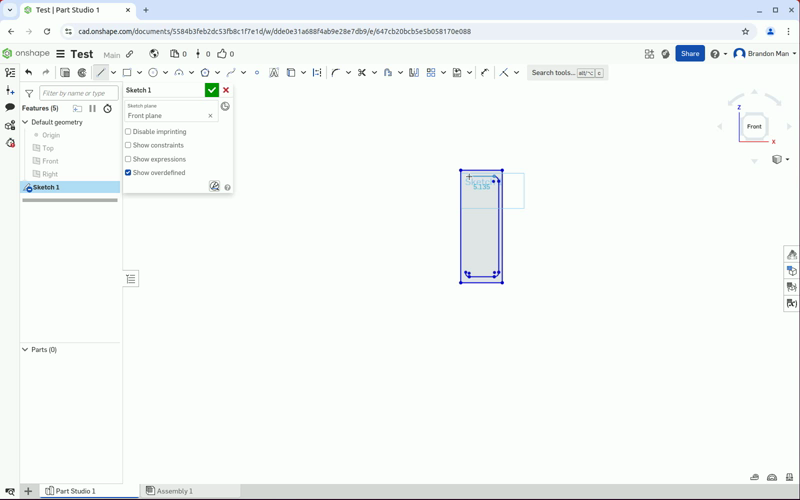
key_up(shift)
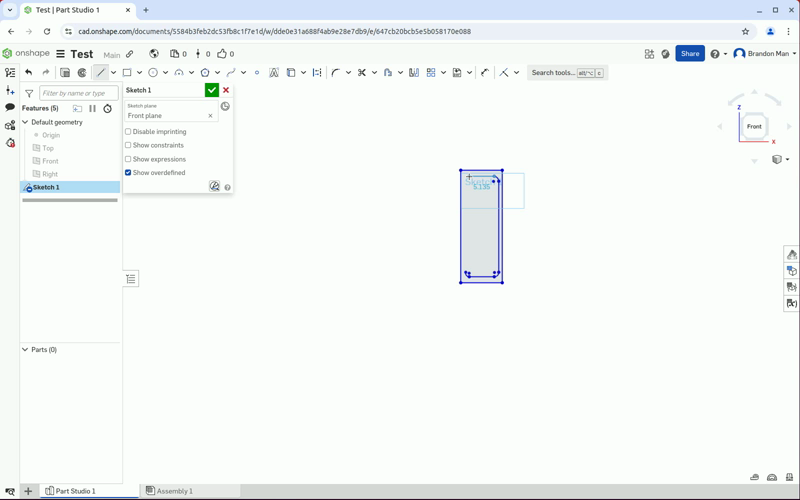
key(esc)
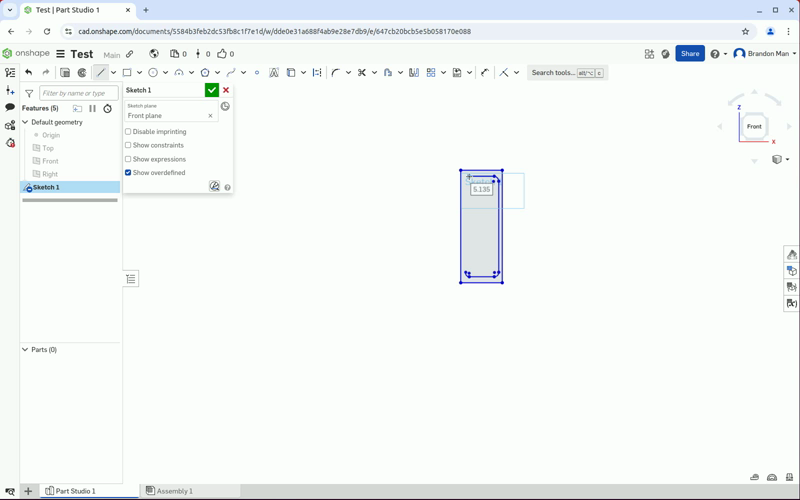
key(a)
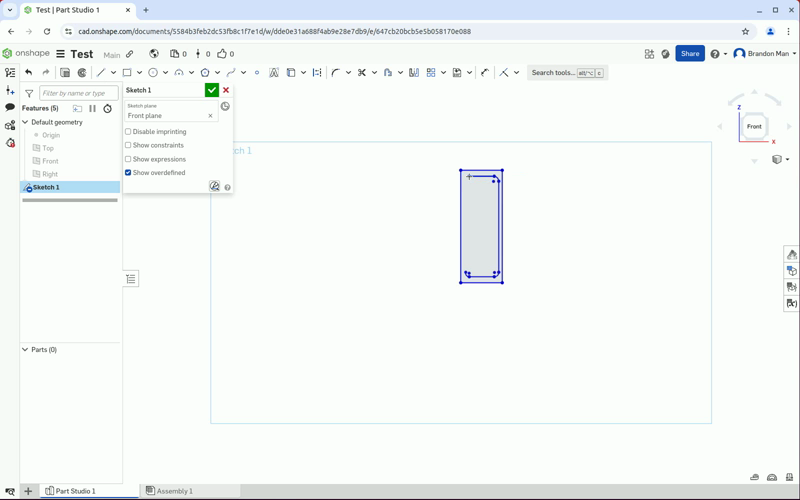
mouse_move(469, 176)
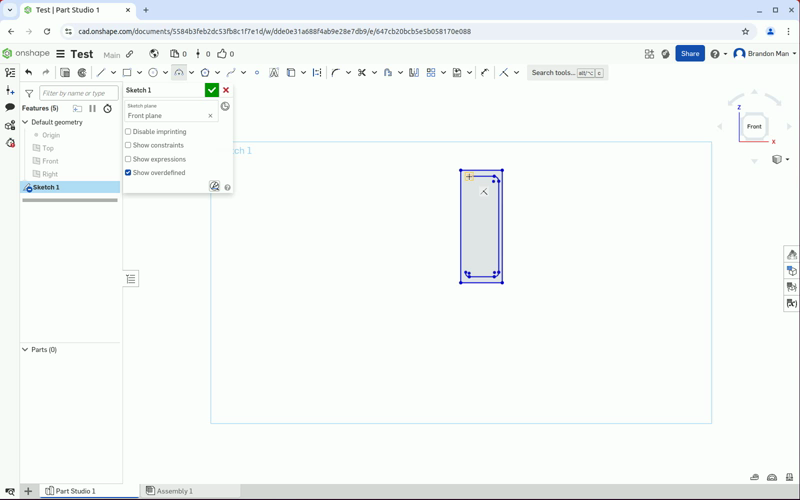
click(469, 176)
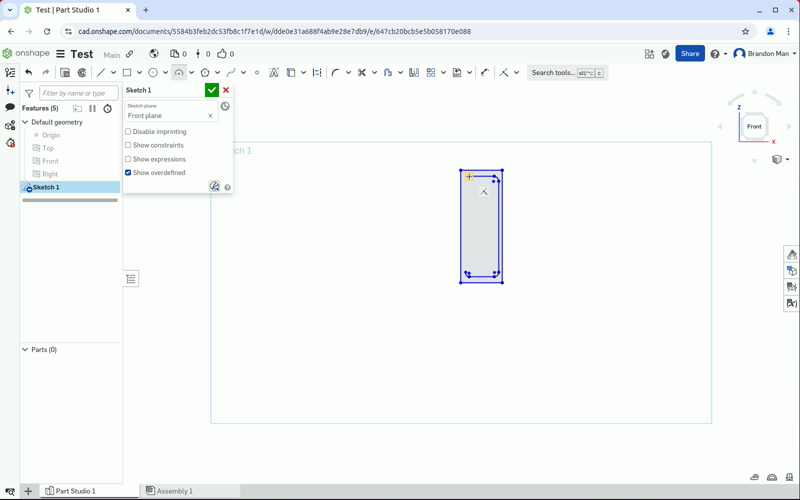
key_down(shift)
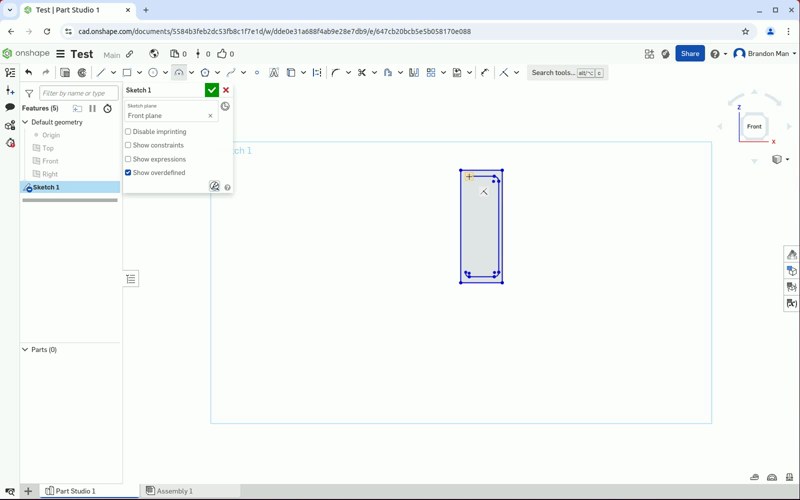
mouse_move(465, 181)
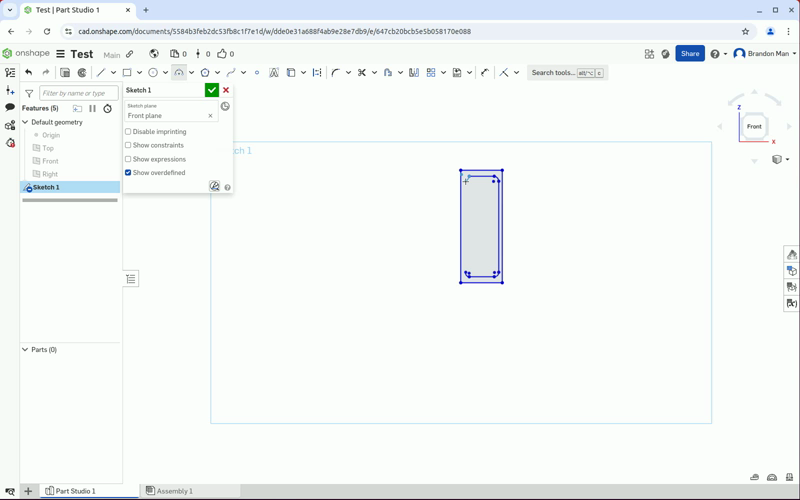
scroll(6)
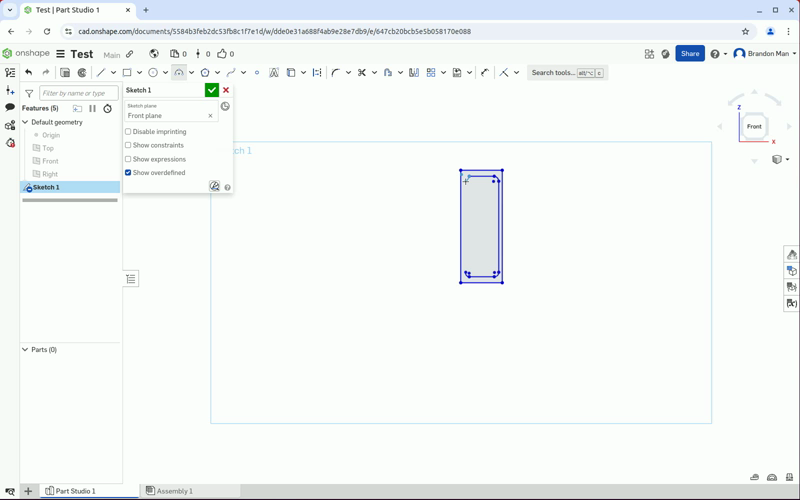
scroll(6)
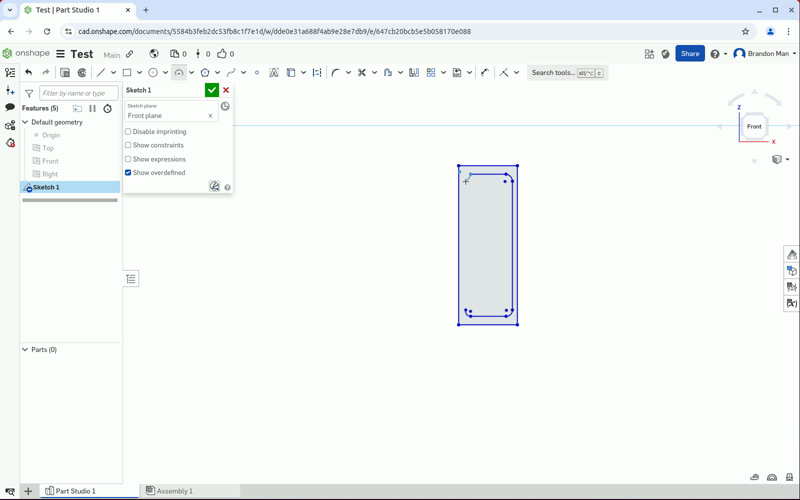
scroll(6)
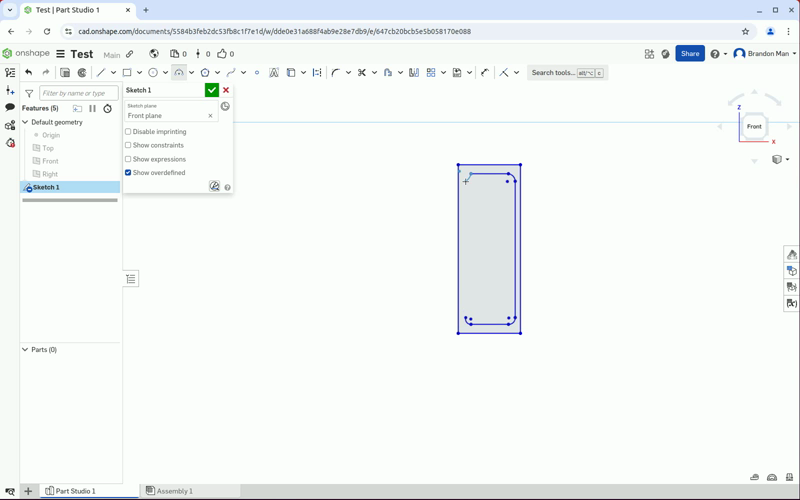
scroll(6)
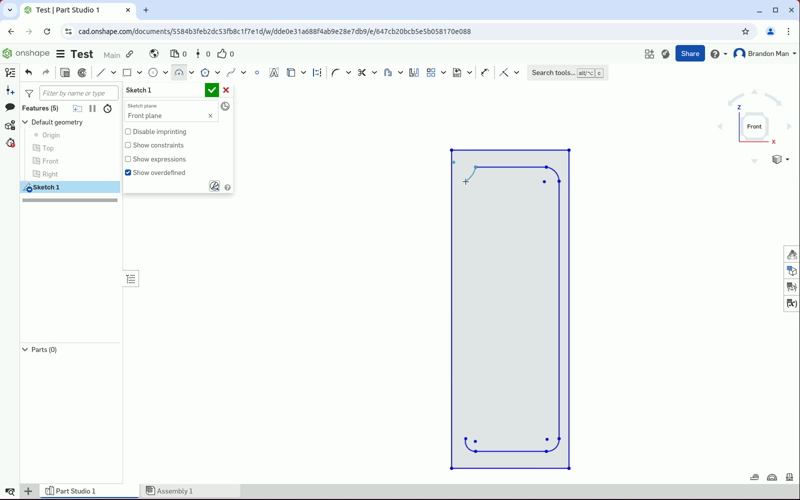
scroll(6)
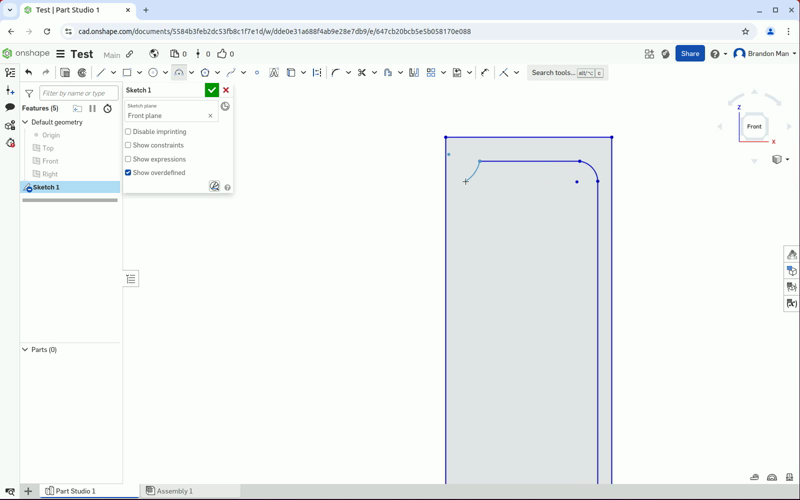
scroll(6)
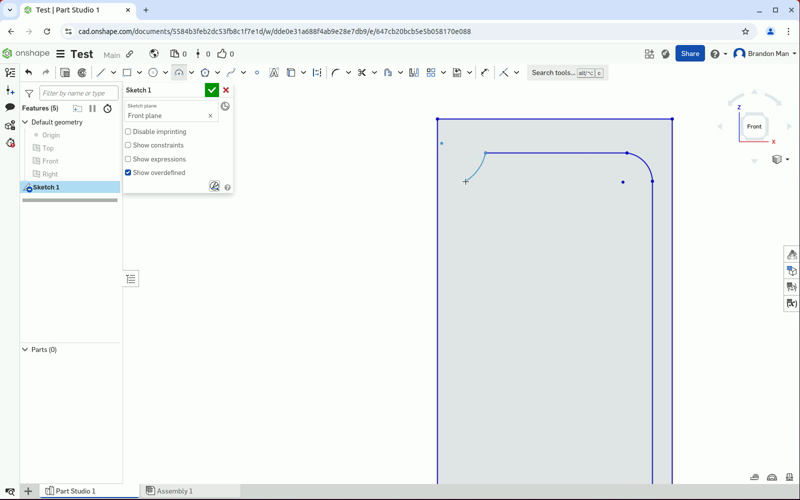
scroll(6)
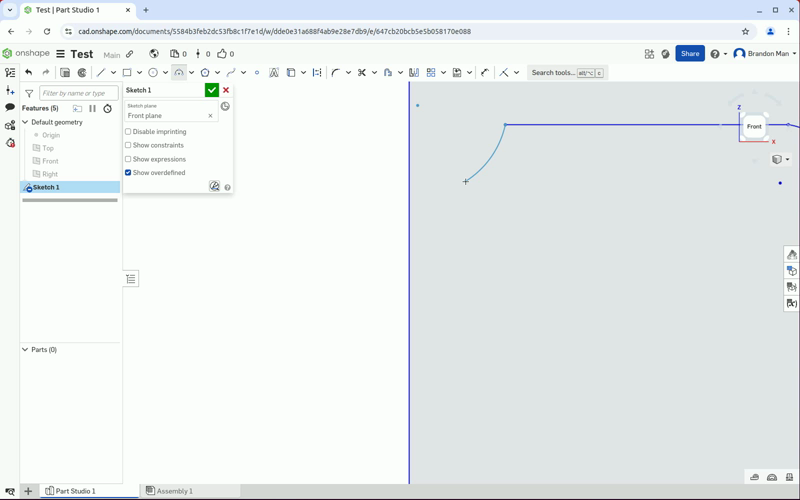
click(465, 181)
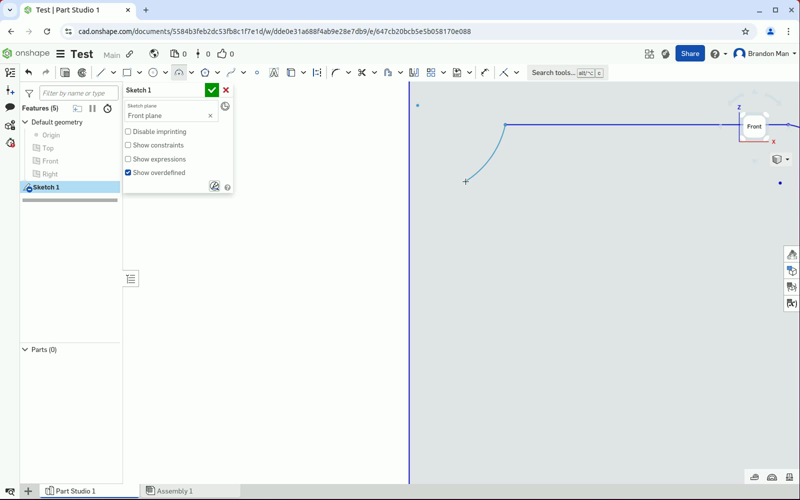
scroll(-6)
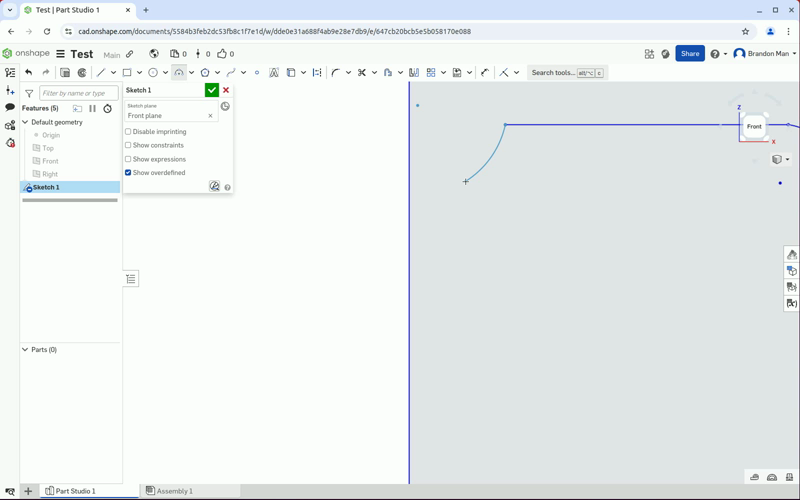
scroll(-6)
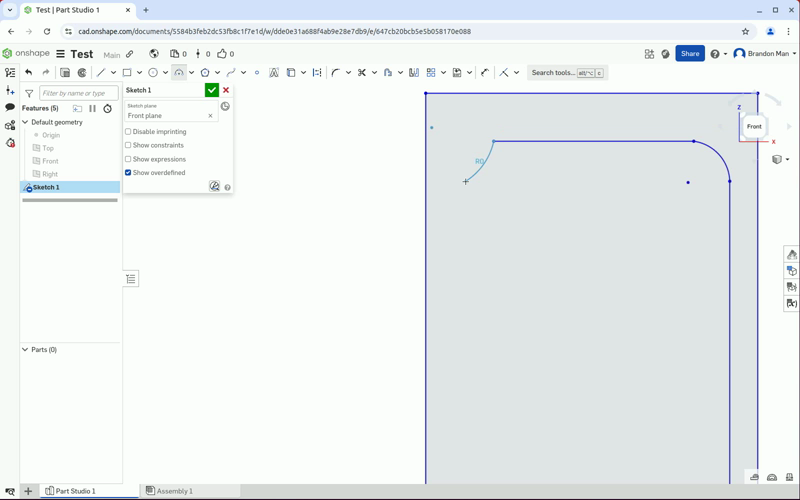
scroll(-6)
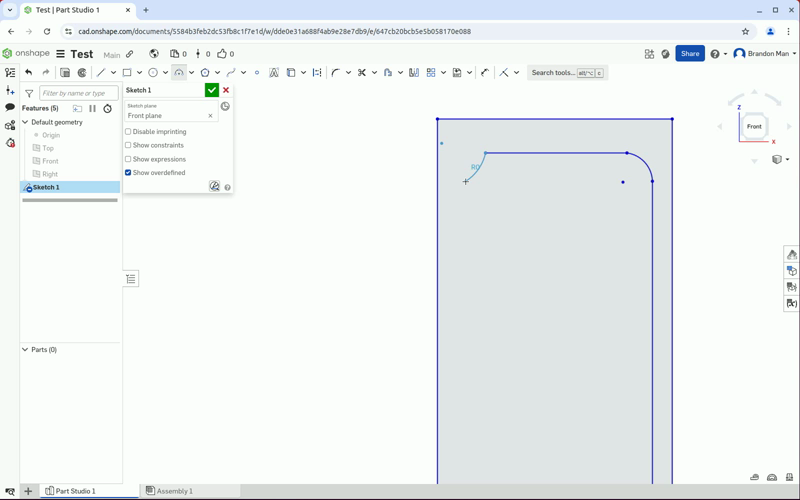
scroll(-6)
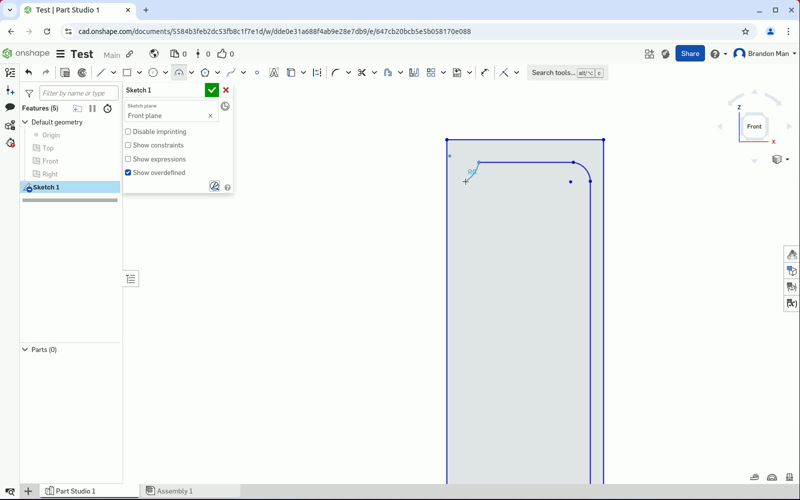
scroll(-6)
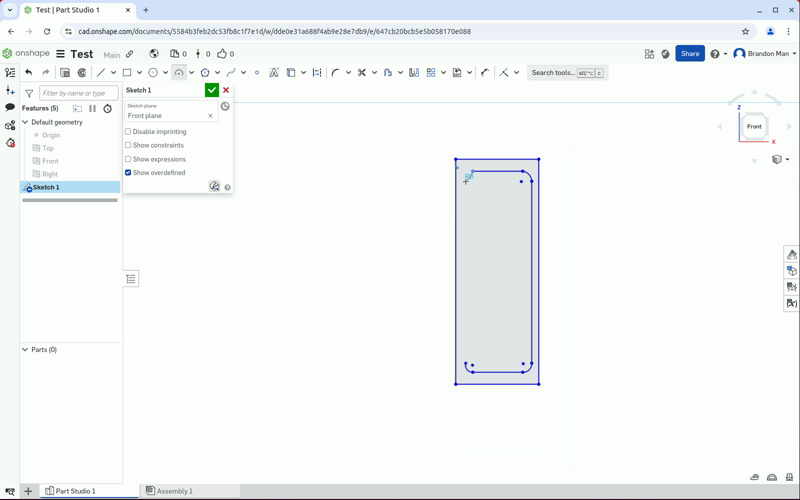
scroll(-6)
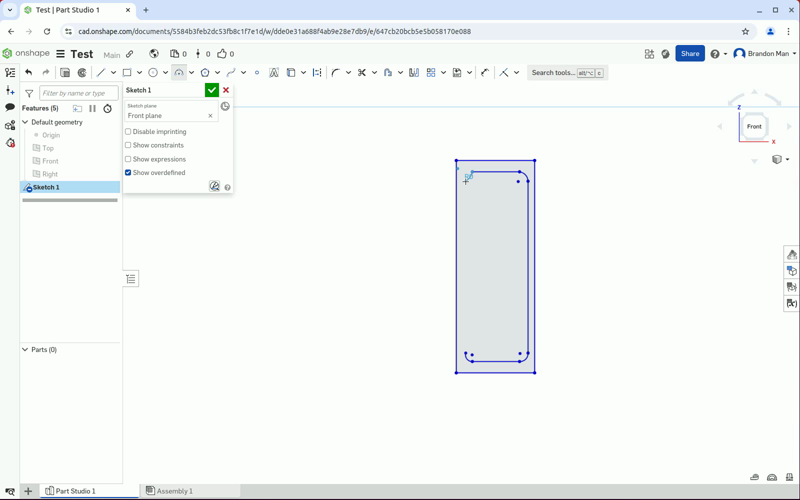
scroll(-6)
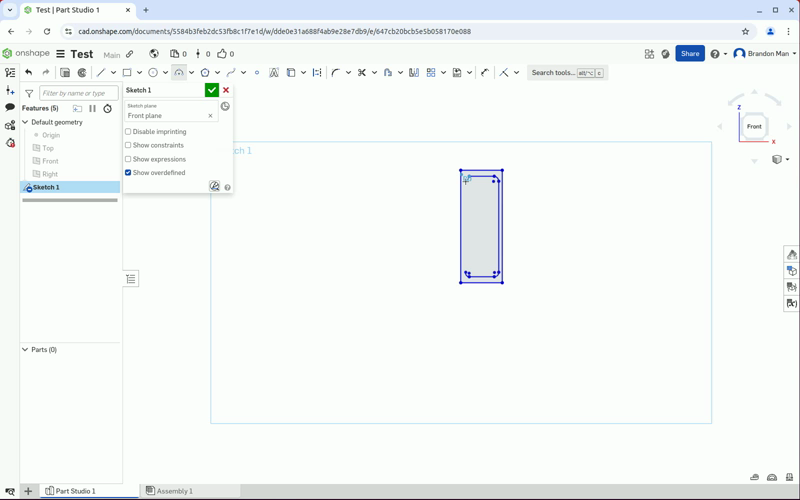
mouse_move(466, 177)
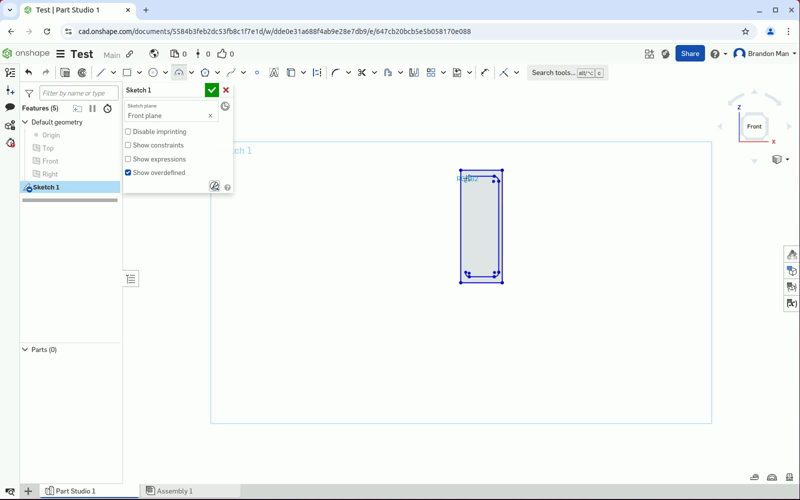
scroll(6)
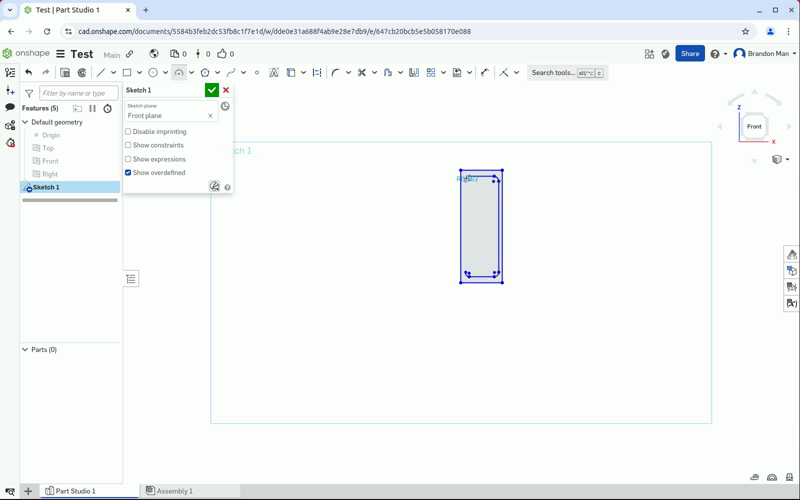
scroll(6)
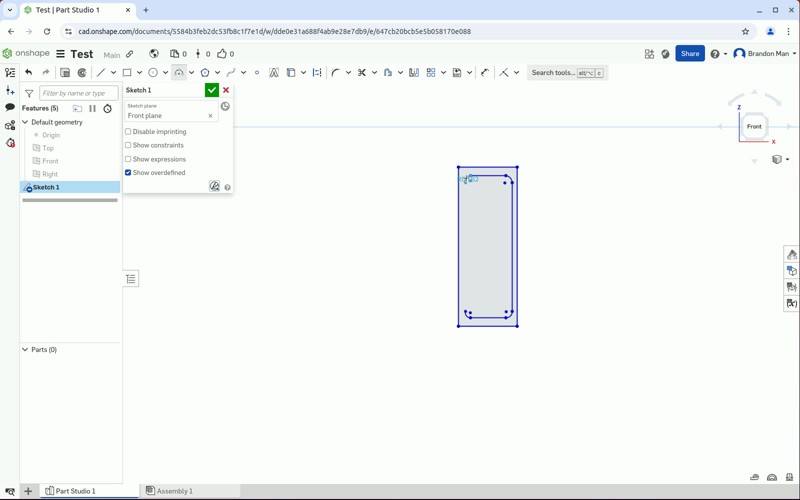
scroll(6)
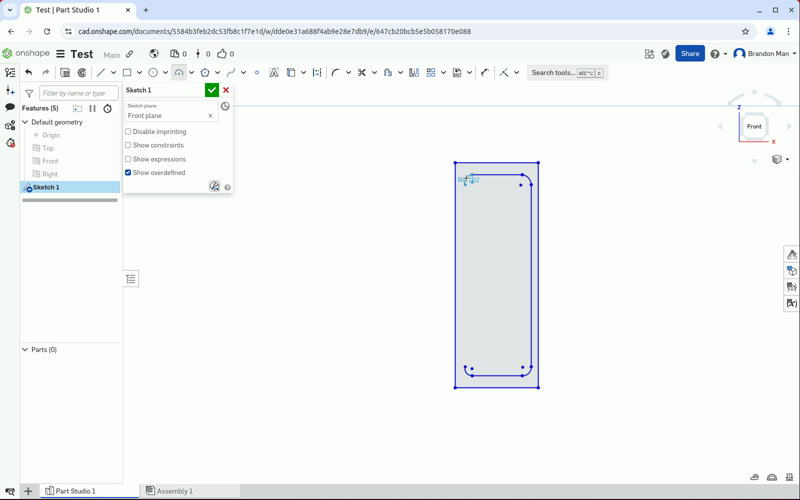
scroll(6)
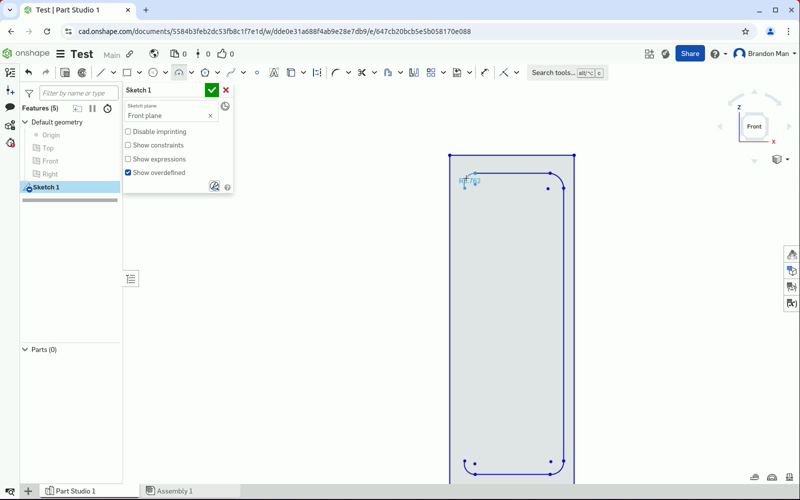
scroll(6)
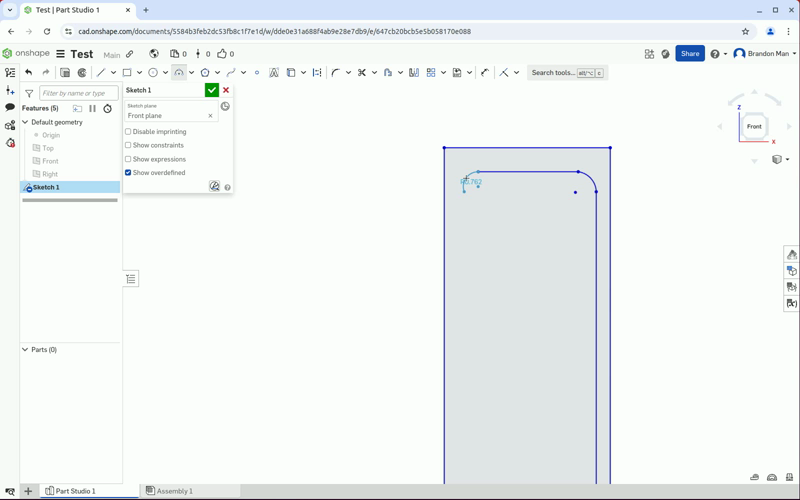
scroll(6)
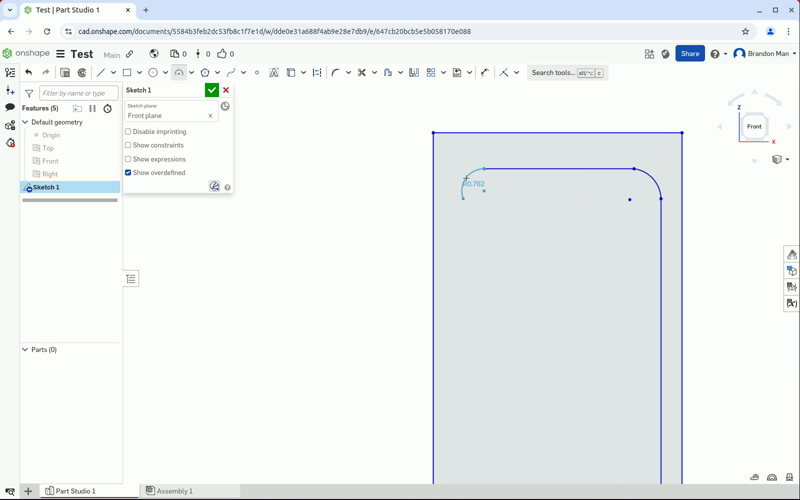
scroll(6)
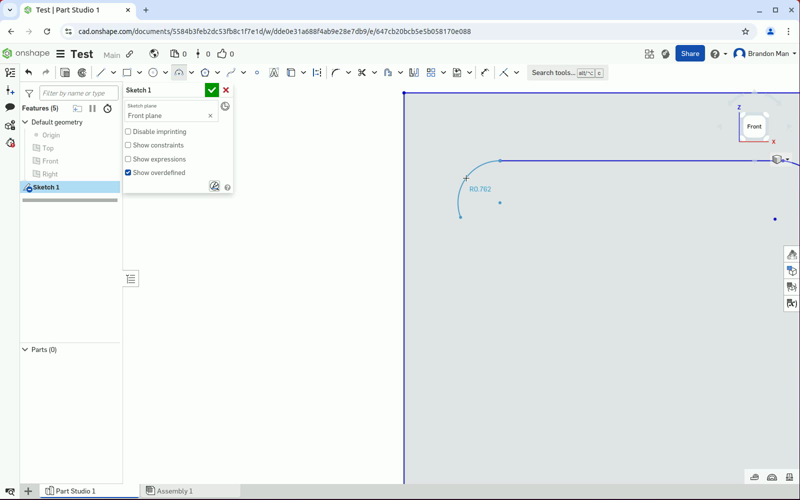
click(466, 177)
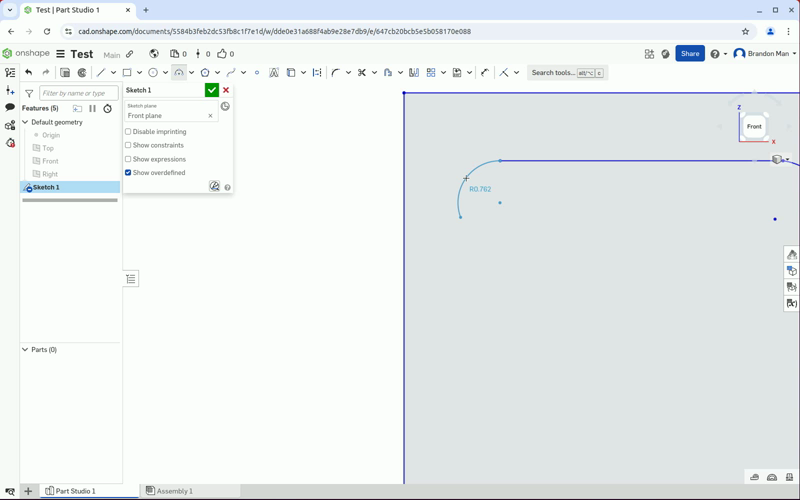
scroll(-6)
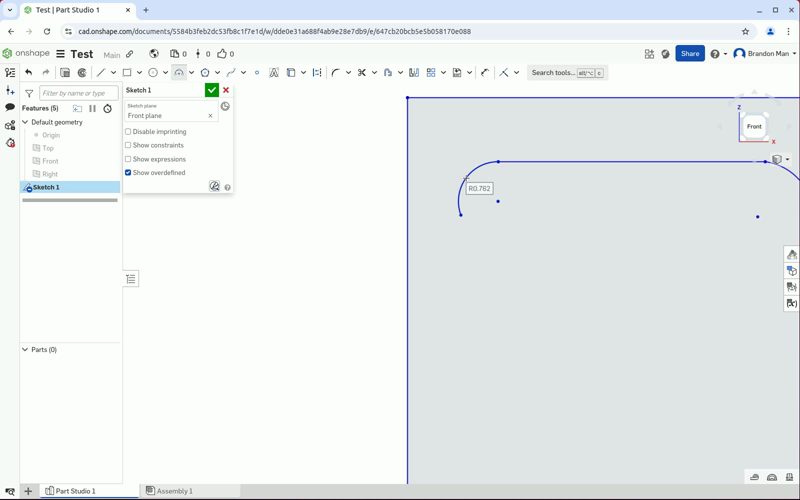
scroll(-6)
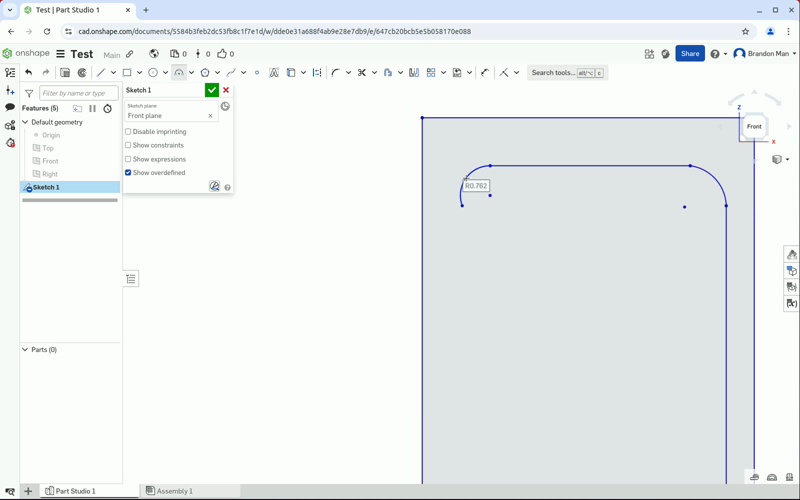
scroll(-6)
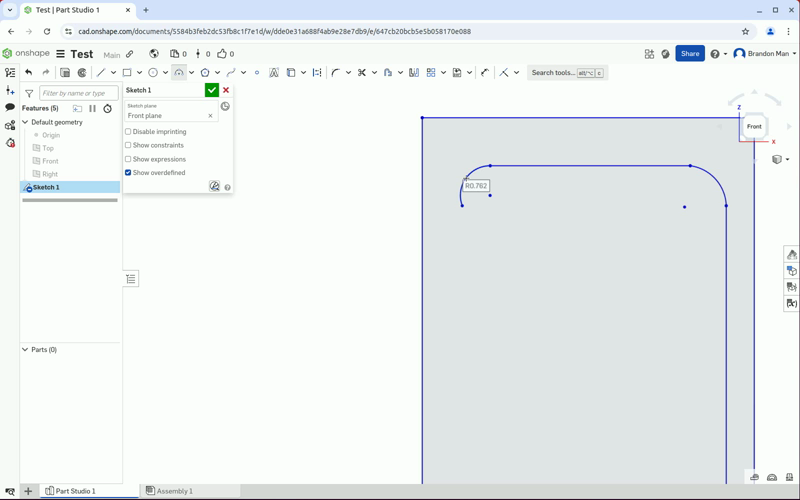
scroll(-6)
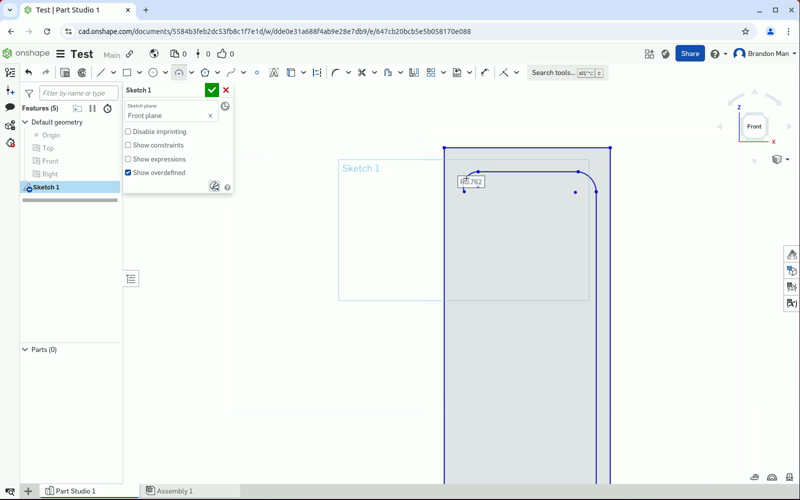
scroll(-6)
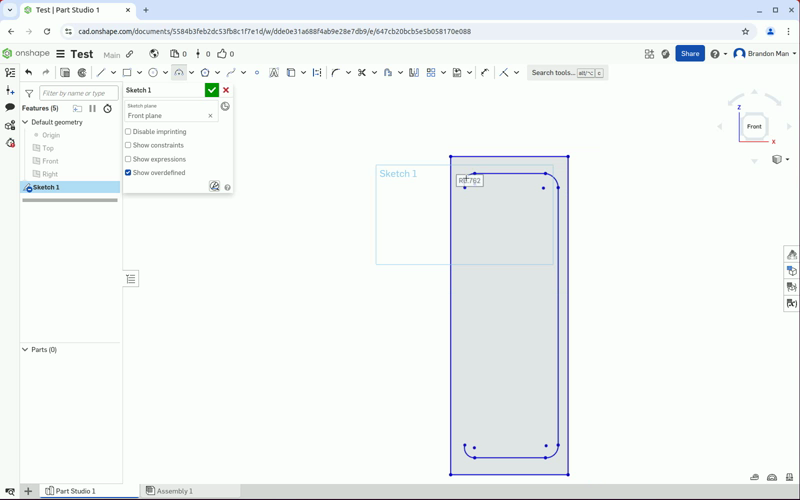
scroll(-6)
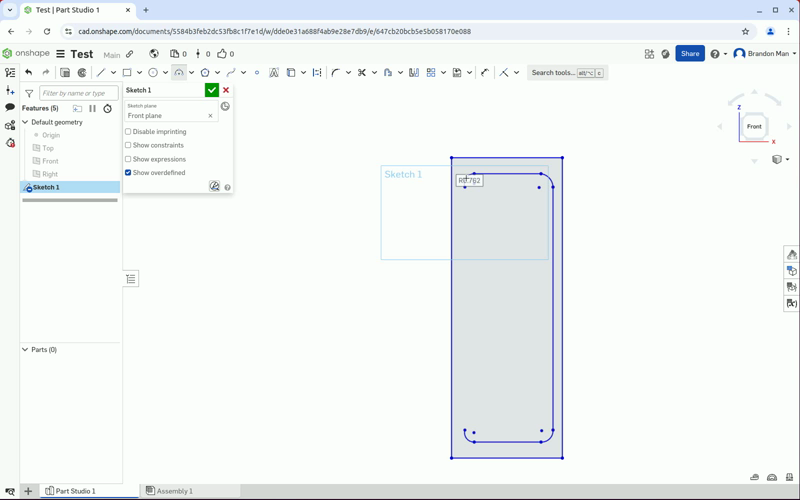
scroll(-6)
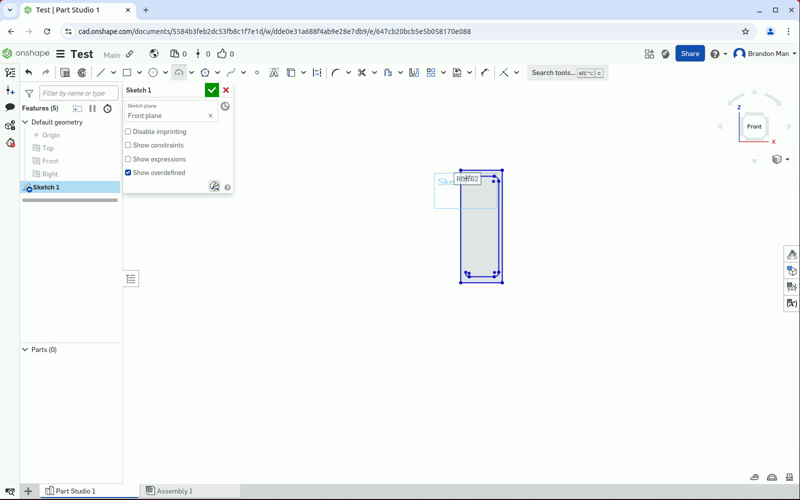
key_up(shift)
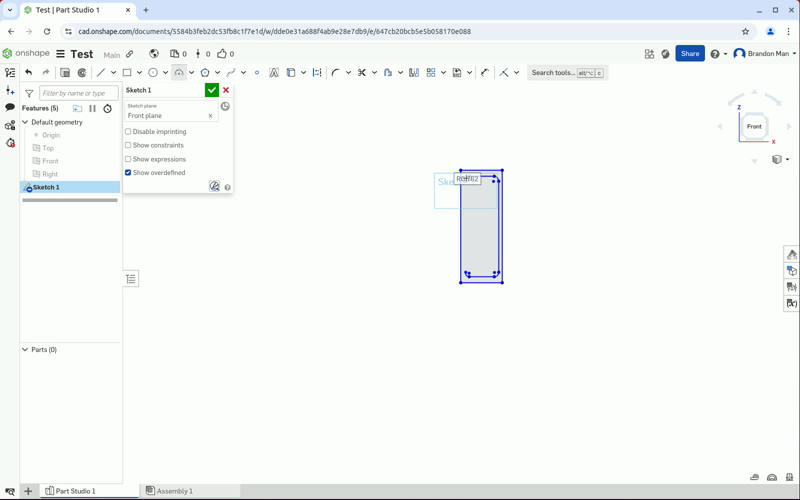
key(esc)
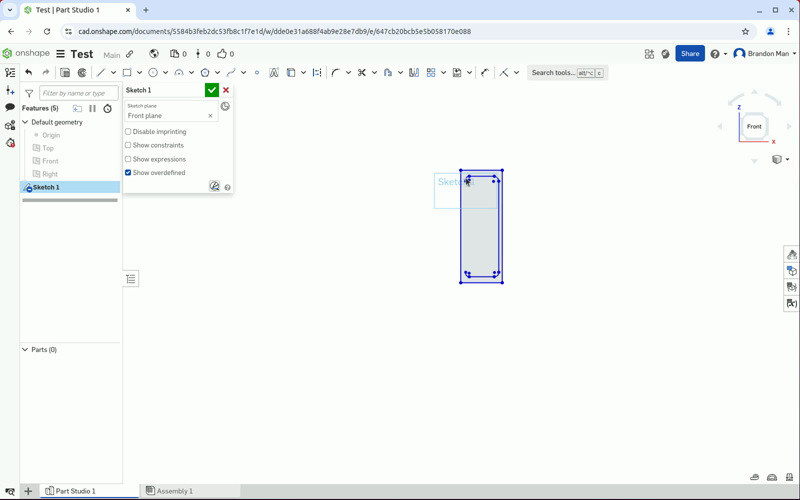
key(l)
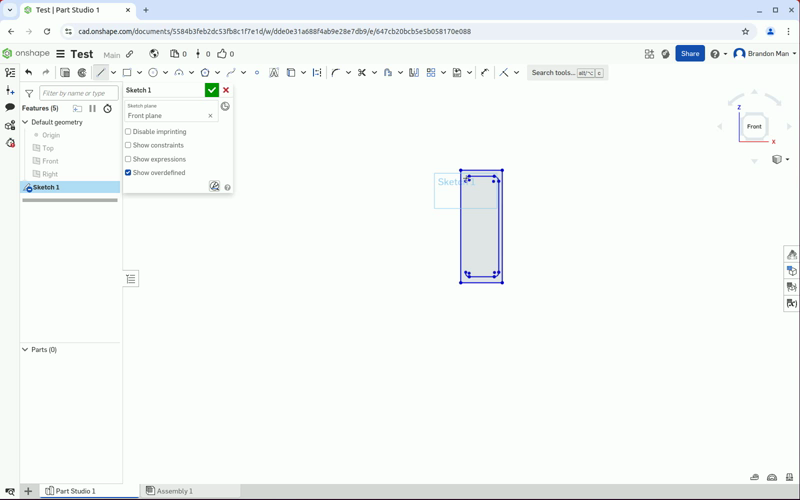
mouse_move(465, 181)
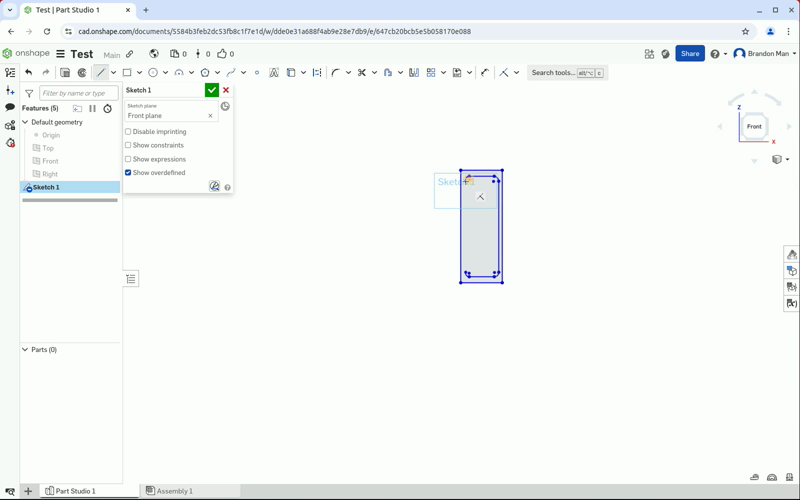
scroll(6)
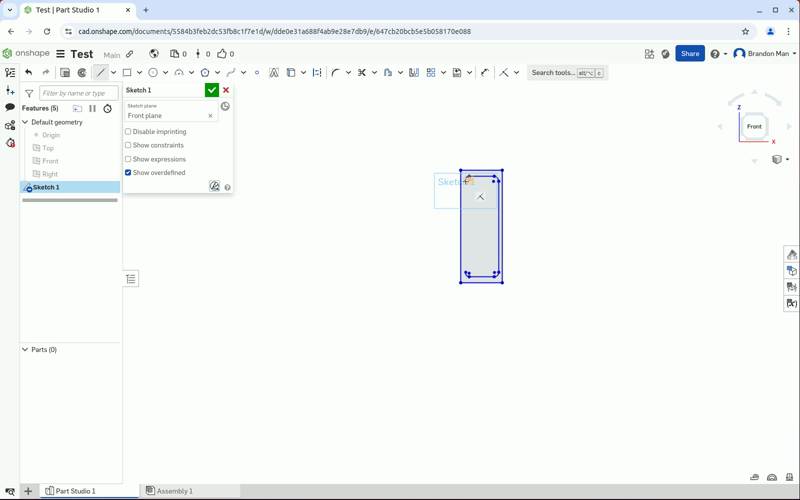
scroll(6)
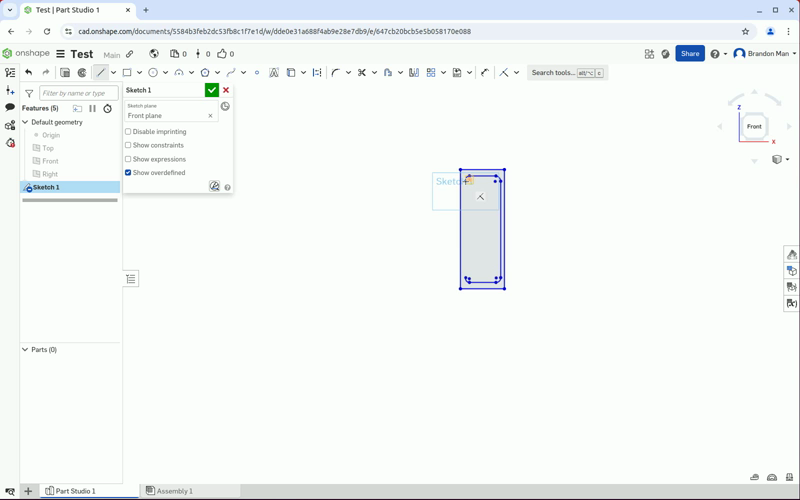
scroll(6)
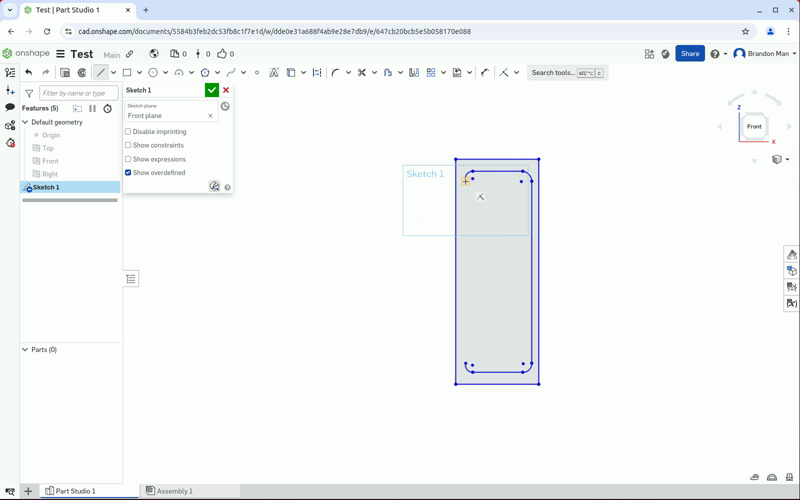
scroll(6)
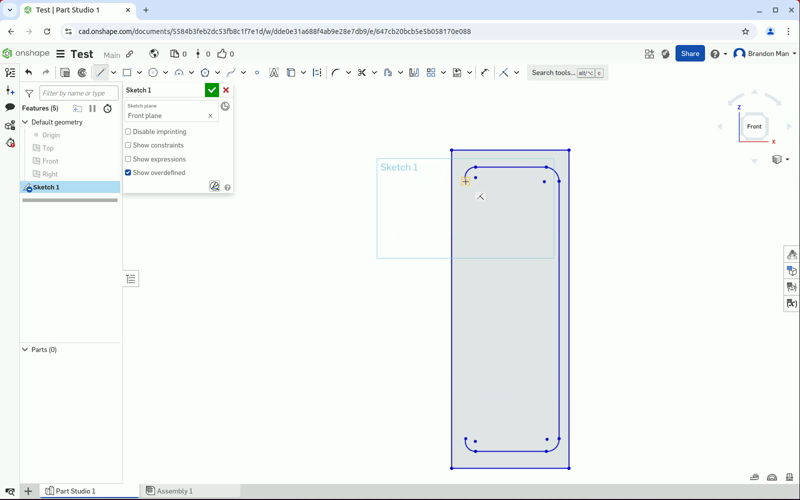
scroll(6)
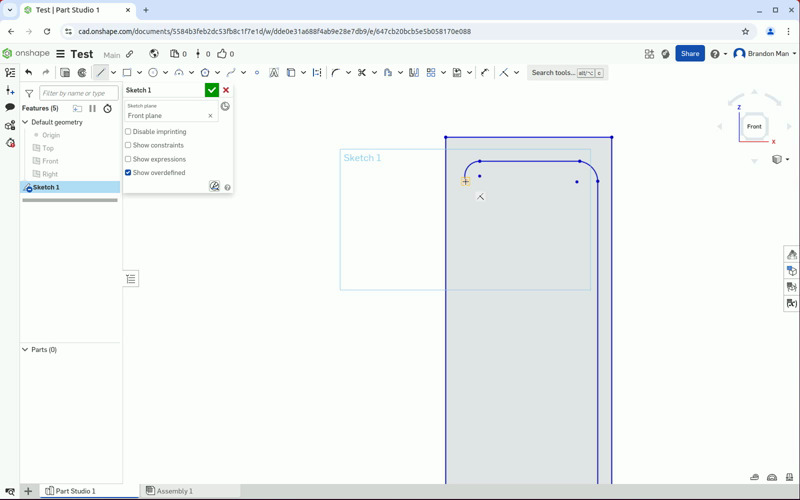
scroll(6)
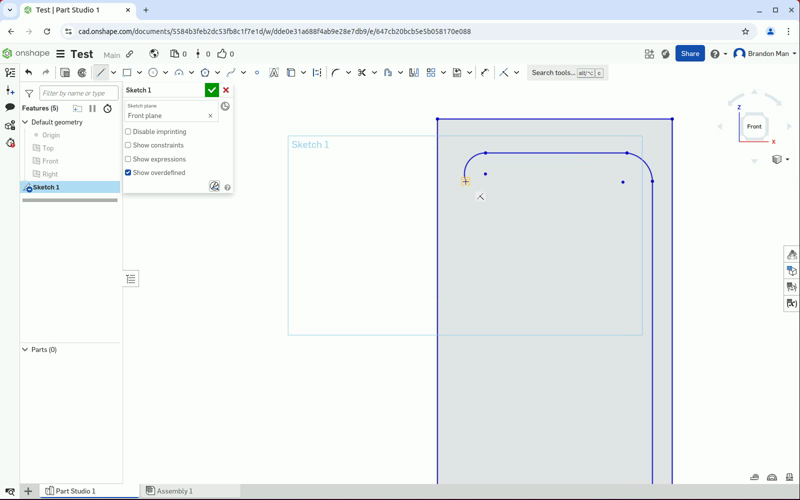
scroll(6)
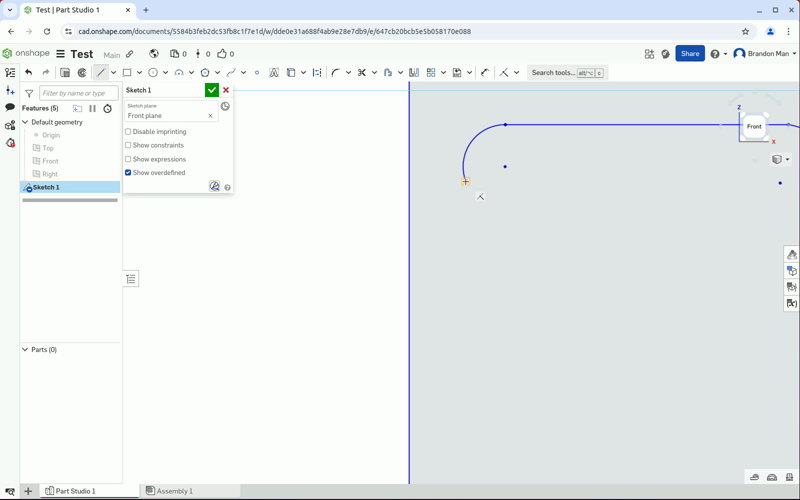
click(465, 181)
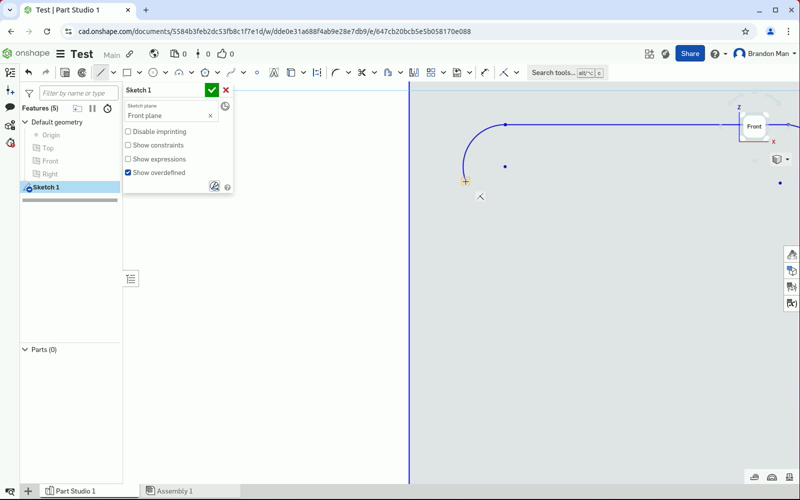
scroll(-6)
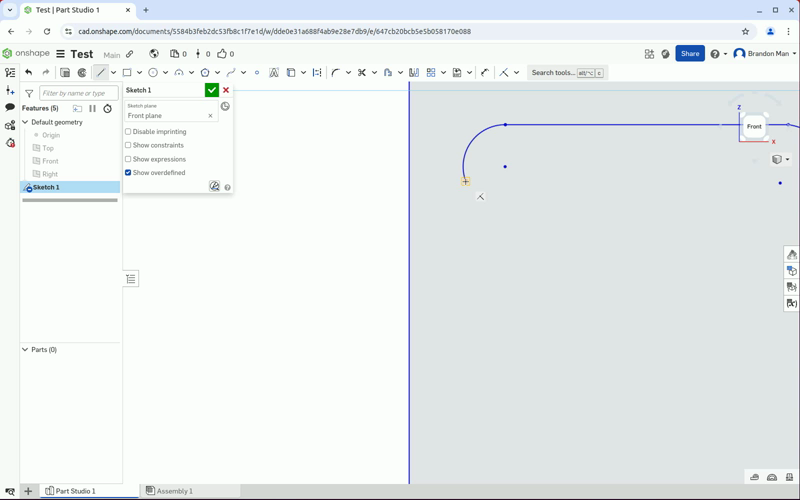
scroll(-6)
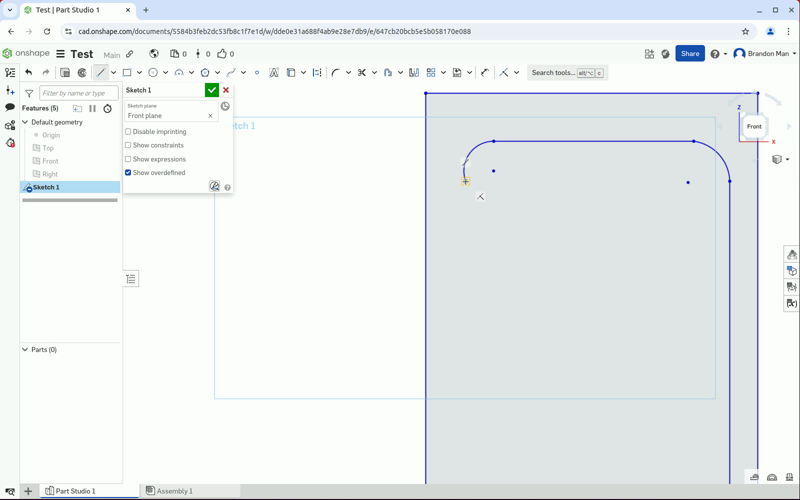
scroll(-6)
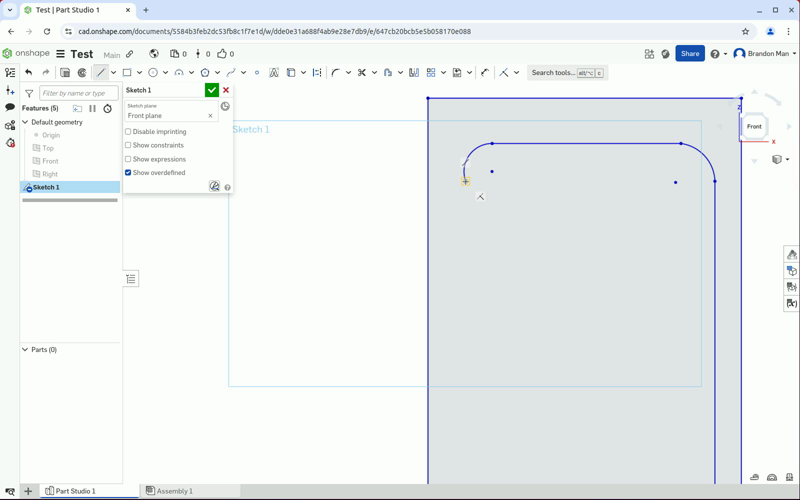
scroll(-6)
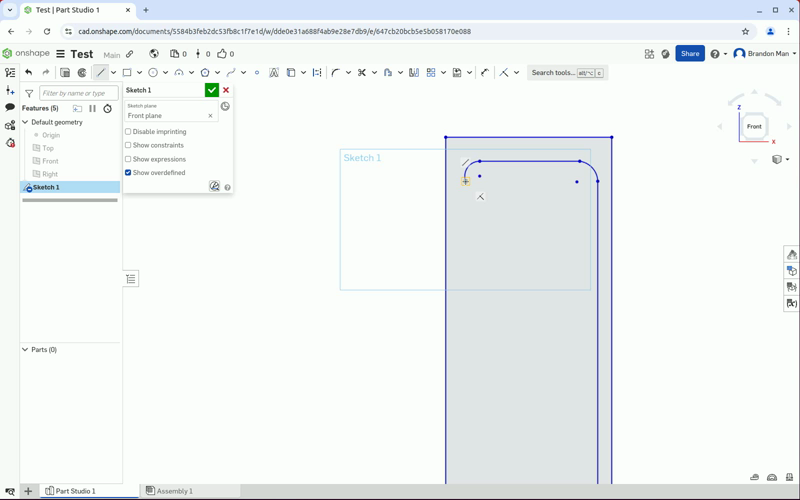
scroll(-6)
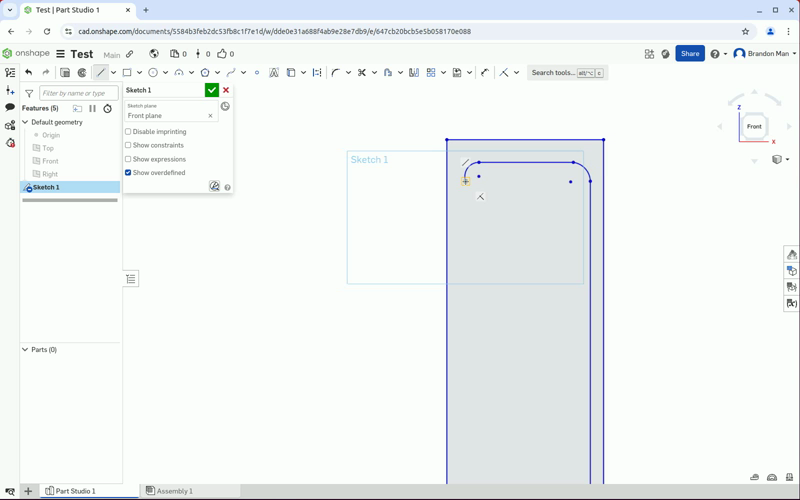
scroll(-6)
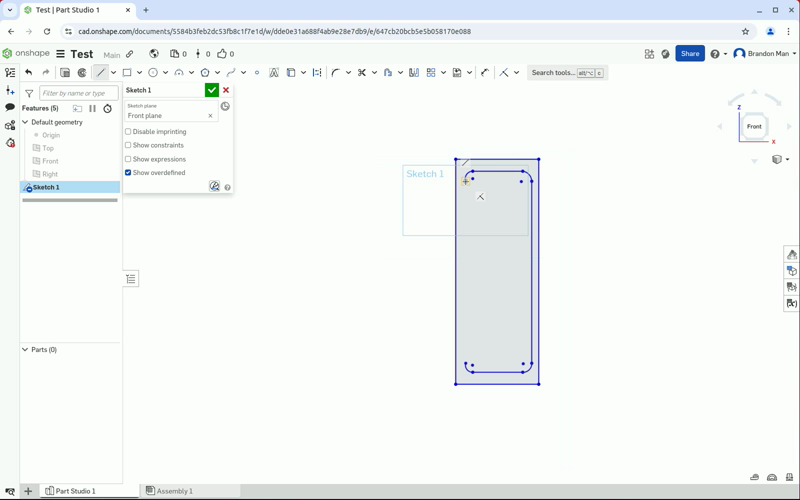
scroll(-6)
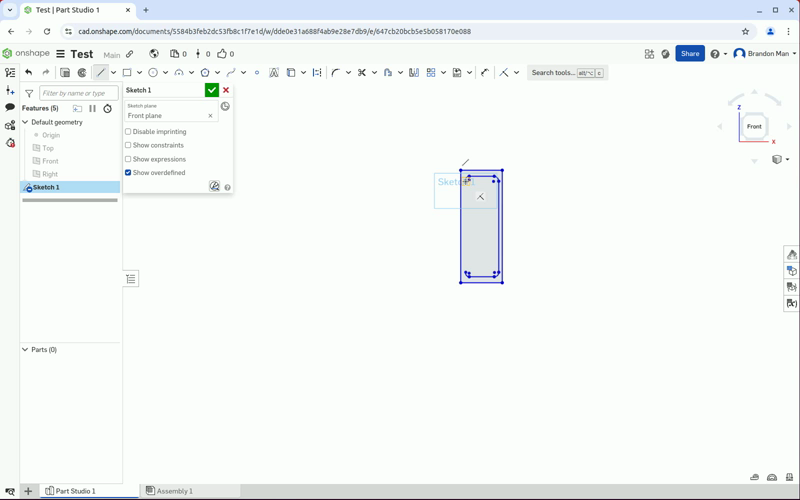
key_down(shift)
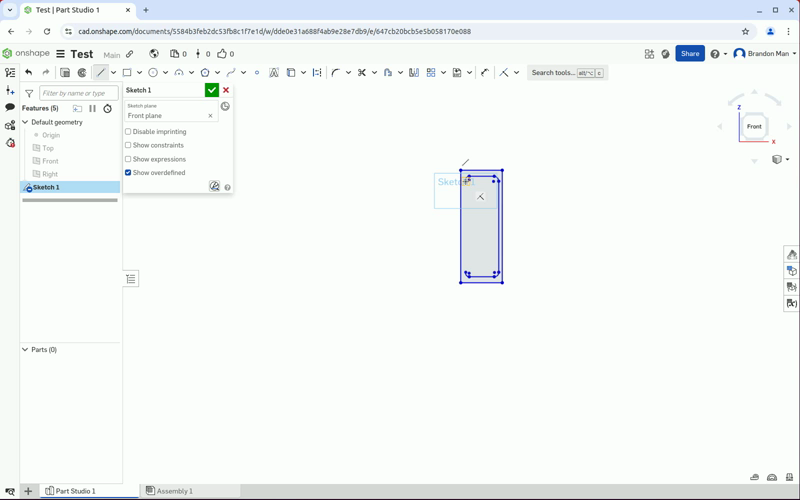
mouse_move(465, 272)
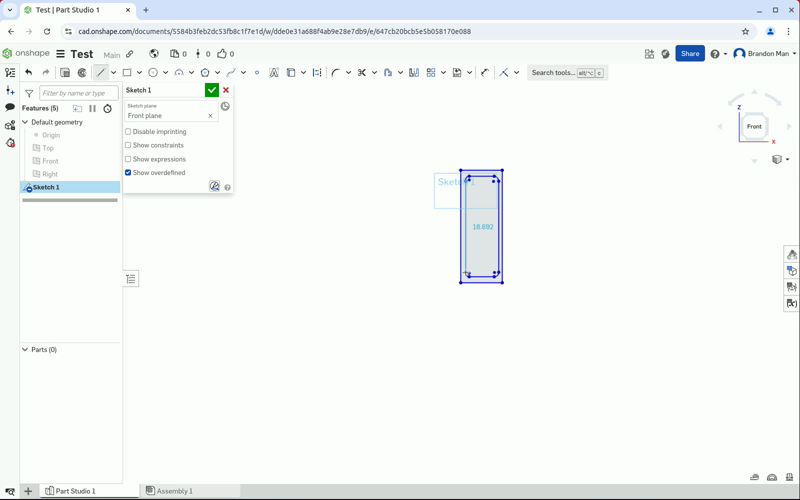
scroll(6)
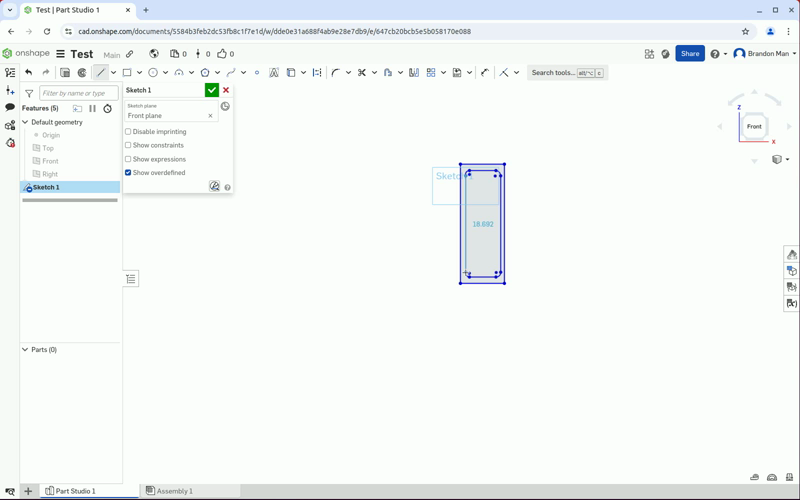
scroll(6)
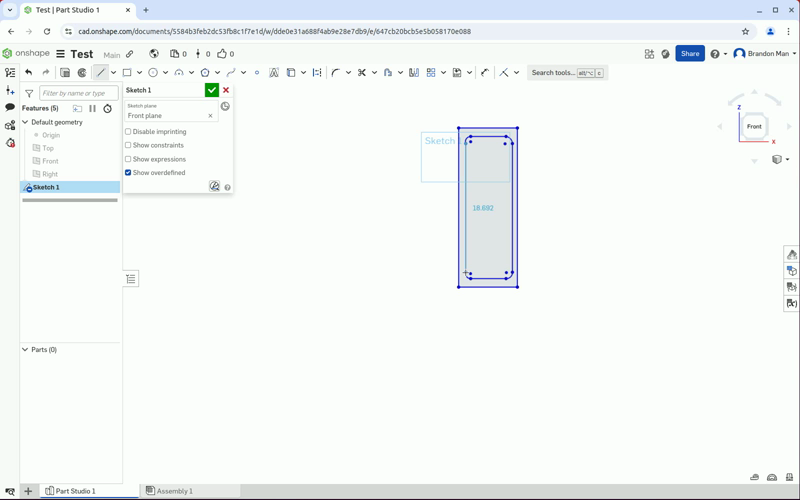
scroll(6)
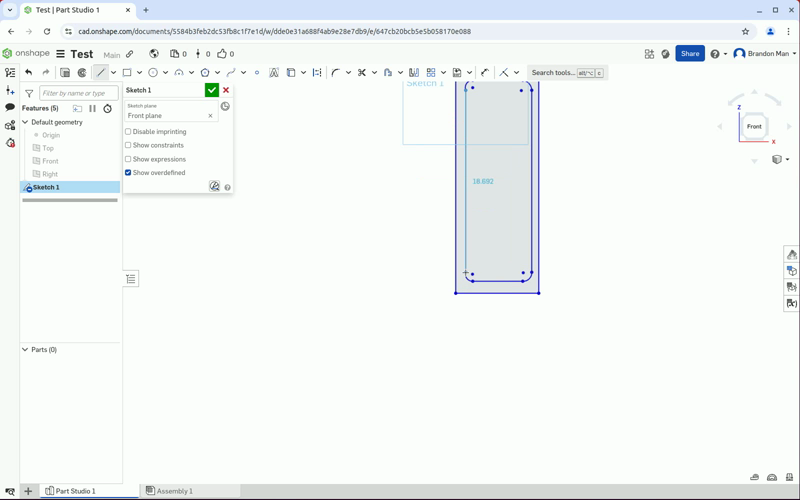
scroll(6)
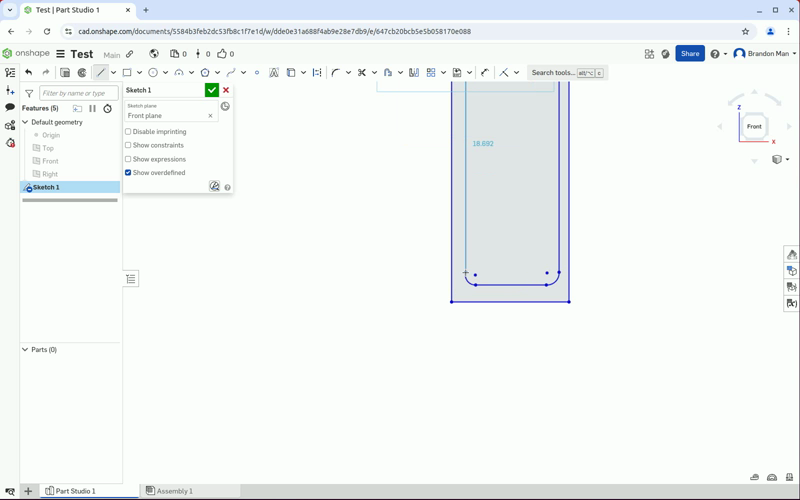
scroll(6)
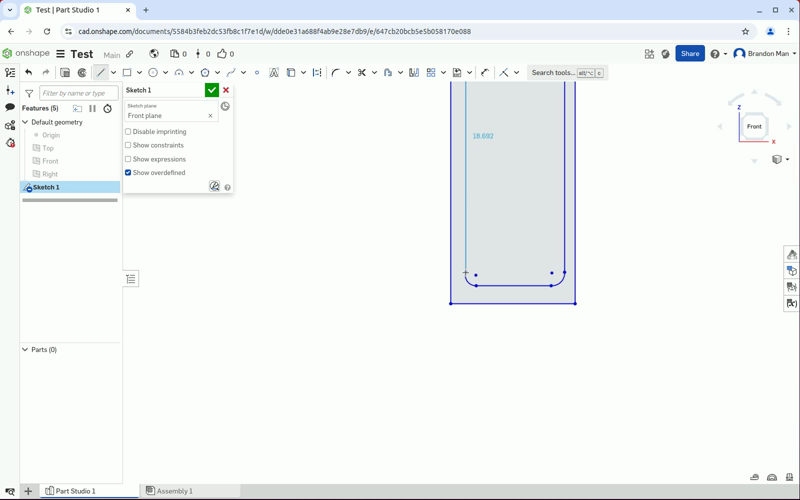
scroll(6)
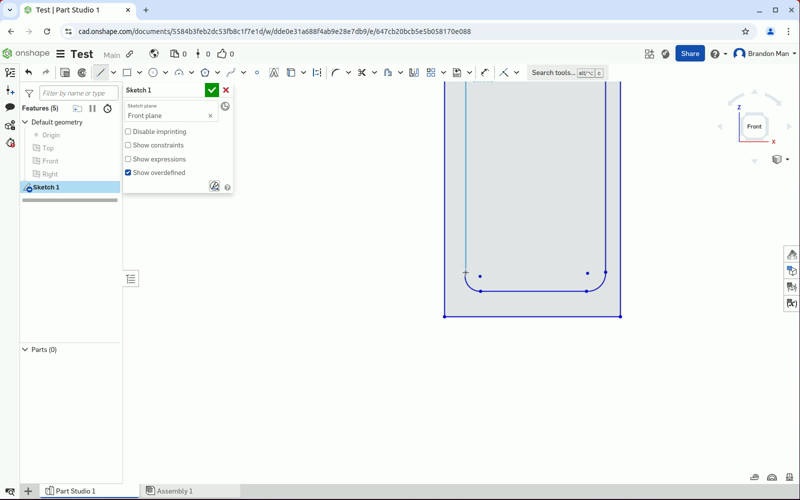
scroll(6)
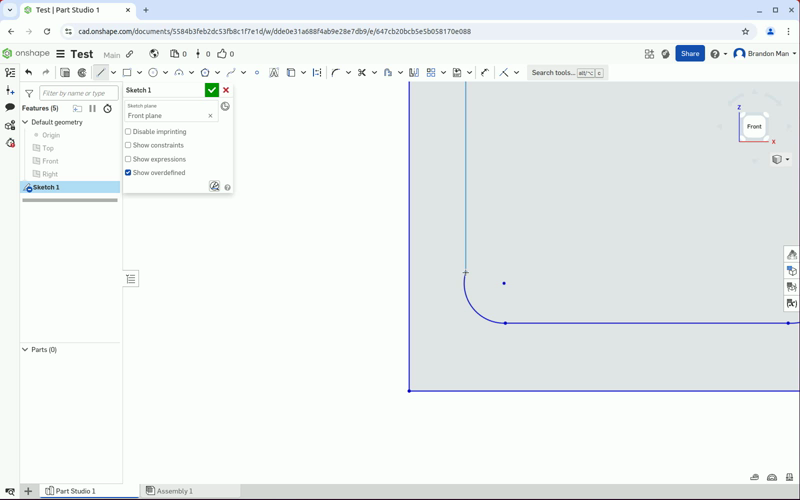
key_up(shift)
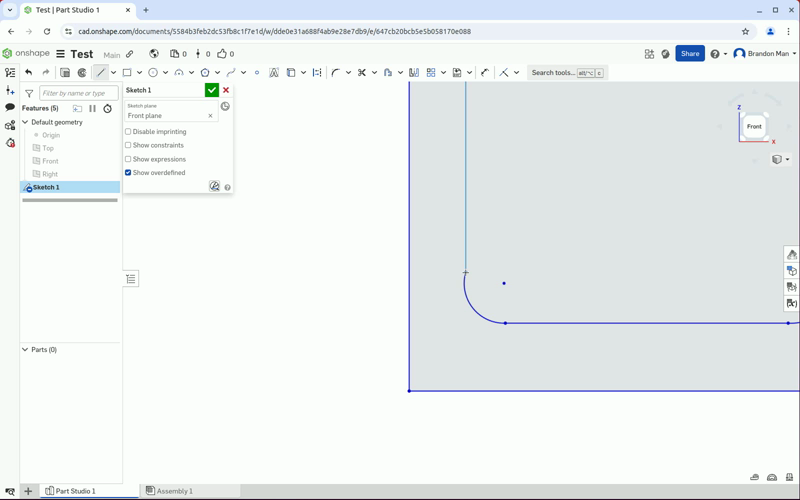
click(465, 272)
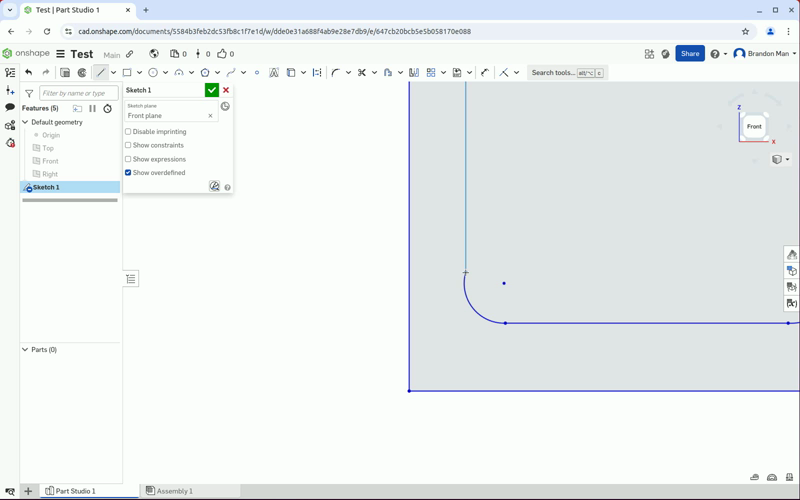
scroll(-6)
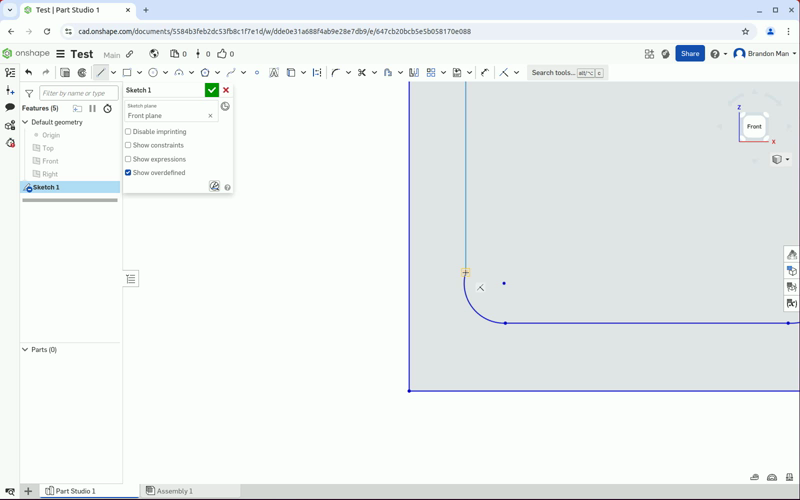
scroll(-6)
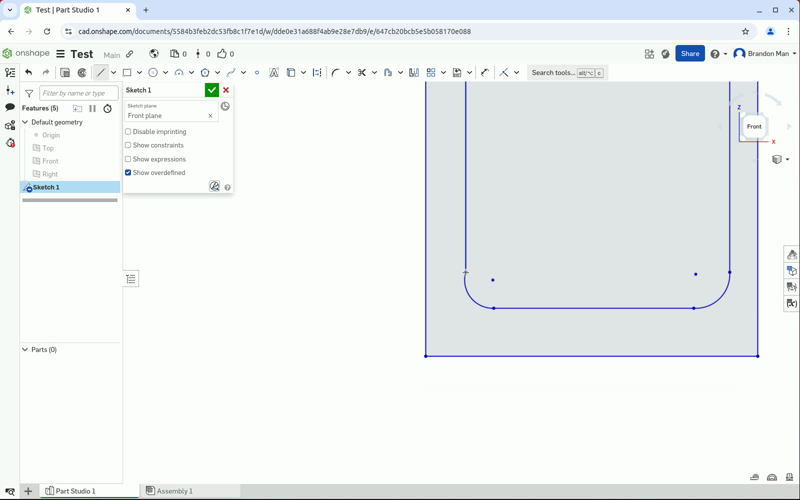
scroll(-6)
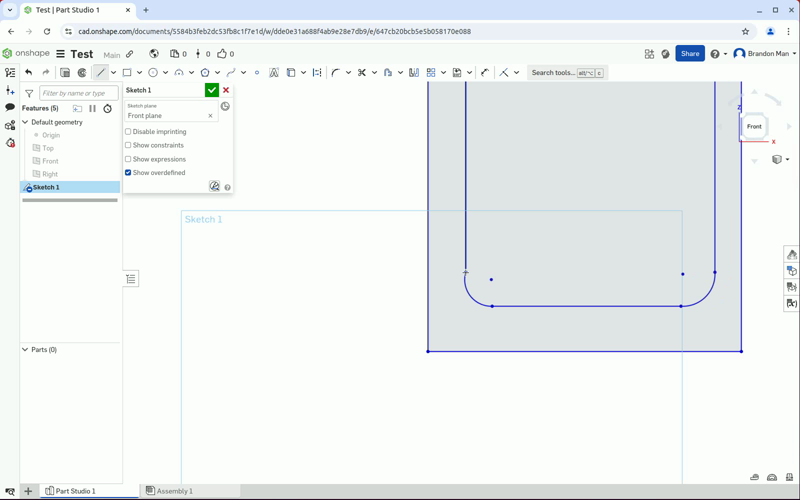
scroll(-6)
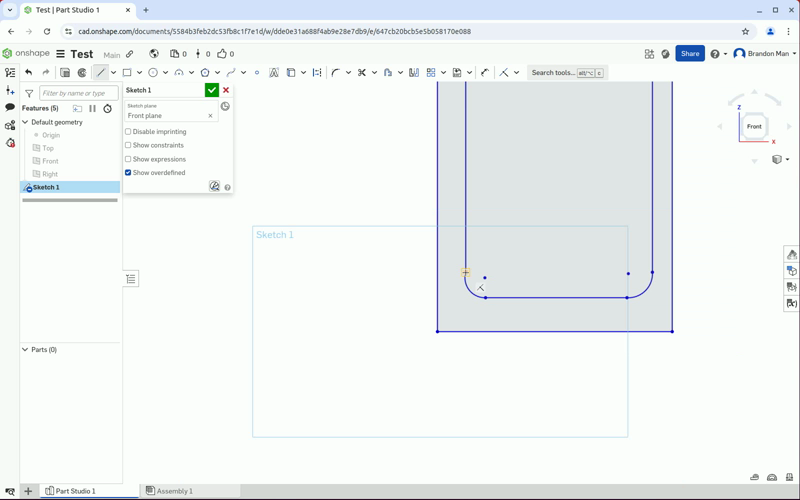
scroll(-6)
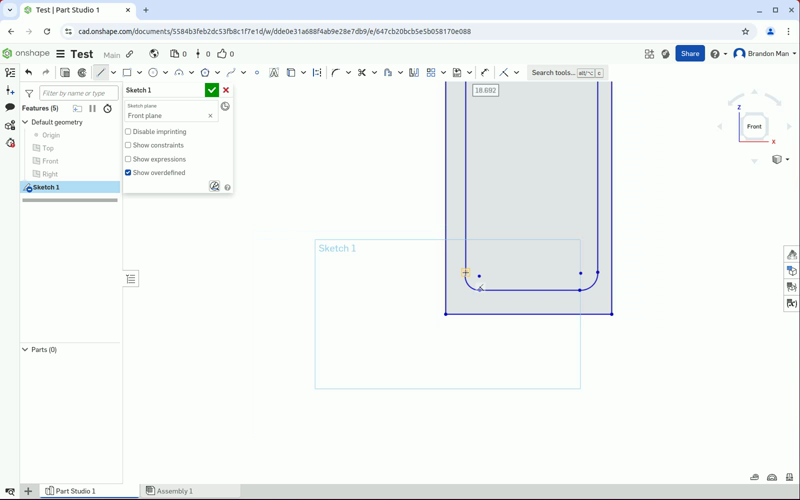
scroll(-6)
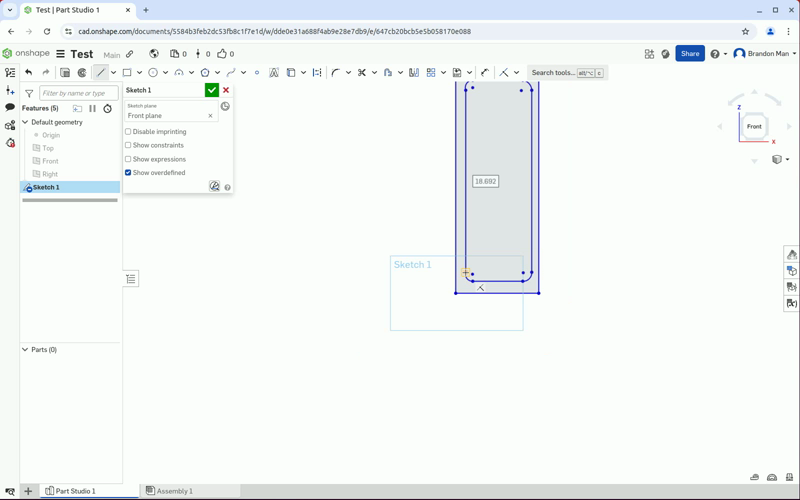
scroll(-6)
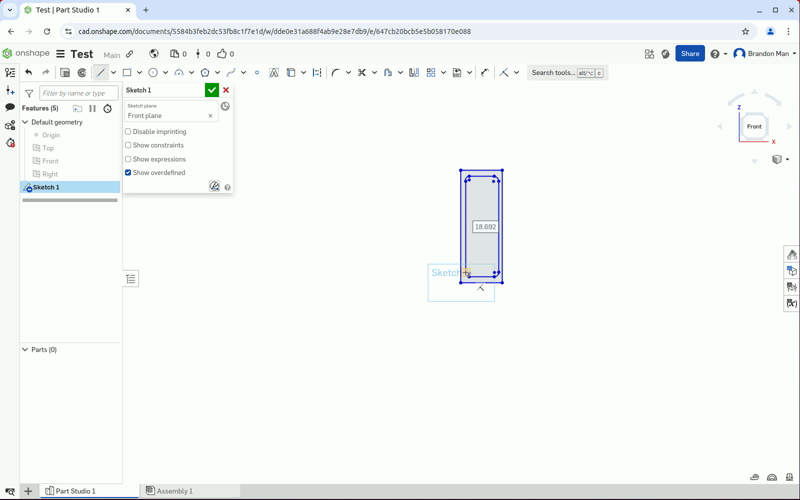
key(esc)
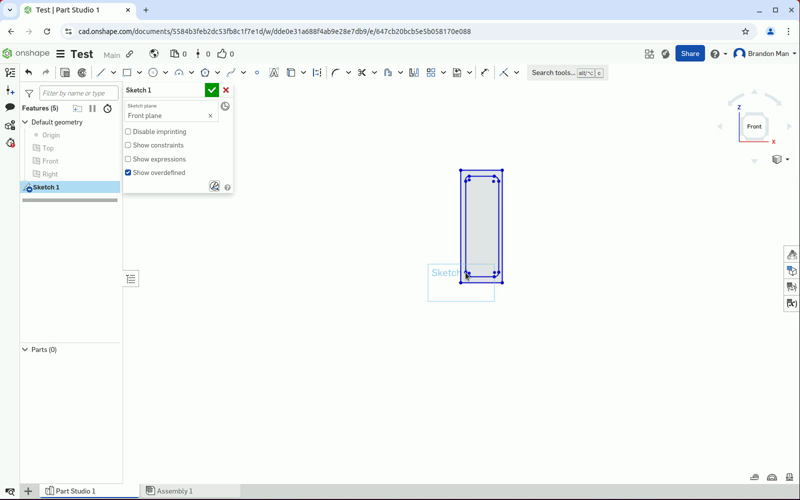
mouse_move(462, 195)
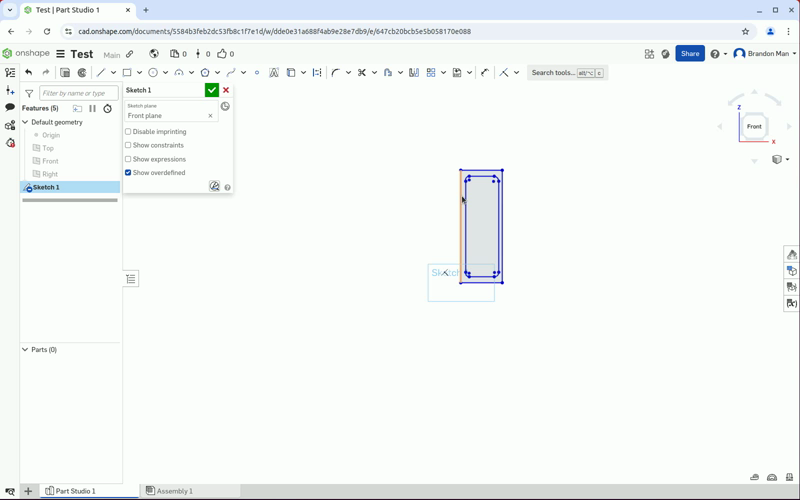
scroll(6)
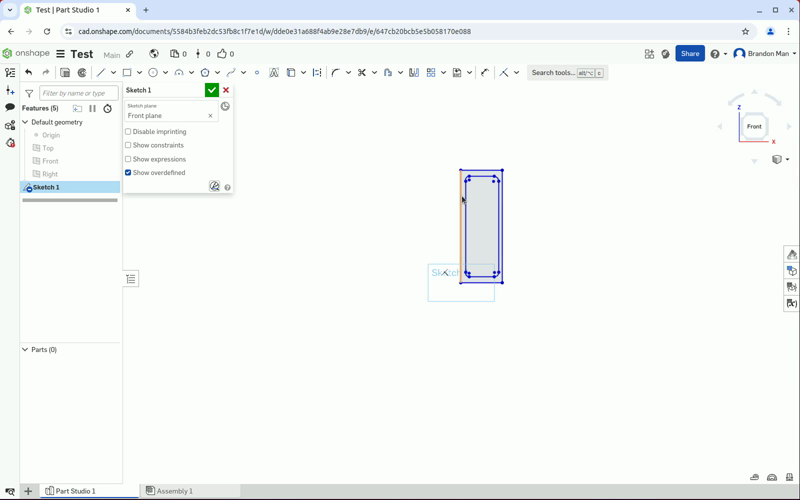
scroll(6)
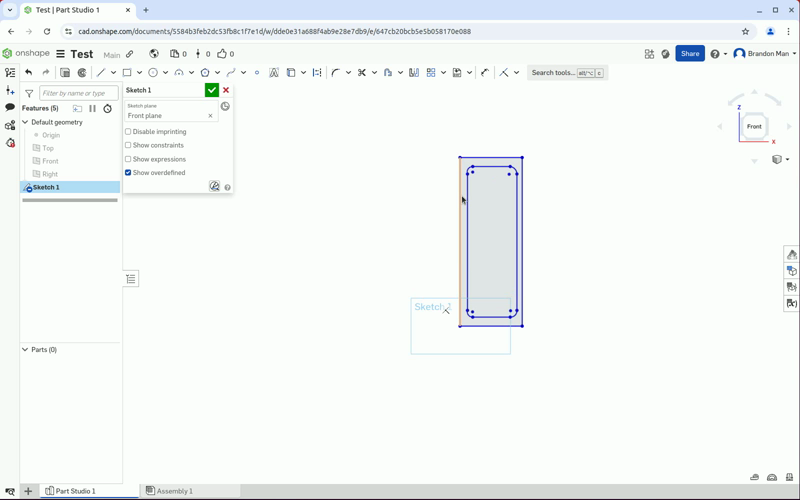
scroll(6)
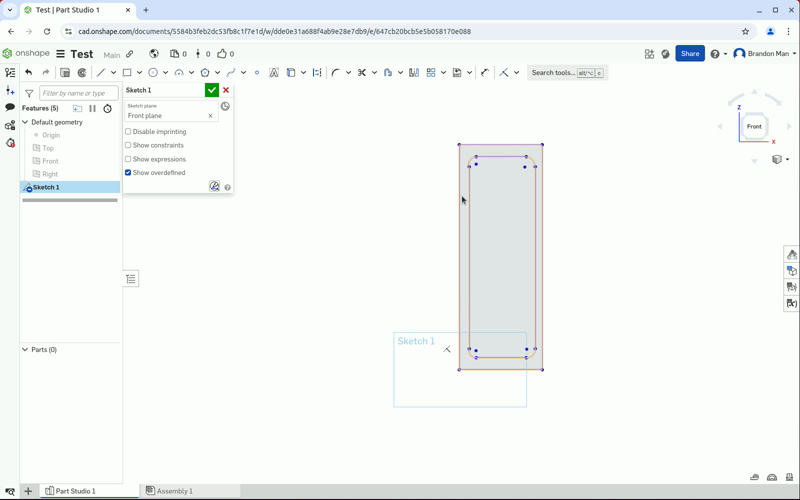
scroll(6)
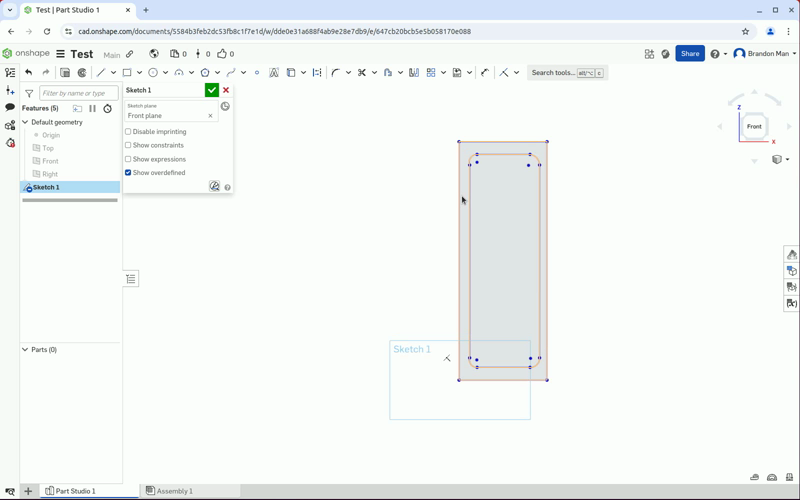
scroll(6)
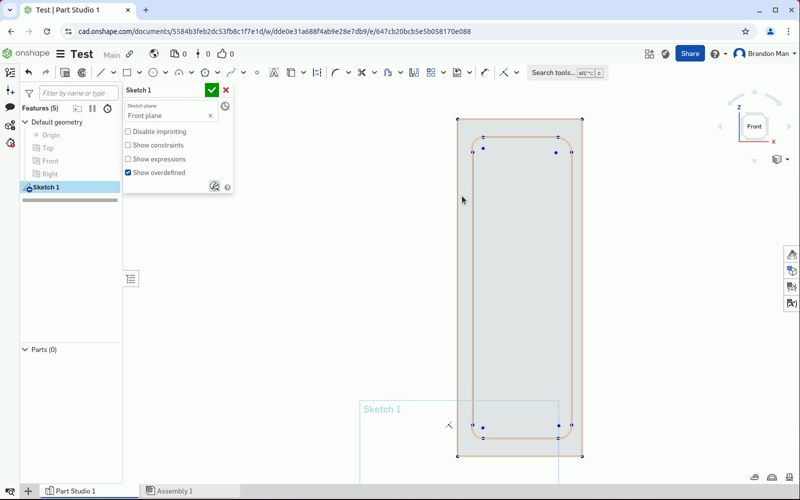
scroll(6)
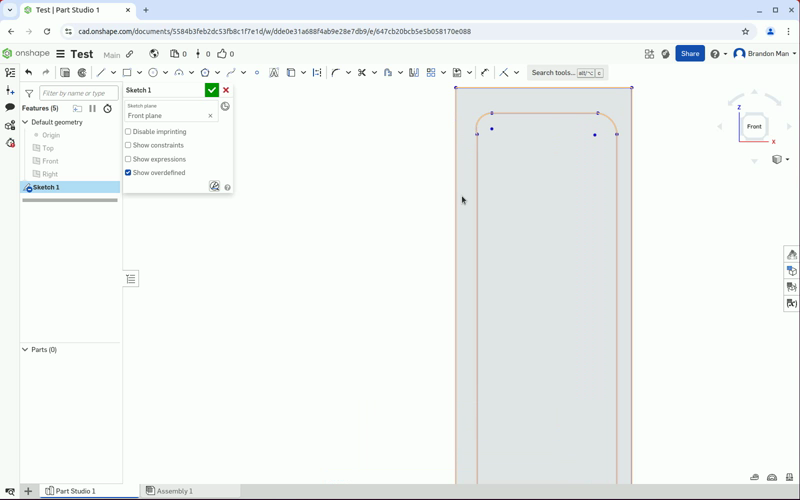
scroll(6)
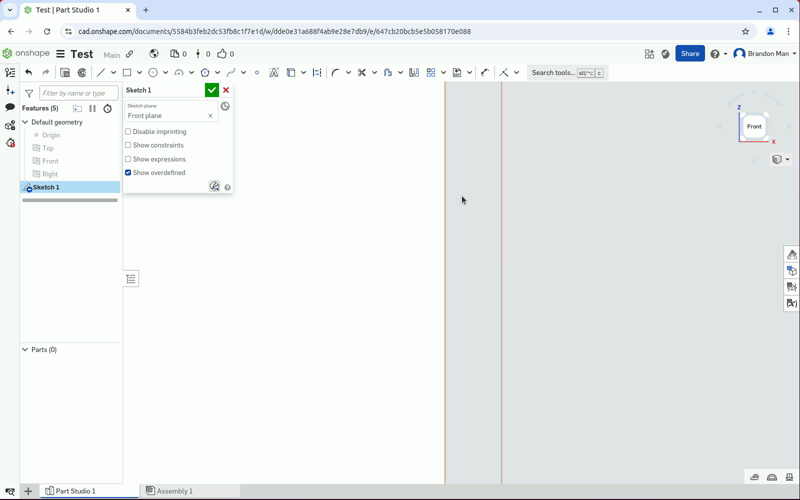
click(462, 195)
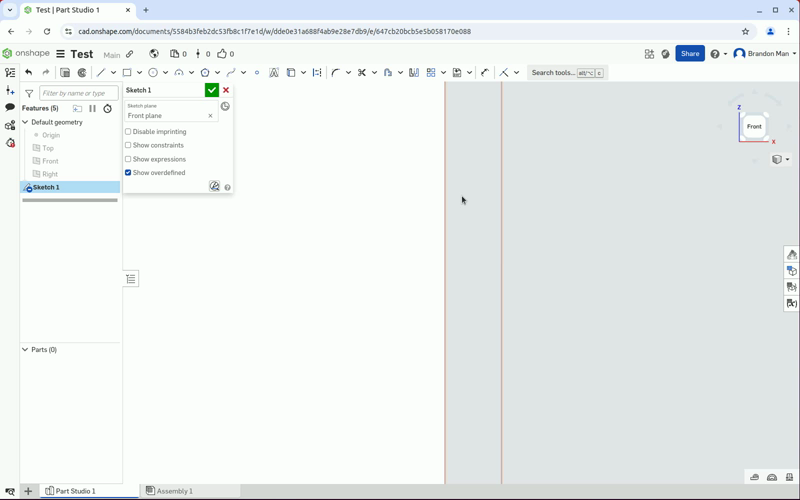
scroll(-6)
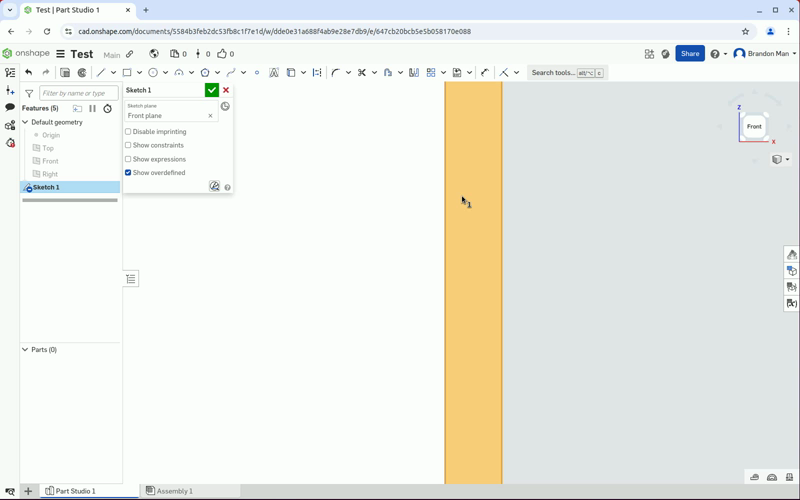
scroll(-6)
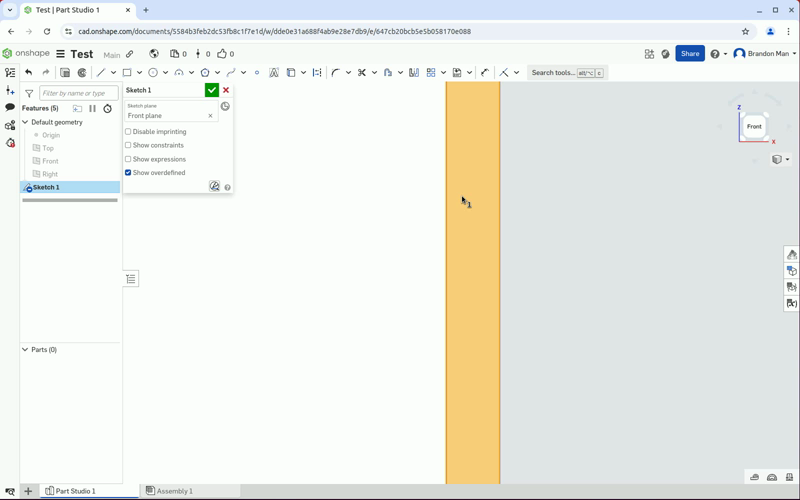
scroll(-6)
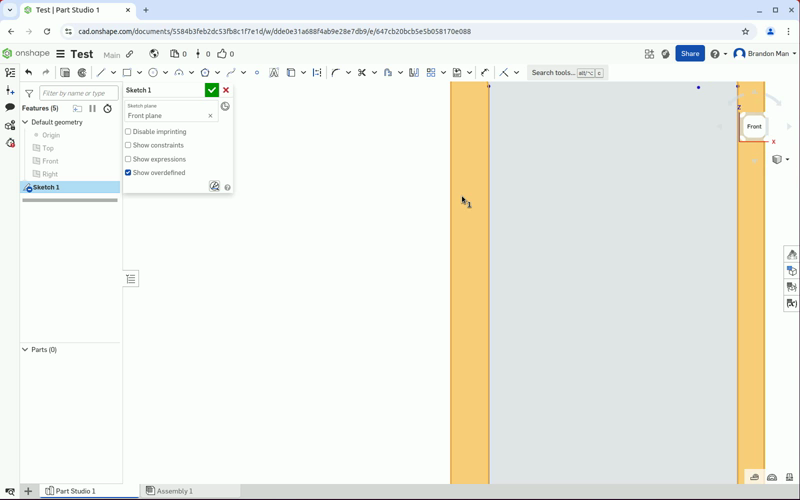
scroll(-6)
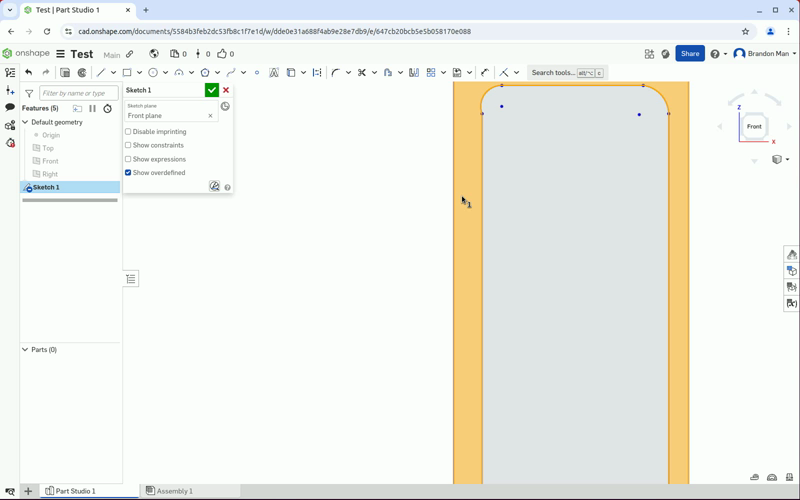
scroll(-6)
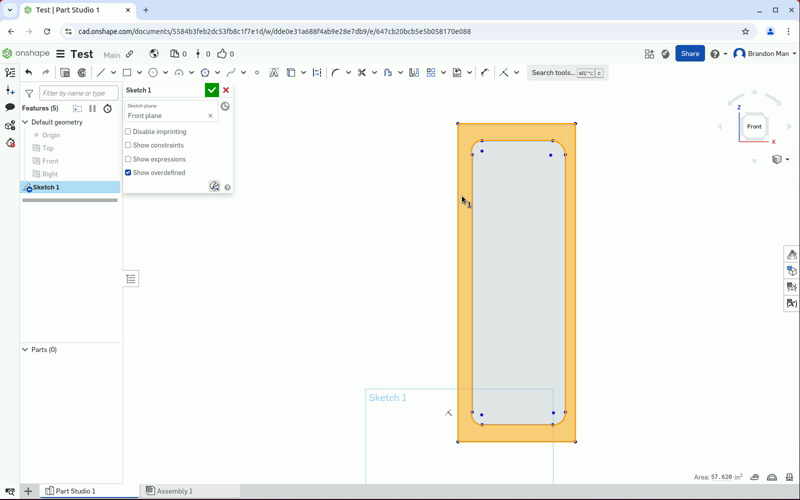
scroll(-6)
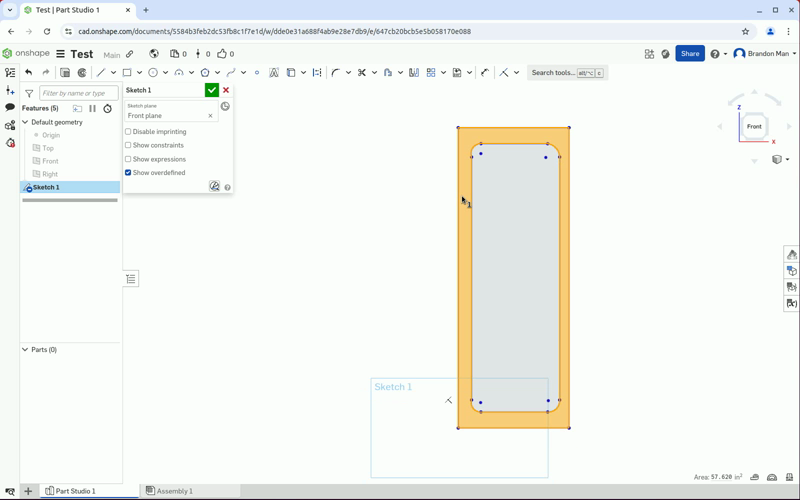
scroll(-6)
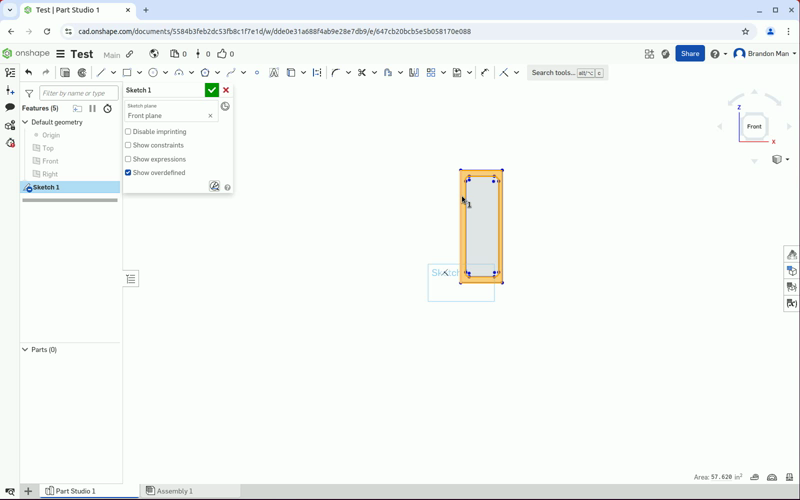
mouse_move(73, 352)
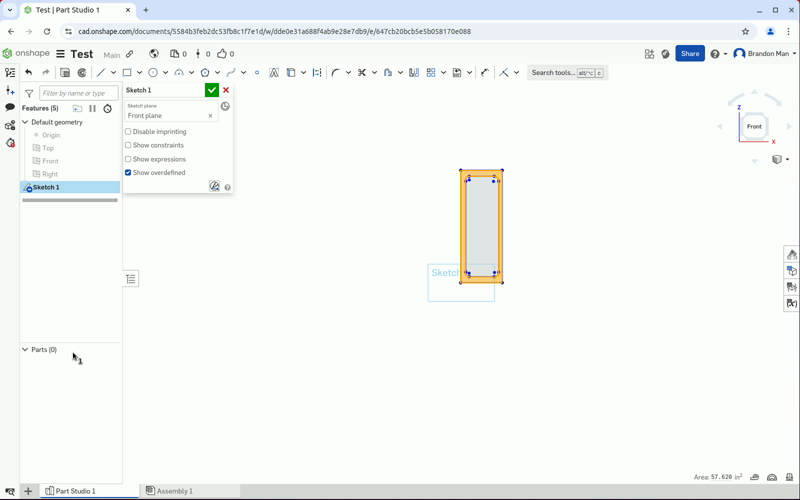
key(shift+y)
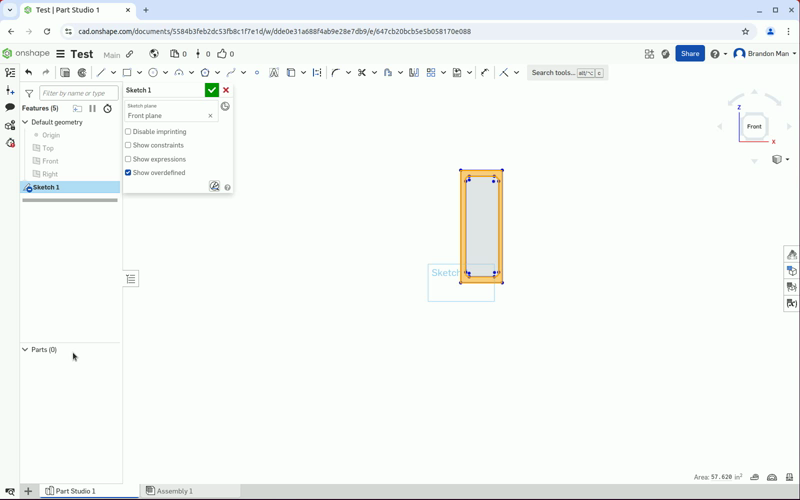
key(shift+e)
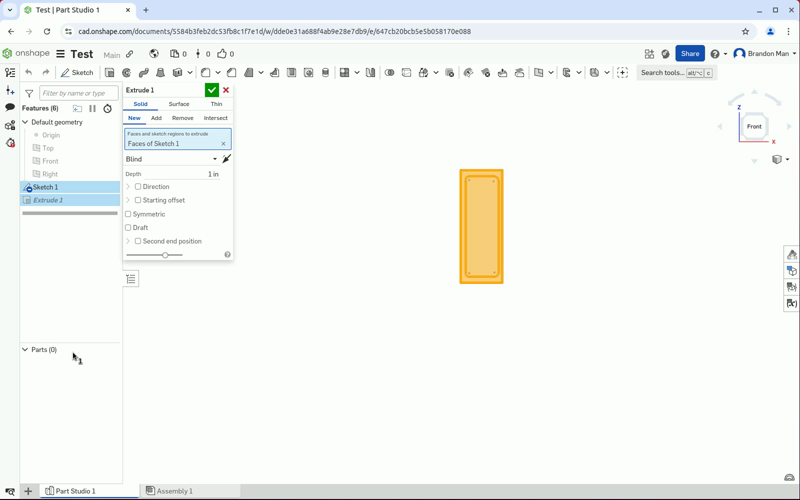
mouse_move(143, 106)
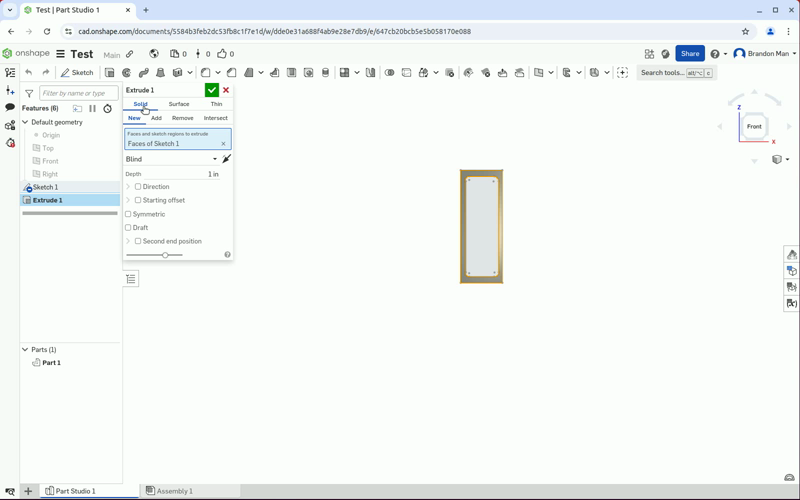
click(143, 106)
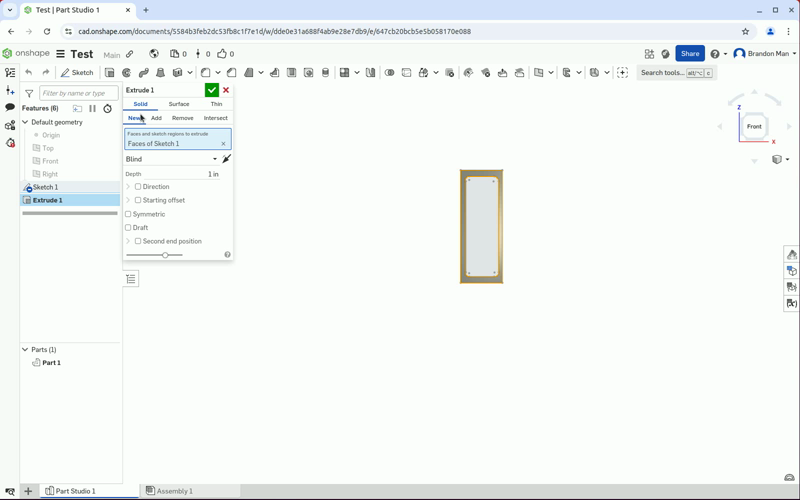
mouse_move(137, 120)
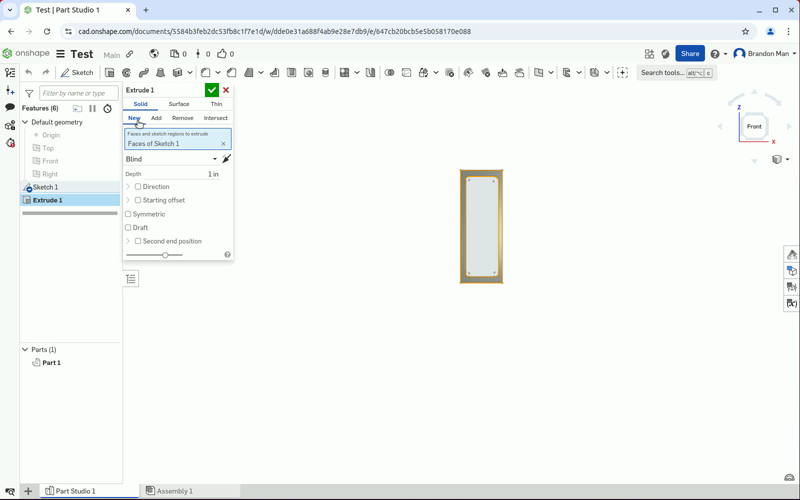
click(137, 120)
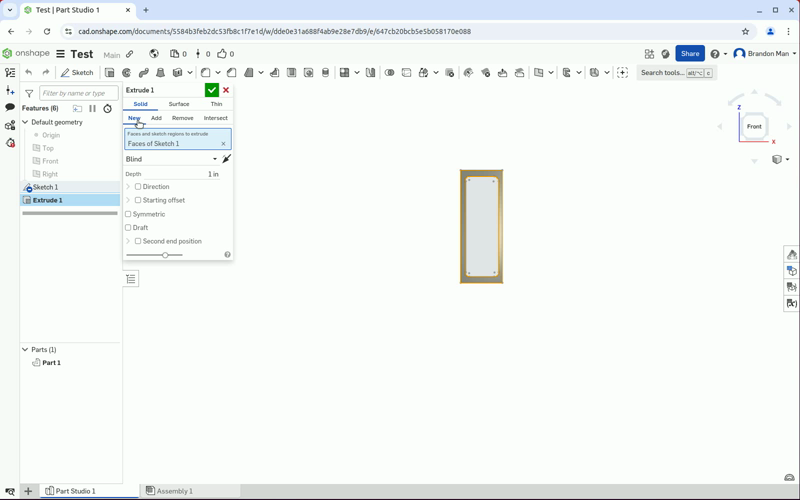
key(tab, 4)
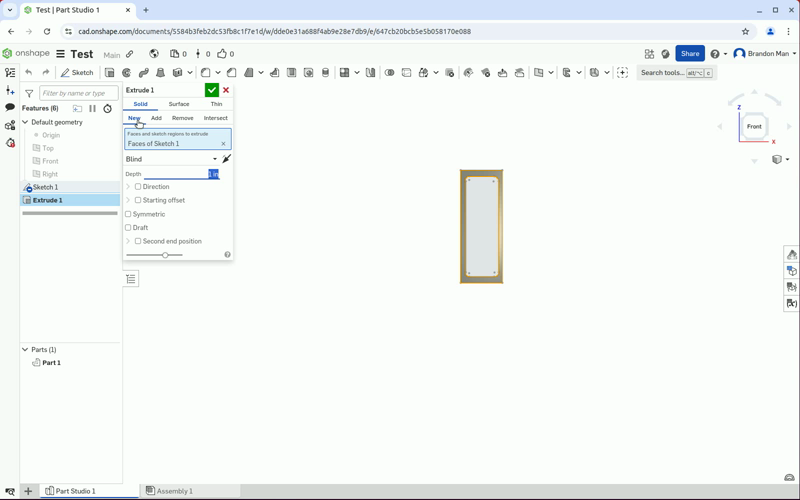
text(-0.241)
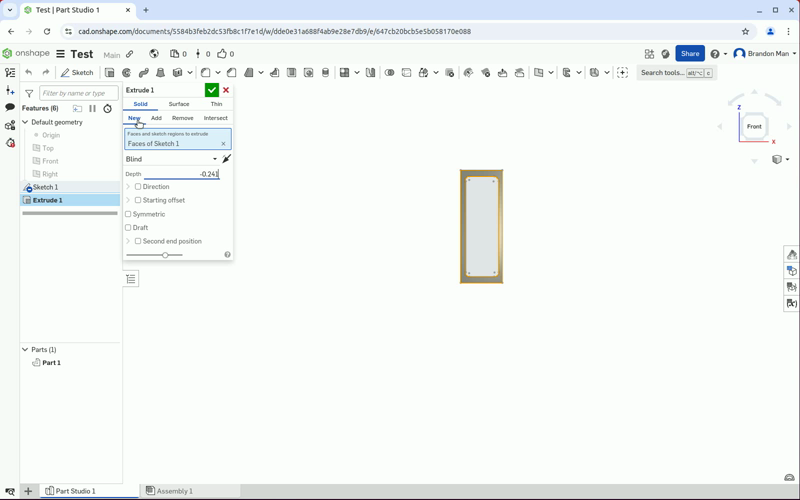
key(enter)
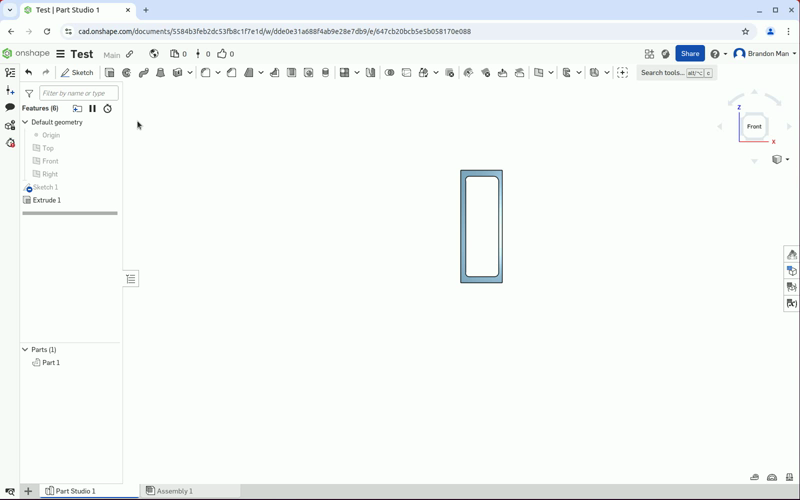
key(shift+h)
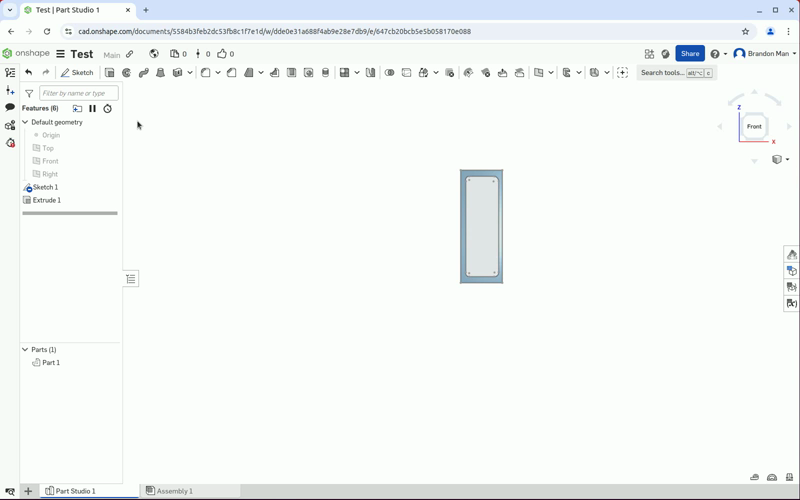
key(shift+h)
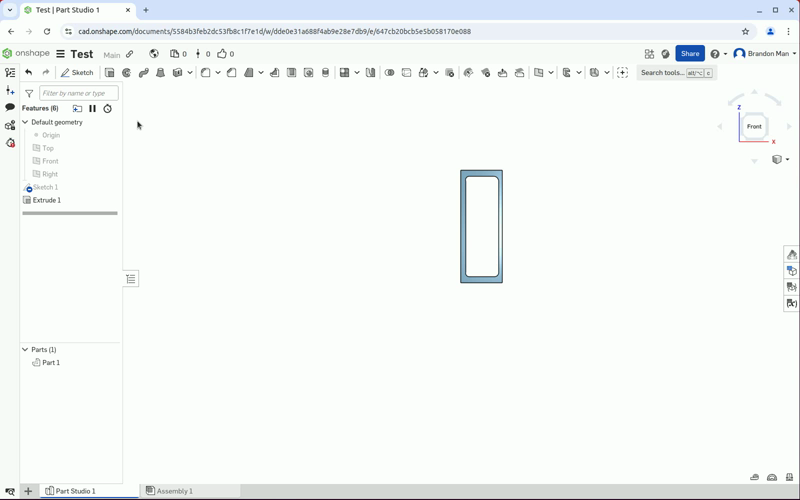
mouse_move(73, 189)
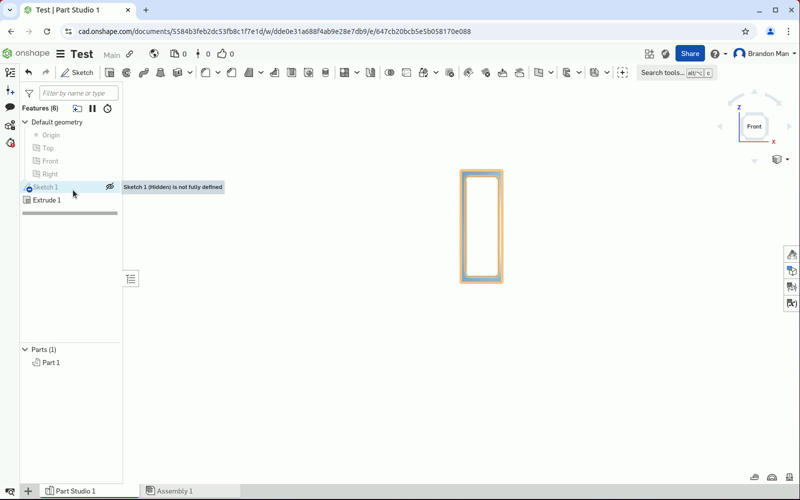
click(73, 189)
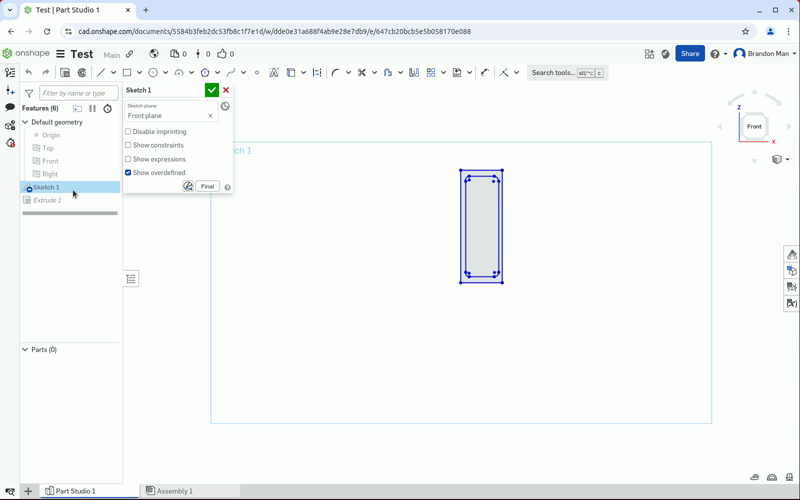
mouse_move(229, 92)
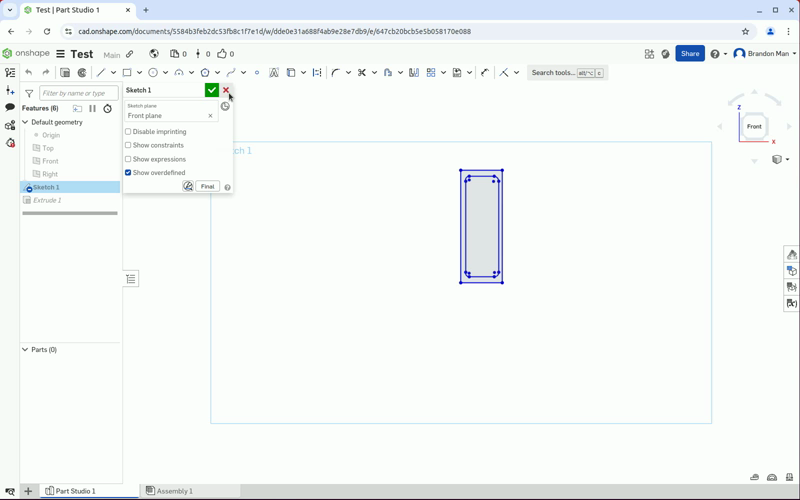
click(229, 92)
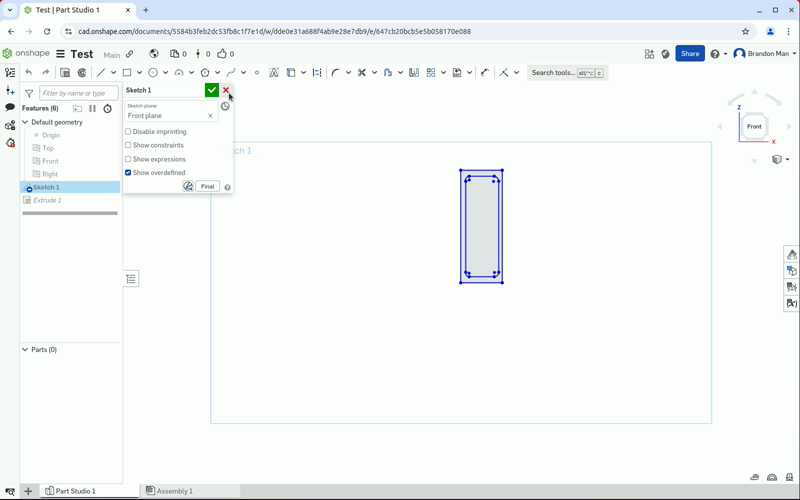
key(shift+s)
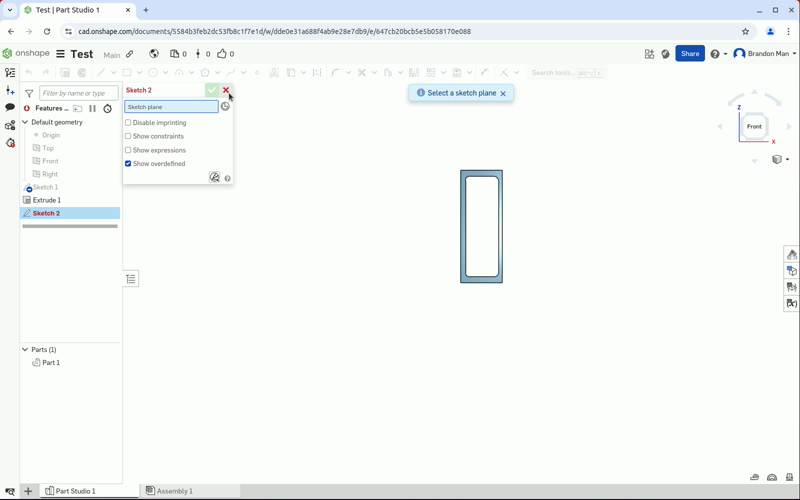
mouse_move(73, 163)
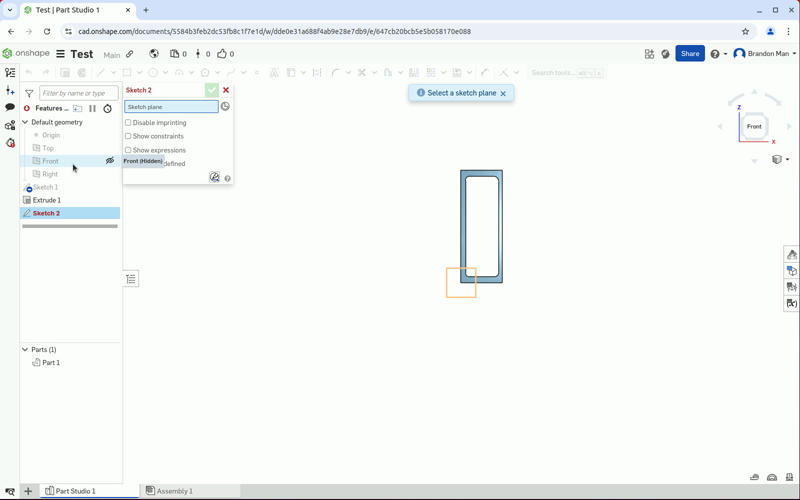
click(73, 163)
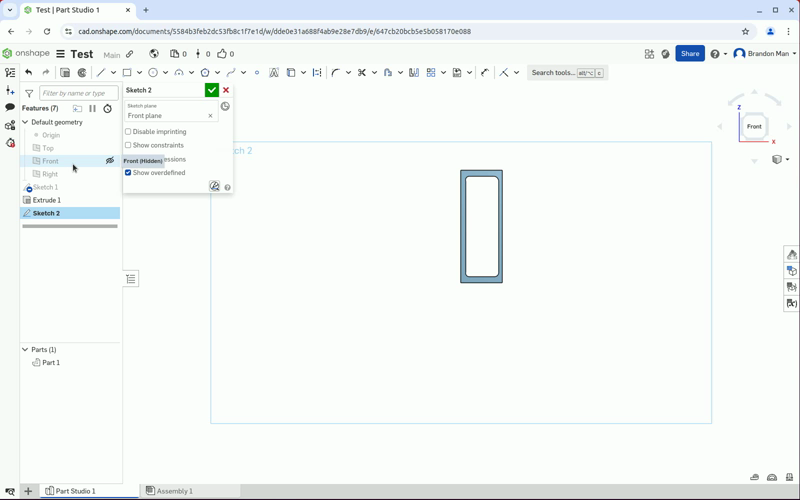
mouse_move(73, 352)
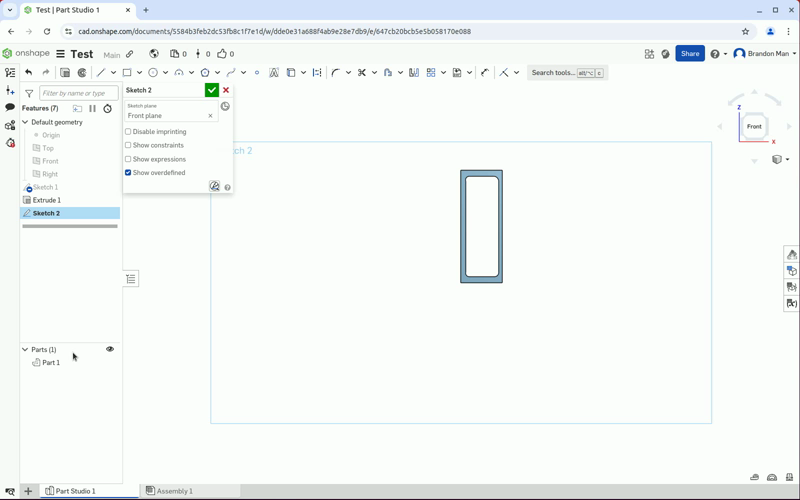
key(y)
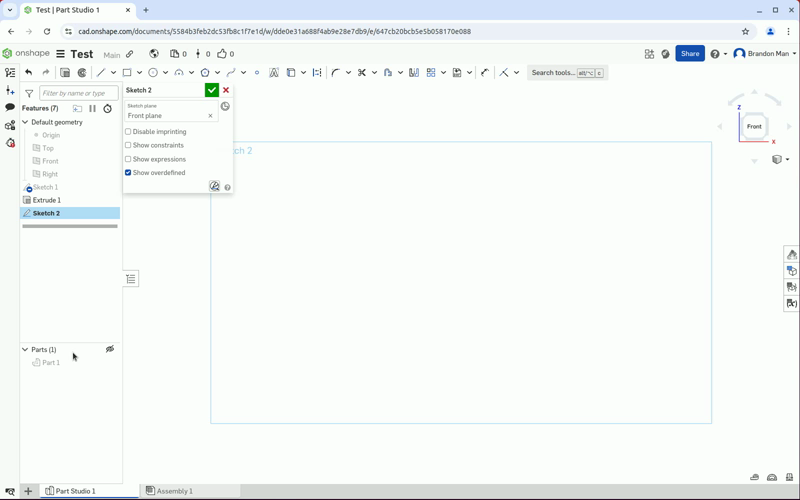
key(a)
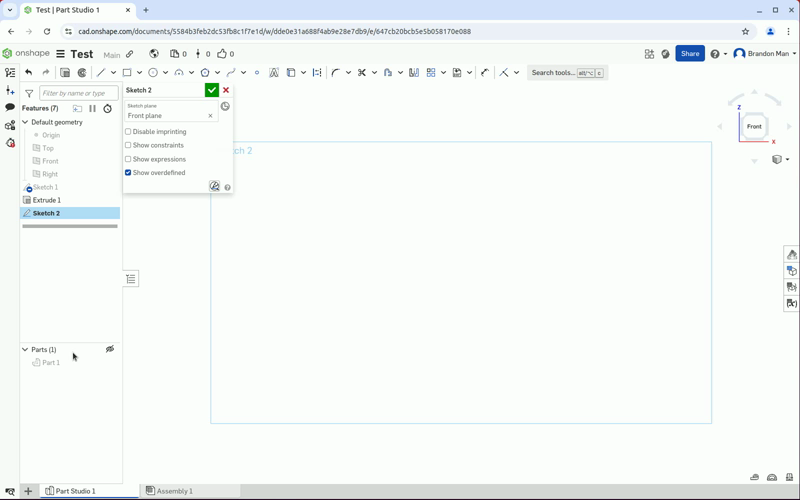
key_down(shift)
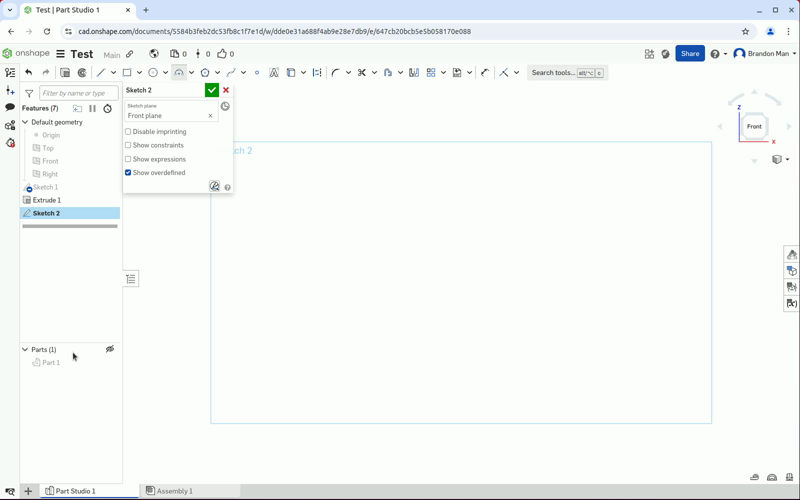
mouse_move(465, 272)
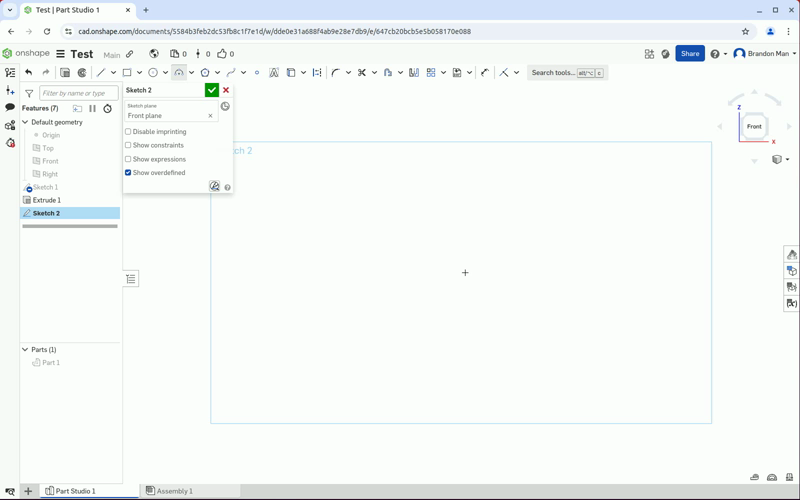
click(465, 272)
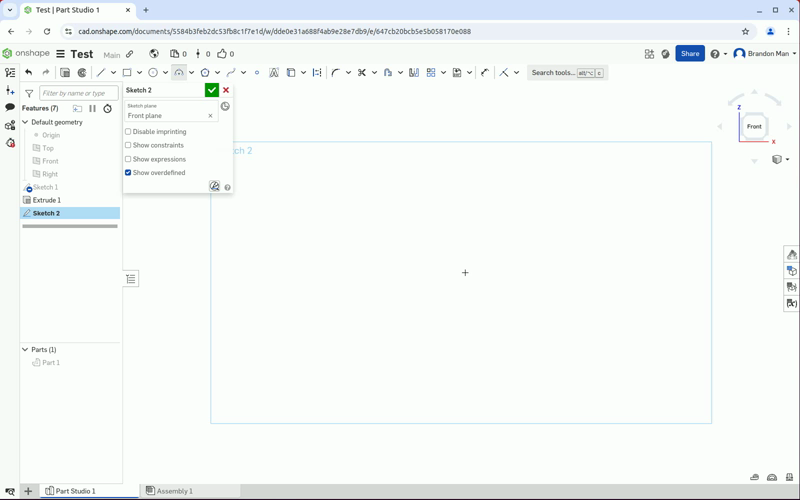
key_up(shift)
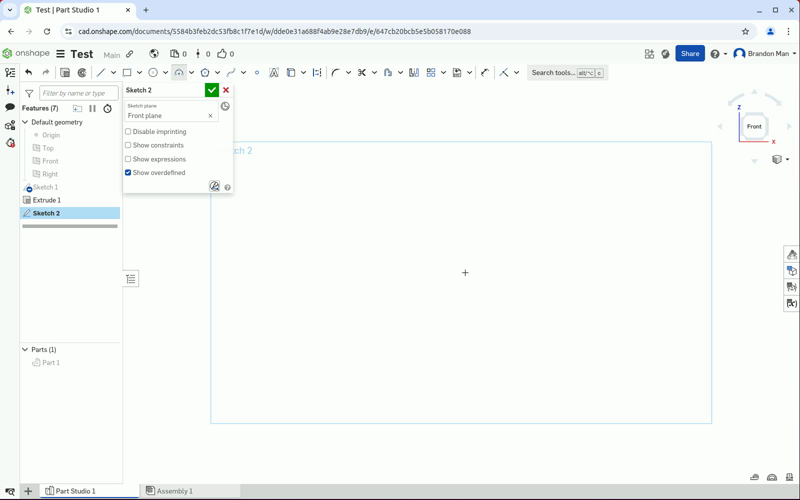
key_down(shift)
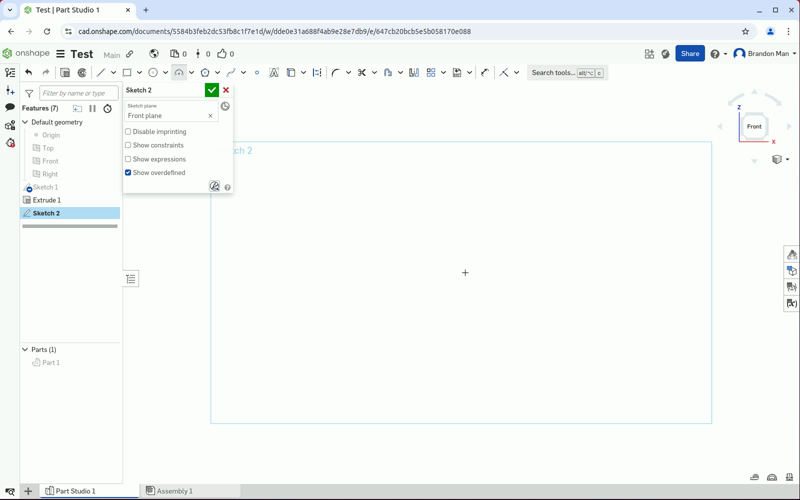
mouse_move(469, 276)
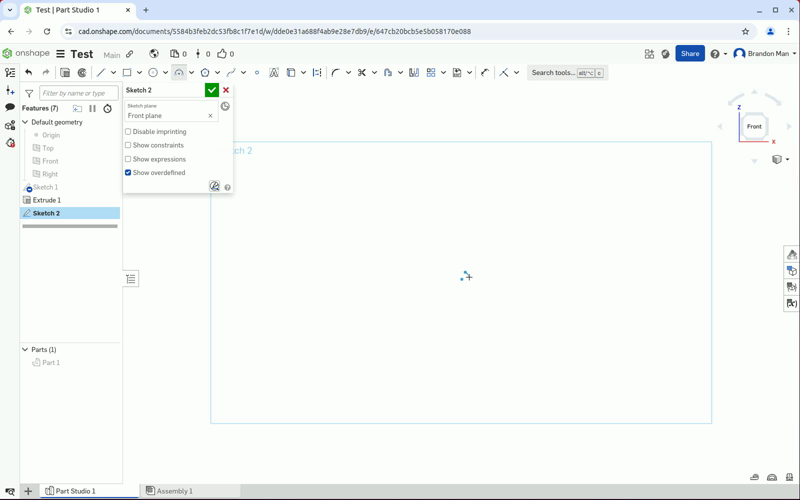
scroll(6)
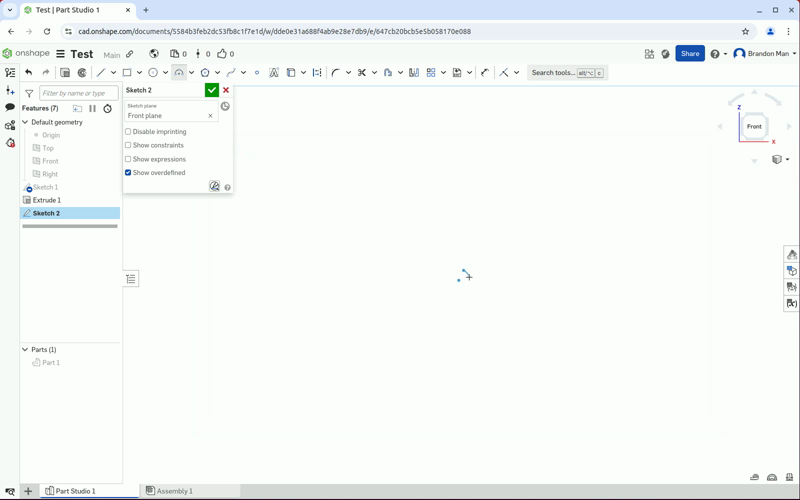
scroll(6)
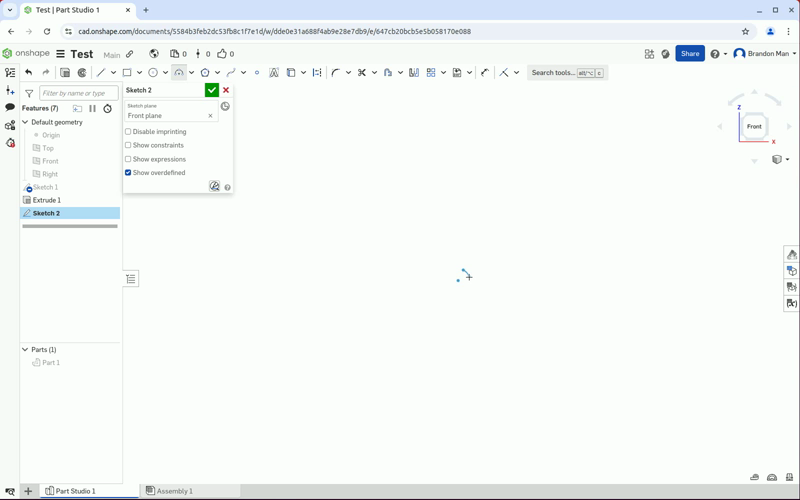
scroll(6)
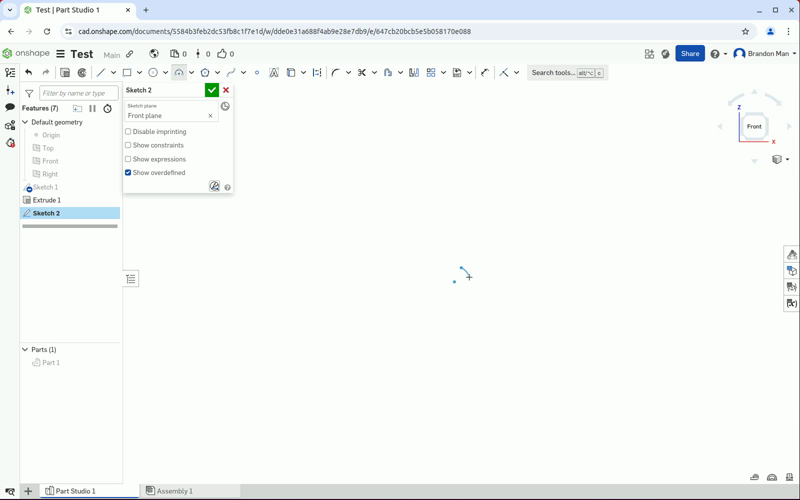
scroll(6)
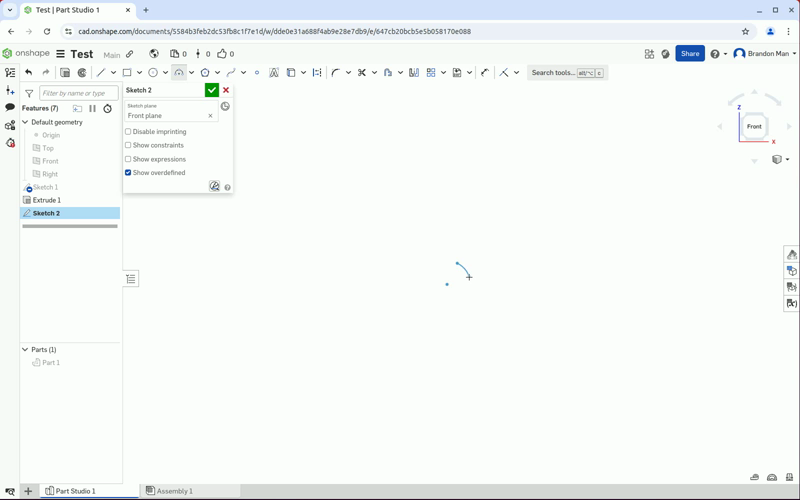
scroll(6)
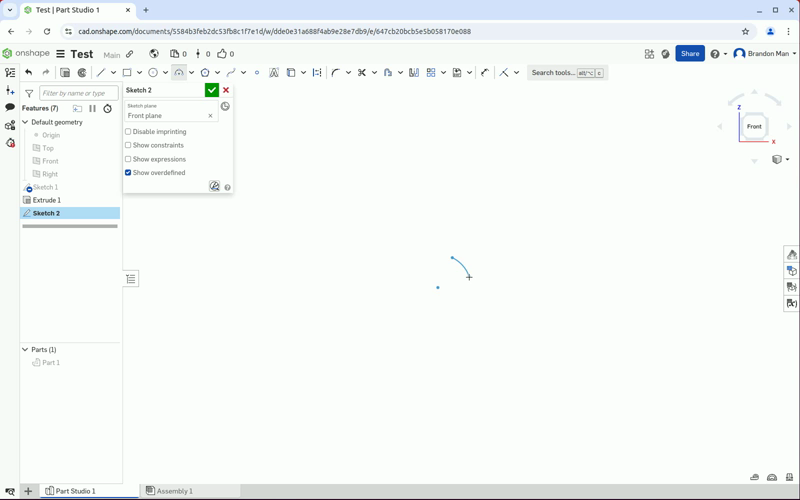
scroll(6)
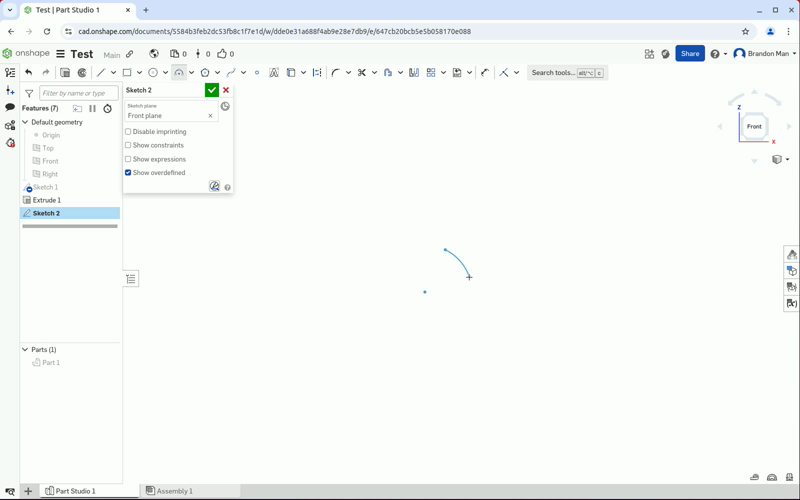
scroll(6)
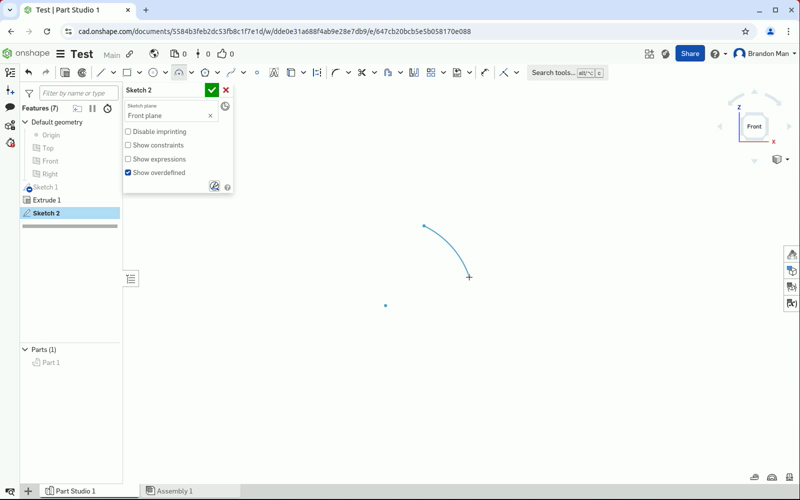
click(469, 276)
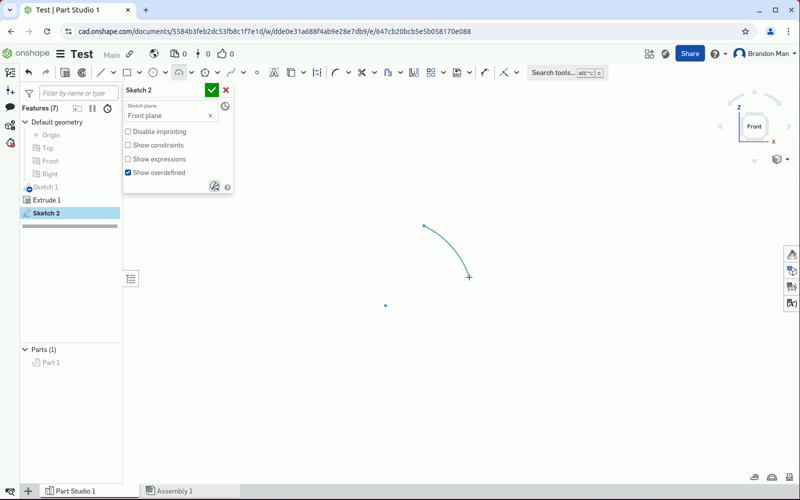
scroll(-6)
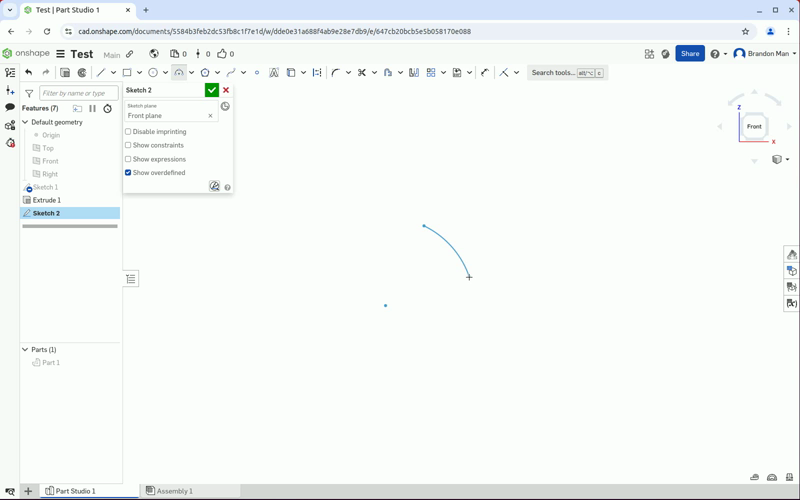
scroll(-6)
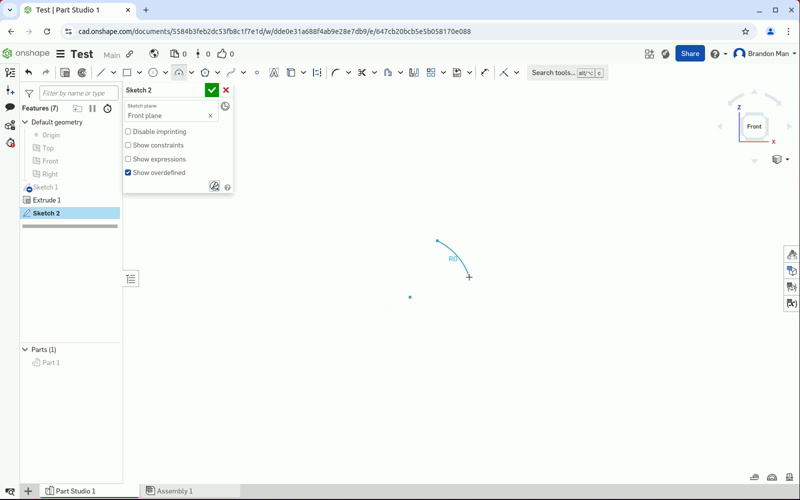
scroll(-6)
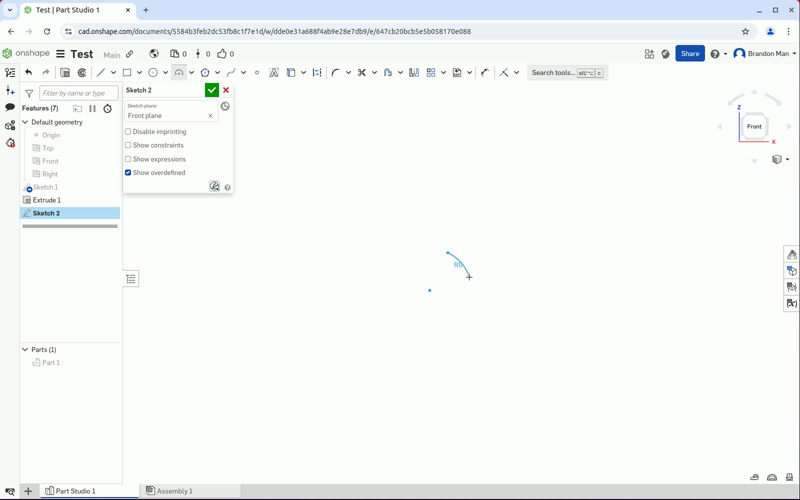
scroll(-6)
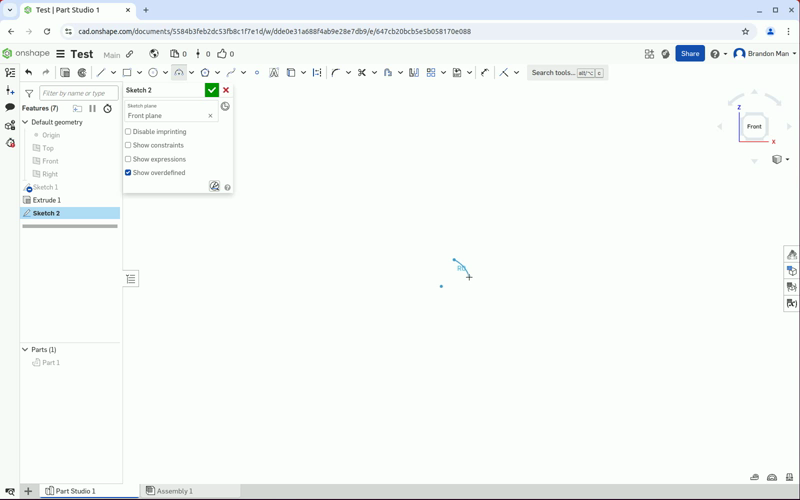
scroll(-6)
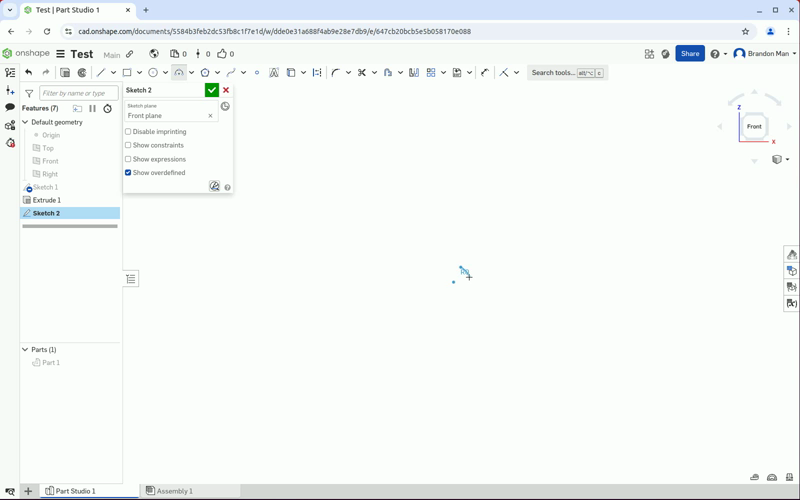
scroll(-6)
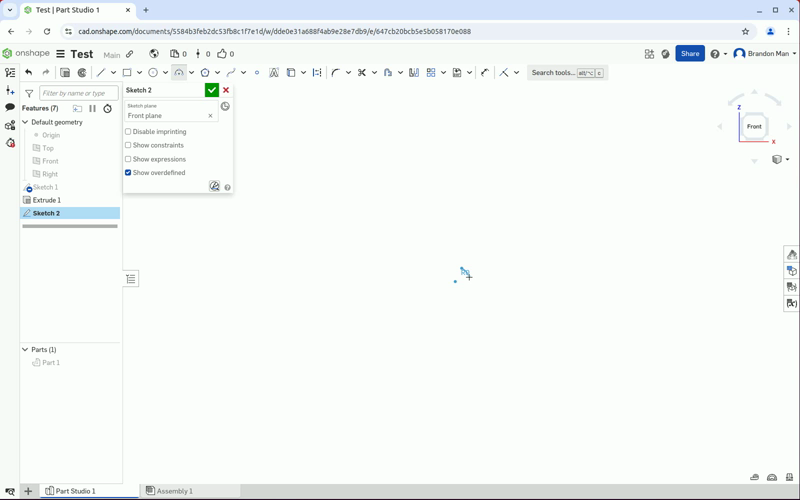
scroll(-6)
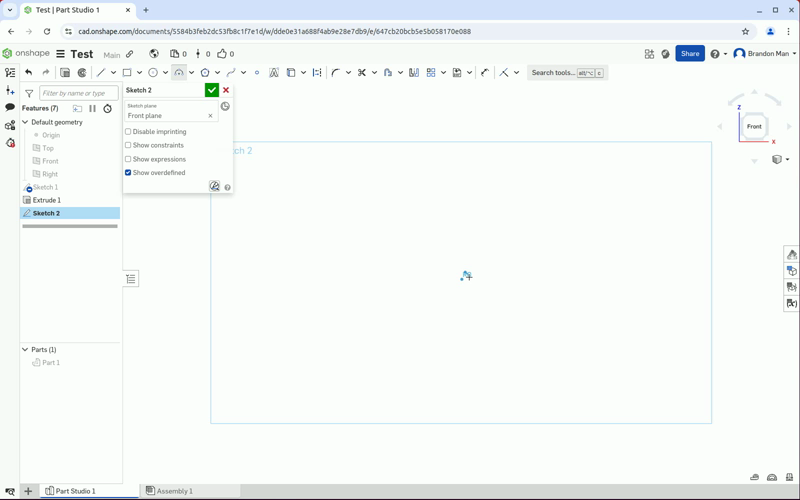
mouse_move(466, 275)
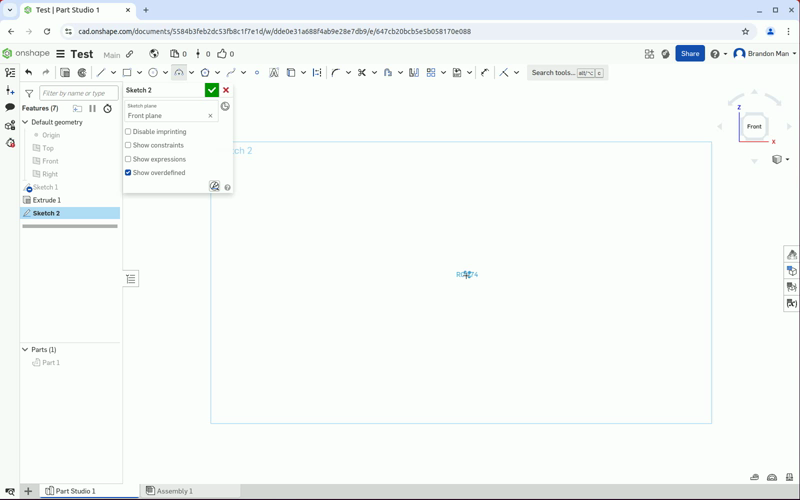
scroll(6)
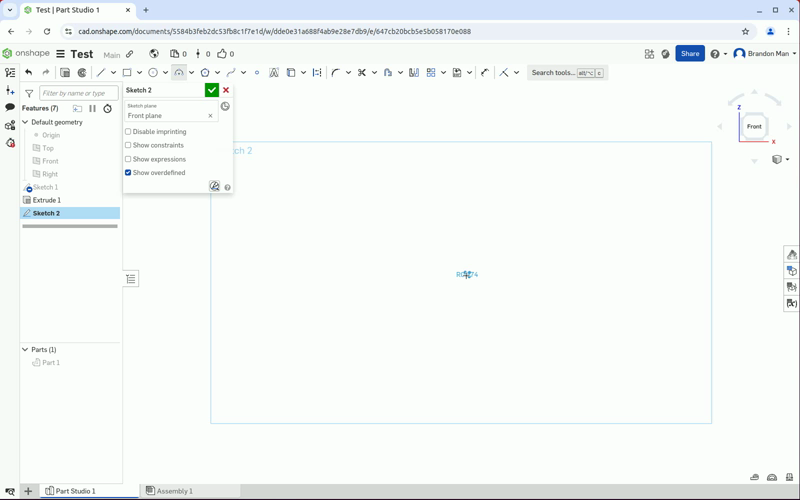
scroll(6)
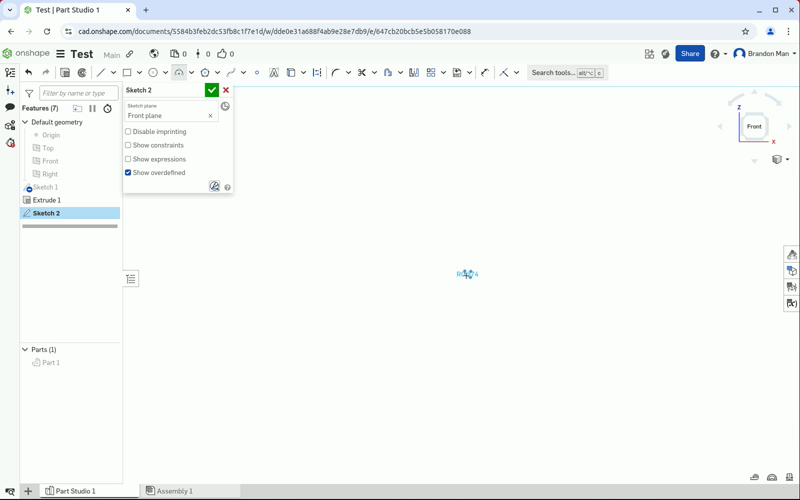
scroll(6)
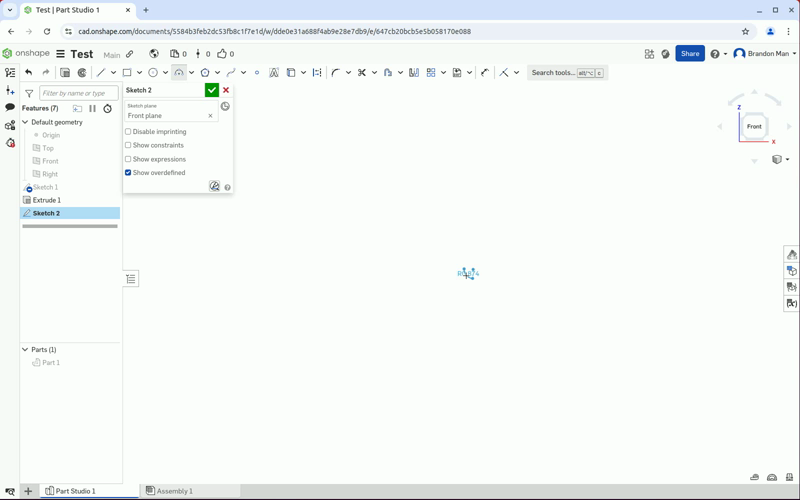
scroll(6)
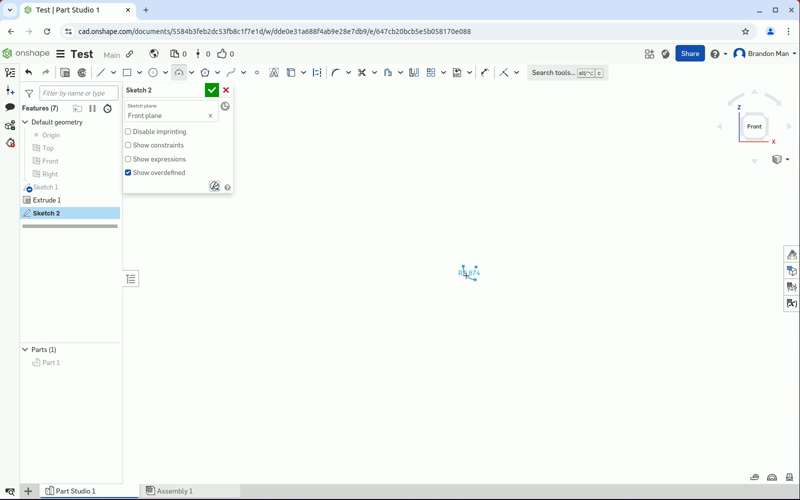
scroll(6)
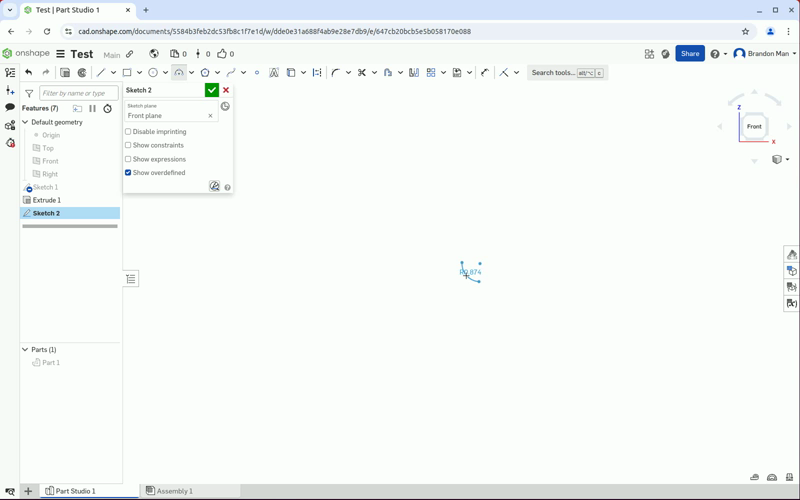
scroll(6)
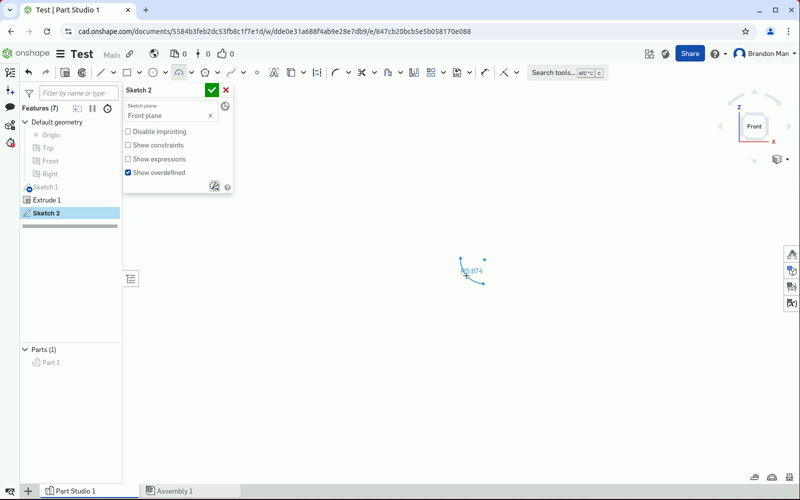
scroll(6)
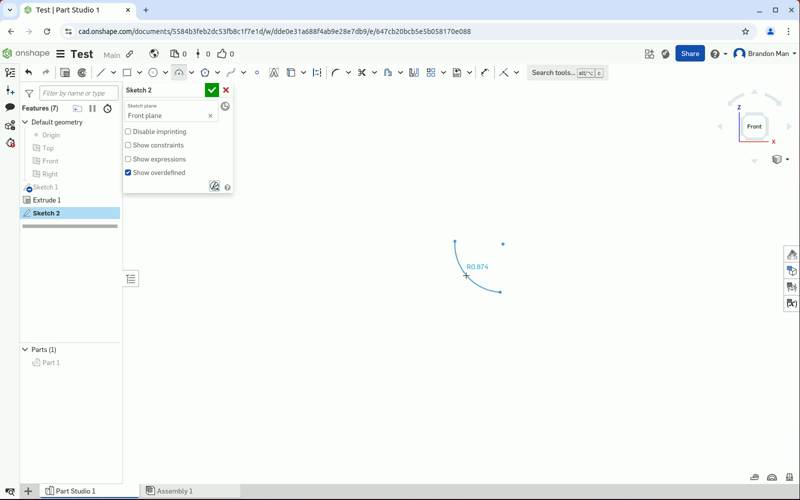
click(466, 275)
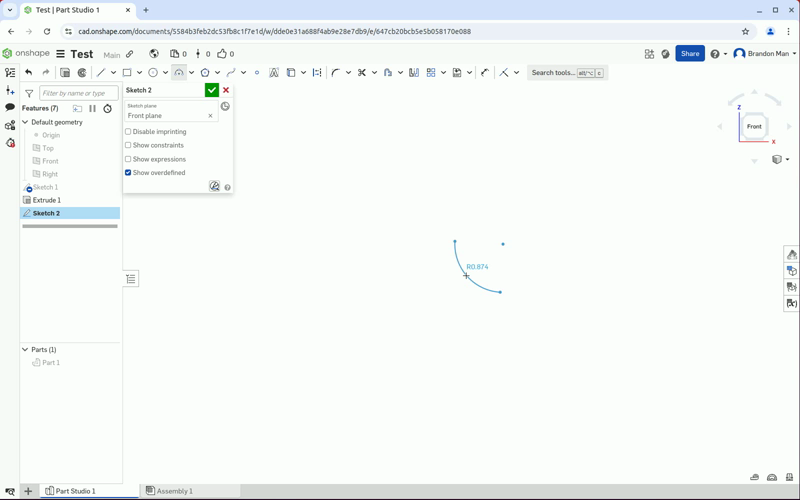
scroll(-6)
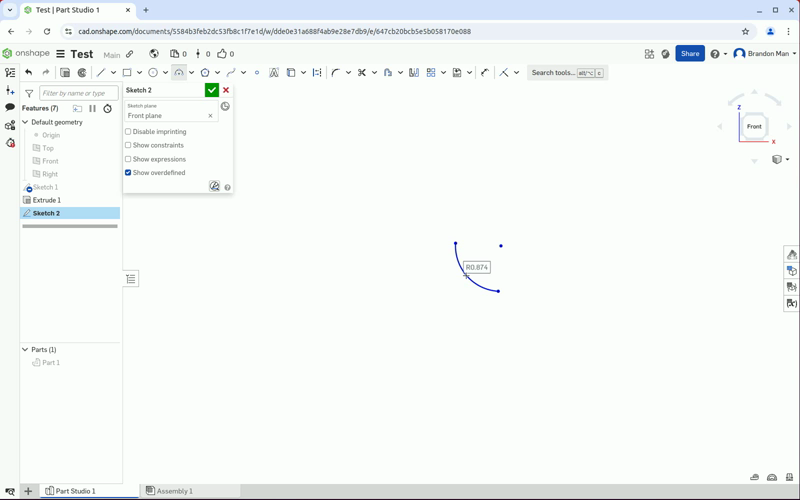
scroll(-6)
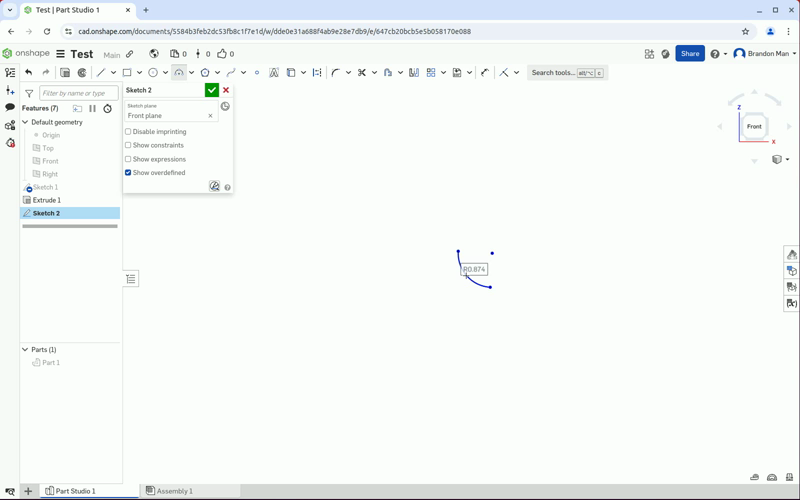
scroll(-6)
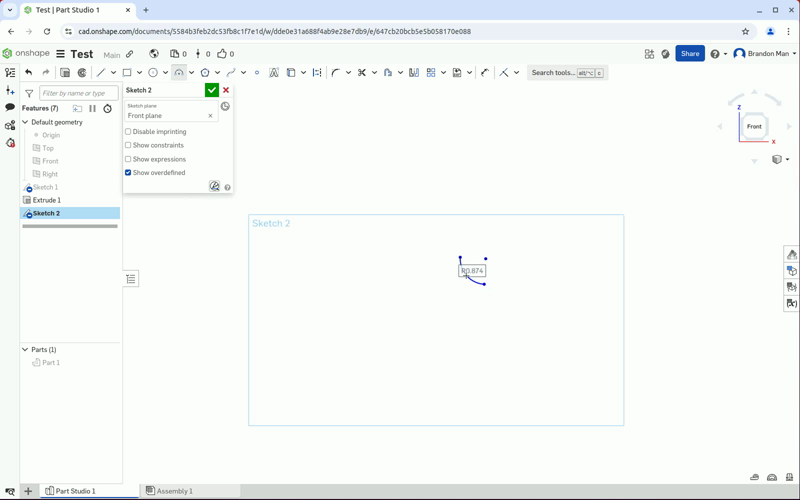
scroll(-6)
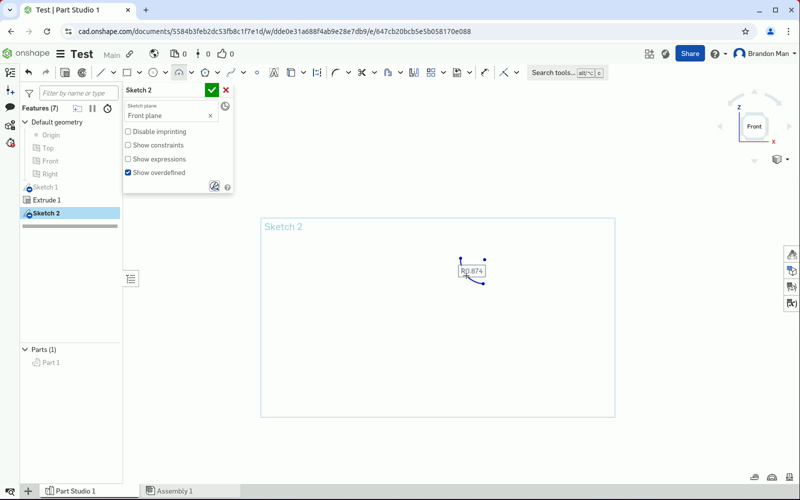
scroll(-6)
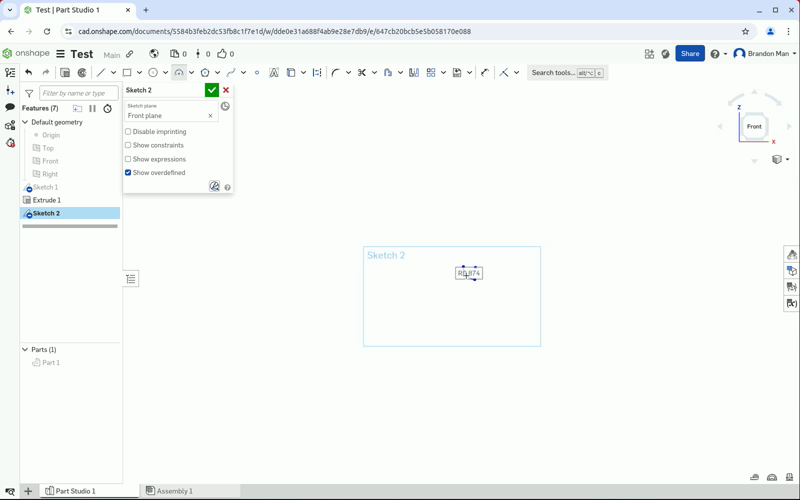
scroll(-6)
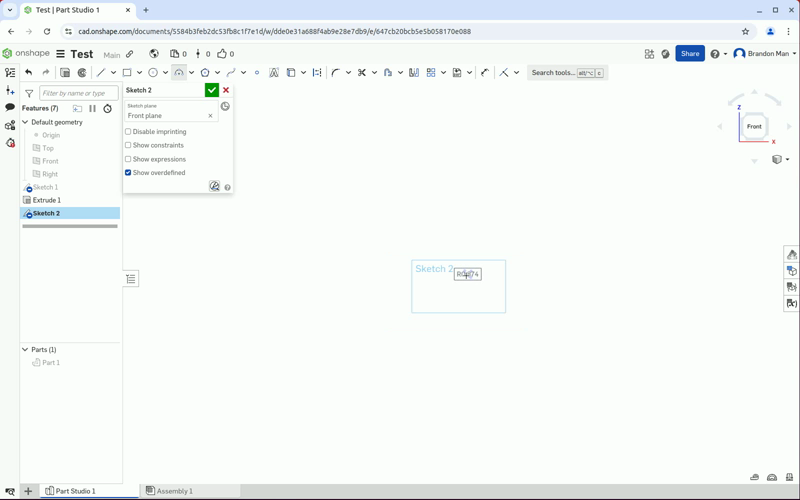
scroll(-6)
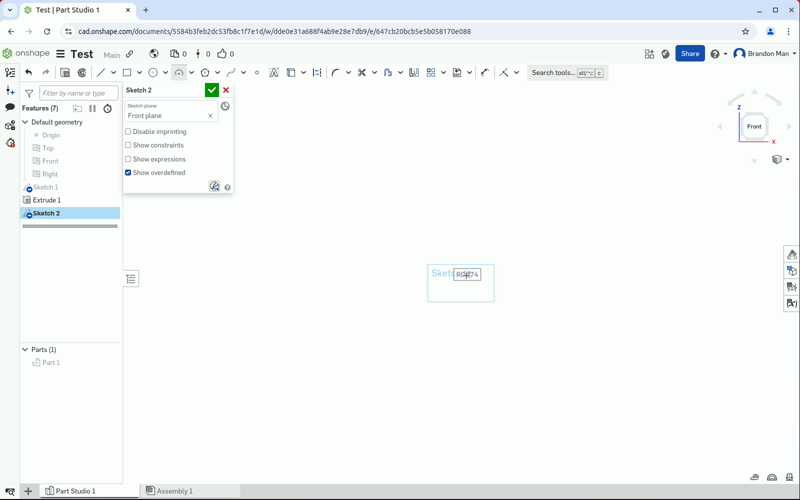
key_up(shift)
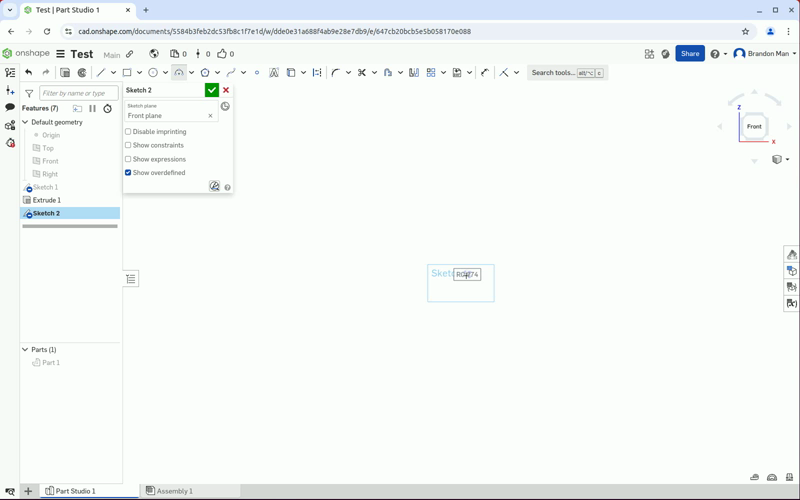
key(esc)
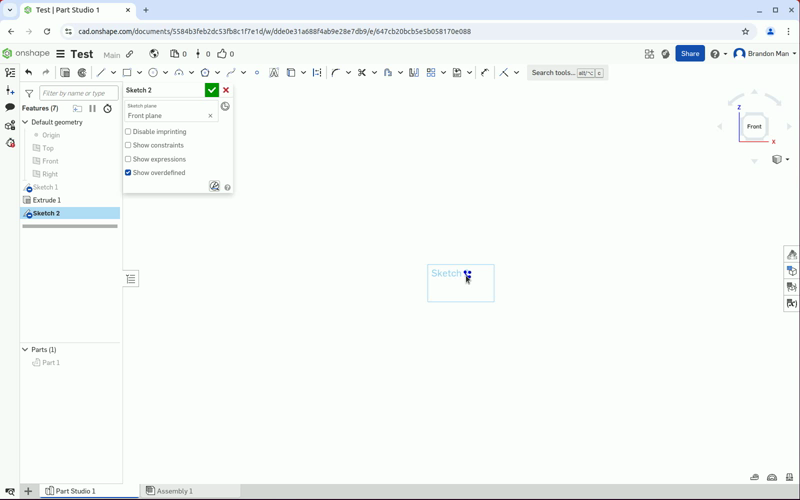
key(l)
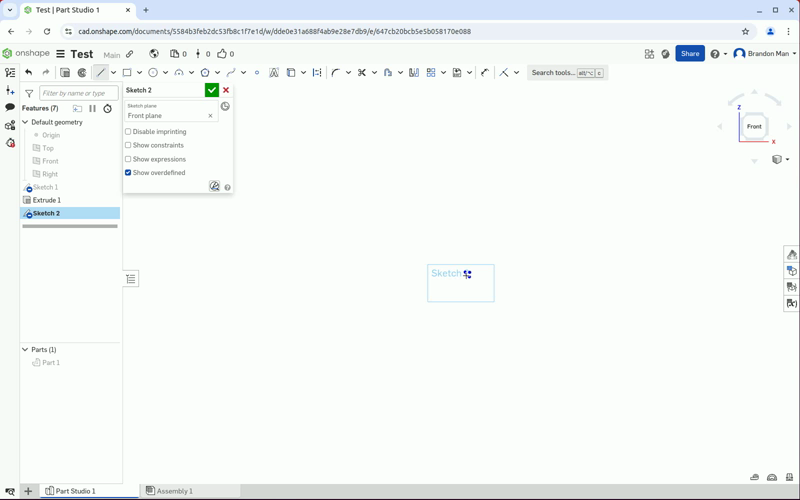
mouse_move(469, 276)
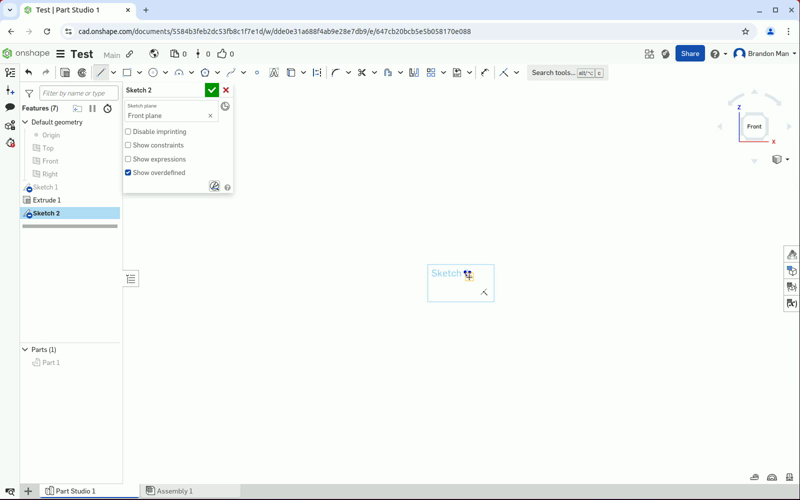
scroll(6)
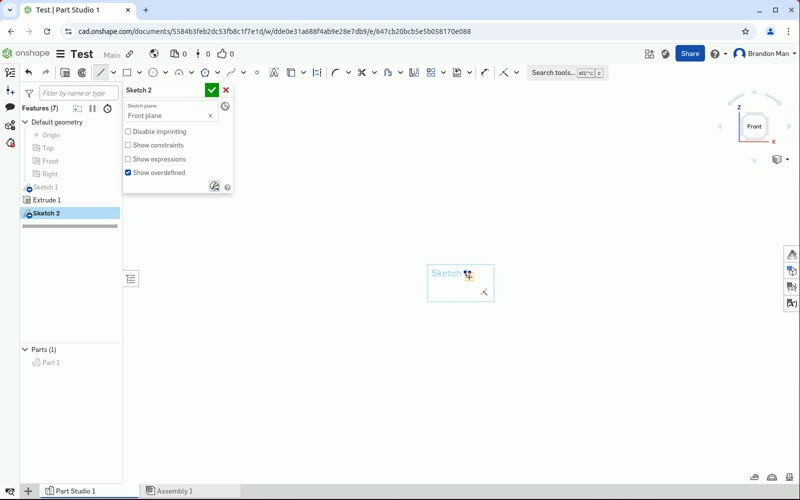
scroll(6)
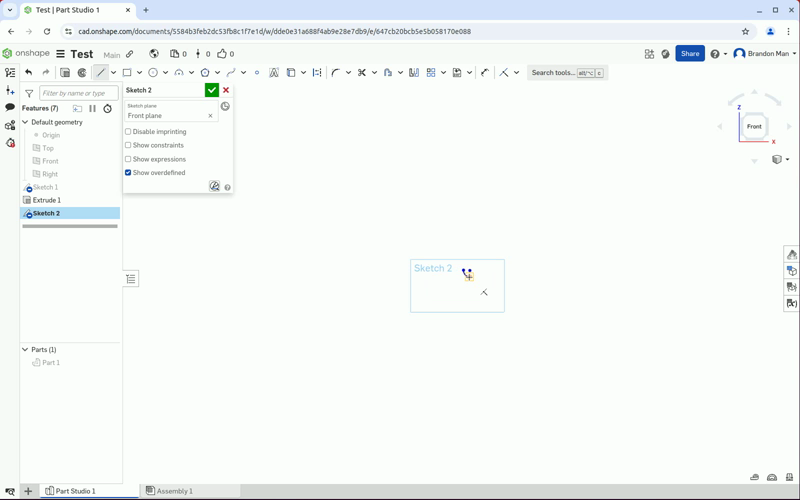
scroll(6)
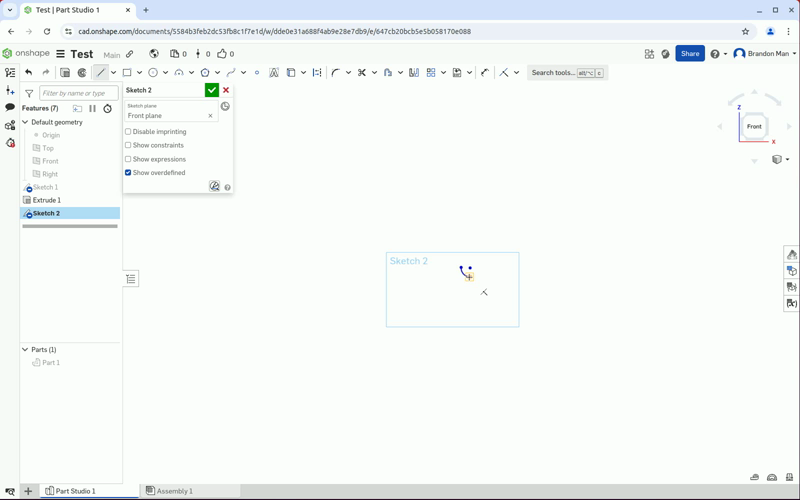
scroll(6)
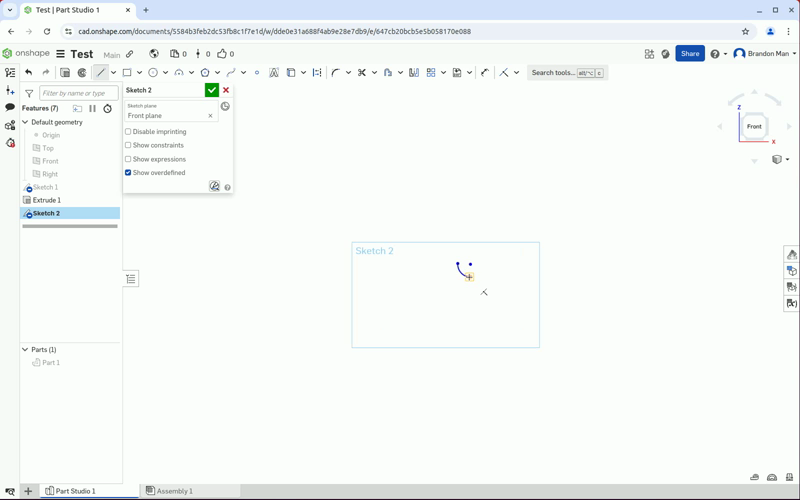
scroll(6)
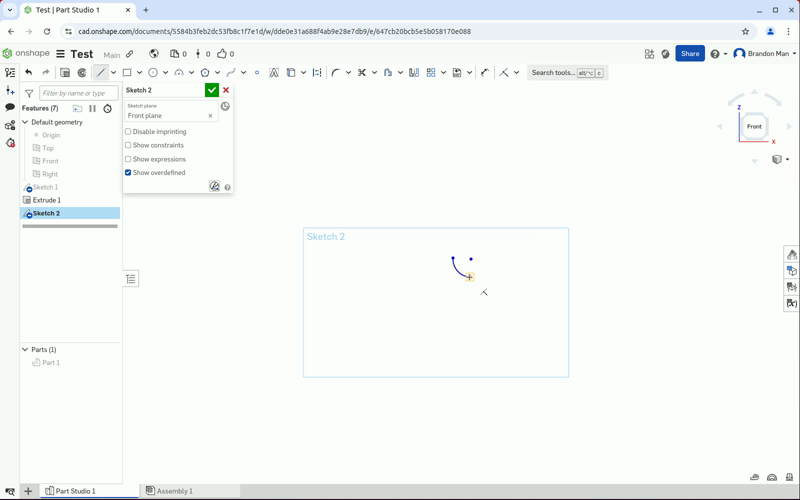
scroll(6)
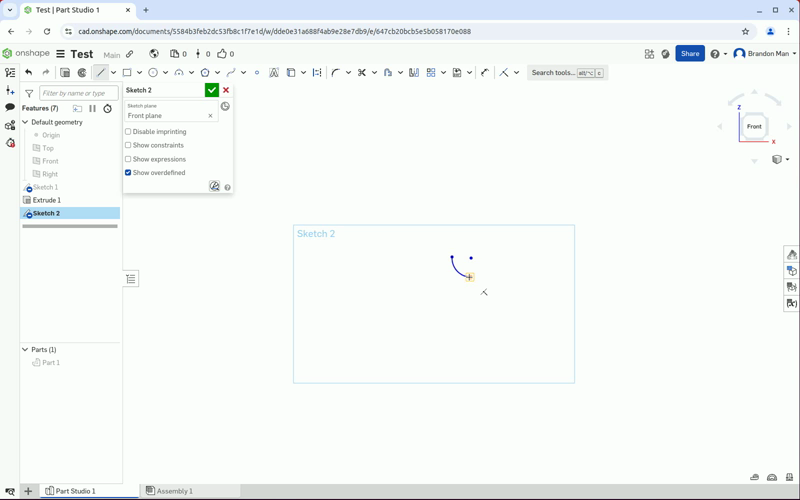
scroll(6)
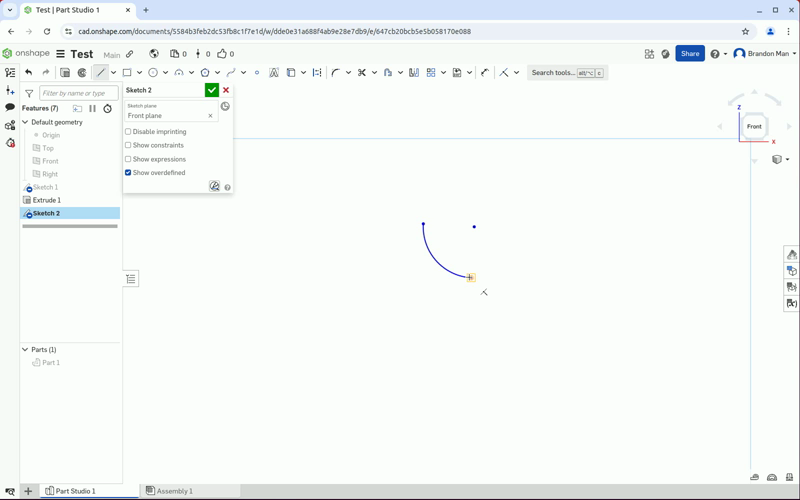
click(469, 276)
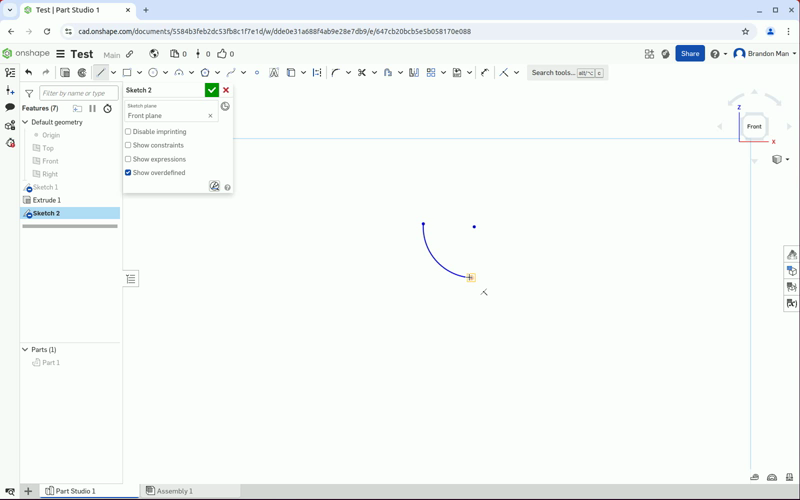
scroll(-6)
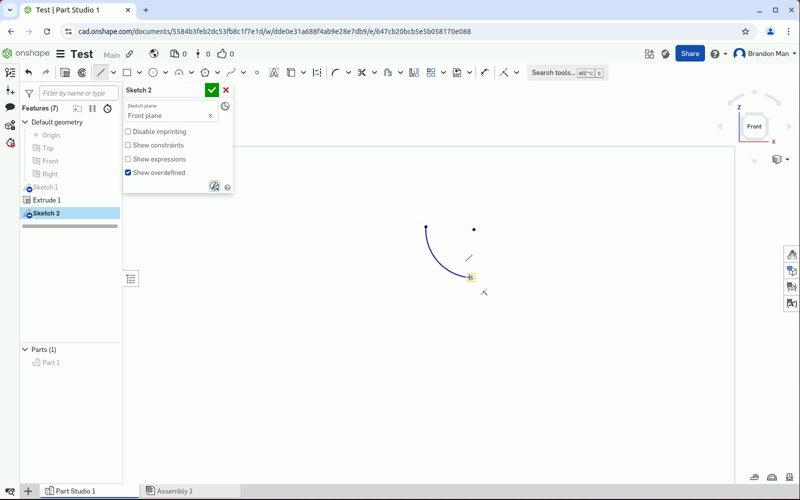
scroll(-6)
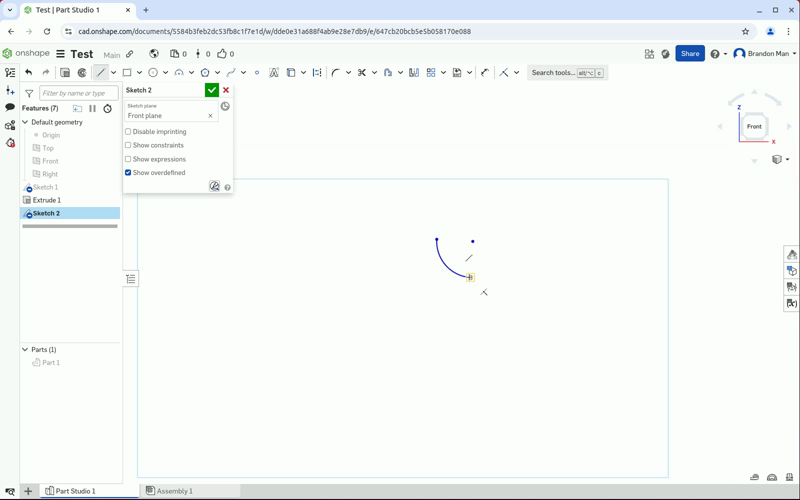
scroll(-6)
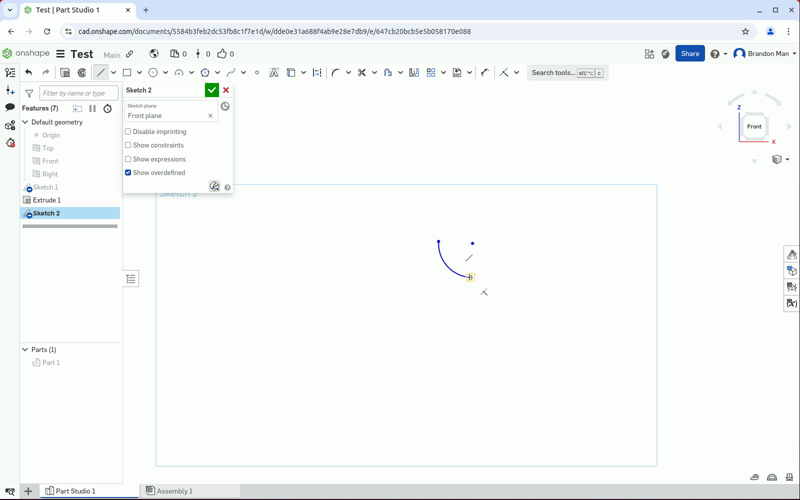
scroll(-6)
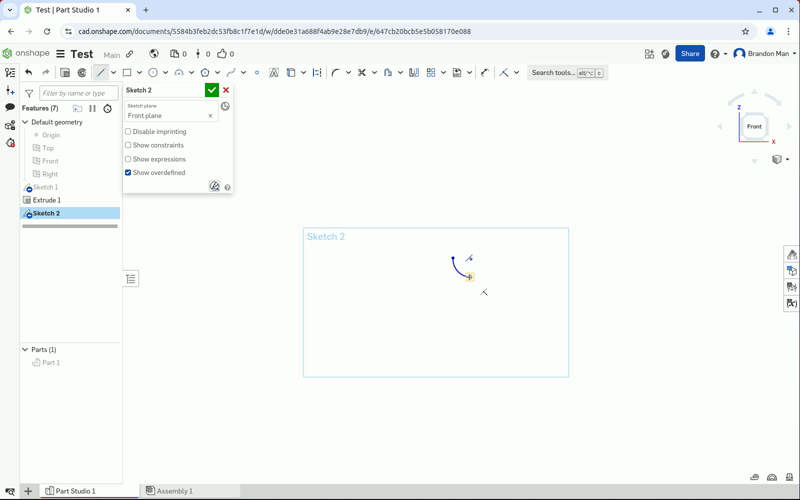
scroll(-6)
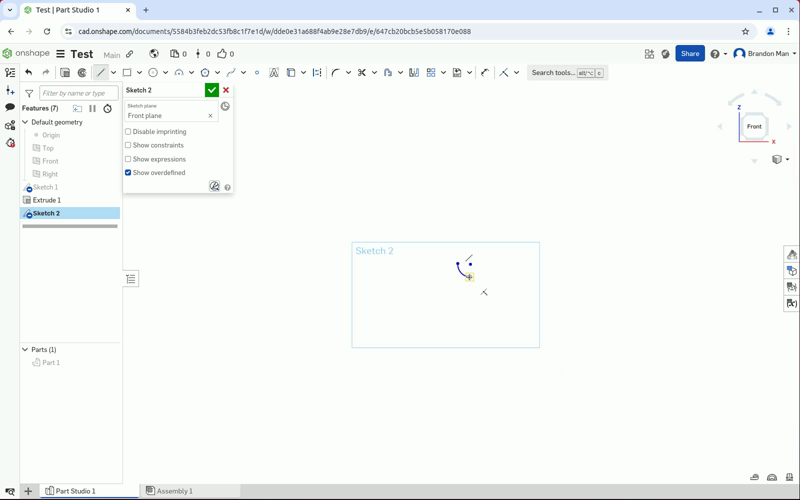
scroll(-6)
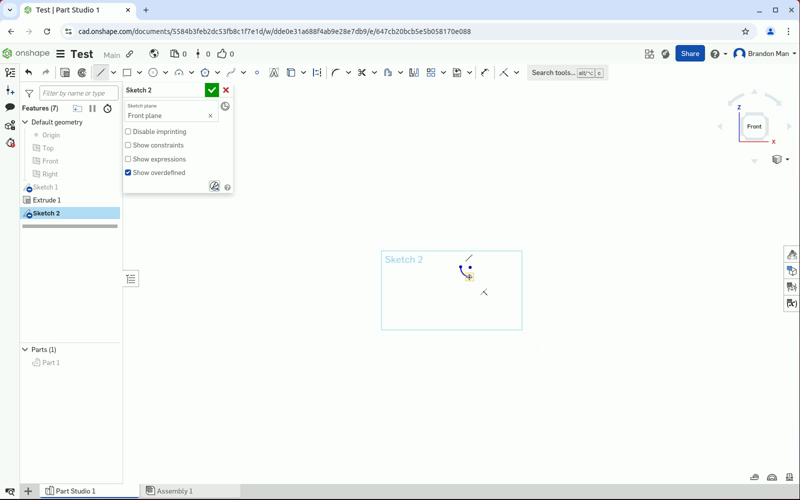
scroll(-6)
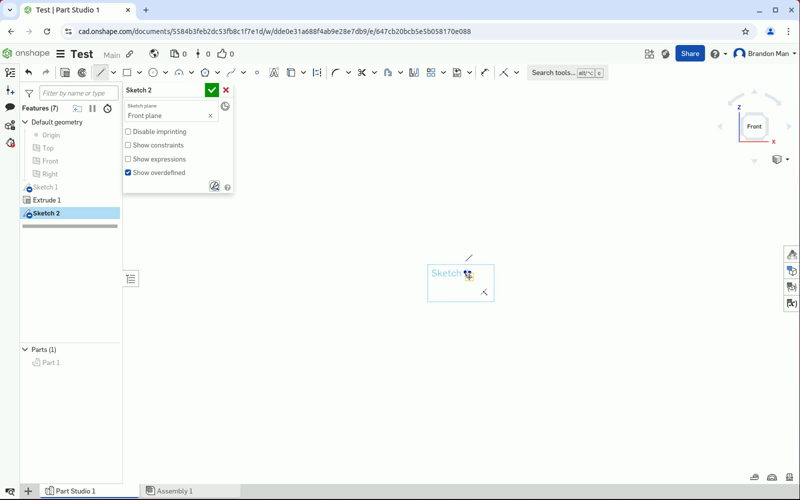
key_down(shift)
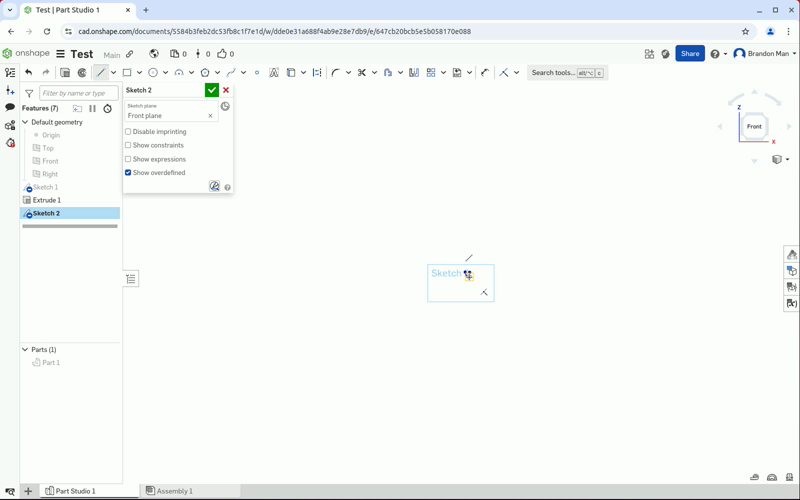
mouse_move(499, 276)
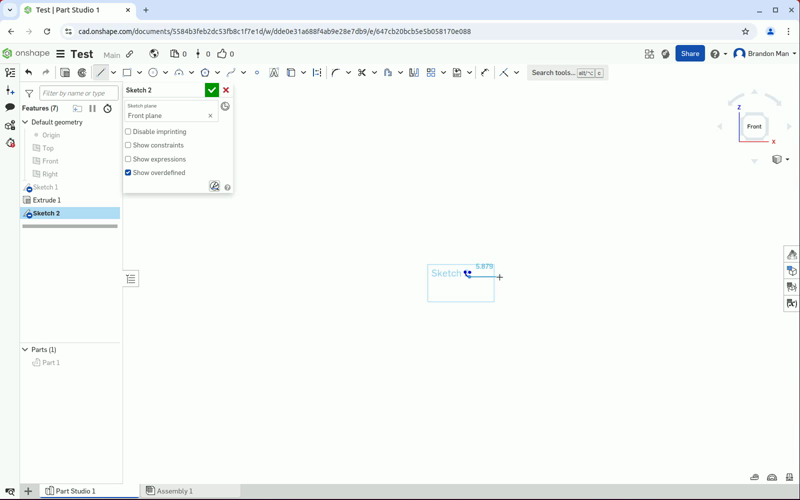
mouse_move(493, 276)
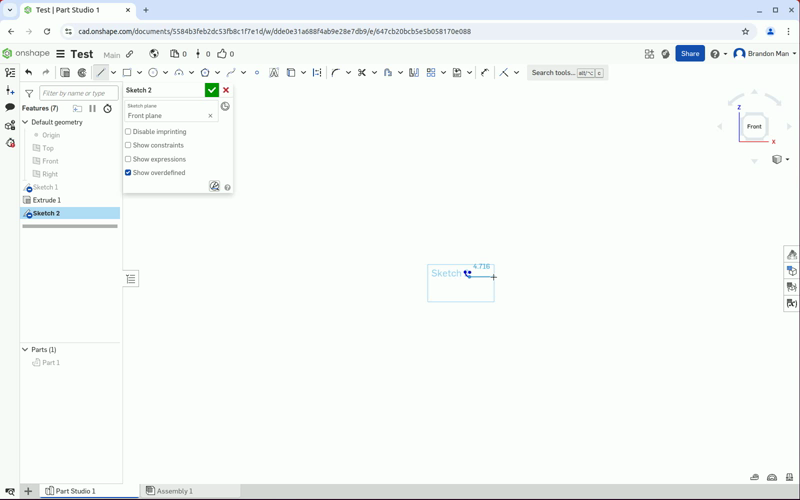
click(493, 276)
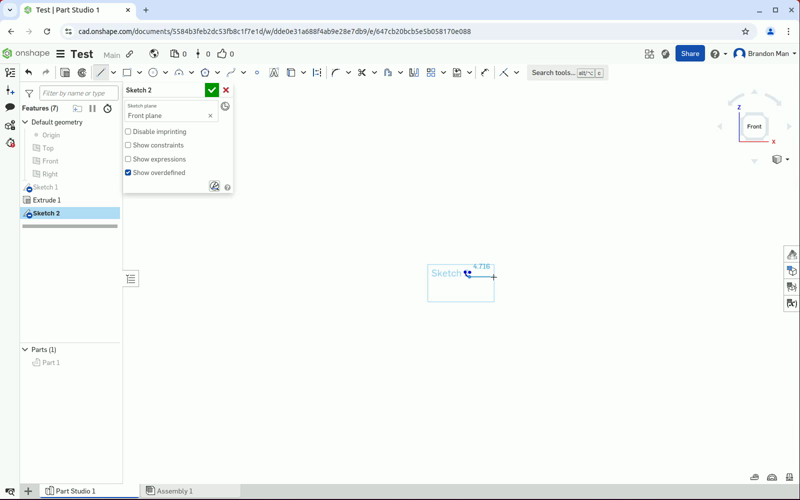
key_up(shift)
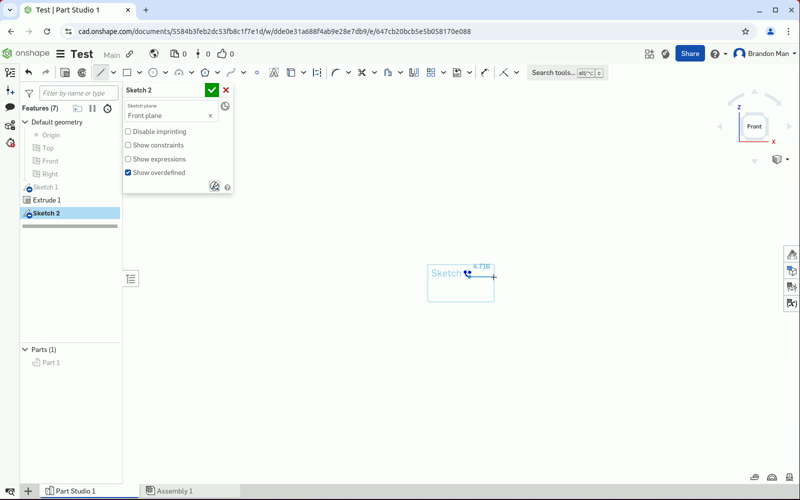
key(esc)
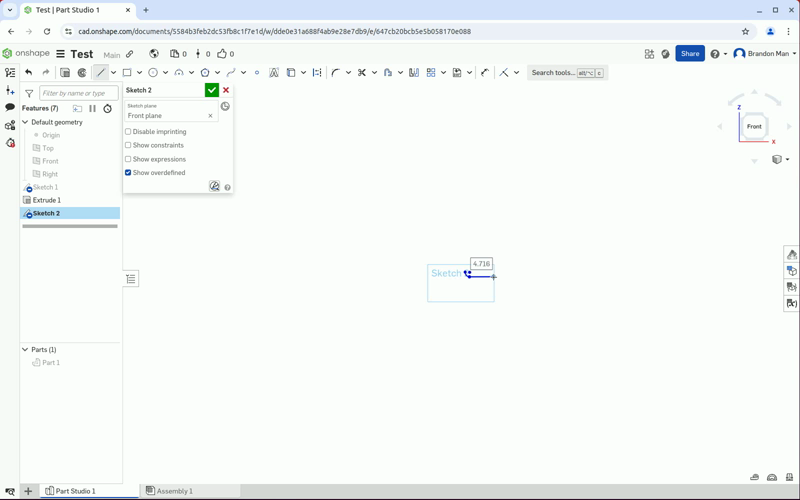
key(a)
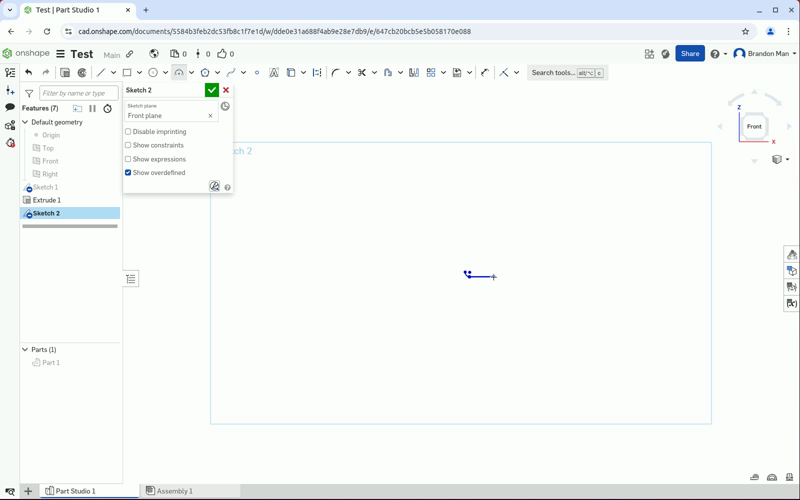
mouse_move(493, 276)
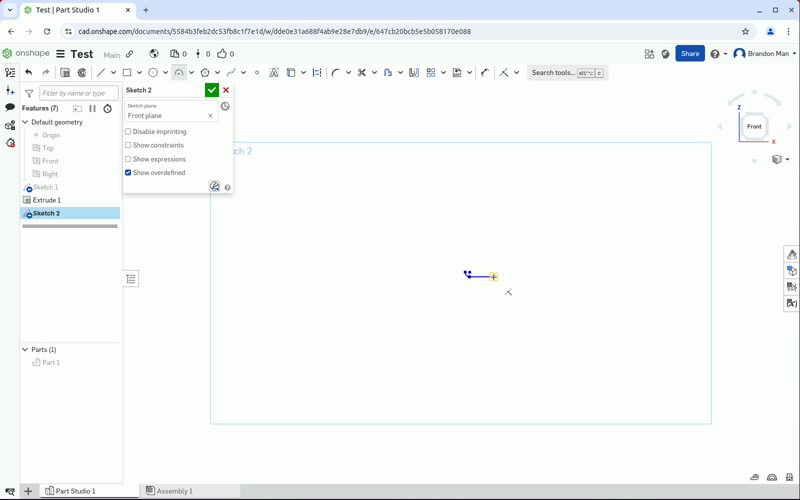
click(493, 276)
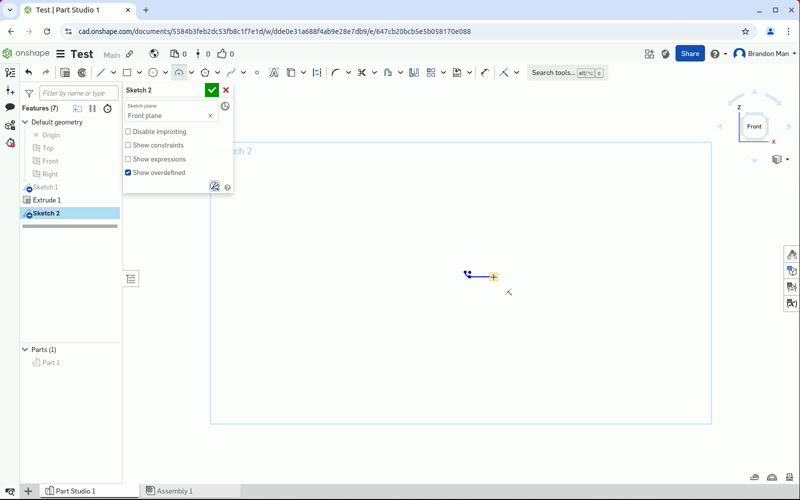
key_down(shift)
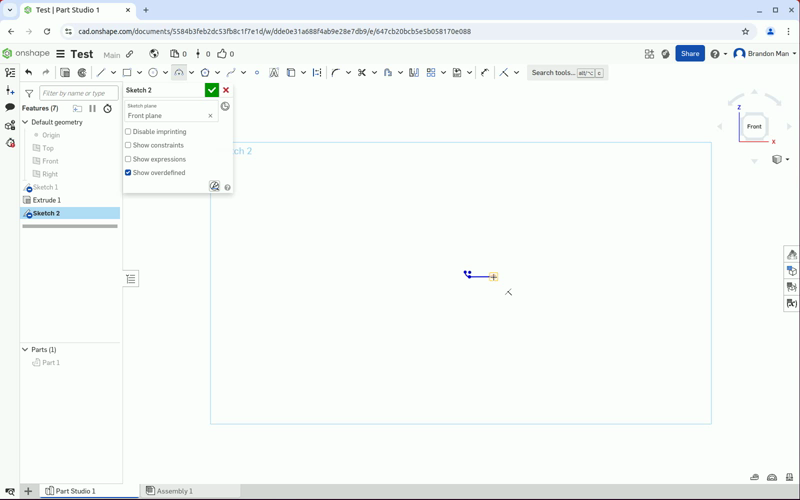
mouse_move(498, 272)
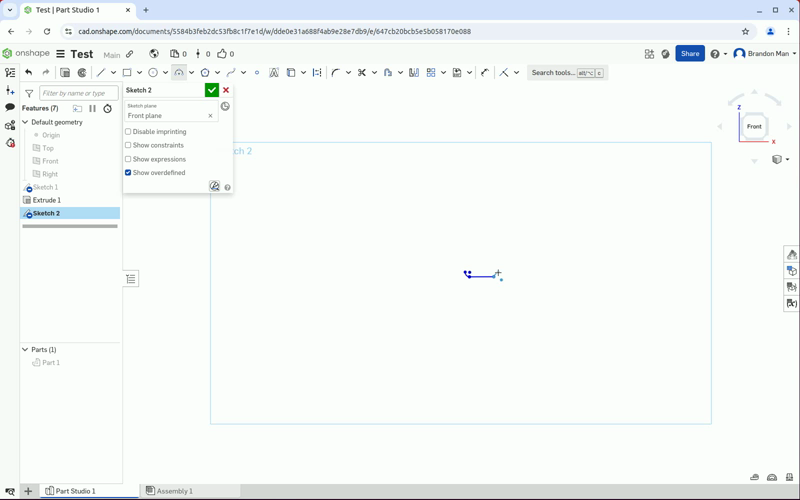
scroll(6)
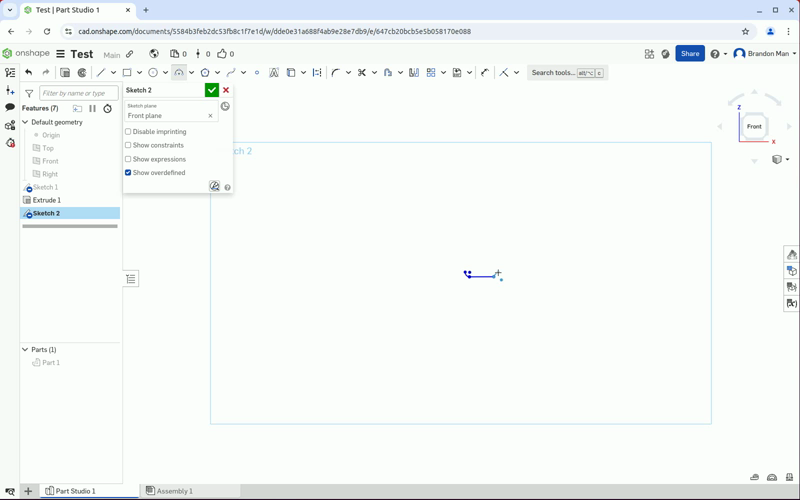
scroll(6)
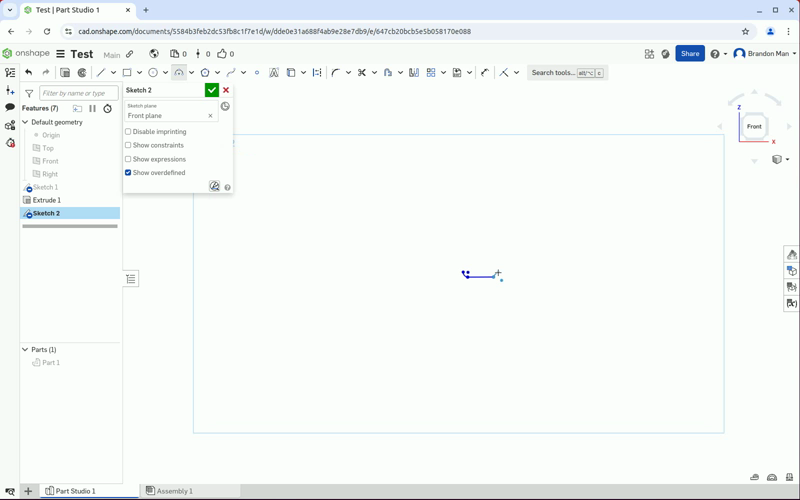
scroll(6)
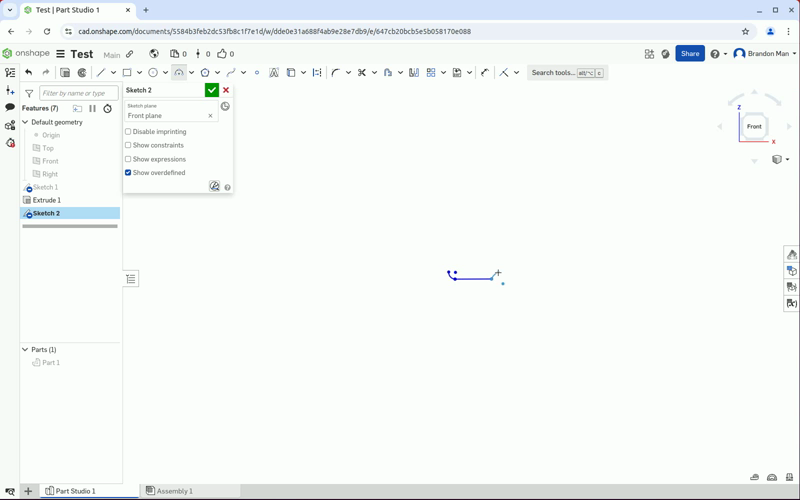
scroll(6)
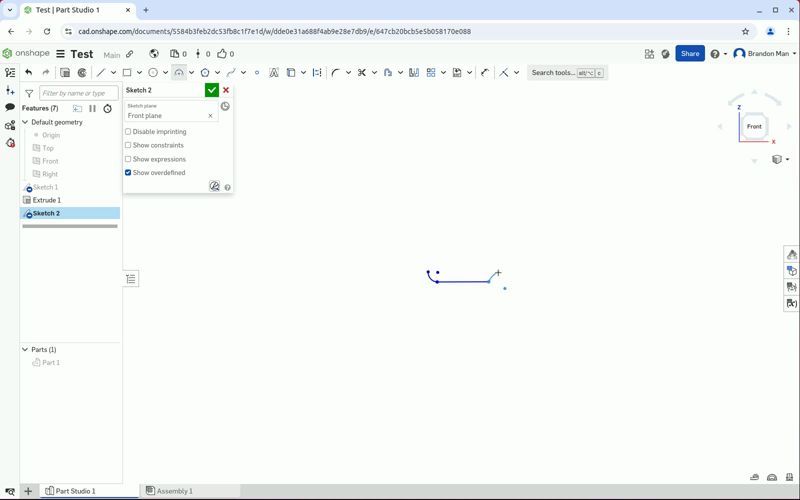
scroll(6)
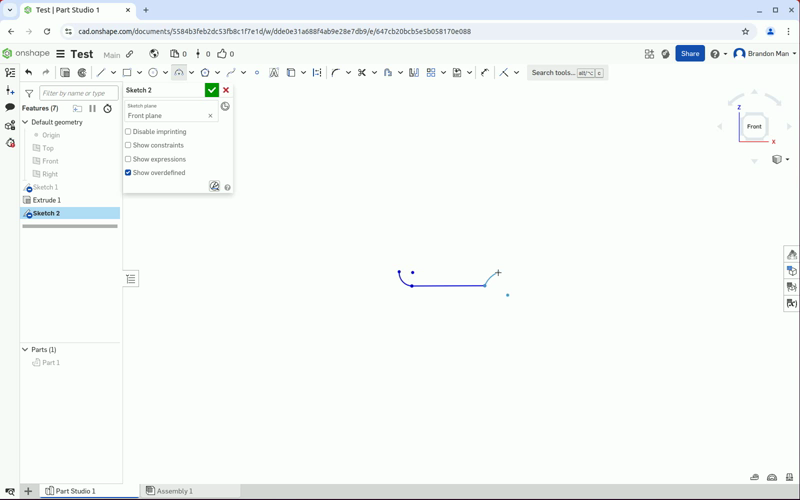
scroll(6)
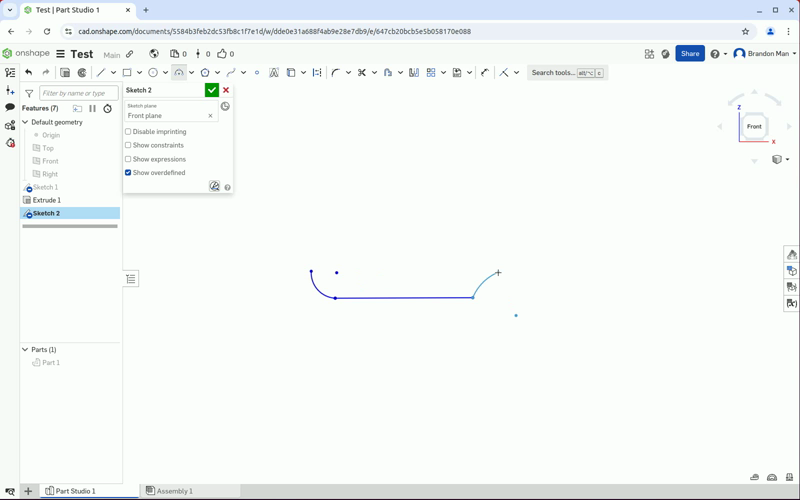
scroll(6)
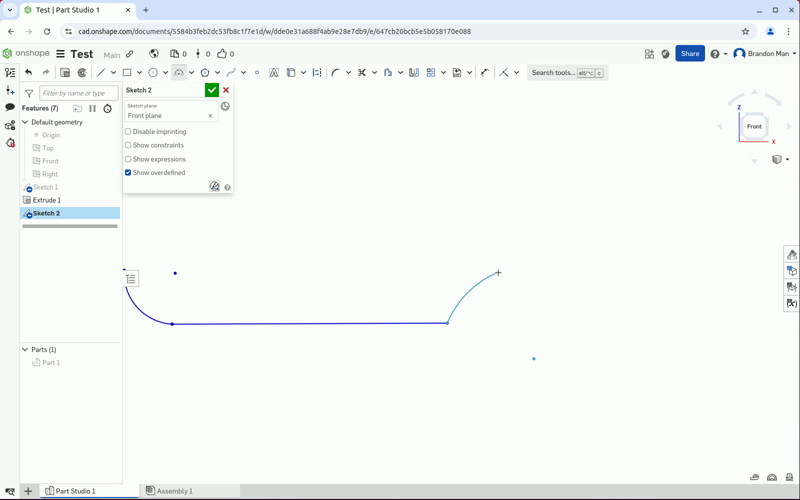
click(498, 272)
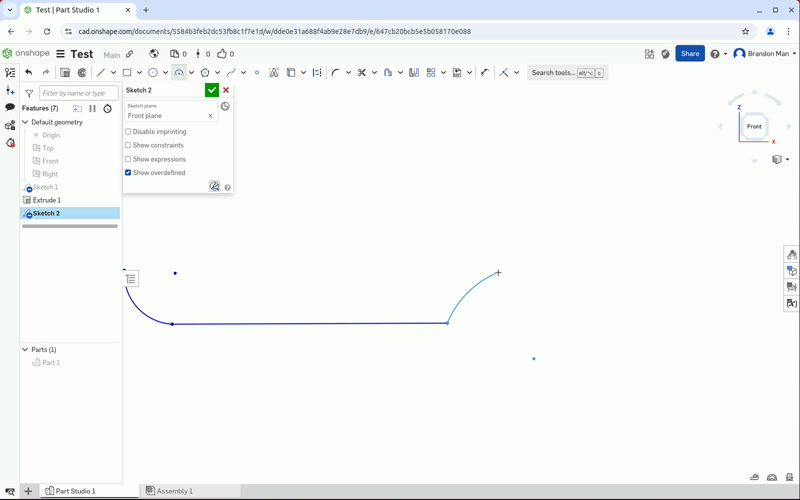
scroll(-6)
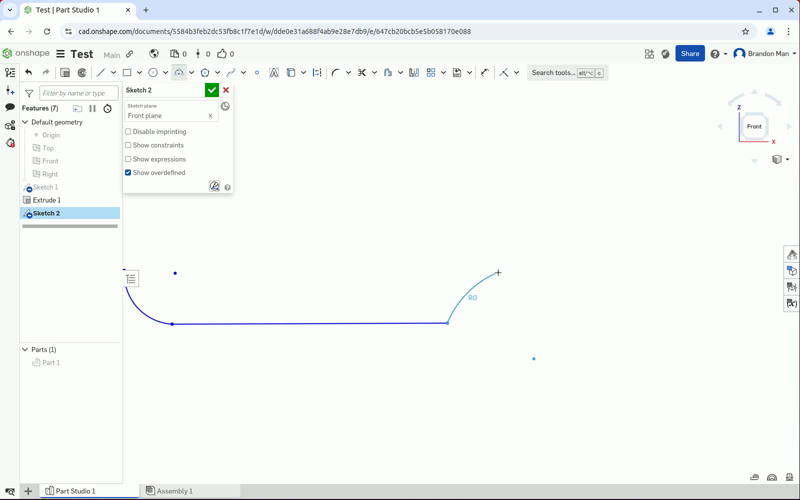
scroll(-6)
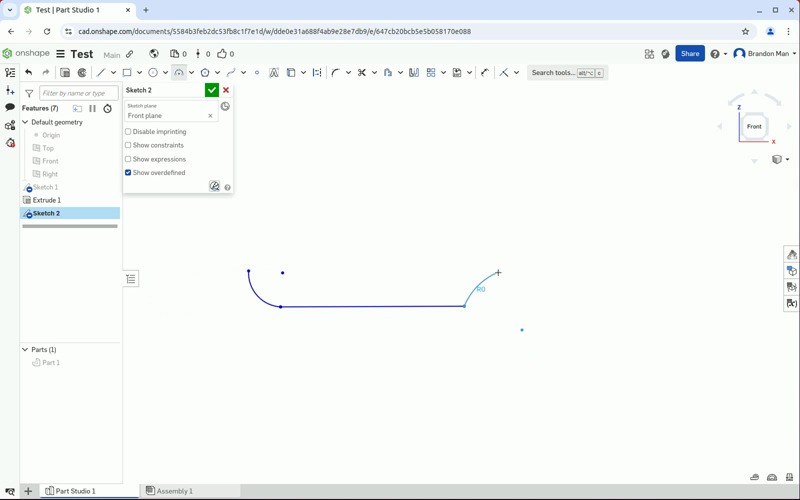
scroll(-6)
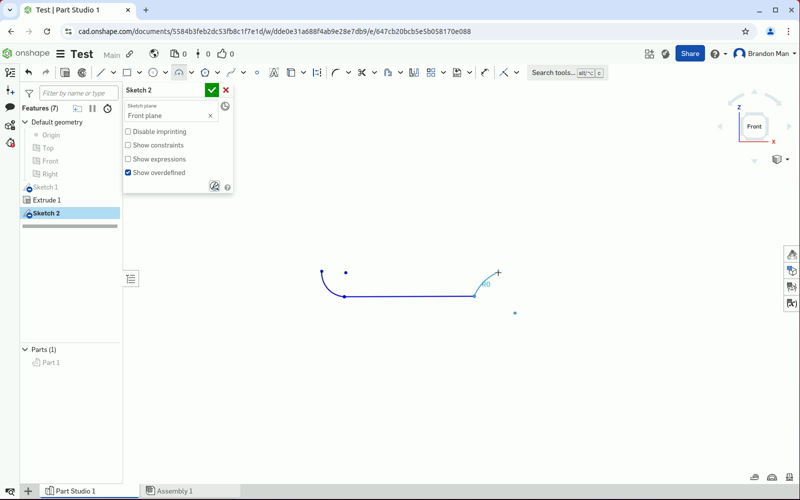
scroll(-6)
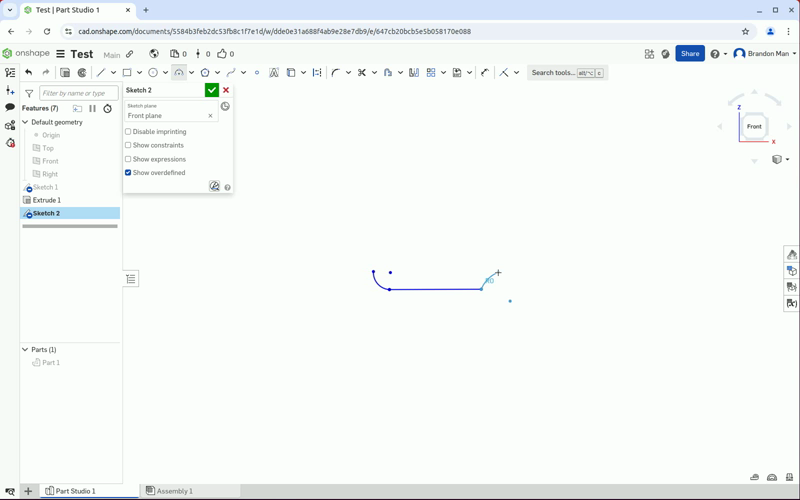
scroll(-6)
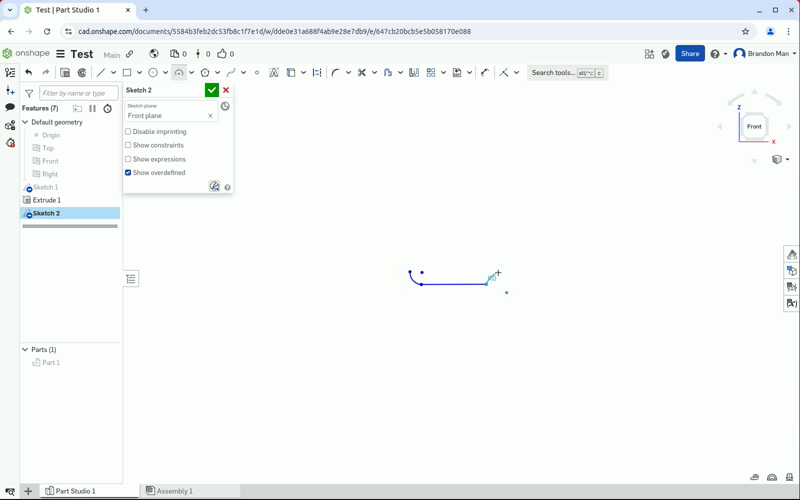
scroll(-6)
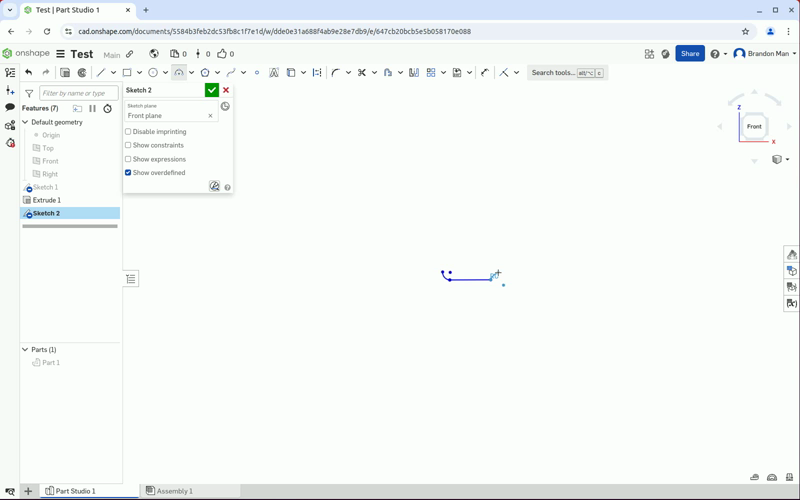
scroll(-6)
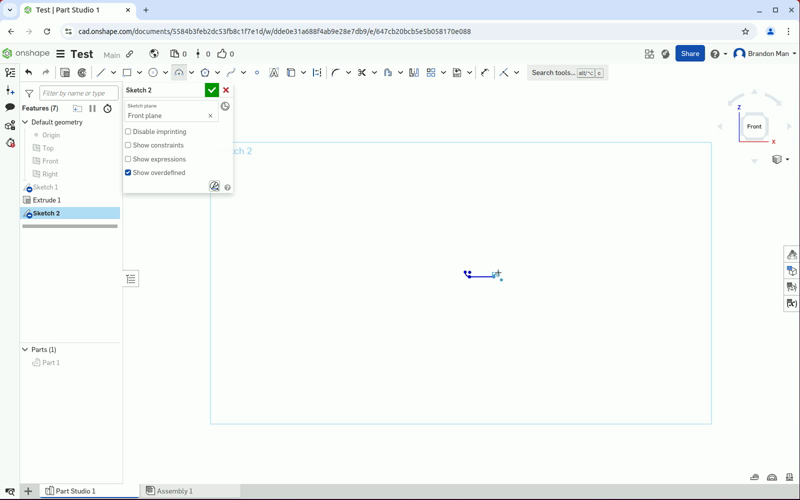
mouse_move(496, 275)
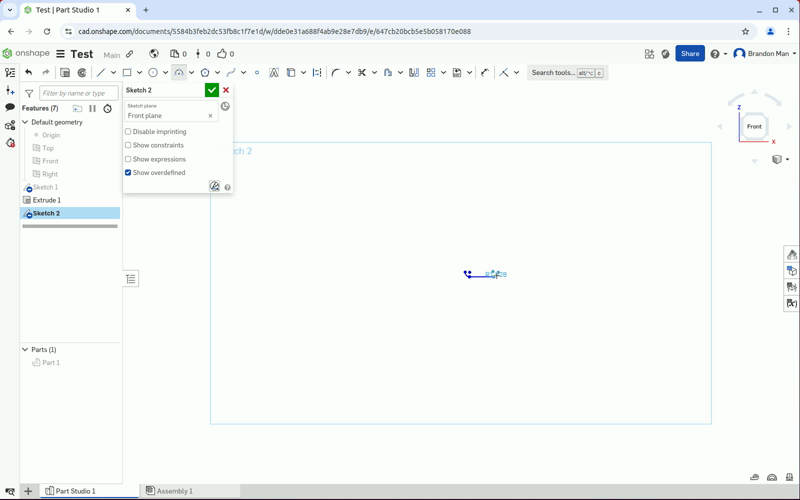
scroll(6)
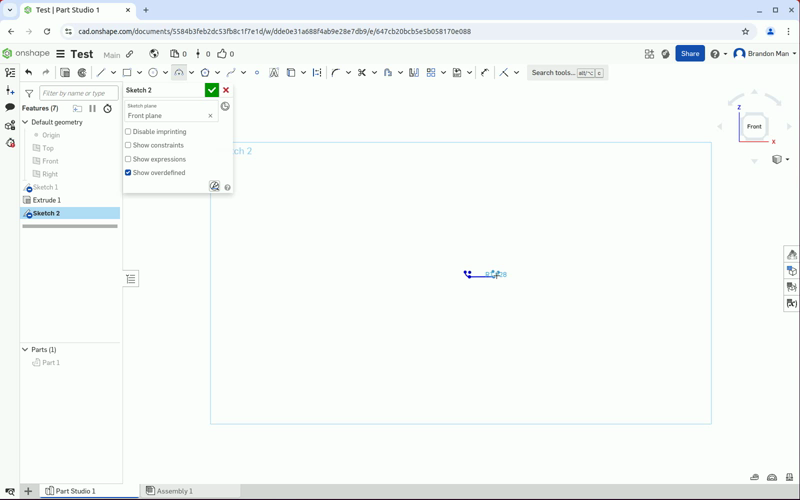
scroll(6)
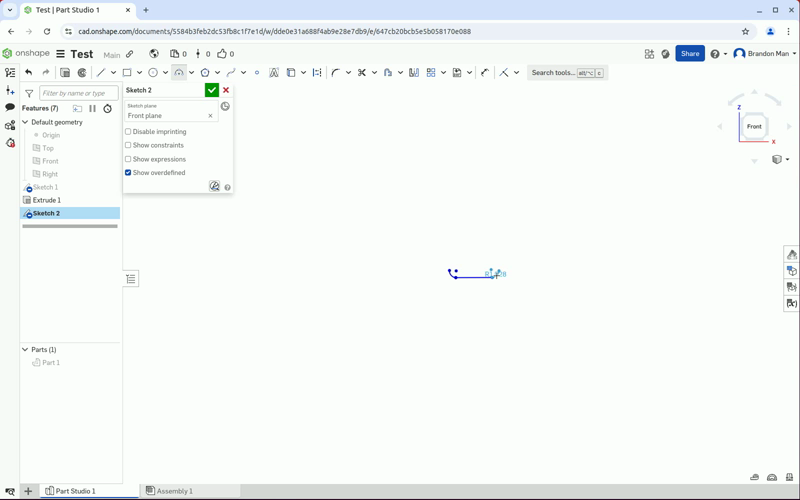
scroll(6)
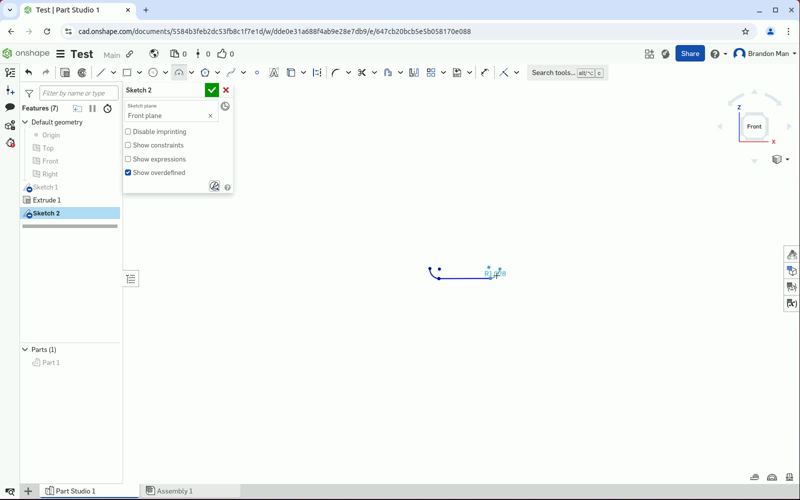
scroll(6)
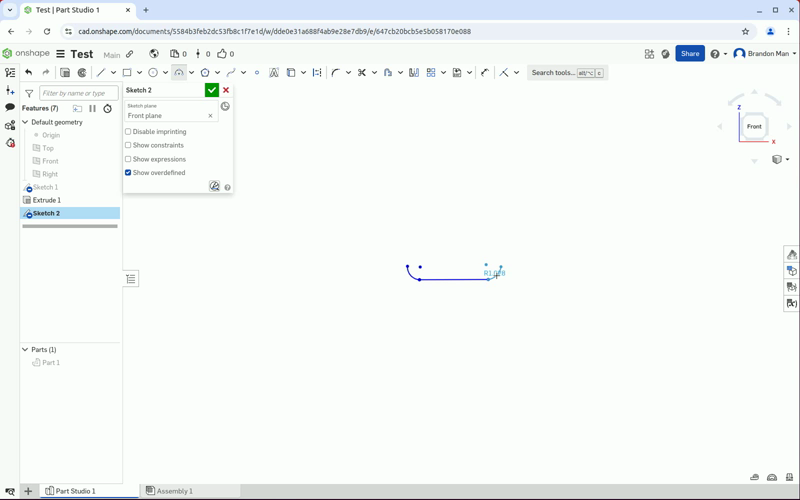
scroll(6)
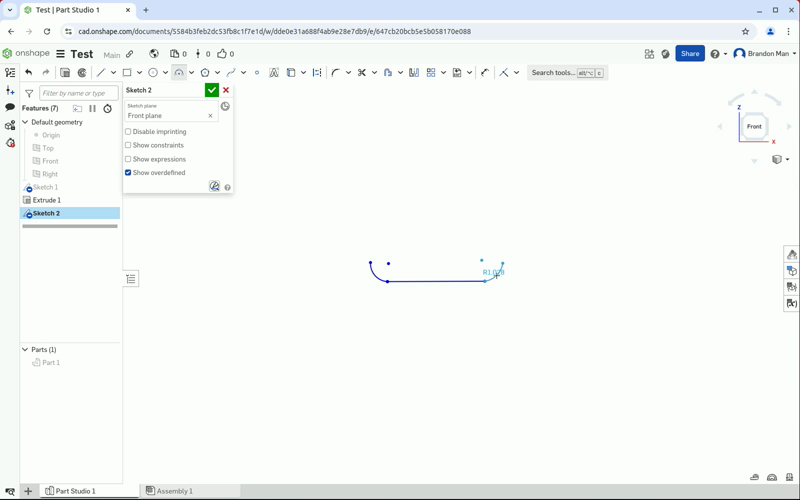
scroll(6)
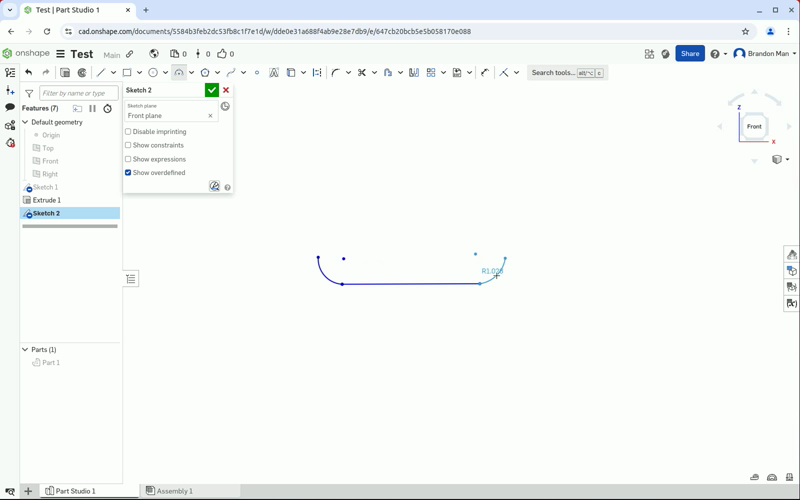
scroll(6)
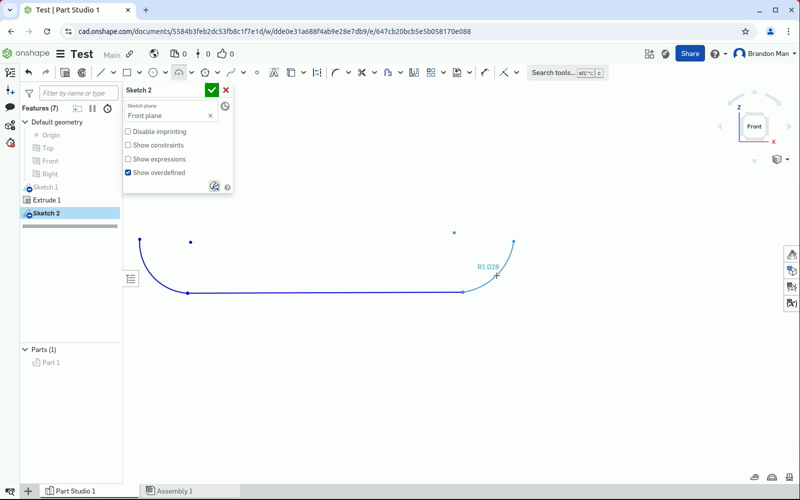
click(496, 275)
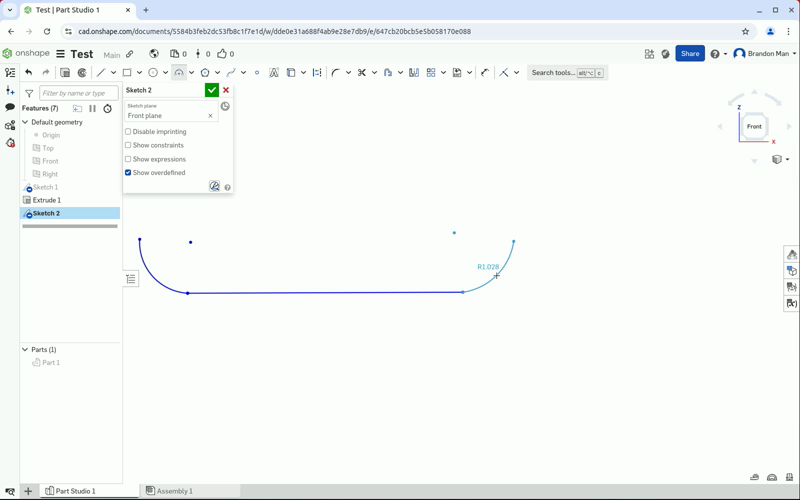
scroll(-6)
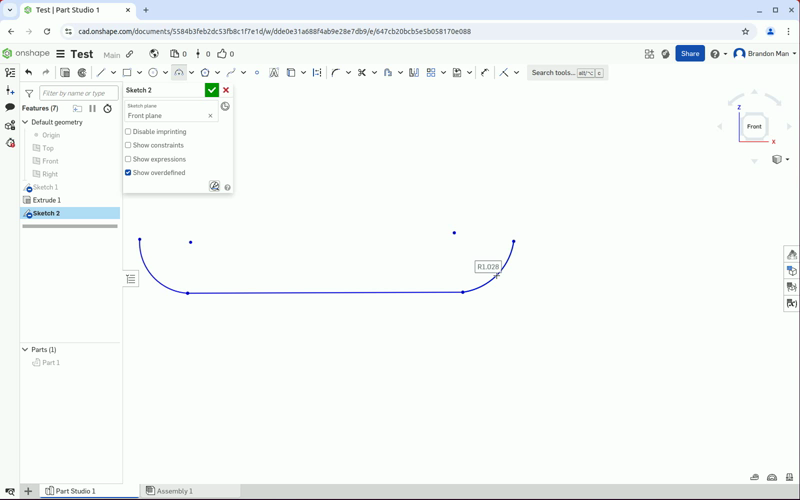
scroll(-6)
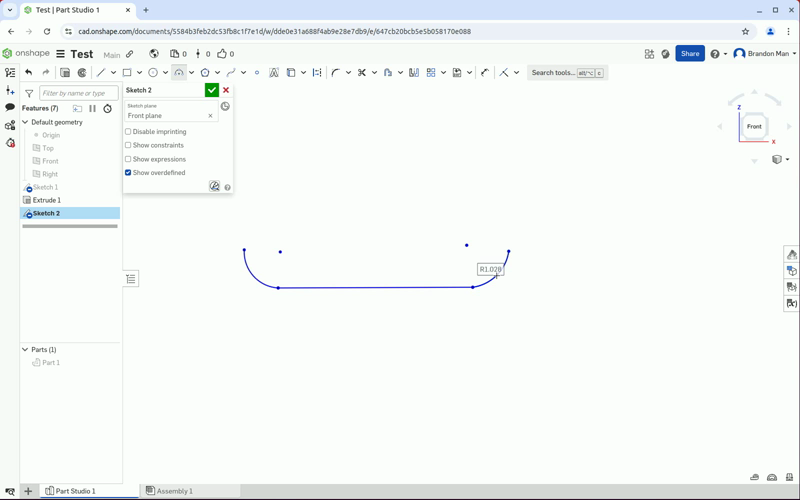
scroll(-6)
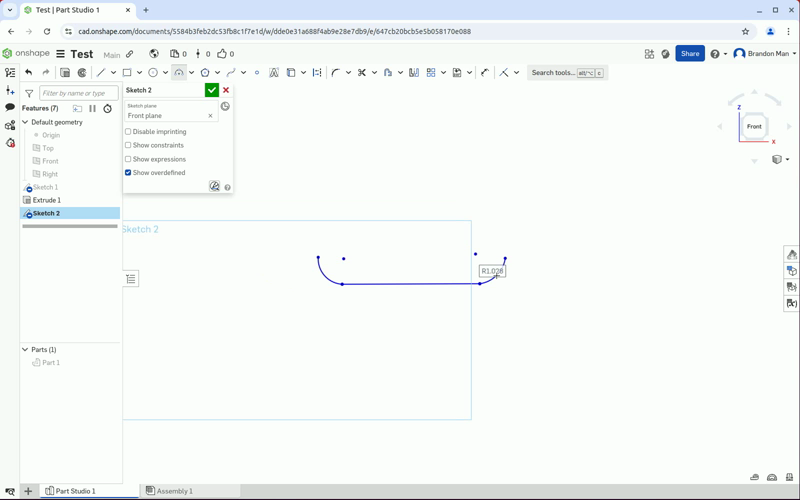
scroll(-6)
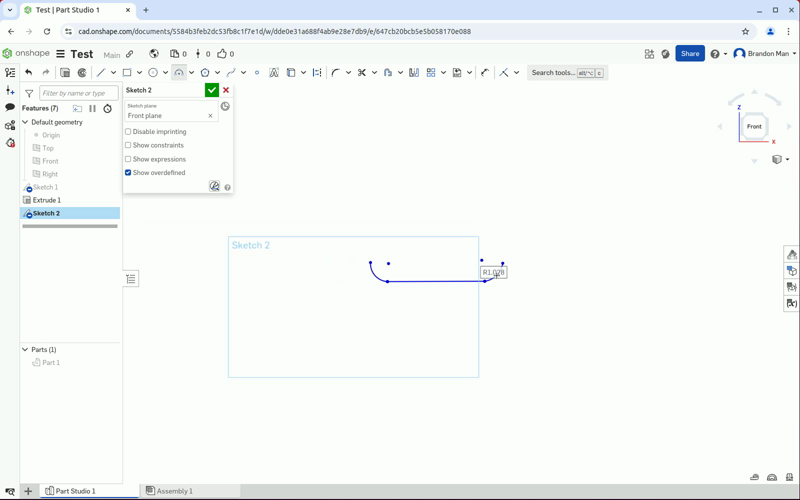
scroll(-6)
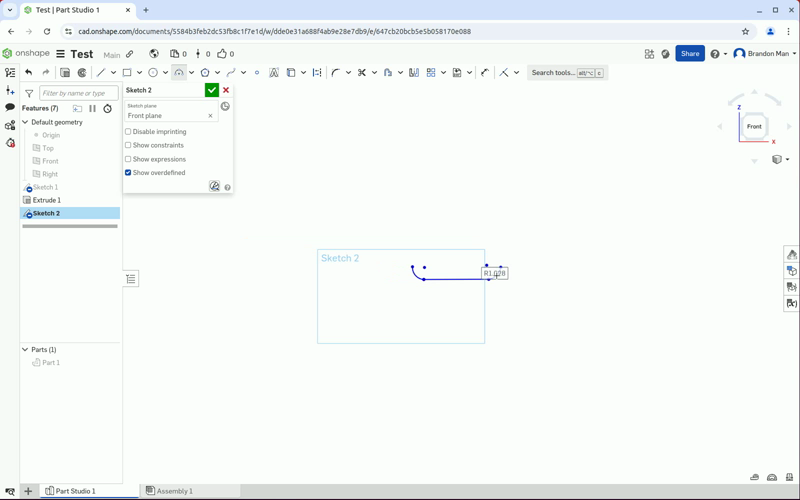
scroll(-6)
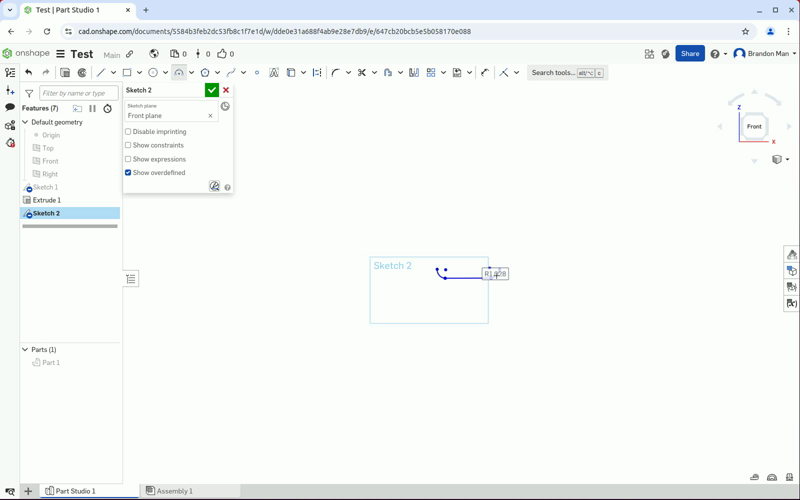
scroll(-6)
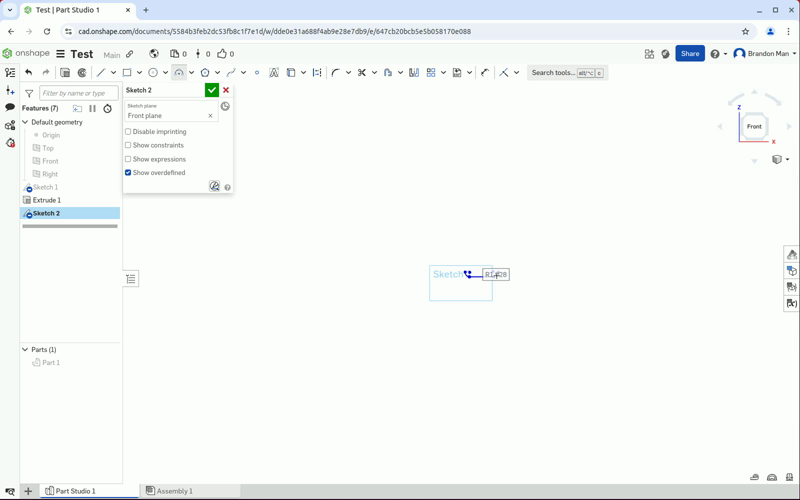
key_up(shift)
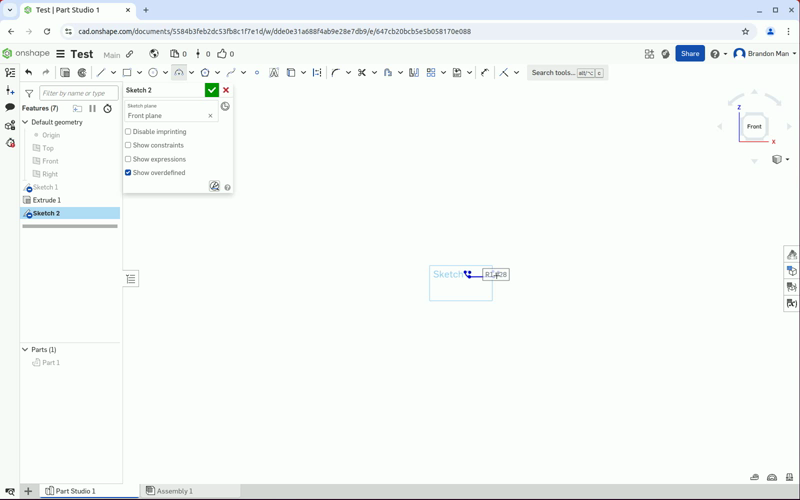
key(esc)
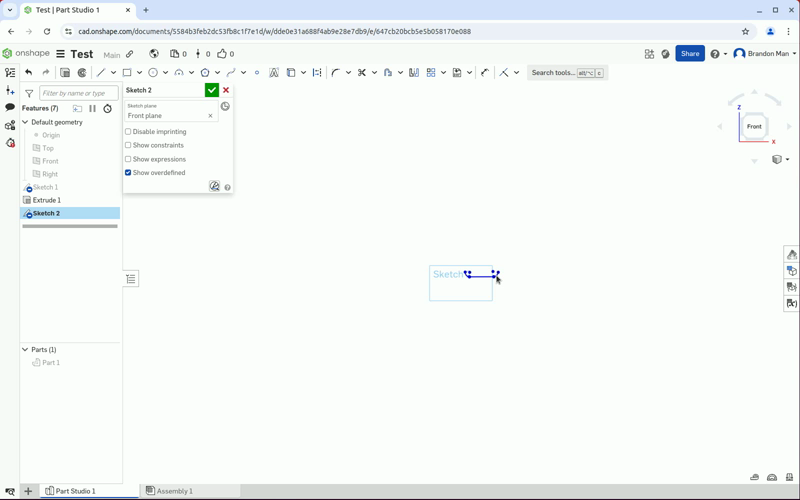
key(l)
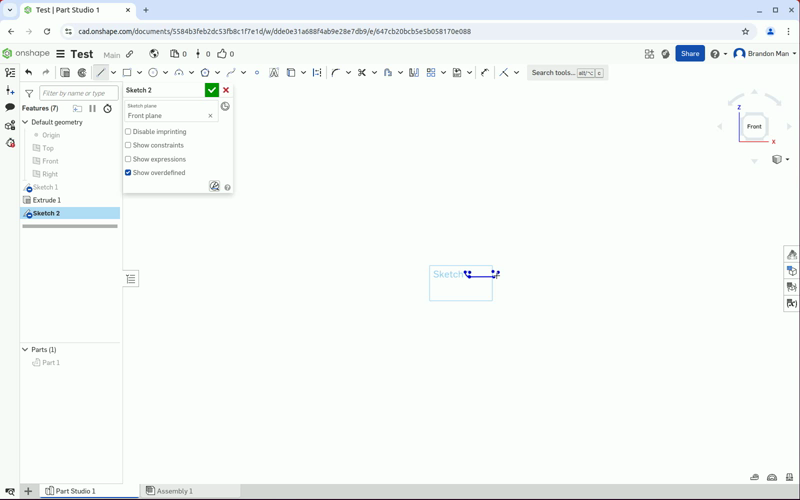
mouse_move(498, 272)
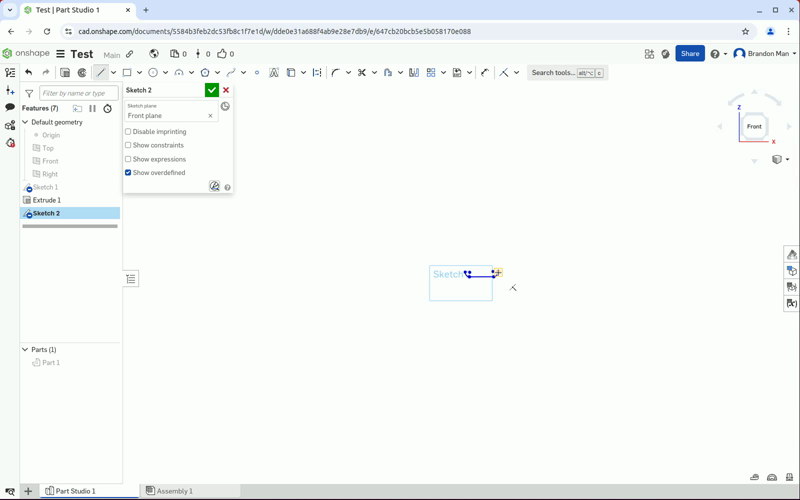
scroll(6)
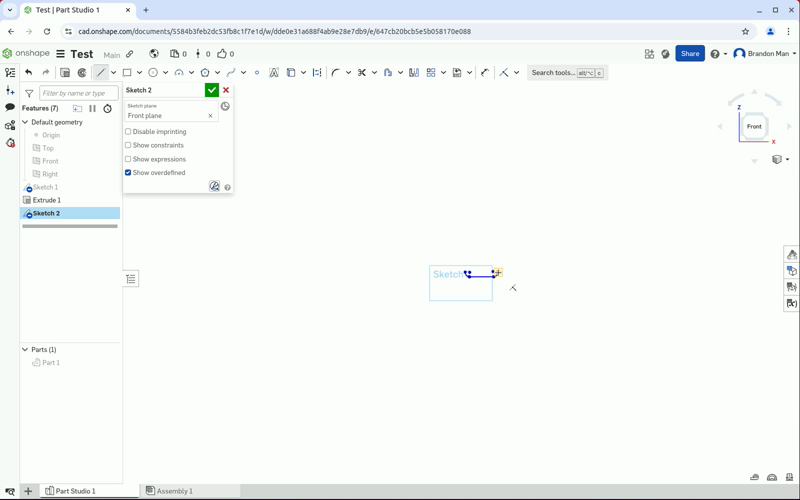
scroll(6)
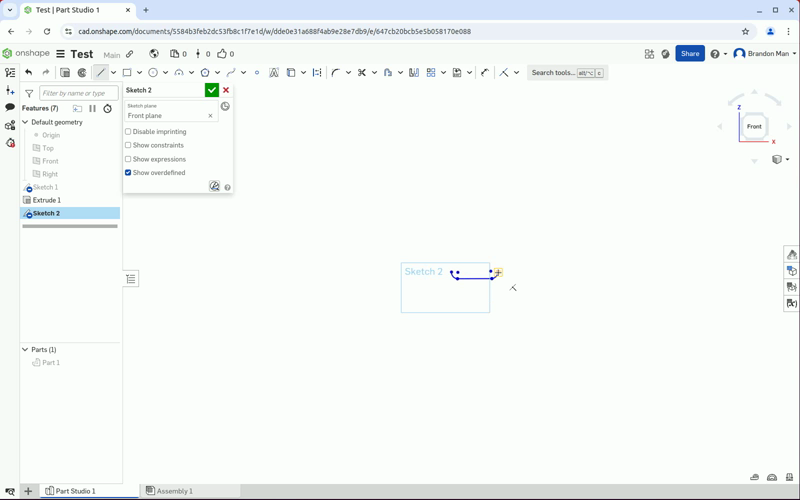
scroll(6)
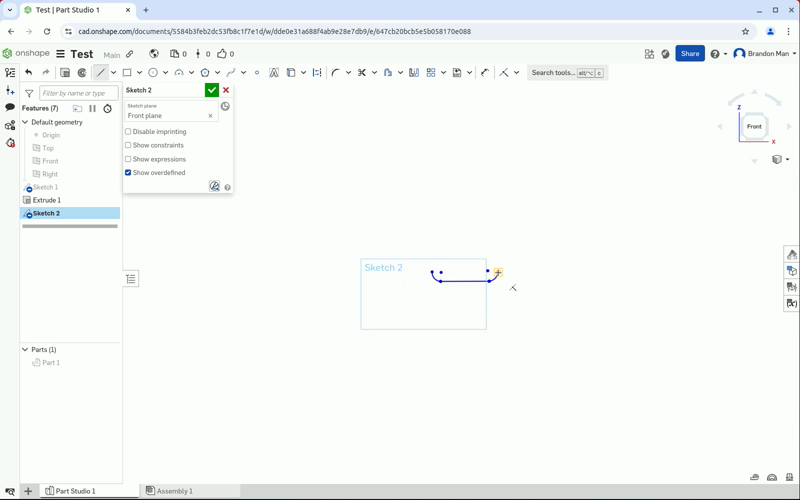
scroll(6)
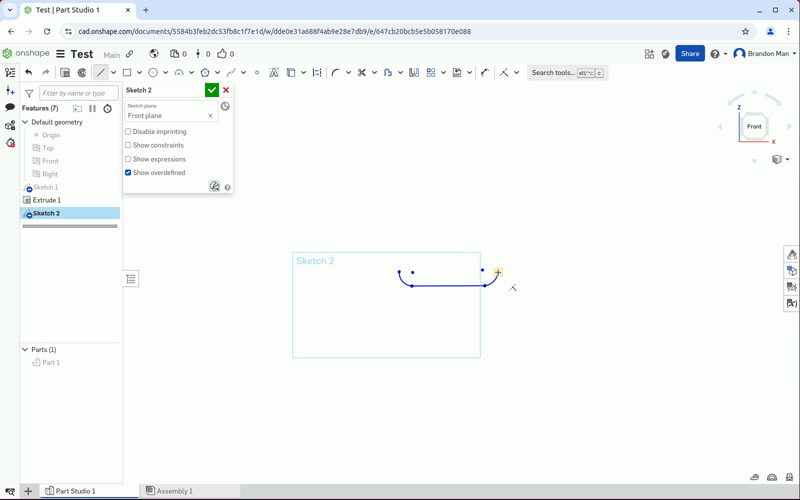
scroll(6)
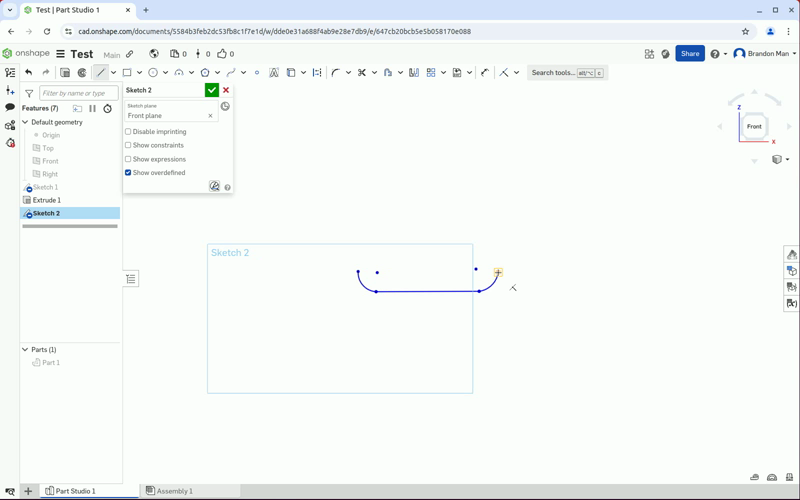
scroll(6)
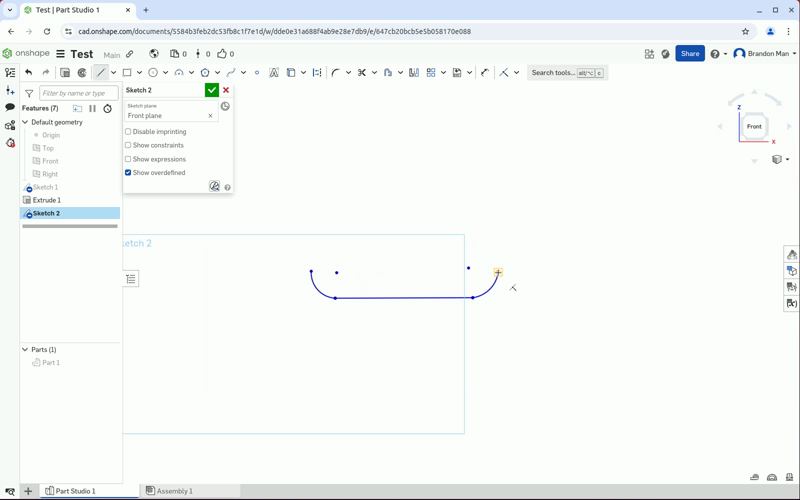
scroll(6)
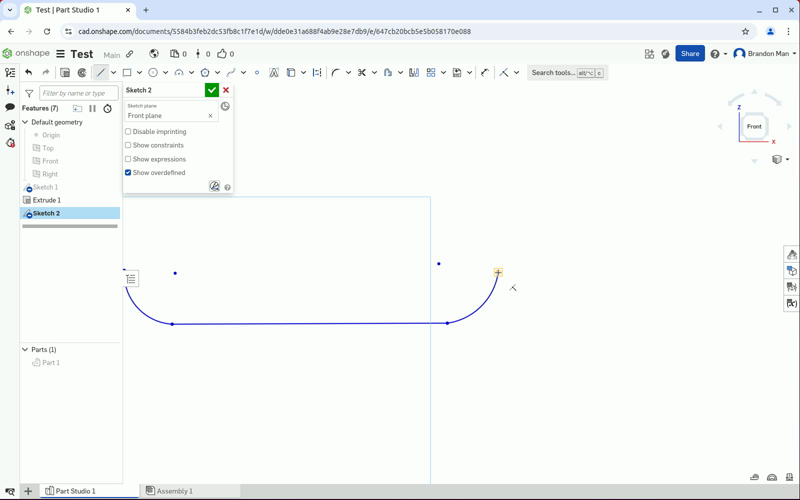
click(498, 272)
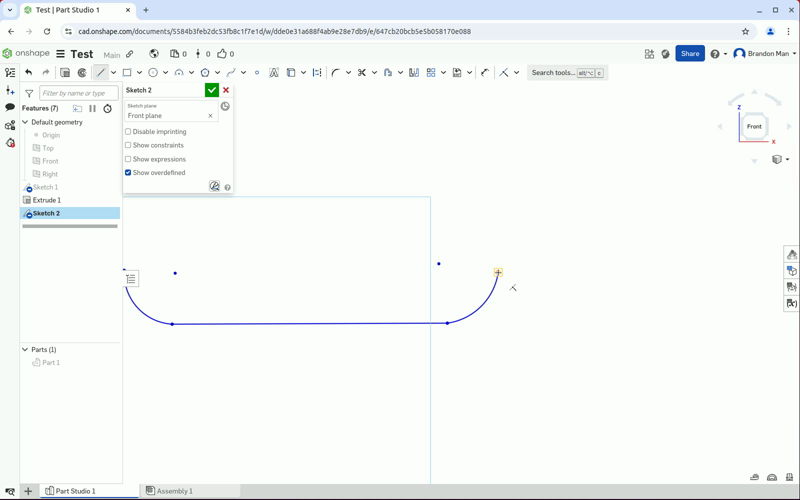
scroll(-6)
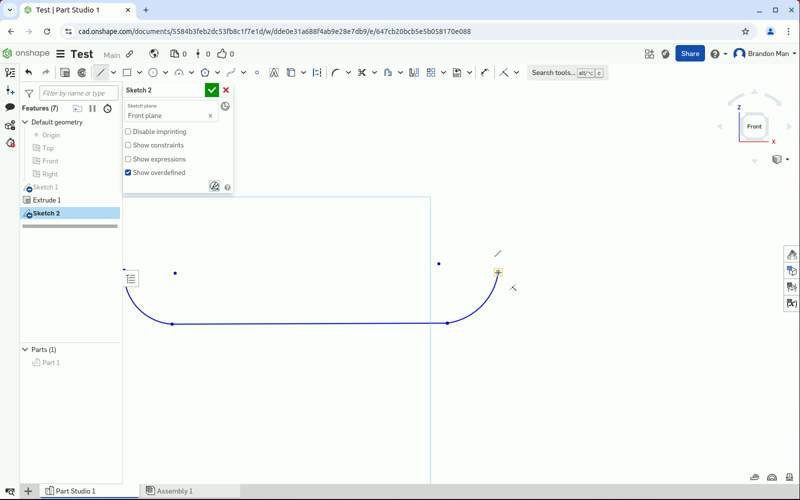
scroll(-6)
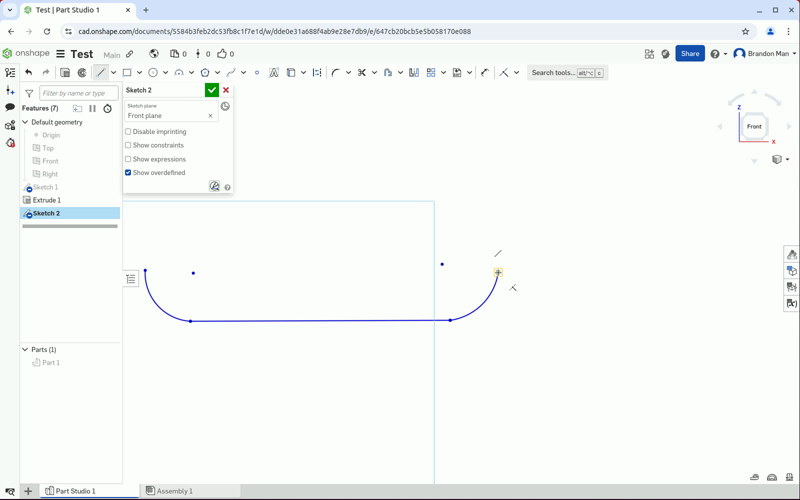
scroll(-6)
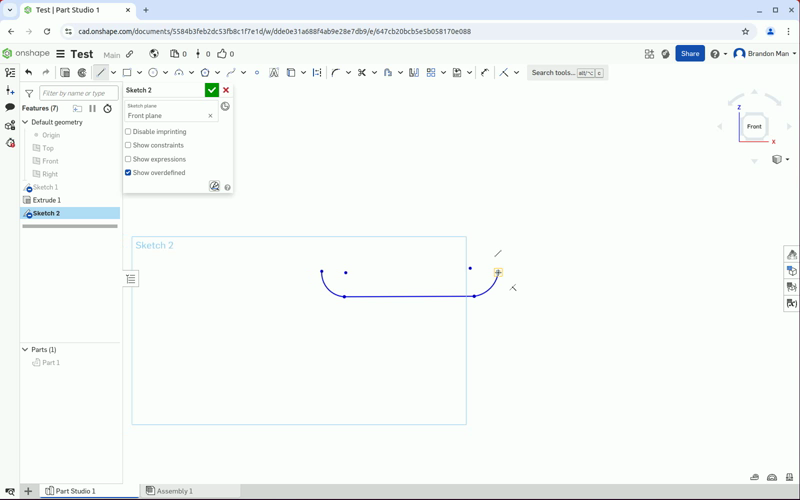
scroll(-6)
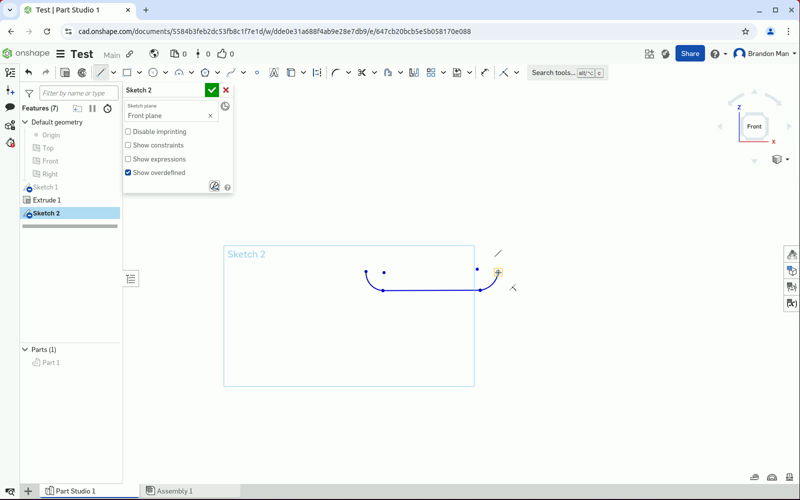
scroll(-6)
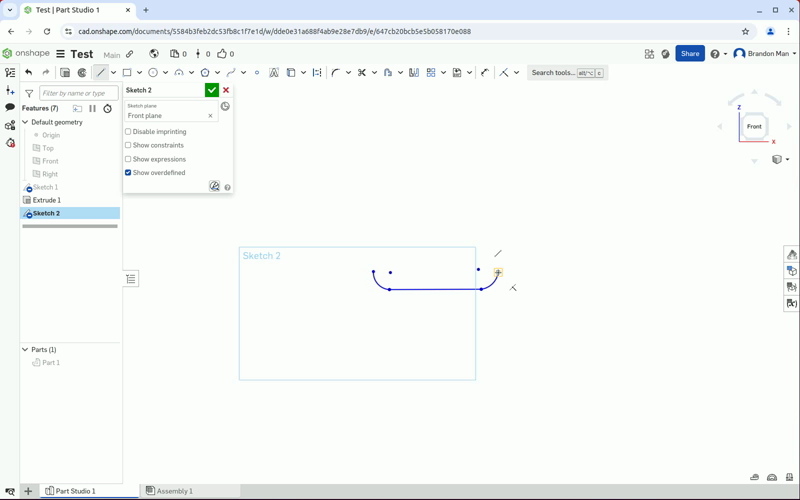
scroll(-6)
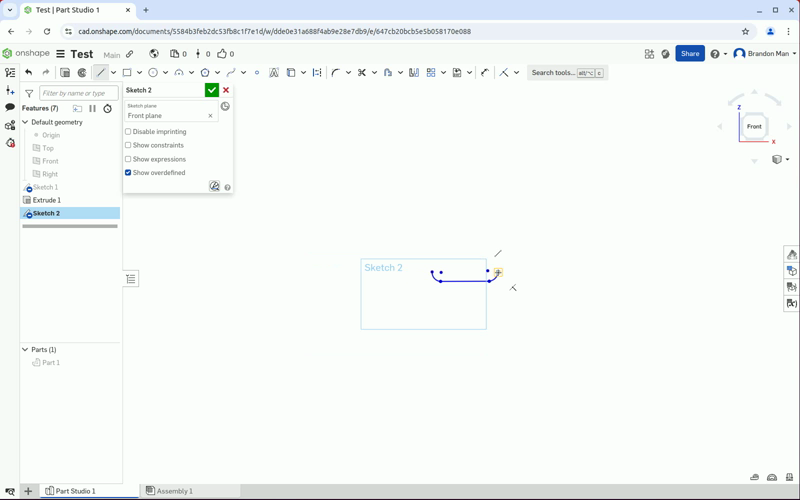
scroll(-6)
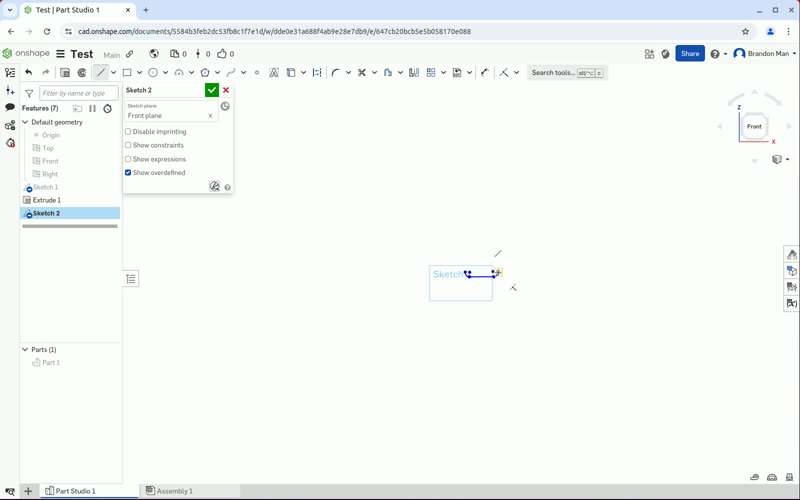
key_down(shift)
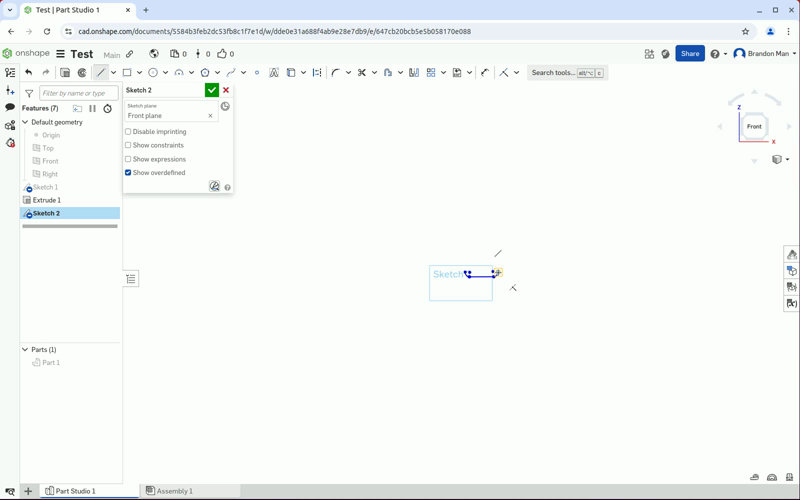
mouse_move(498, 180)
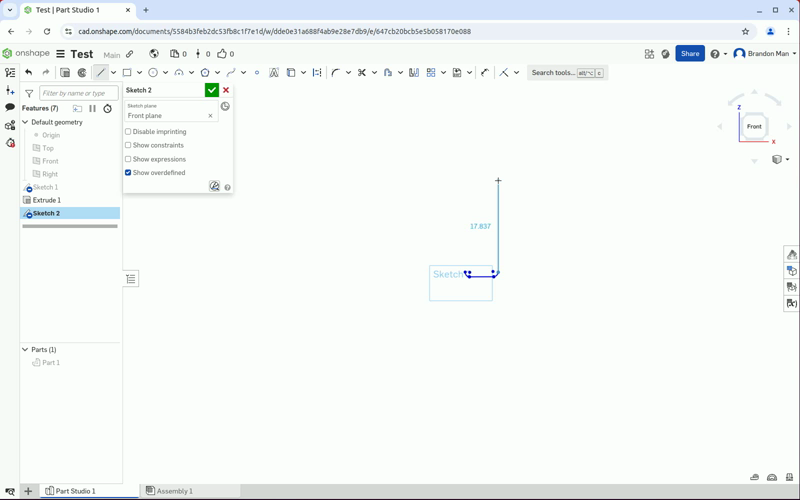
click(498, 180)
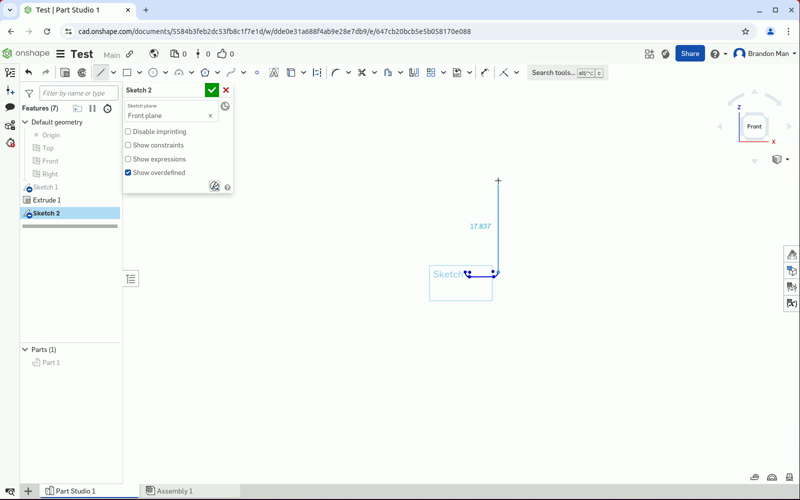
key_up(shift)
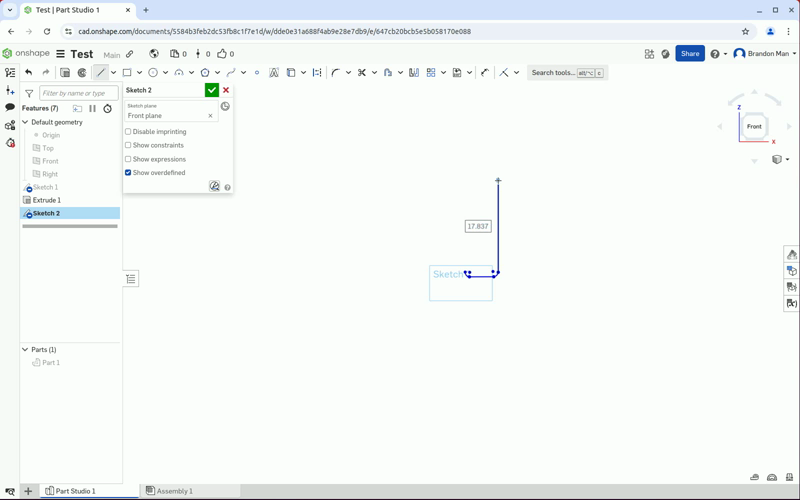
key(esc)
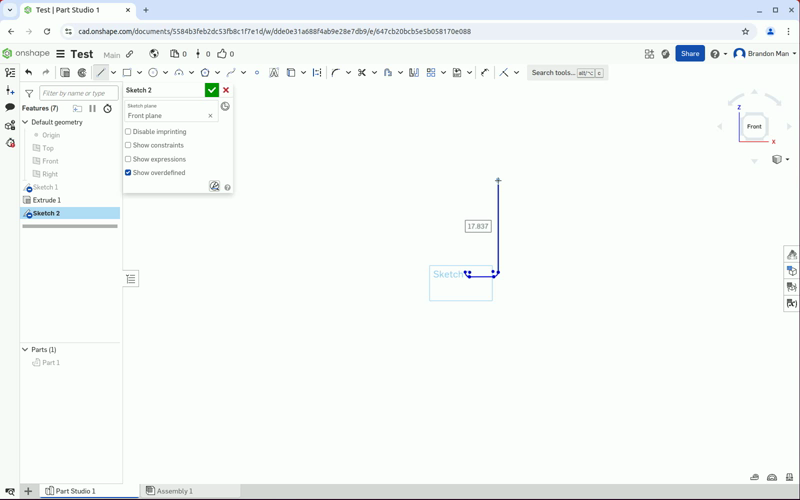
key(a)
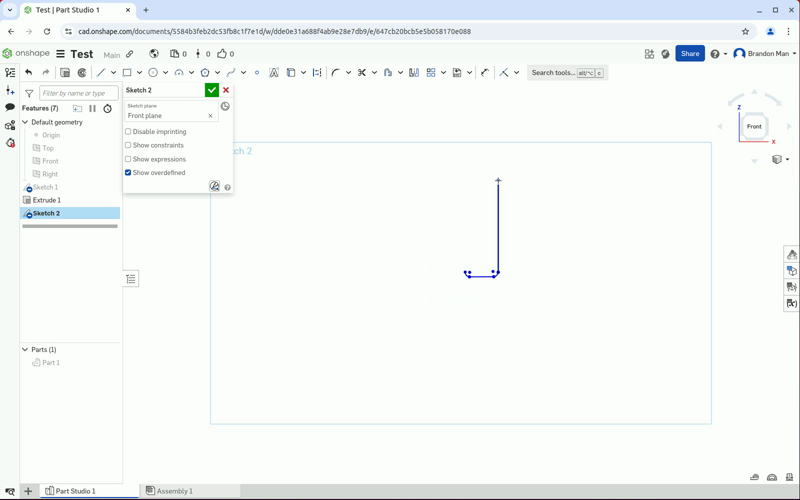
mouse_move(498, 180)
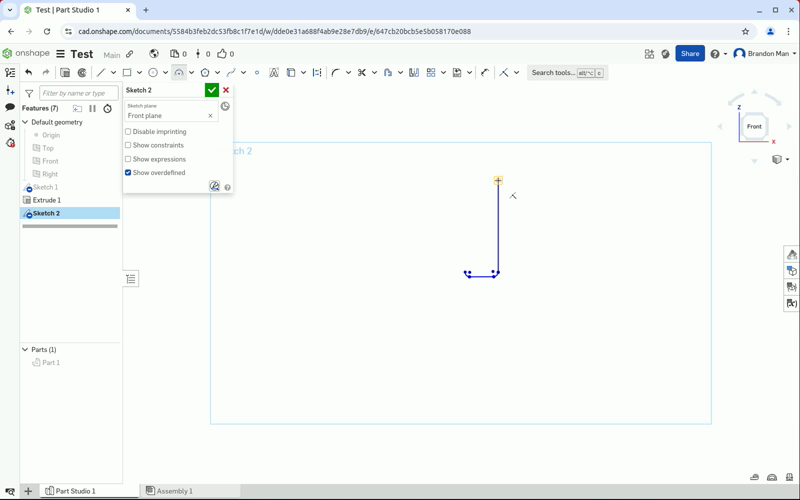
click(498, 180)
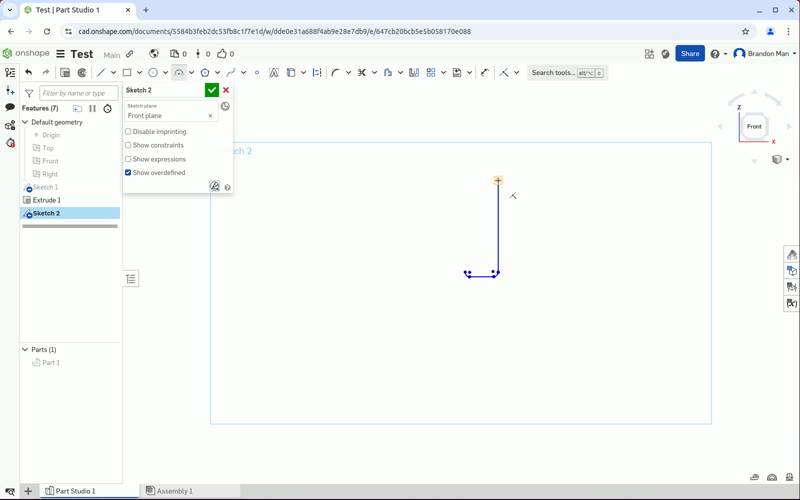
key_down(shift)
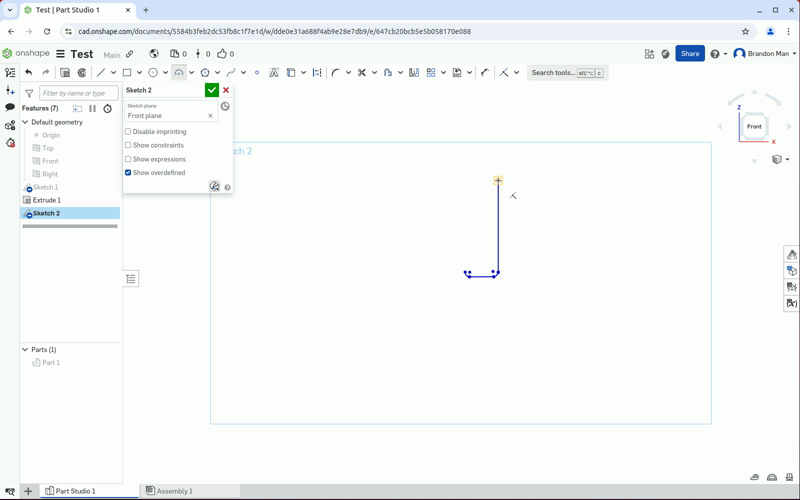
mouse_move(493, 176)
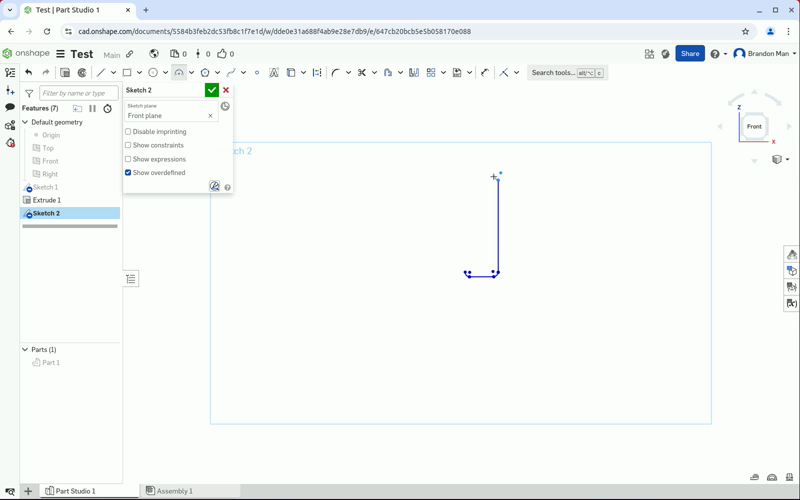
scroll(6)
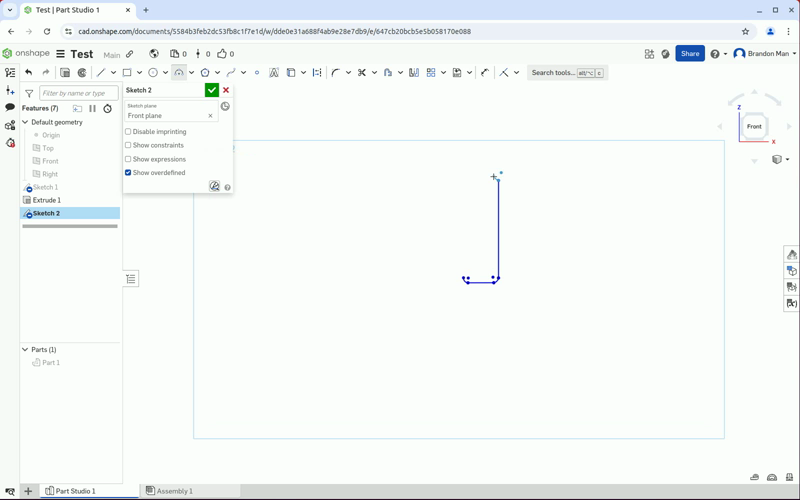
scroll(6)
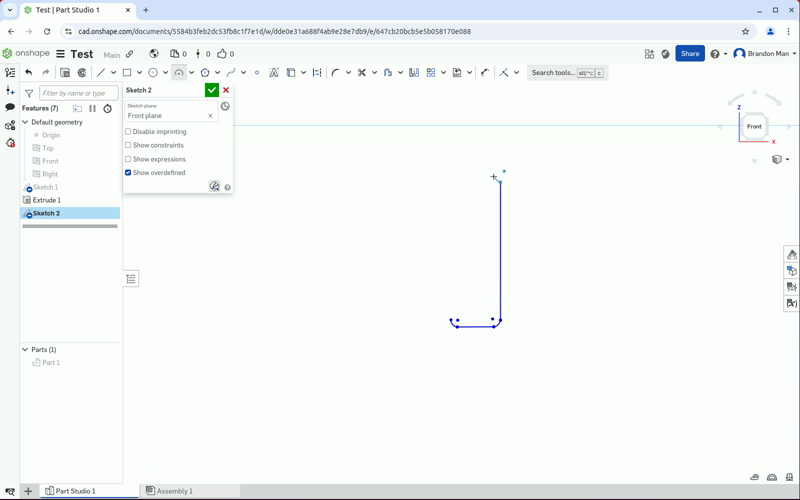
scroll(6)
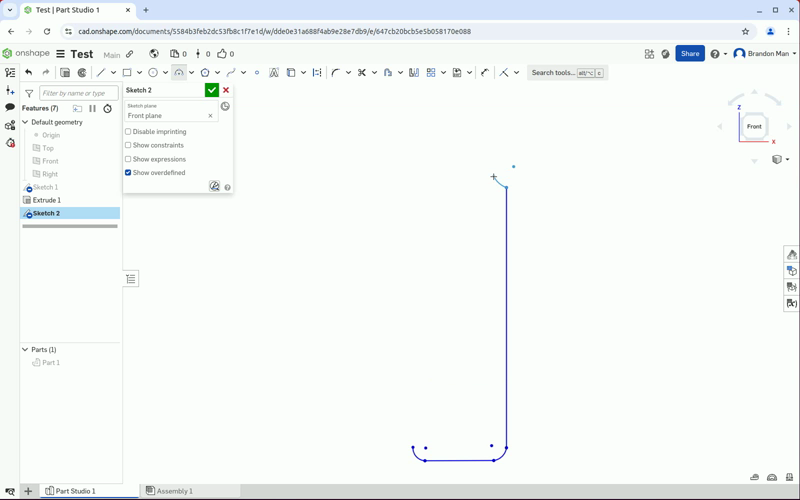
scroll(6)
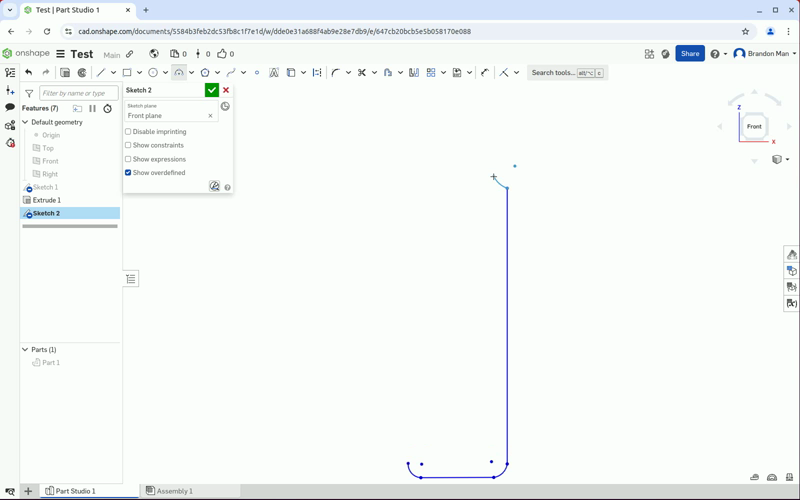
scroll(6)
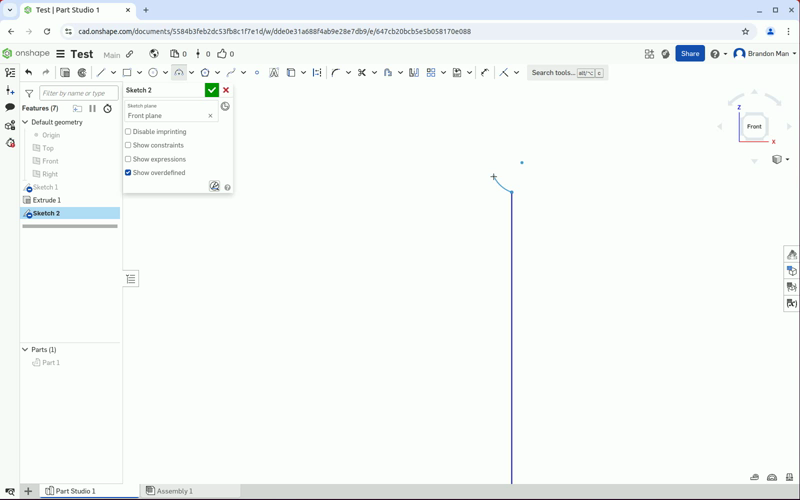
scroll(6)
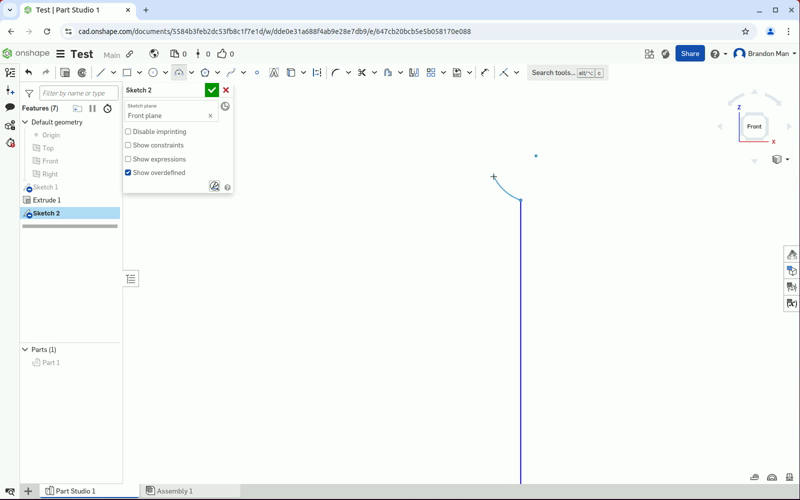
scroll(6)
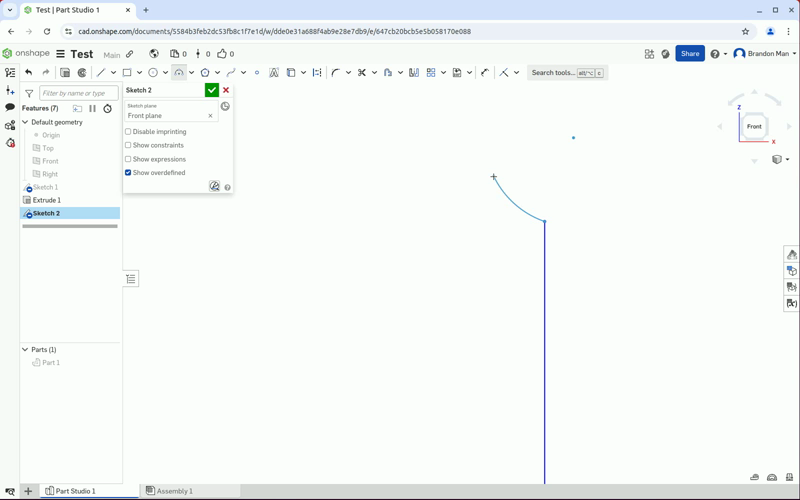
click(493, 176)
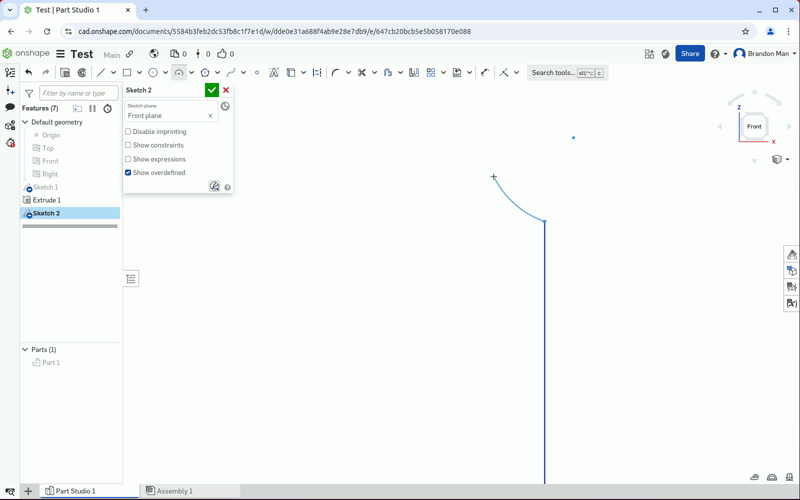
scroll(-6)
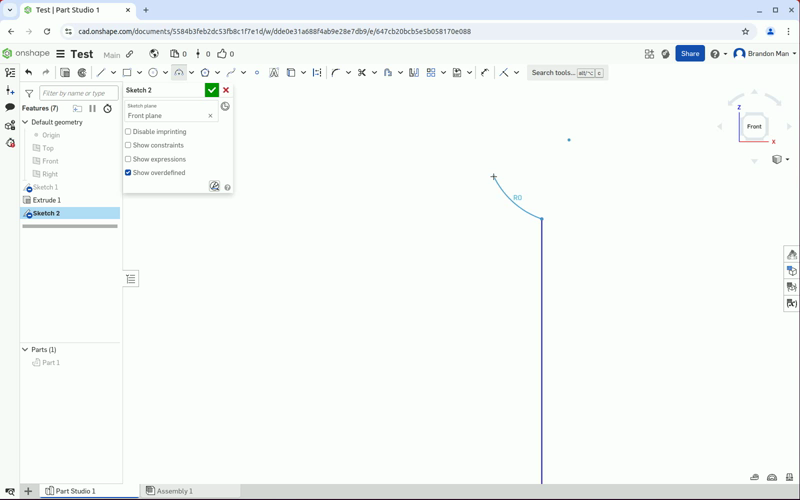
scroll(-6)
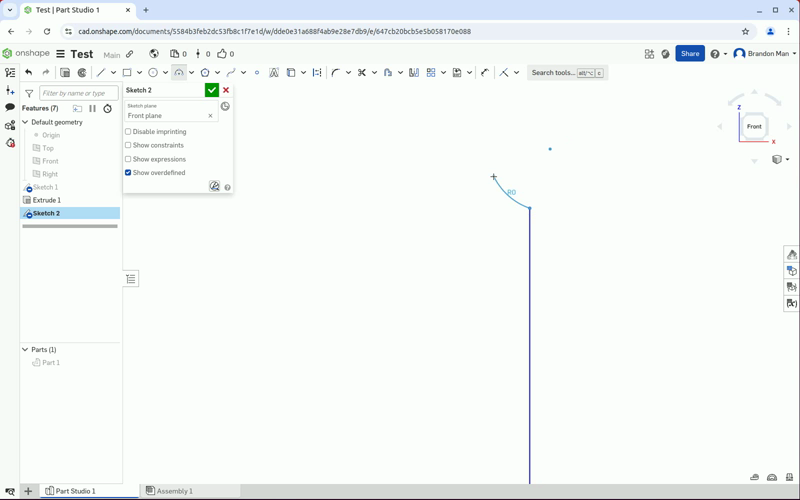
scroll(-6)
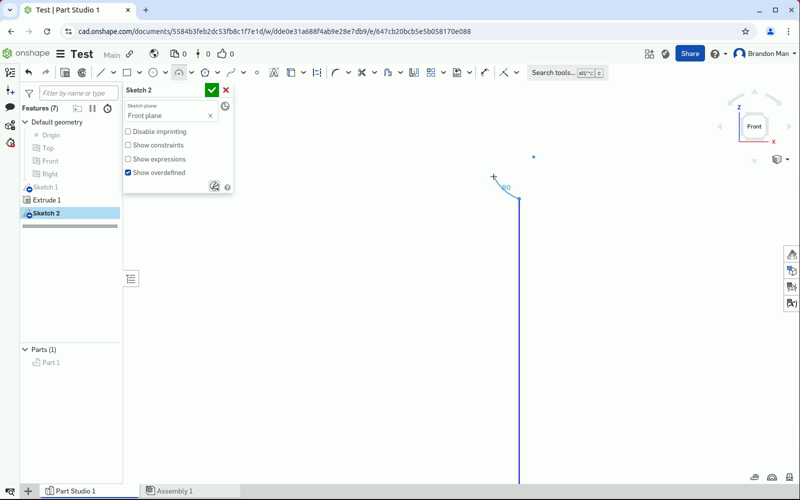
scroll(-6)
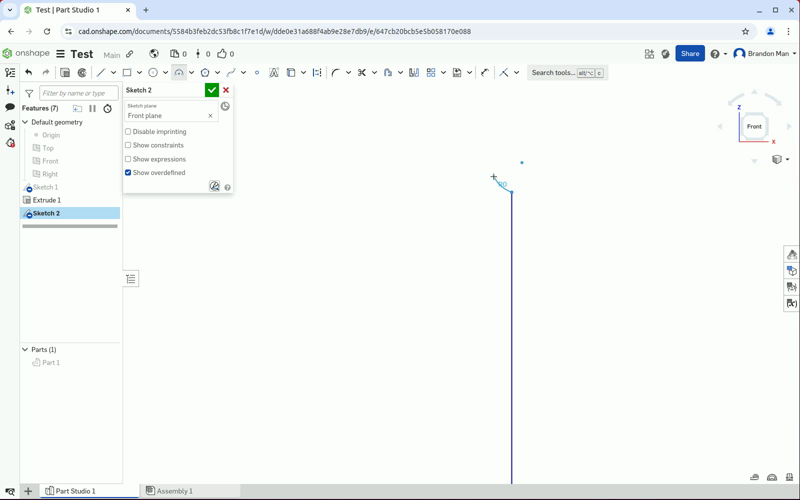
scroll(-6)
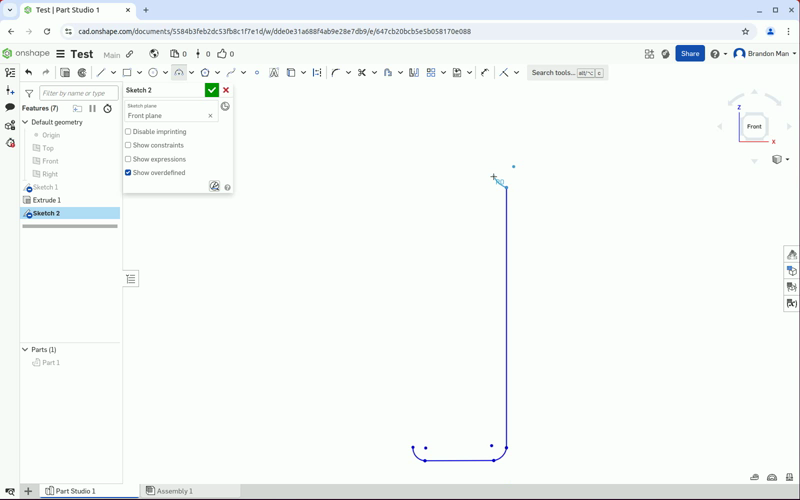
scroll(-6)
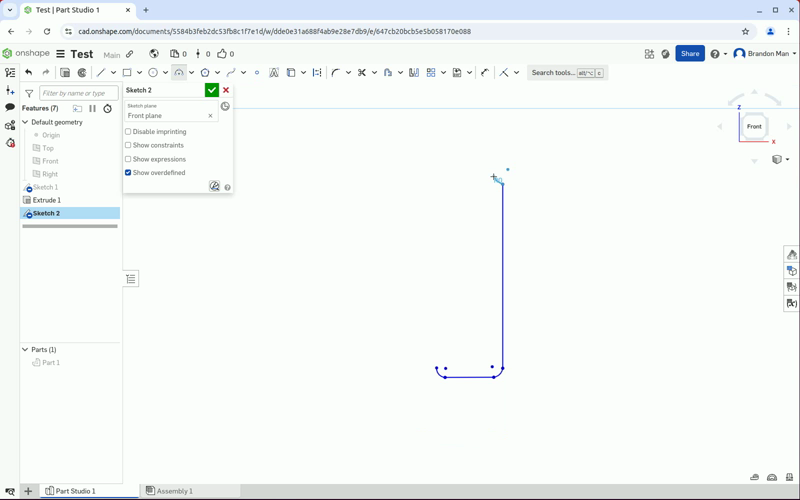
scroll(-6)
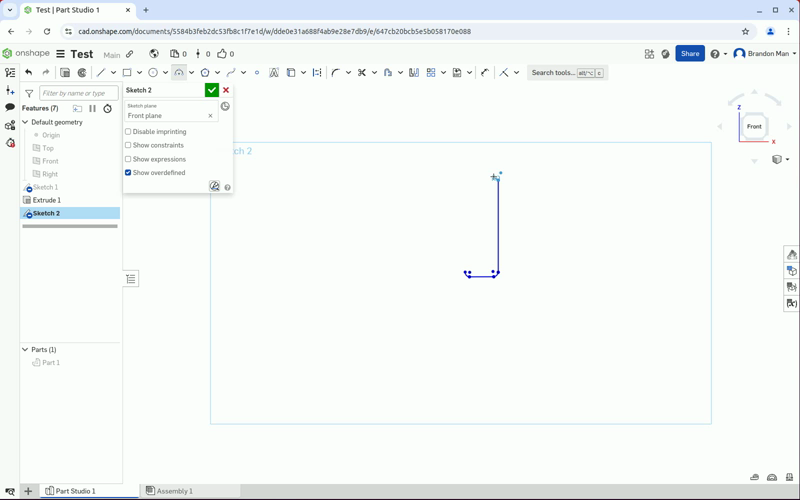
mouse_move(496, 177)
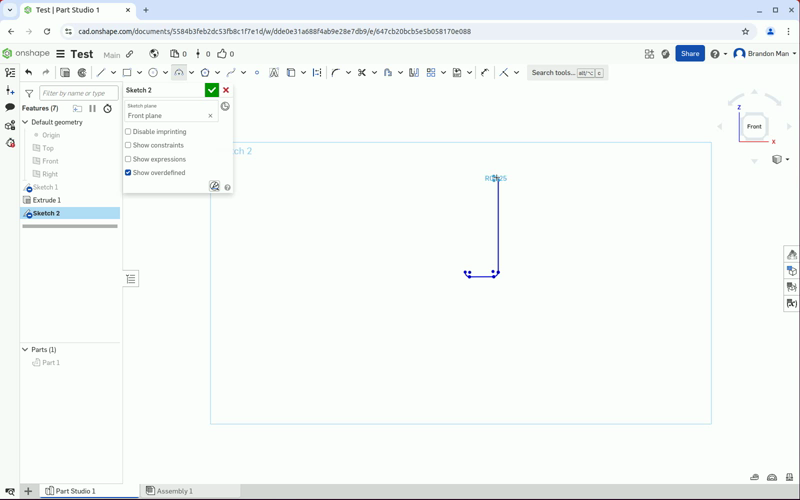
scroll(6)
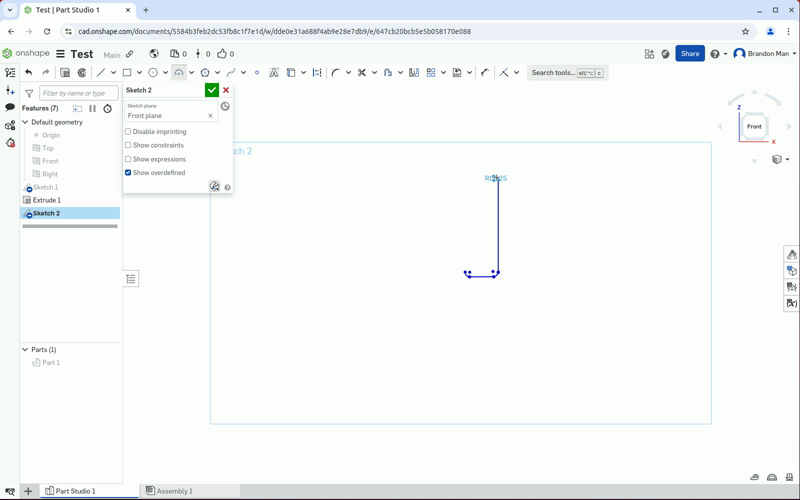
scroll(6)
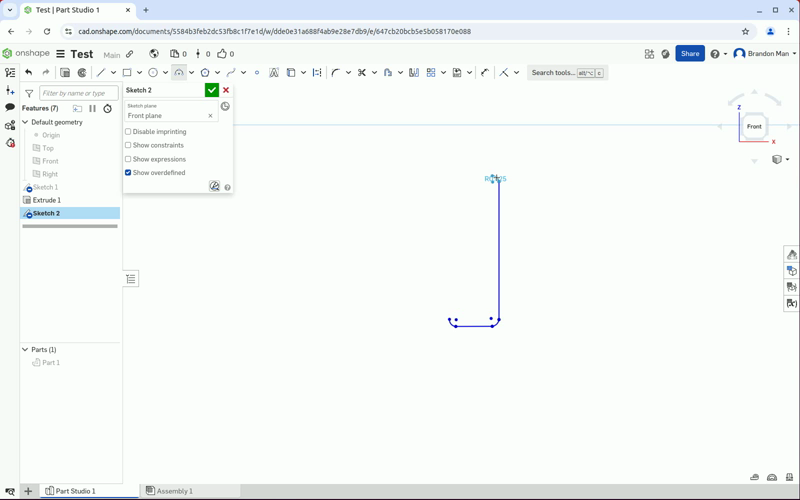
scroll(6)
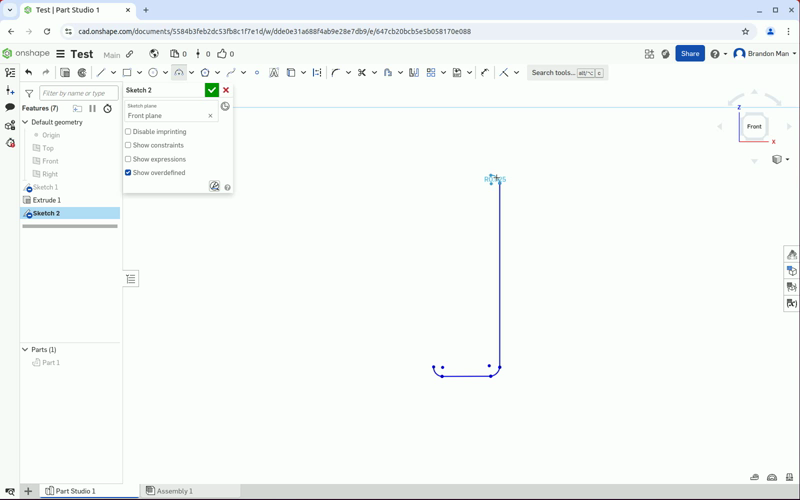
scroll(6)
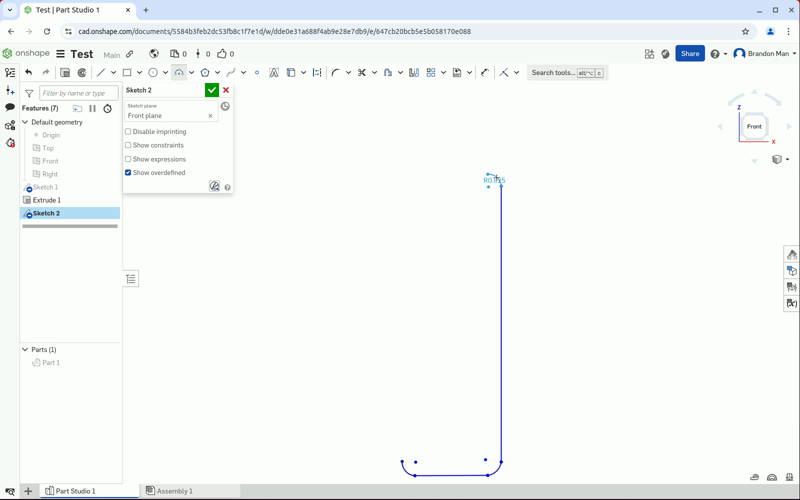
scroll(6)
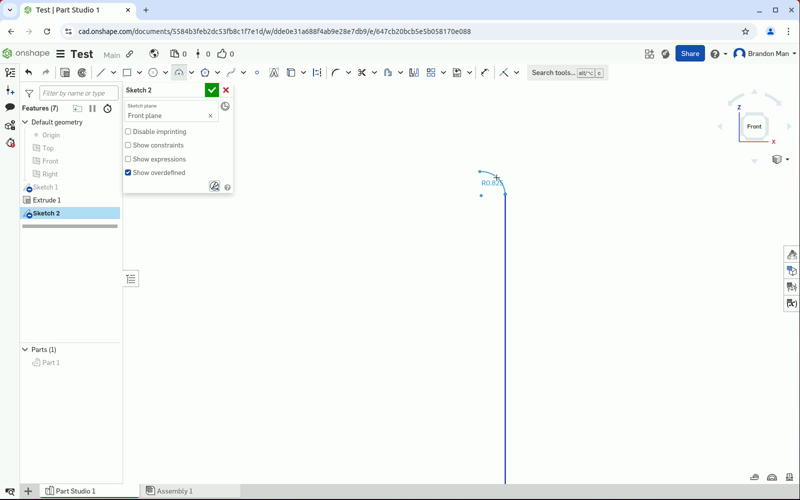
scroll(6)
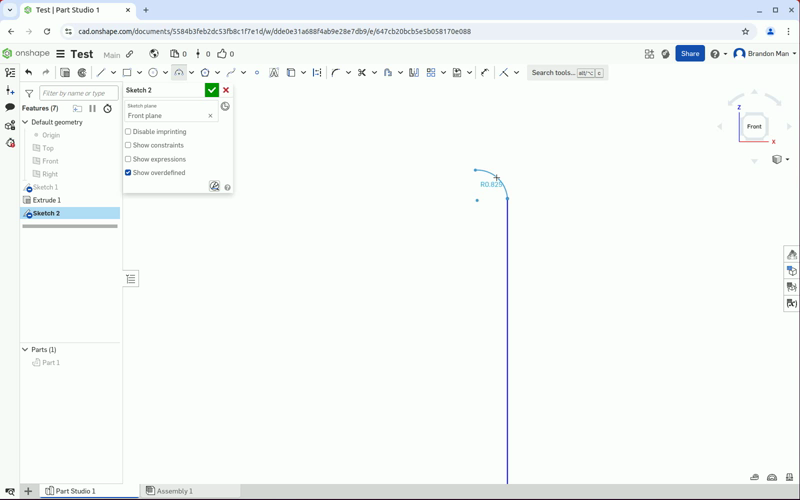
scroll(6)
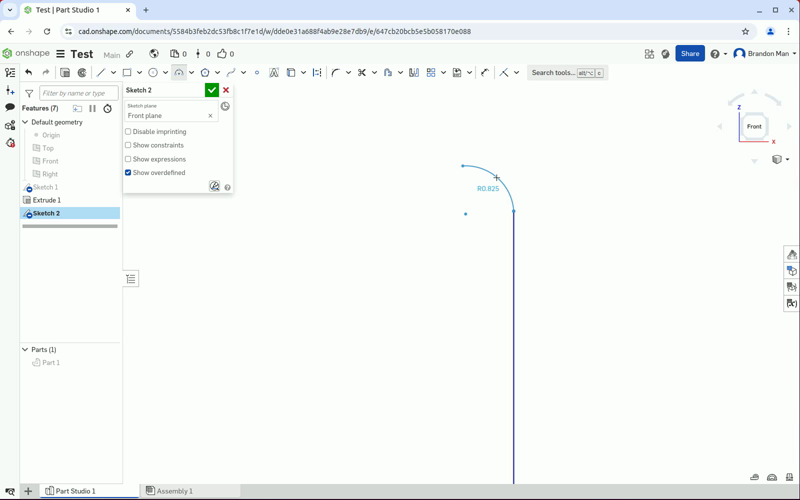
click(496, 177)
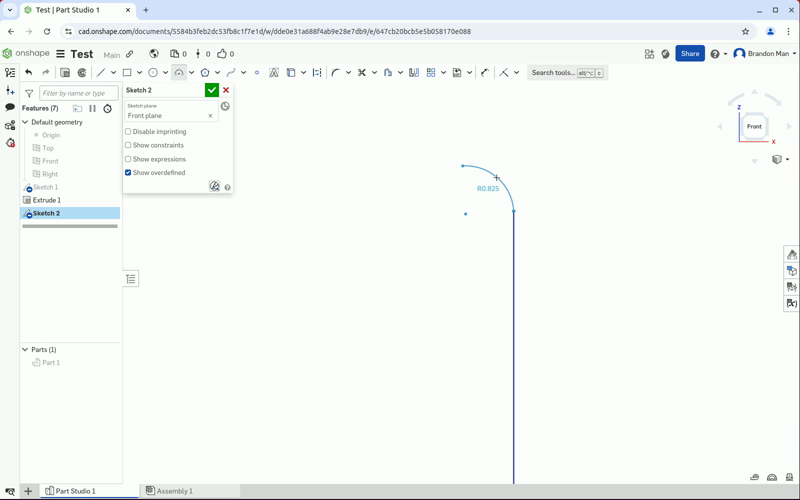
scroll(-6)
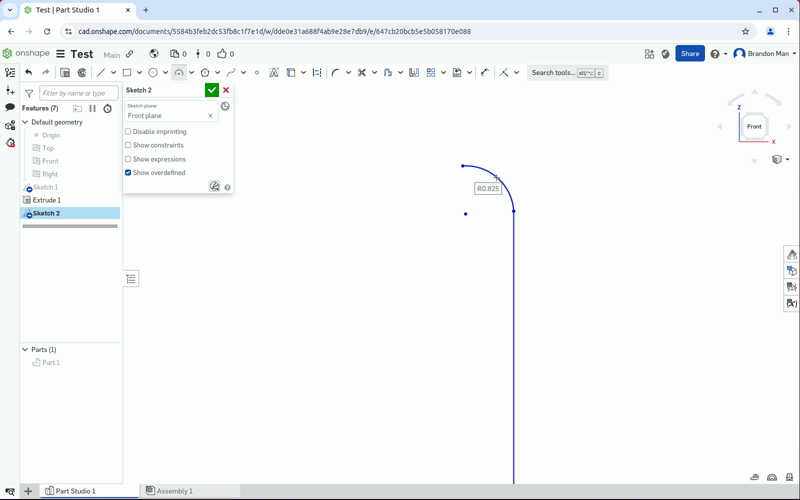
scroll(-6)
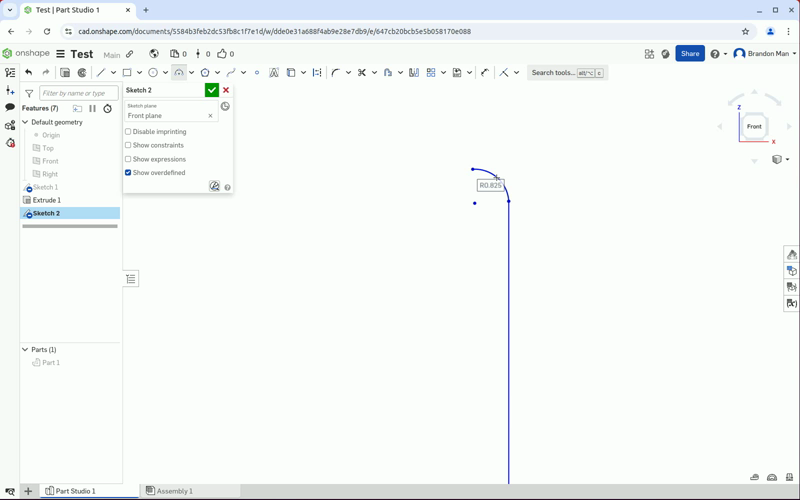
scroll(-6)
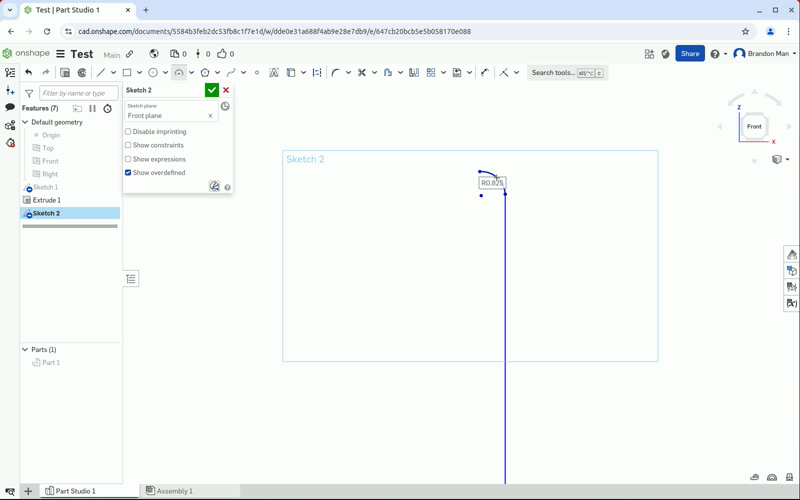
scroll(-6)
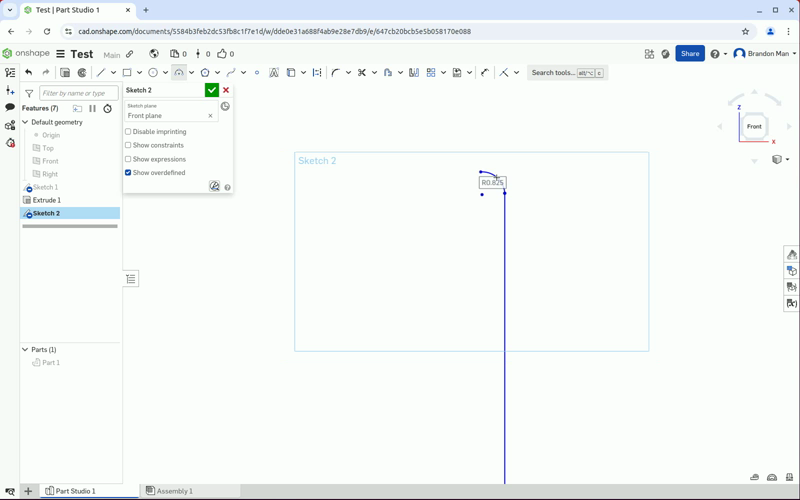
scroll(-6)
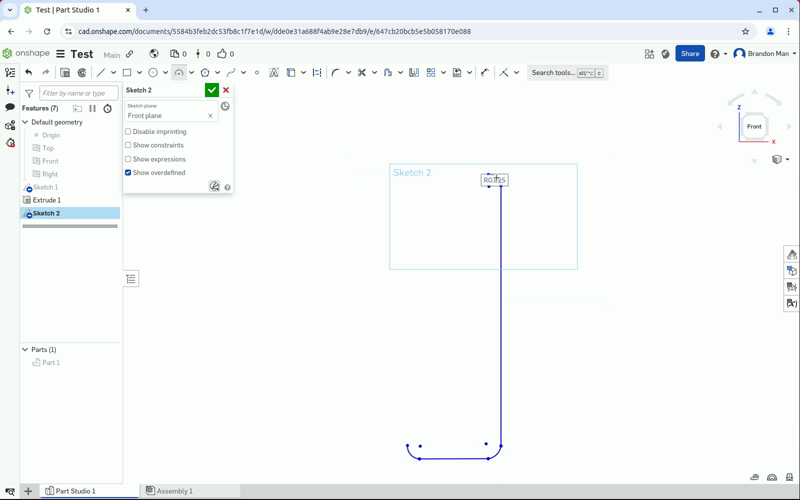
scroll(-6)
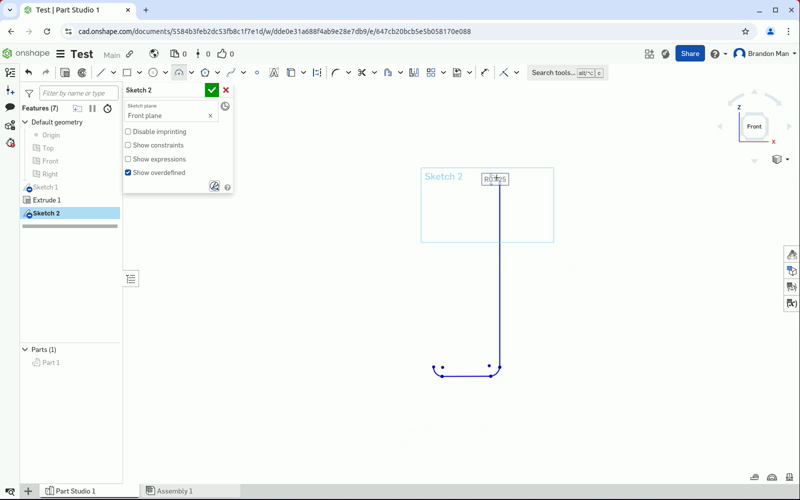
scroll(-6)
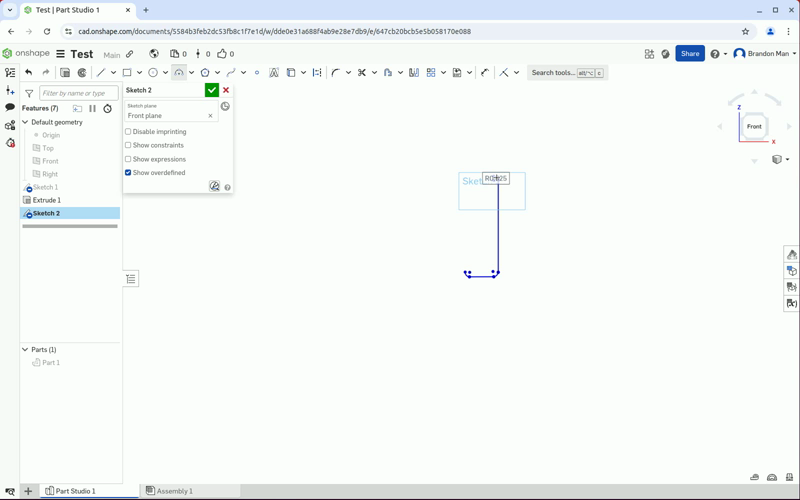
key_up(shift)
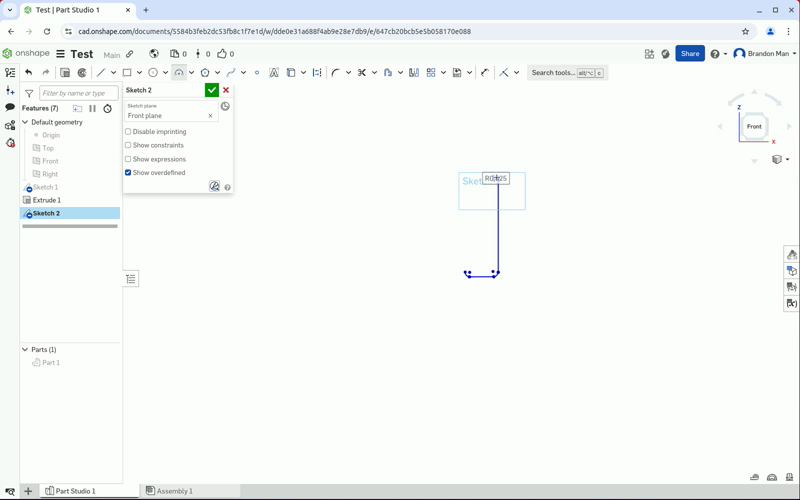
key(esc)
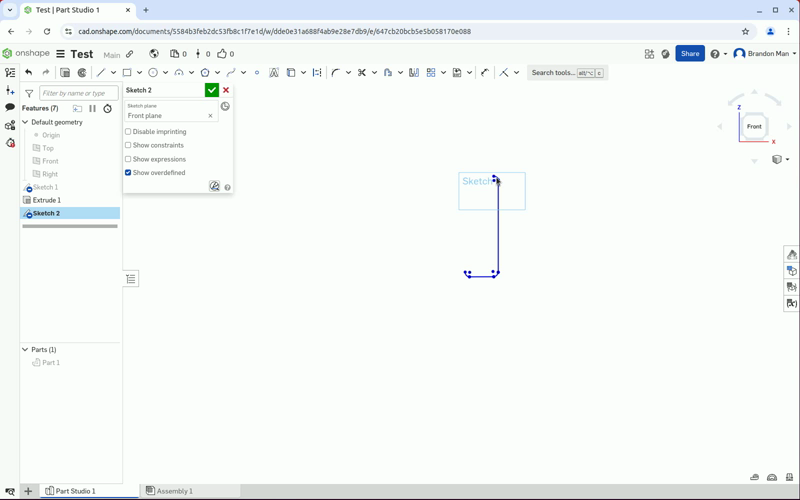
key(l)
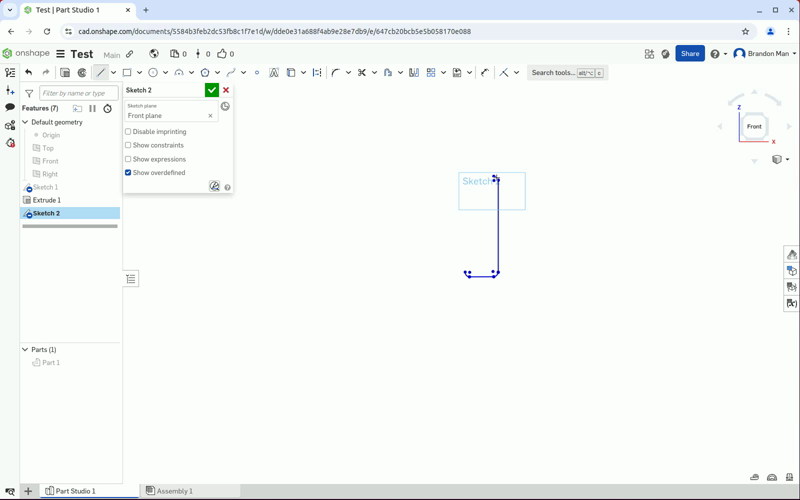
mouse_move(493, 176)
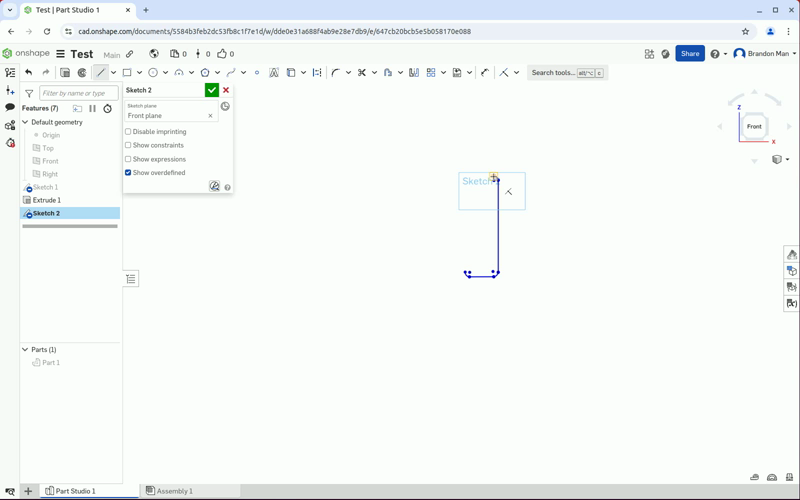
scroll(6)
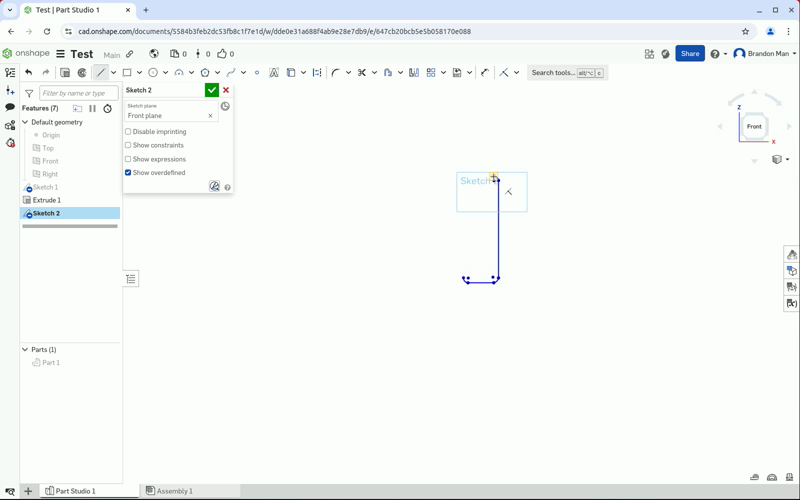
scroll(6)
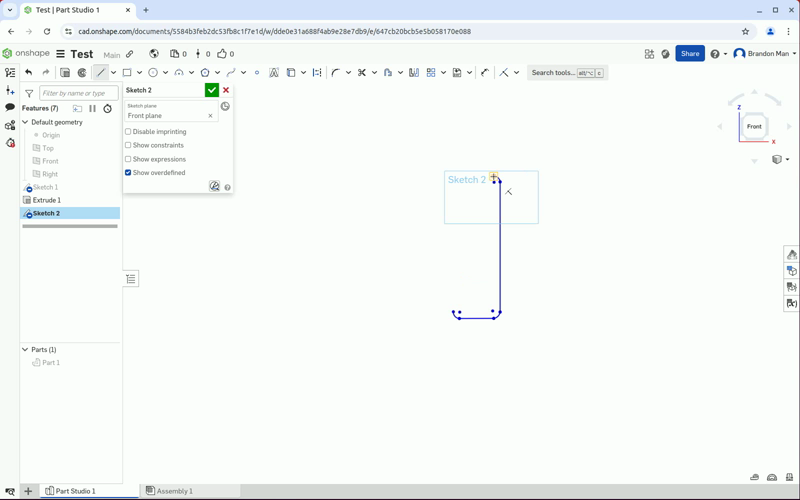
scroll(6)
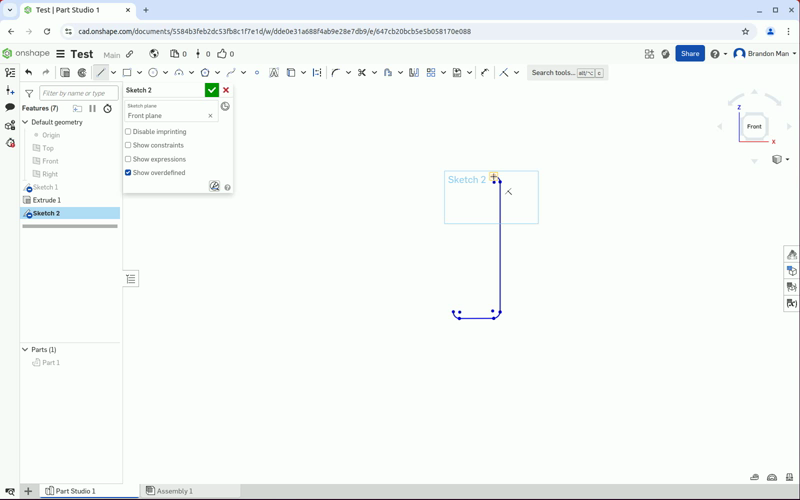
scroll(6)
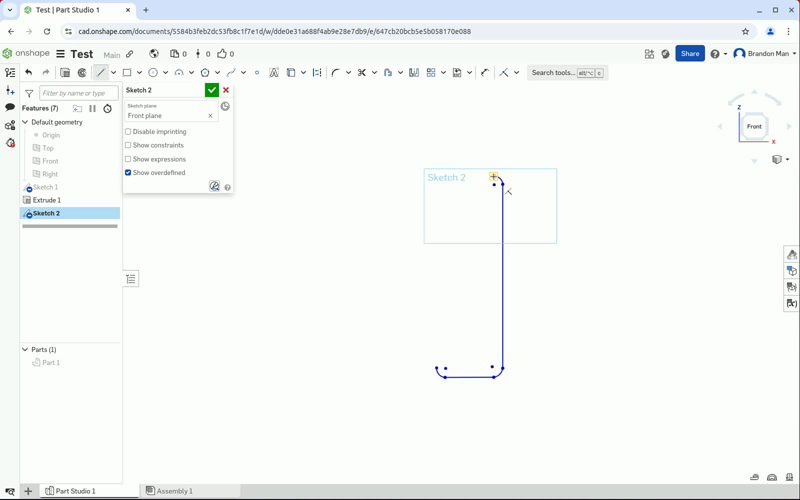
scroll(6)
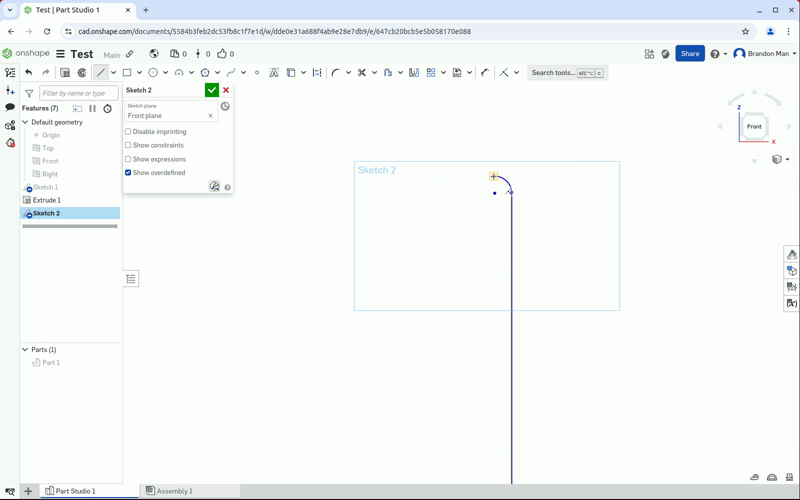
scroll(6)
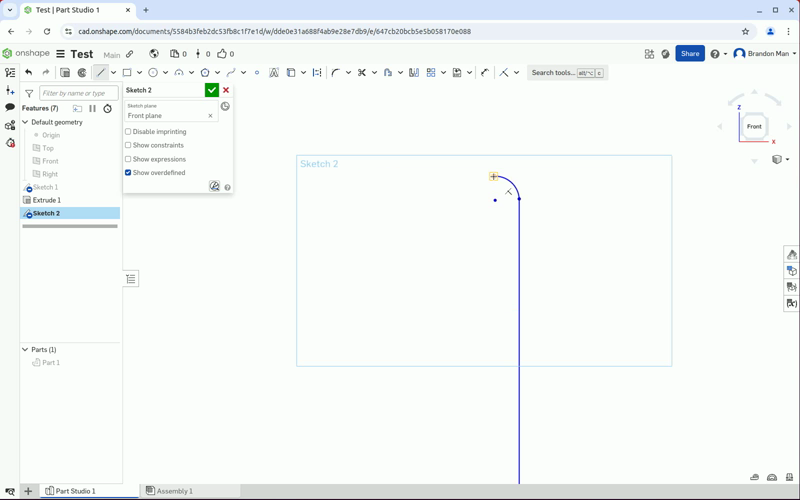
scroll(6)
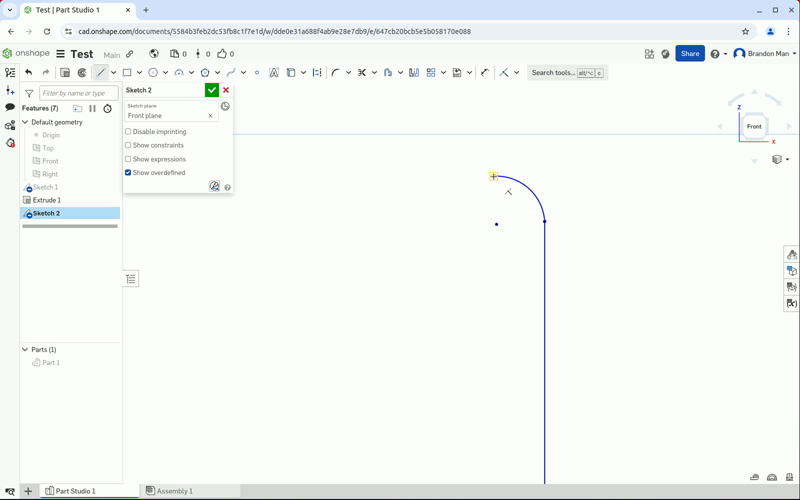
click(493, 176)
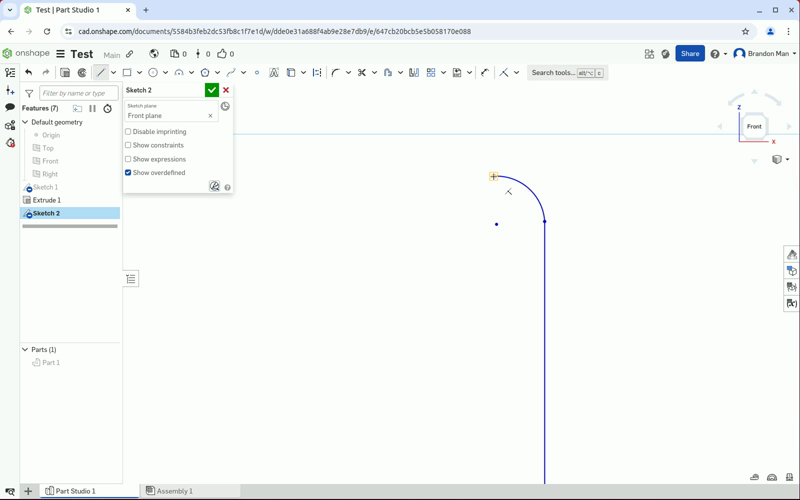
scroll(-6)
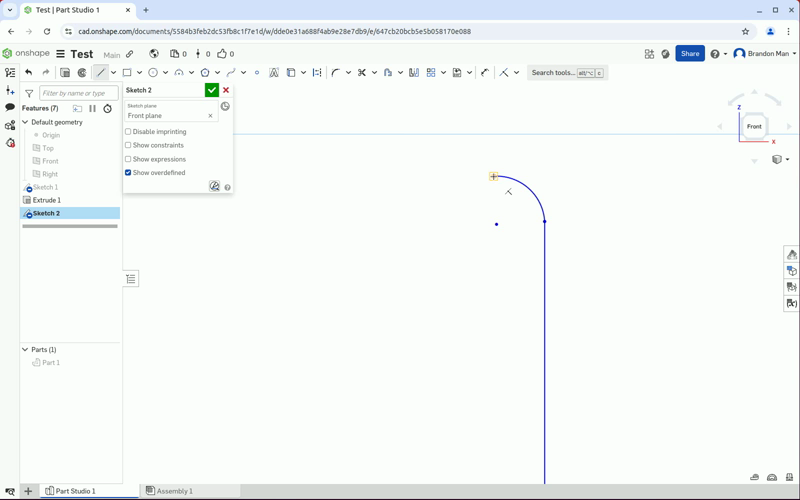
scroll(-6)
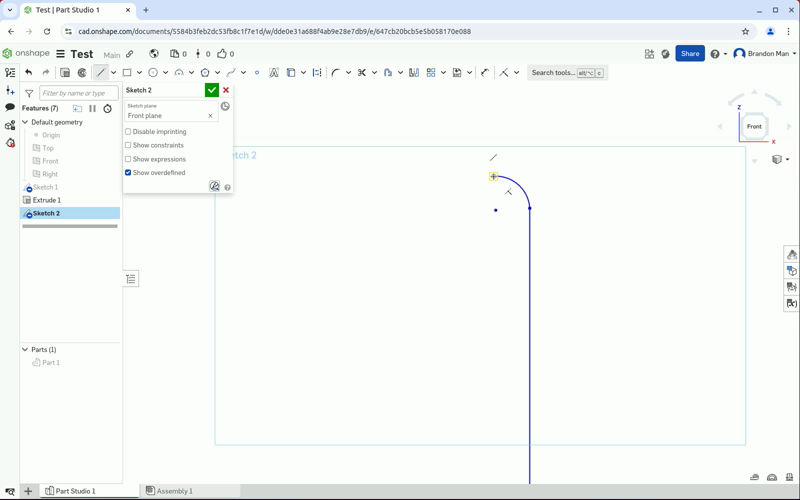
scroll(-6)
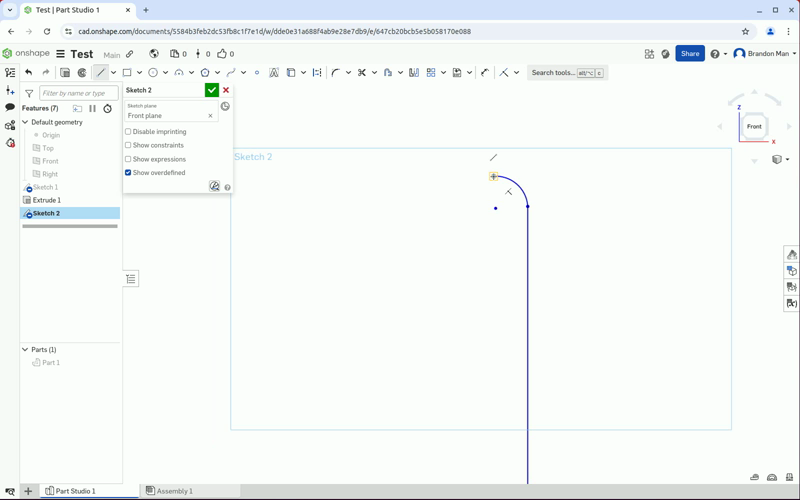
scroll(-6)
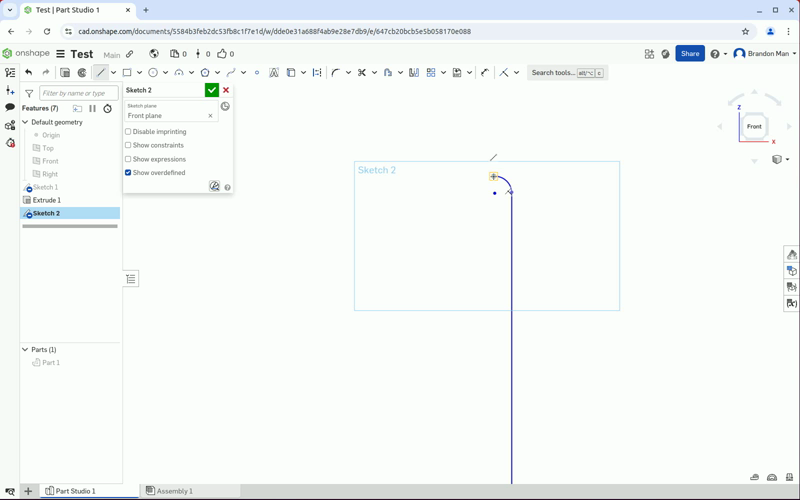
scroll(-6)
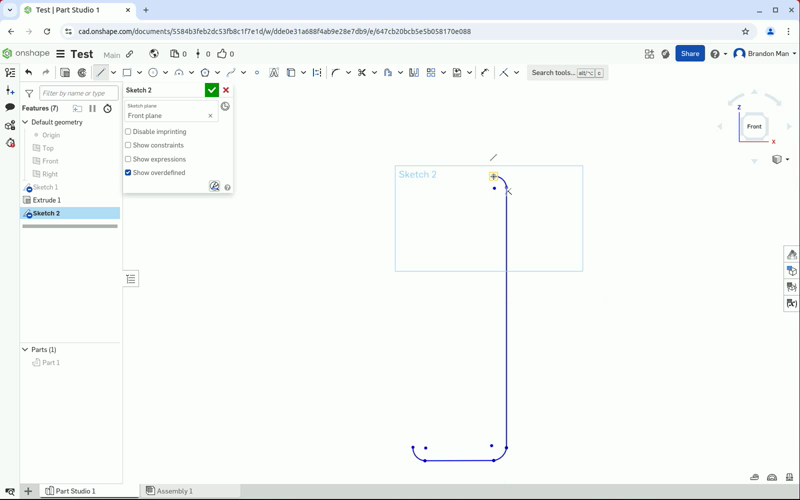
scroll(-6)
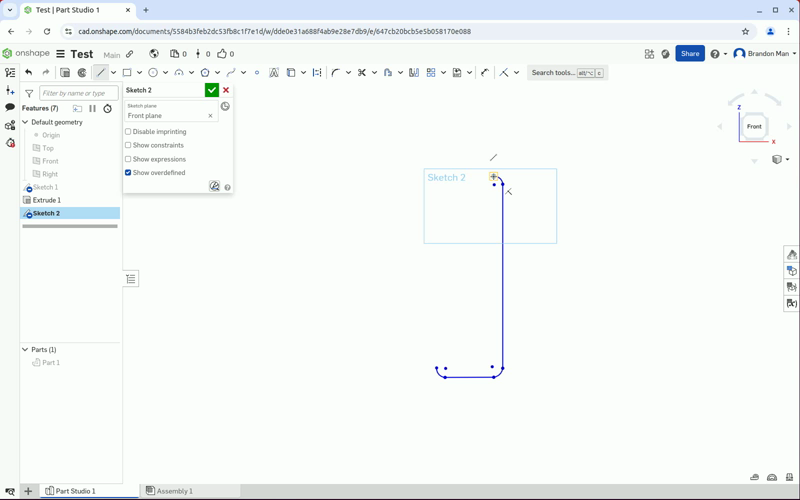
scroll(-6)
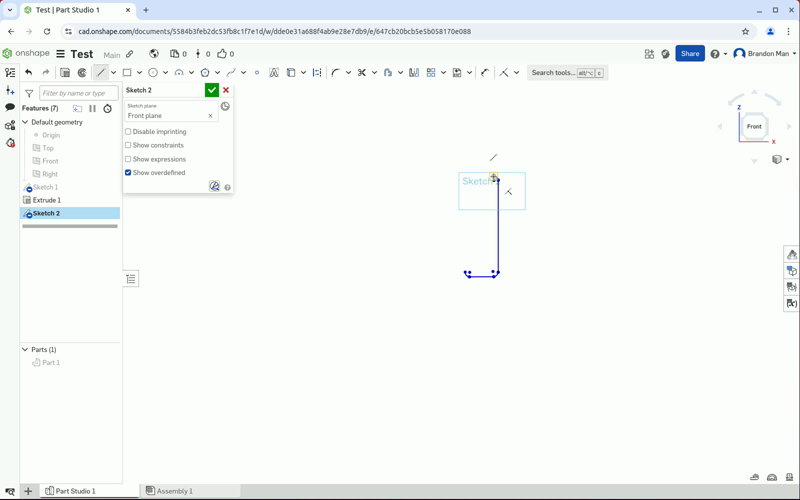
key_down(shift)
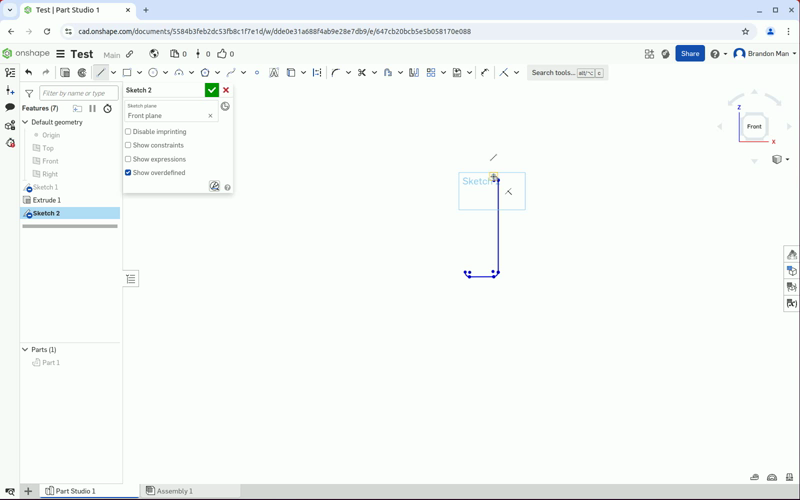
mouse_move(523, 176)
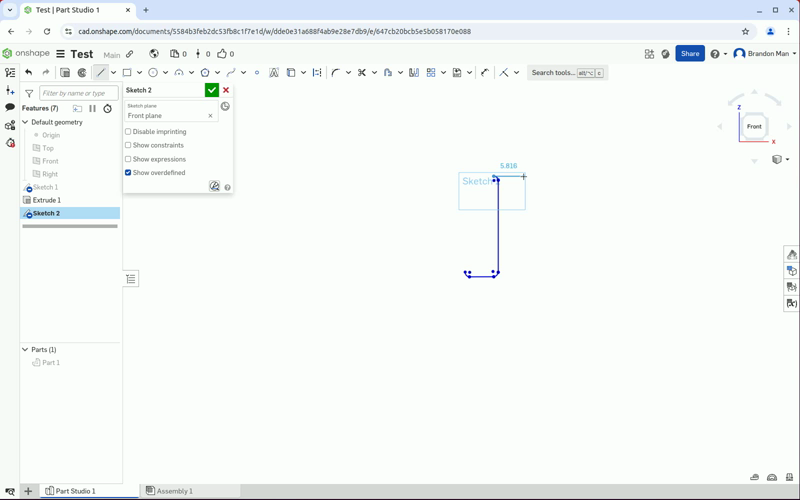
mouse_move(469, 176)
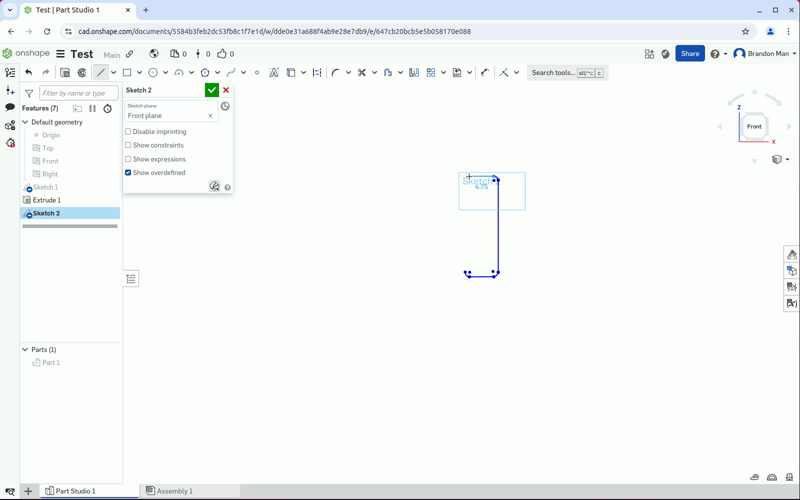
click(469, 176)
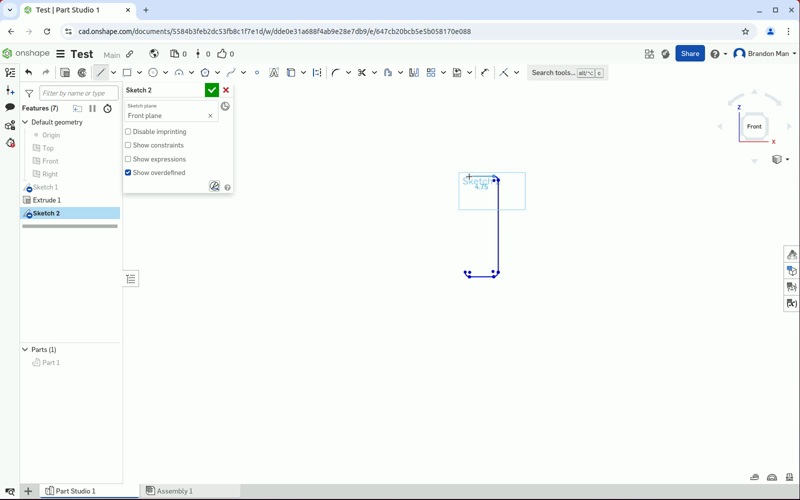
key_up(shift)
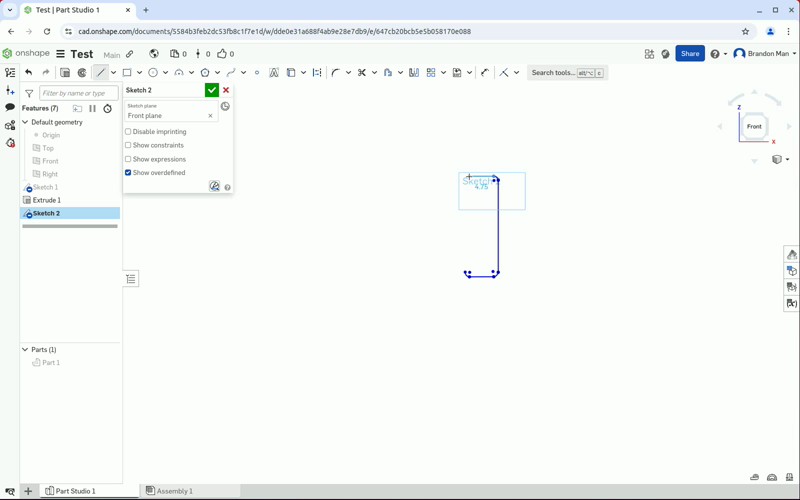
key(esc)
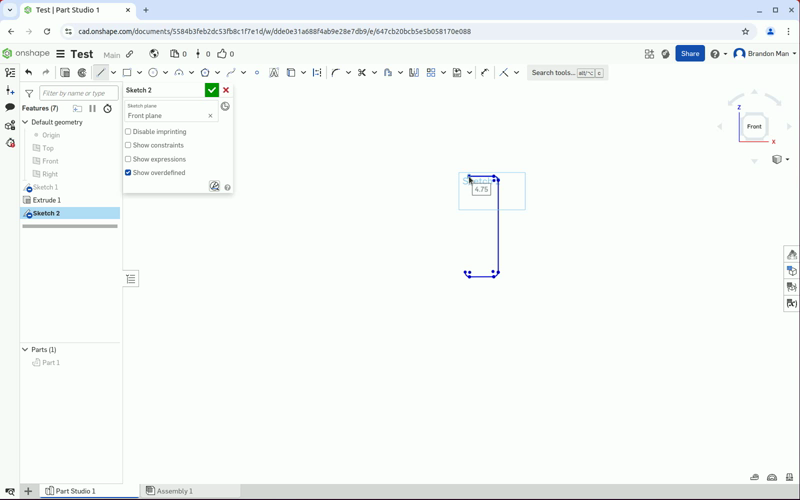
key(a)
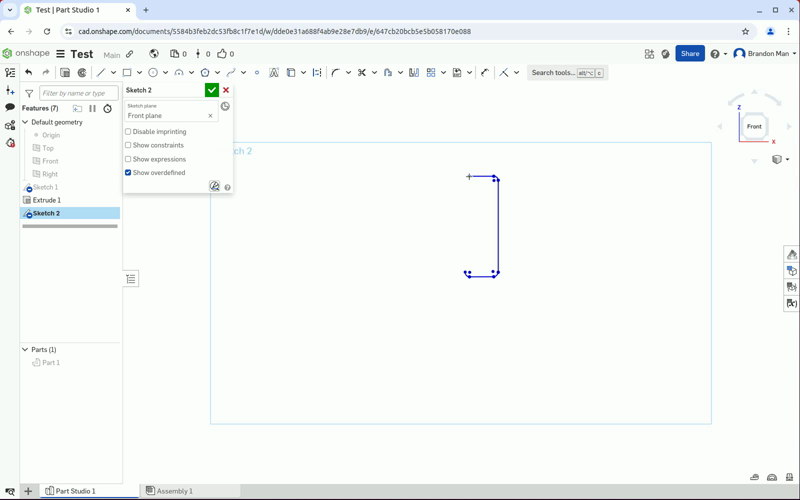
mouse_move(469, 176)
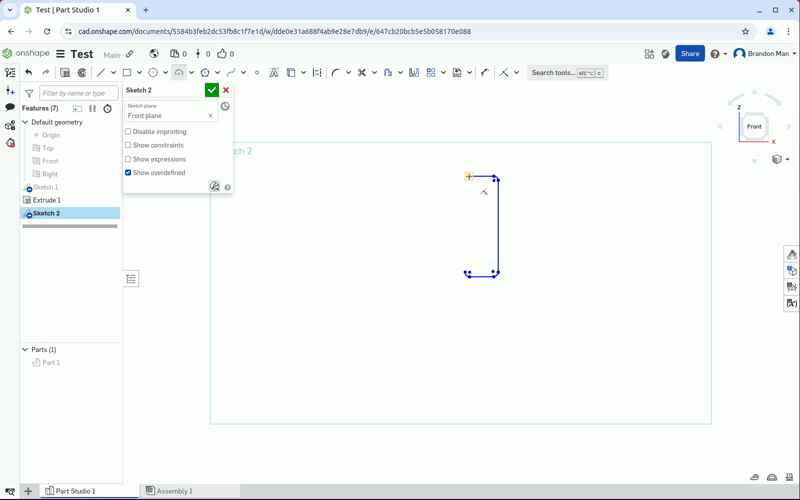
click(469, 176)
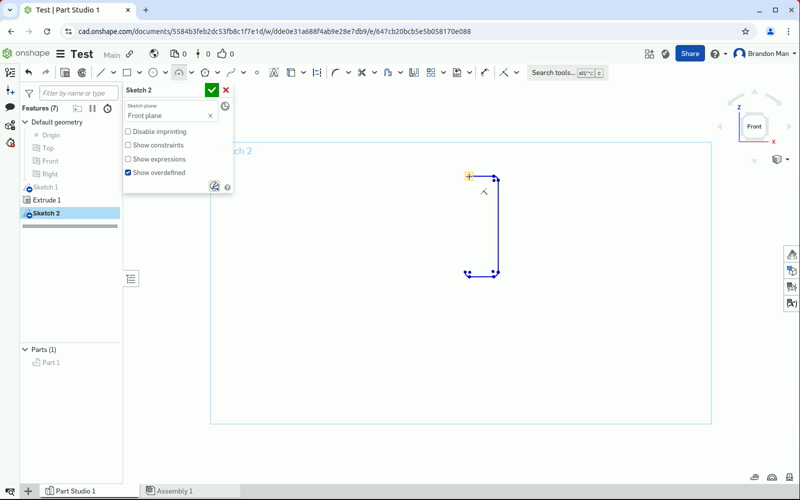
key_down(shift)
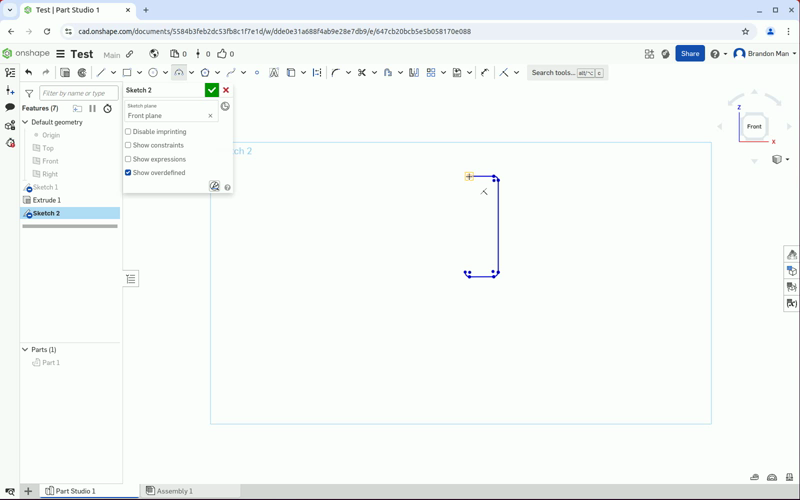
mouse_move(465, 180)
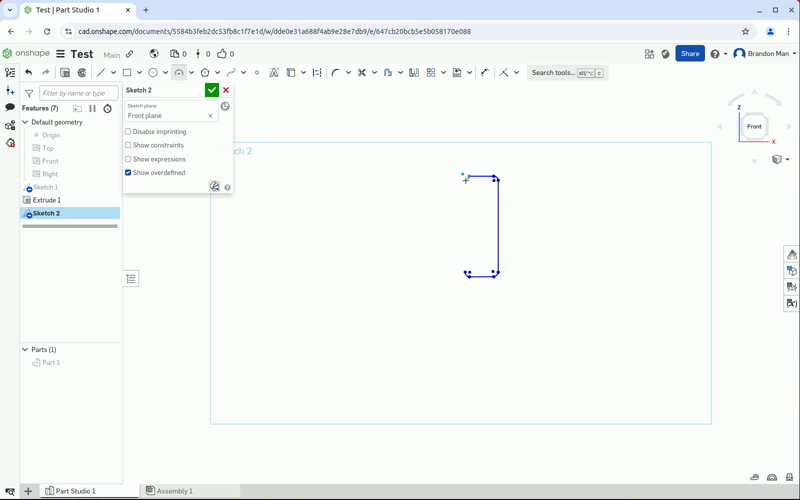
scroll(6)
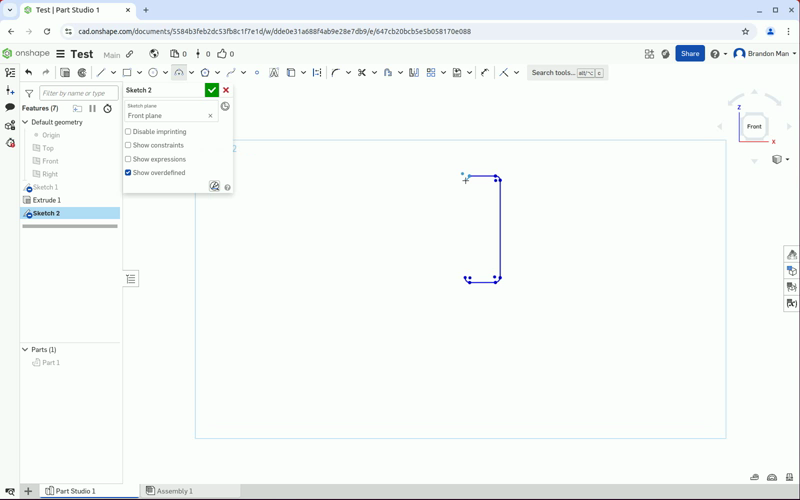
scroll(6)
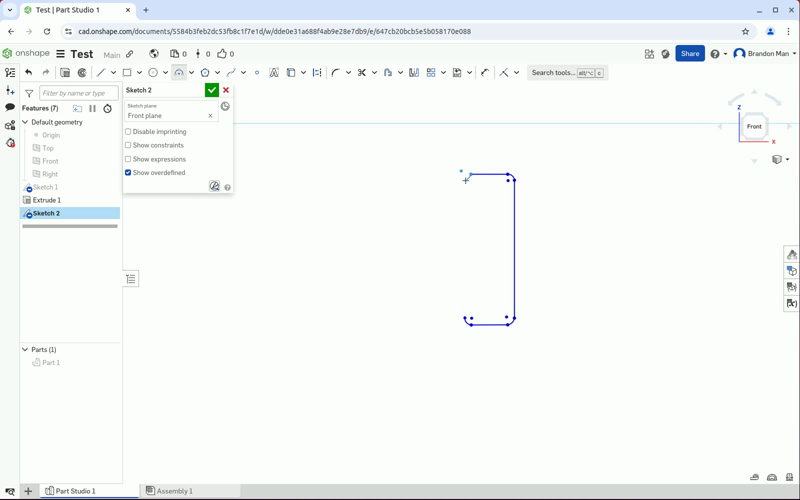
scroll(6)
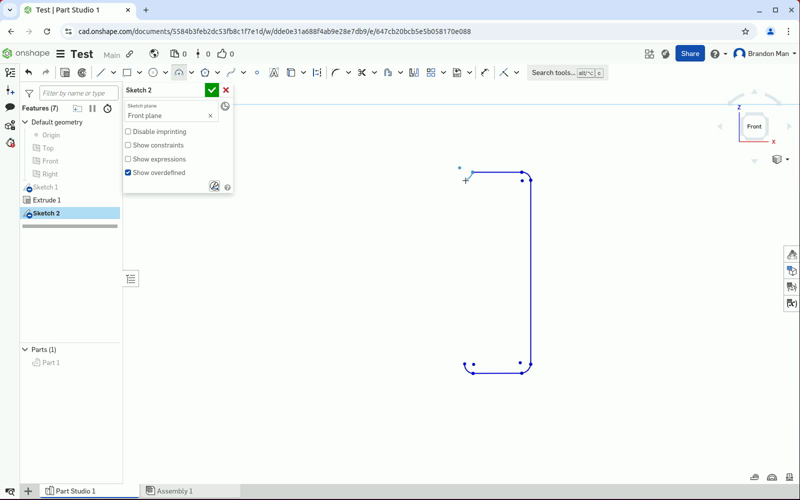
scroll(6)
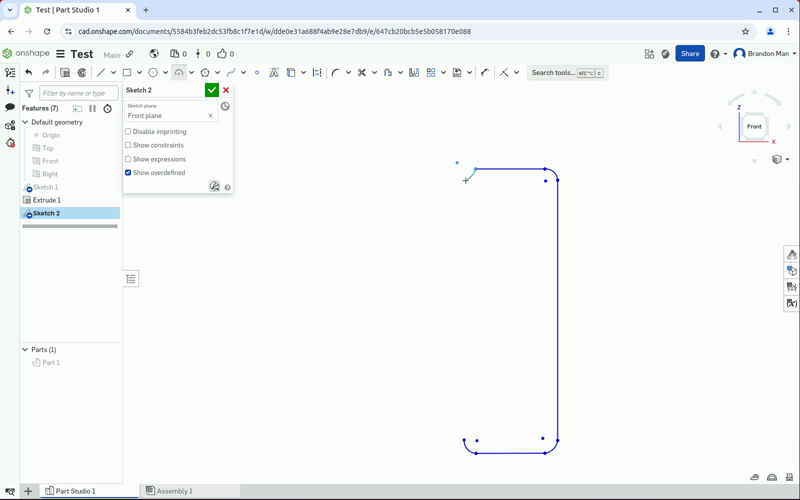
scroll(6)
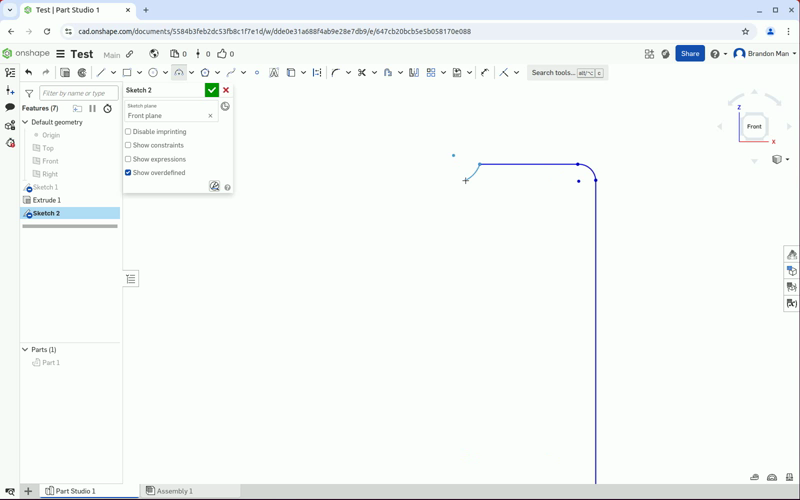
scroll(6)
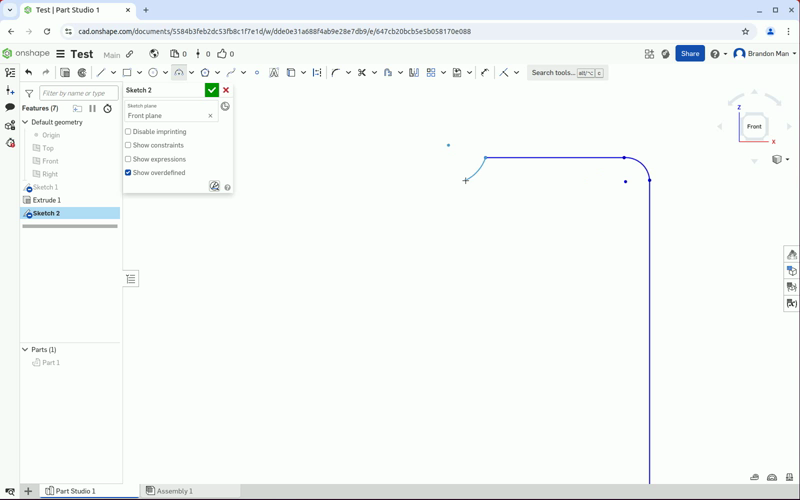
scroll(6)
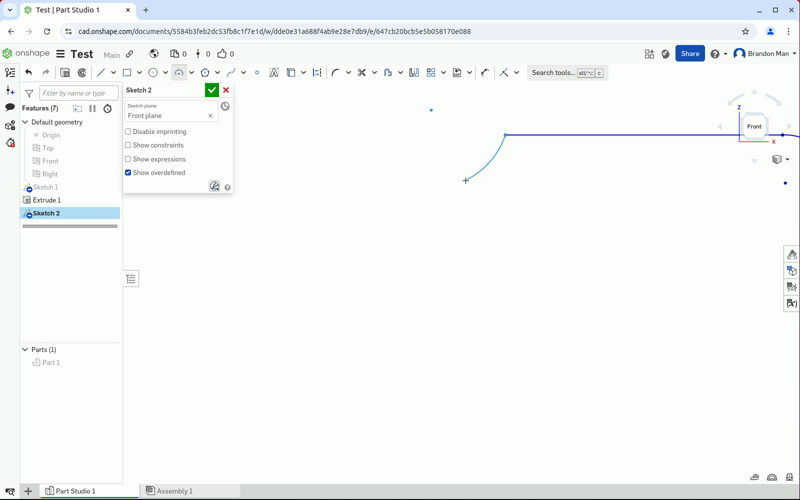
click(465, 180)
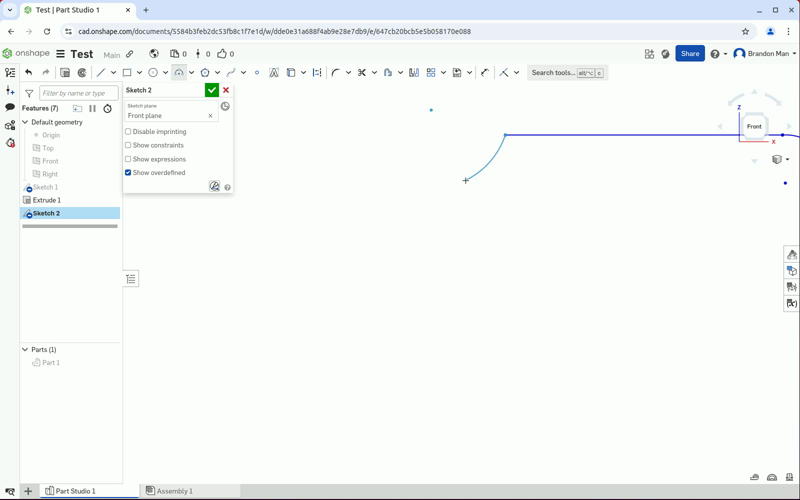
scroll(-6)
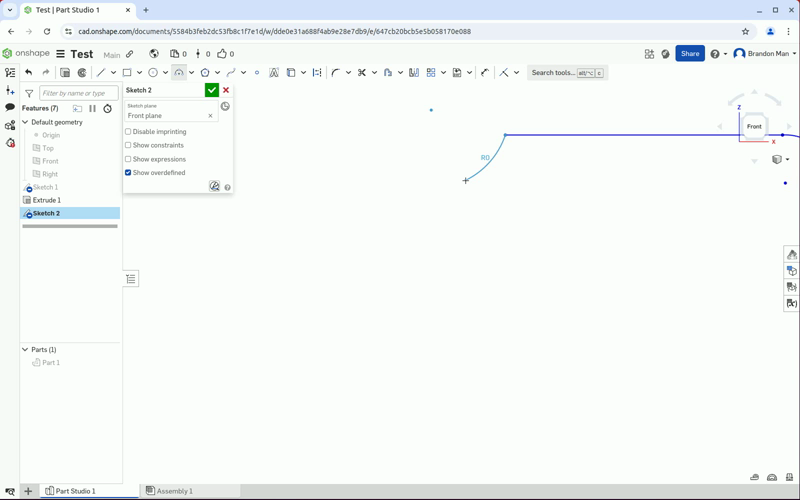
scroll(-6)
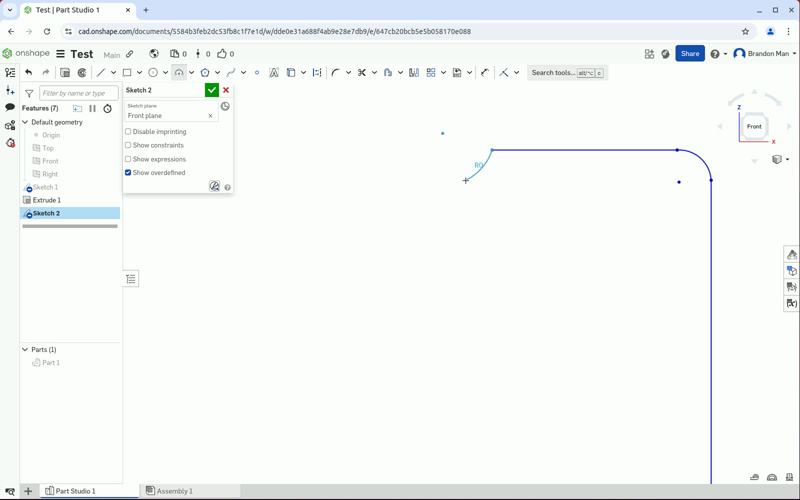
scroll(-6)
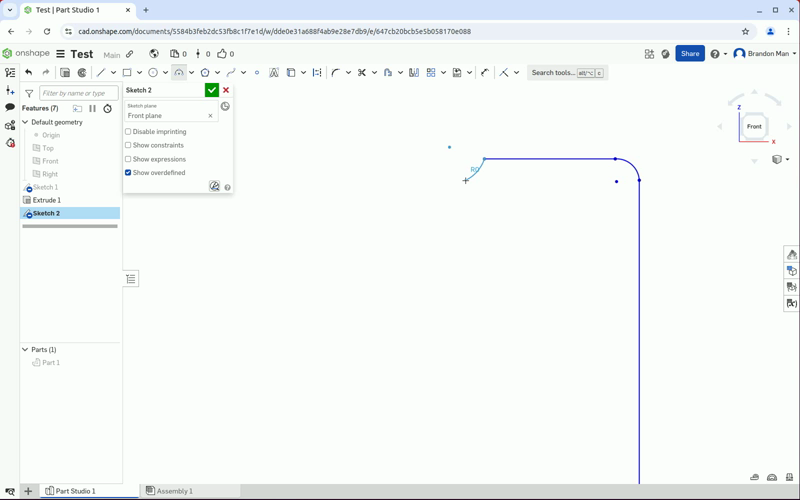
scroll(-6)
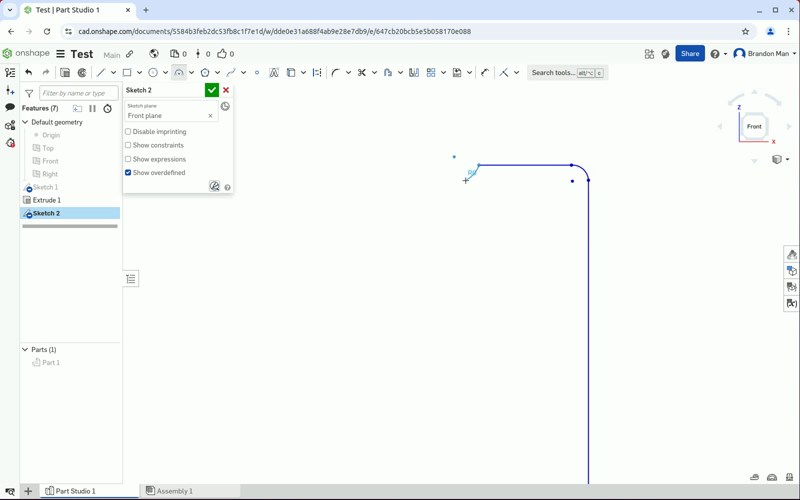
scroll(-6)
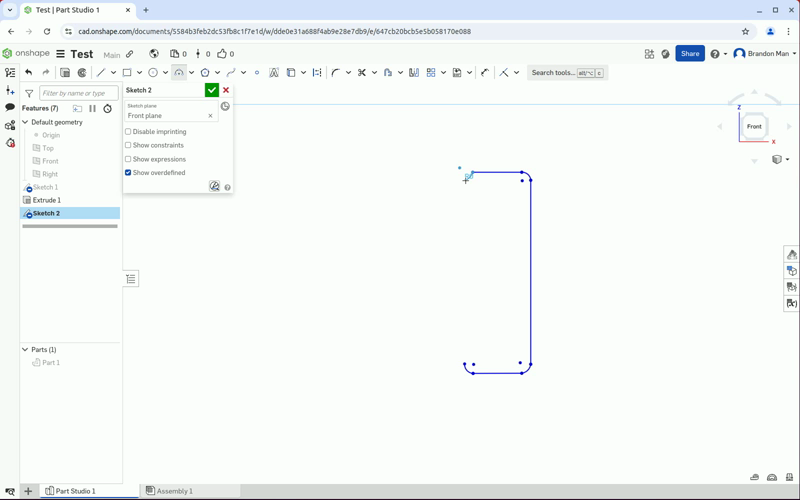
scroll(-6)
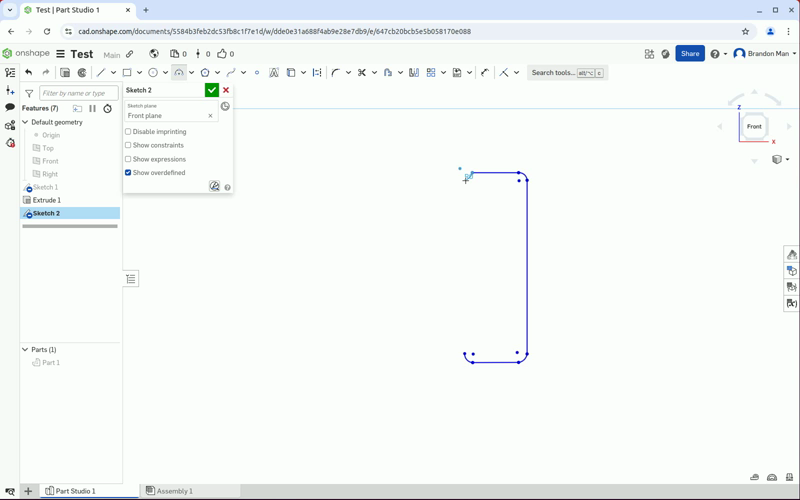
scroll(-6)
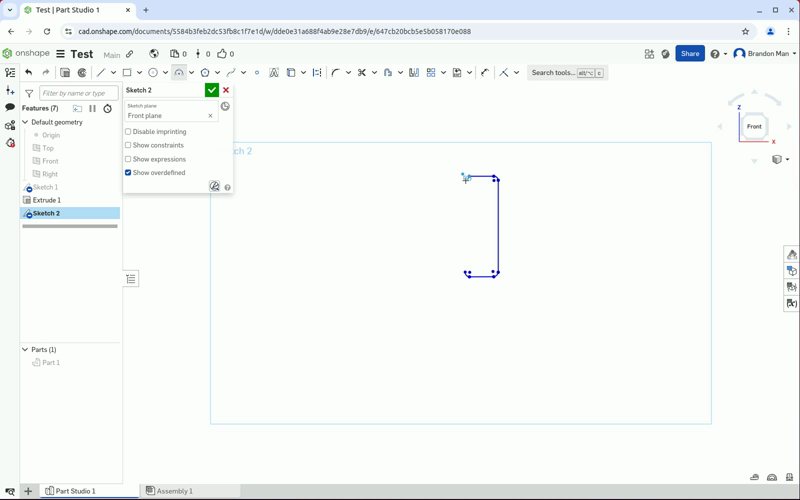
mouse_move(466, 177)
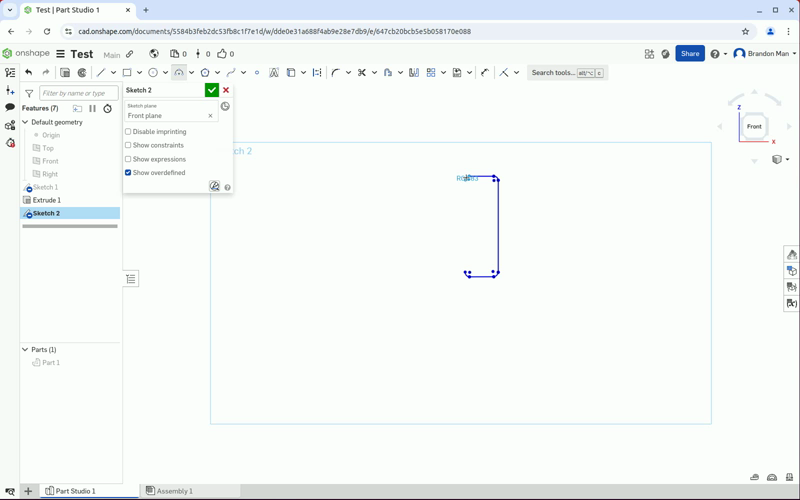
scroll(6)
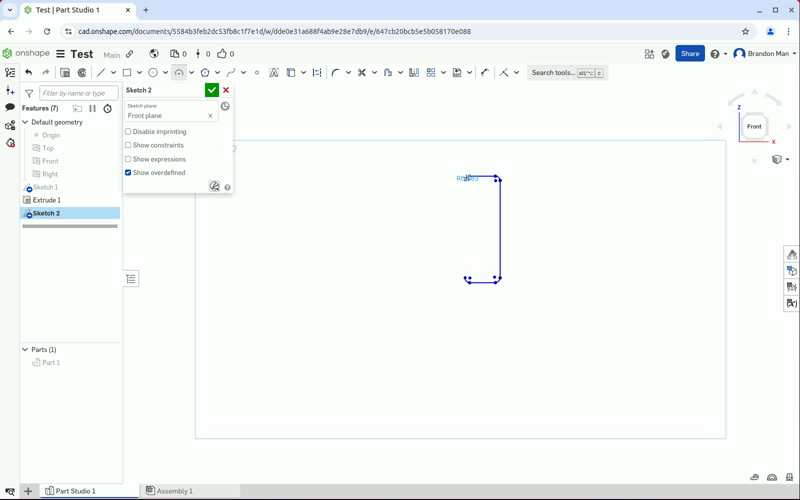
scroll(6)
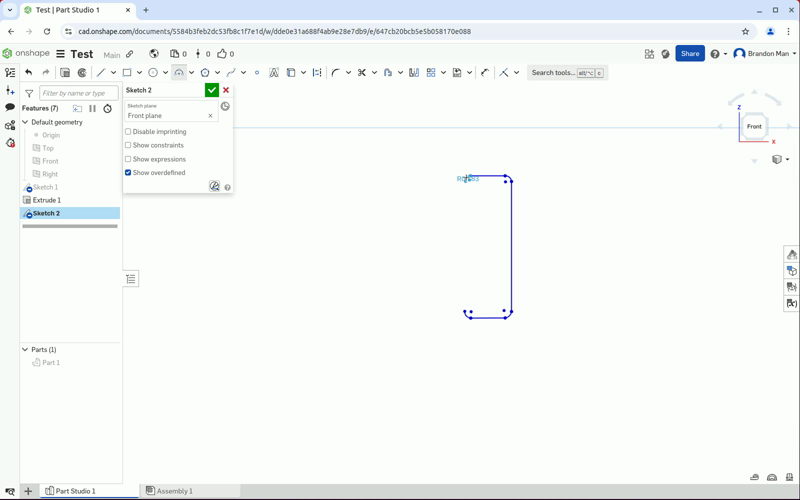
scroll(6)
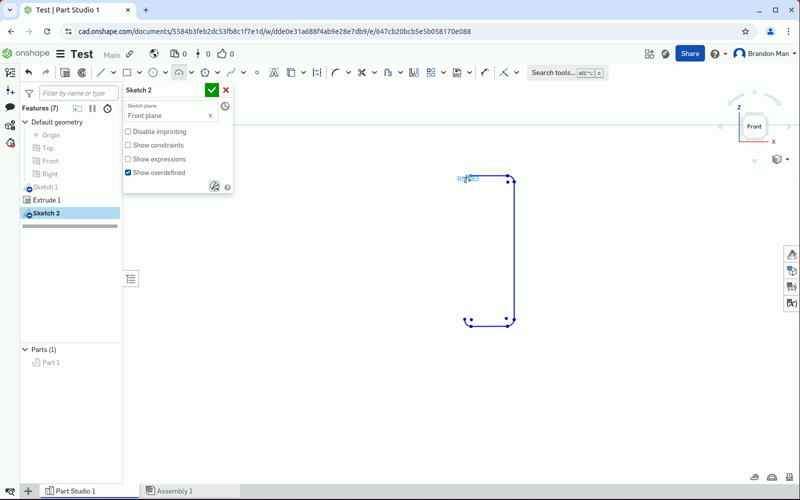
scroll(6)
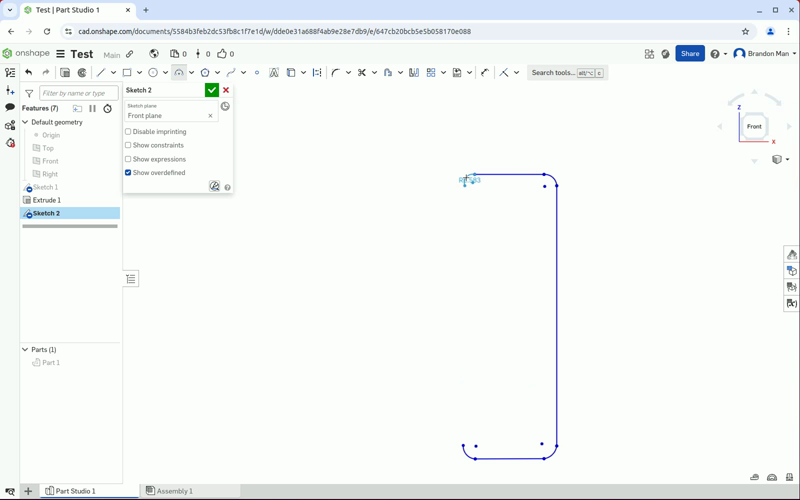
scroll(6)
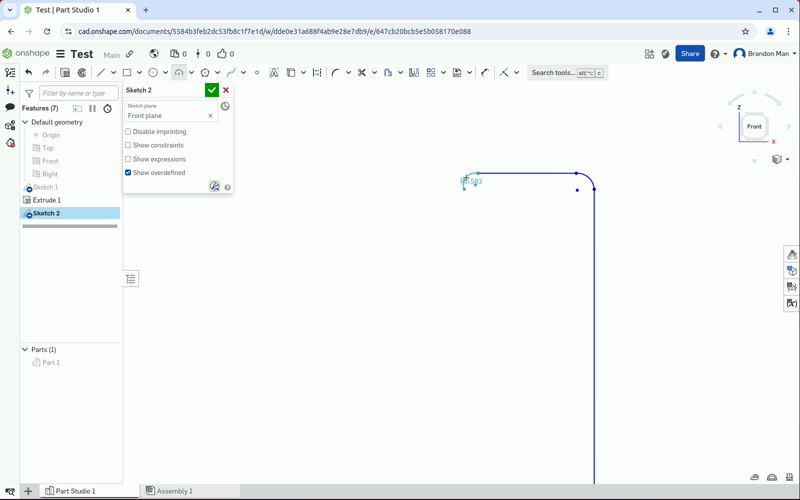
scroll(6)
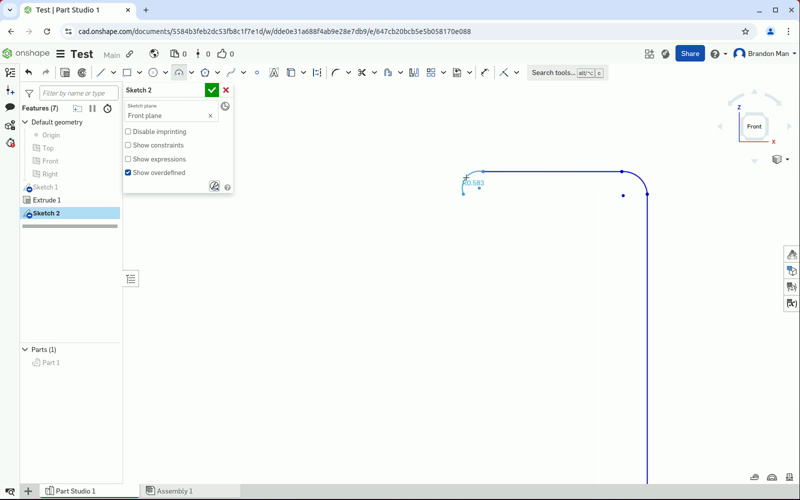
scroll(6)
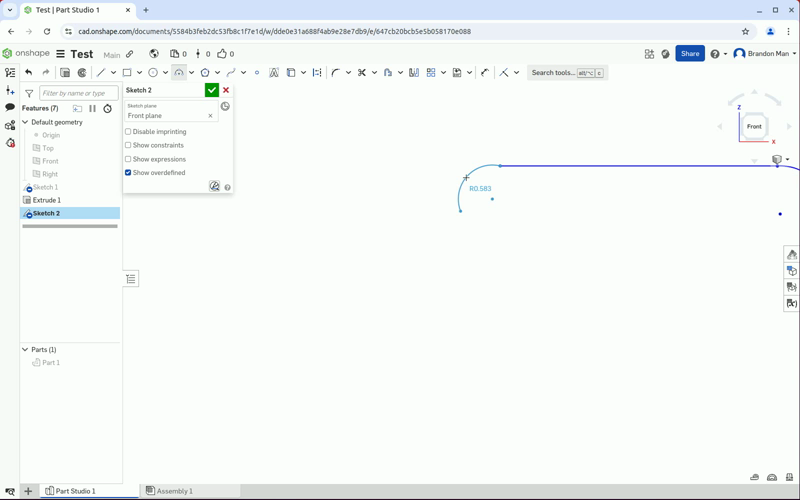
click(466, 177)
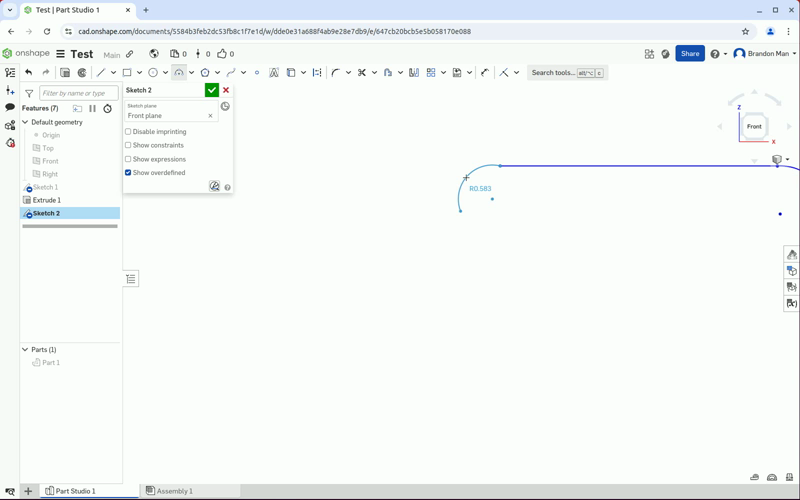
scroll(-6)
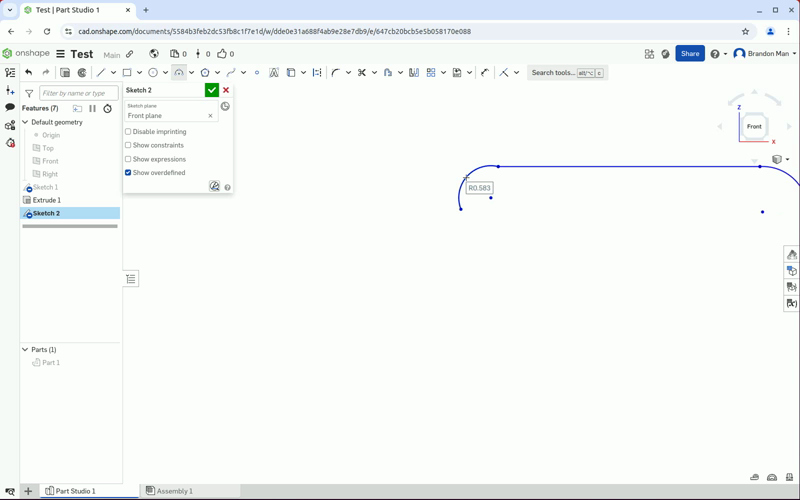
scroll(-6)
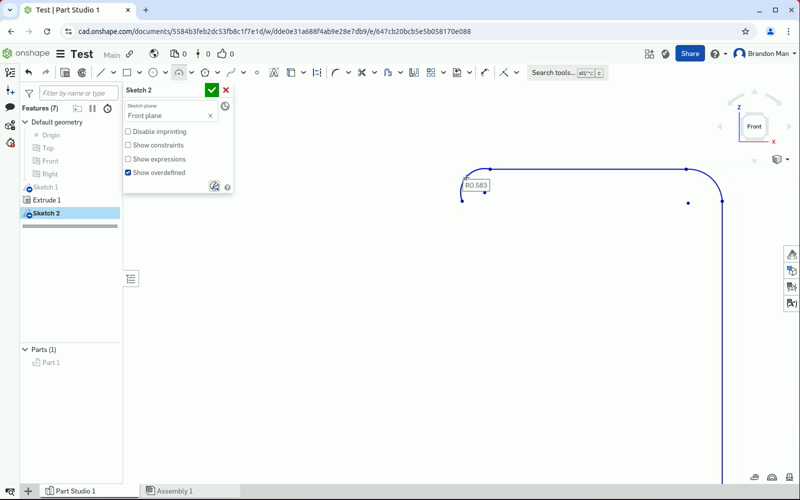
scroll(-6)
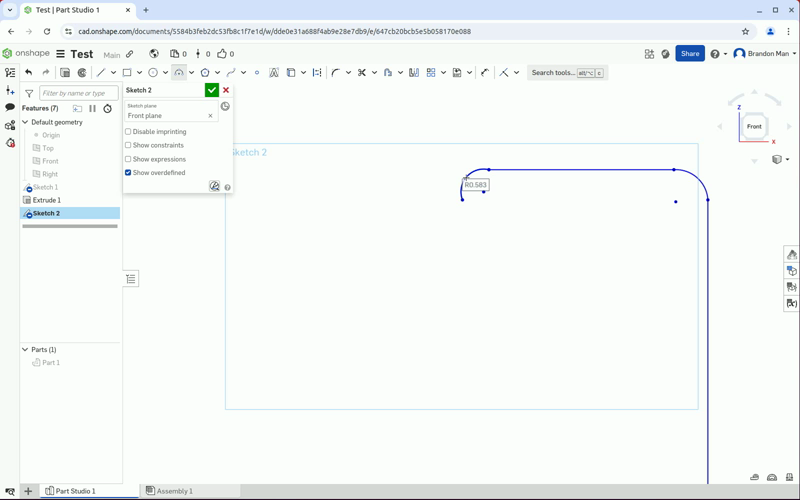
scroll(-6)
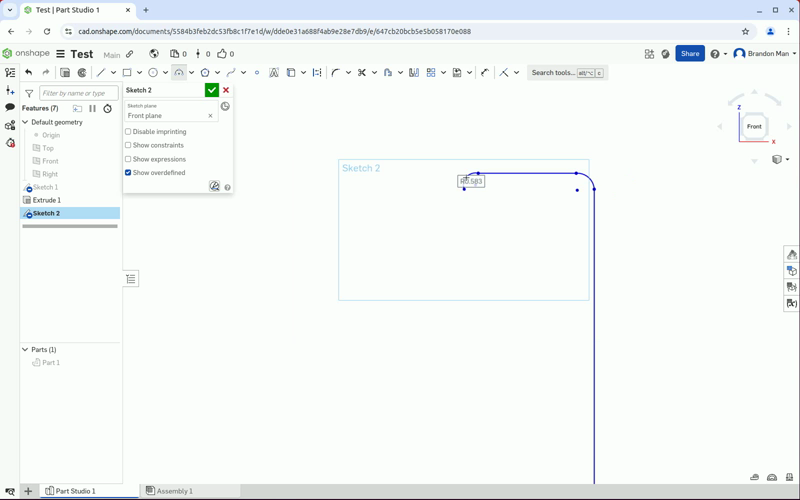
scroll(-6)
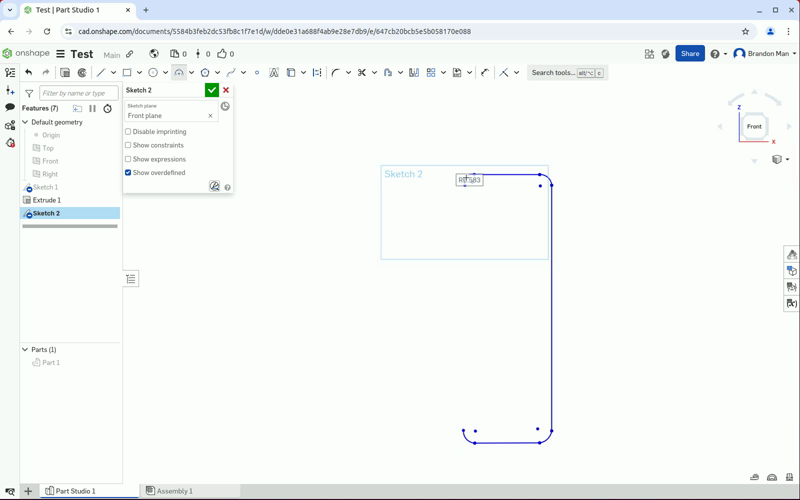
scroll(-6)
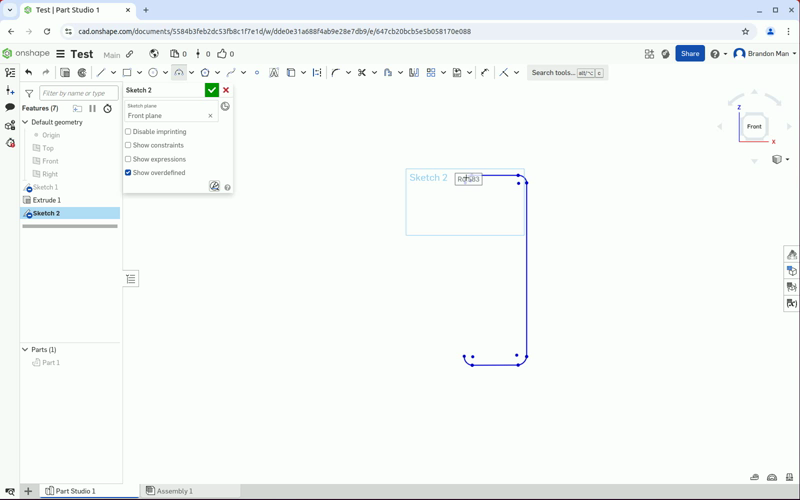
scroll(-6)
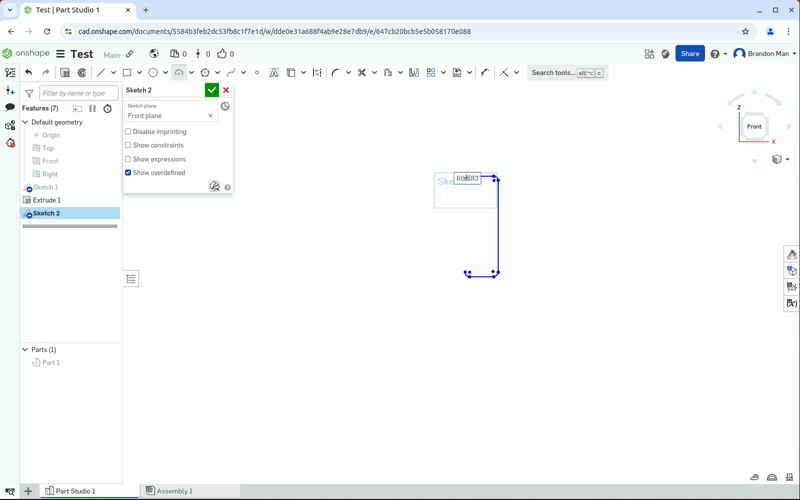
key_up(shift)
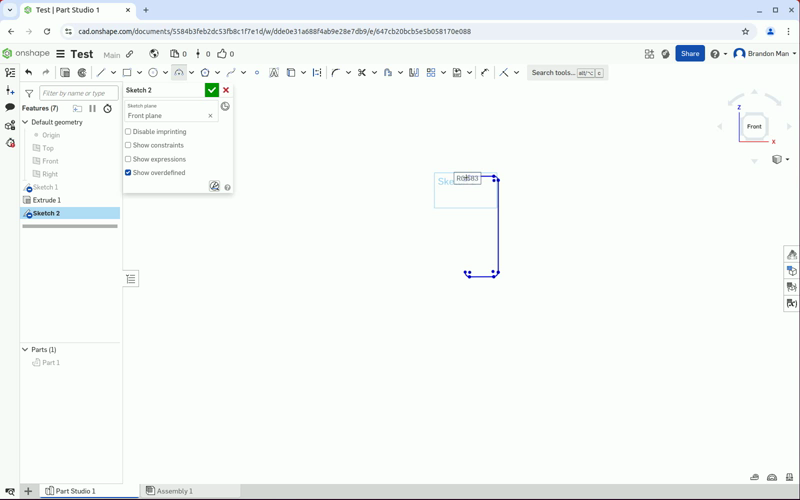
key(esc)
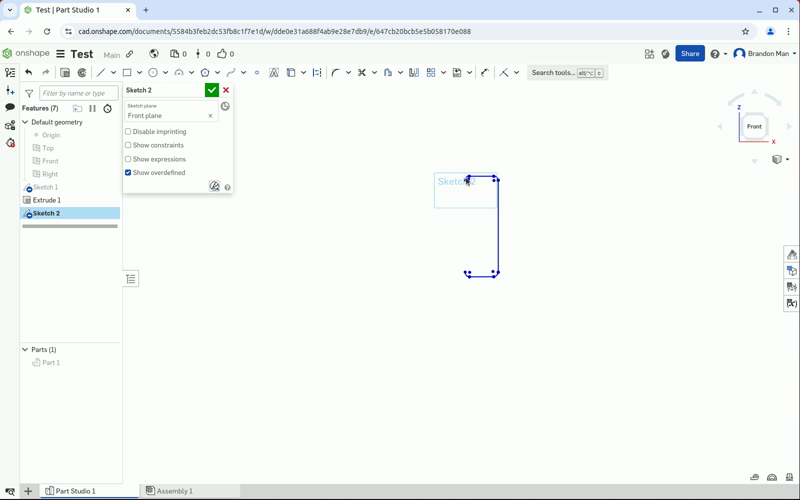
key(l)
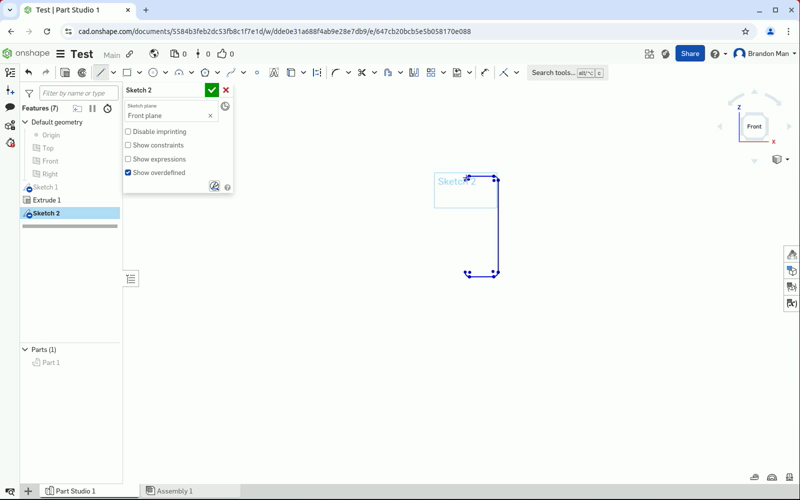
mouse_move(465, 180)
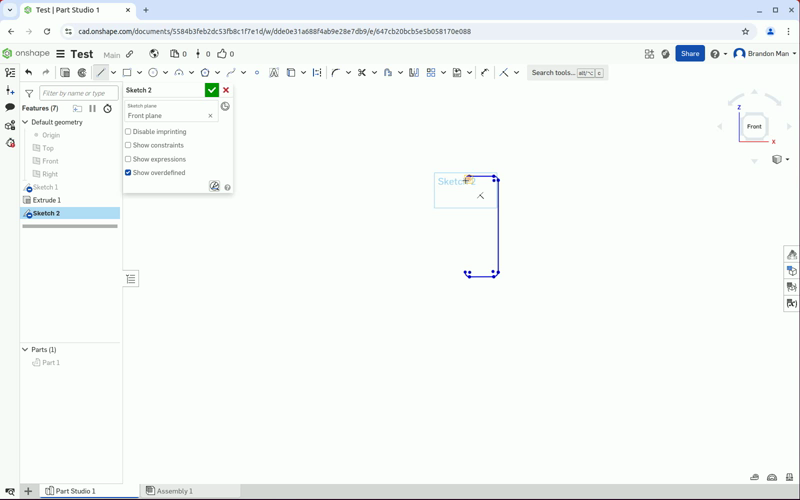
scroll(6)
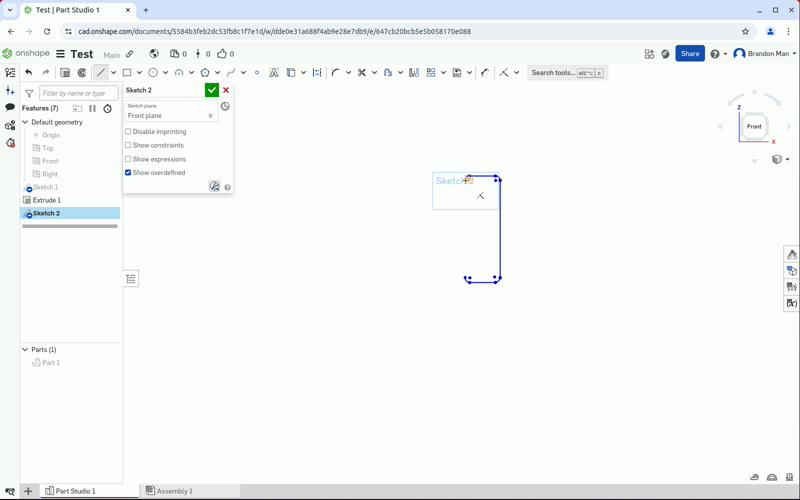
scroll(6)
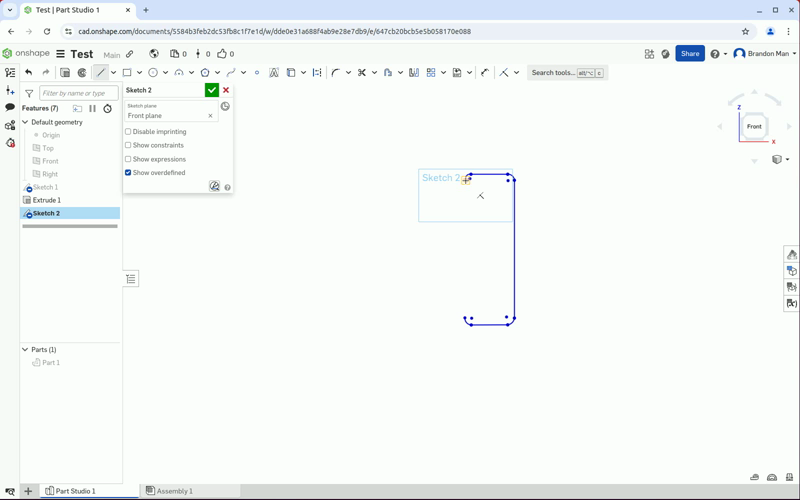
scroll(6)
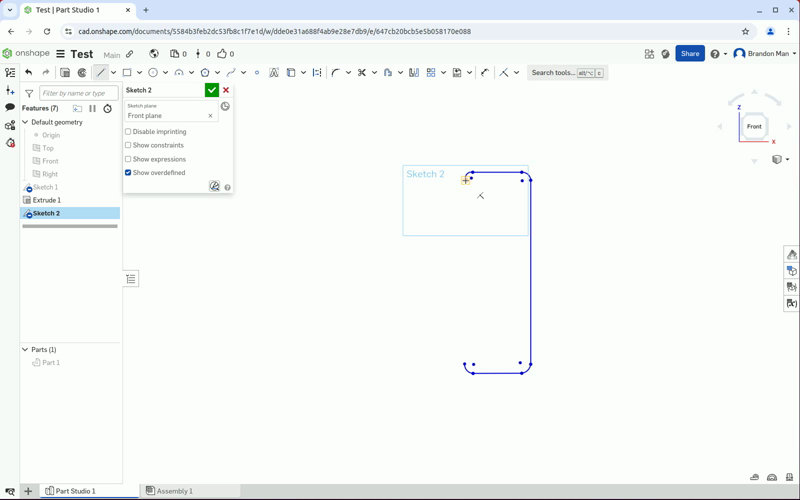
scroll(6)
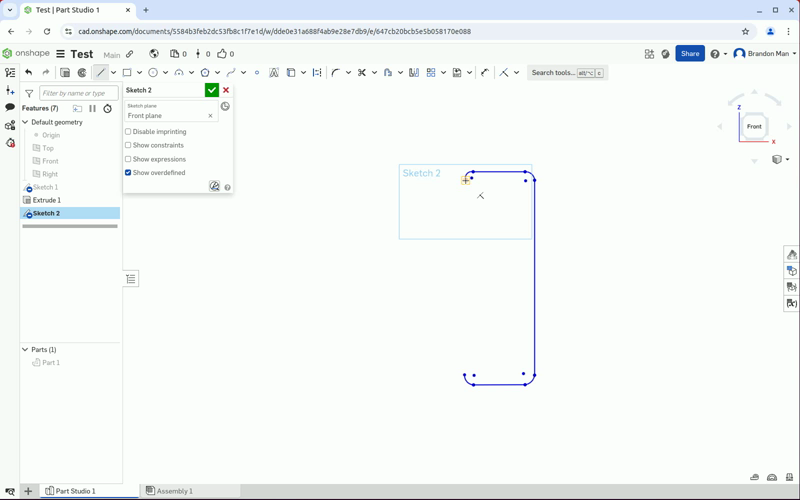
scroll(6)
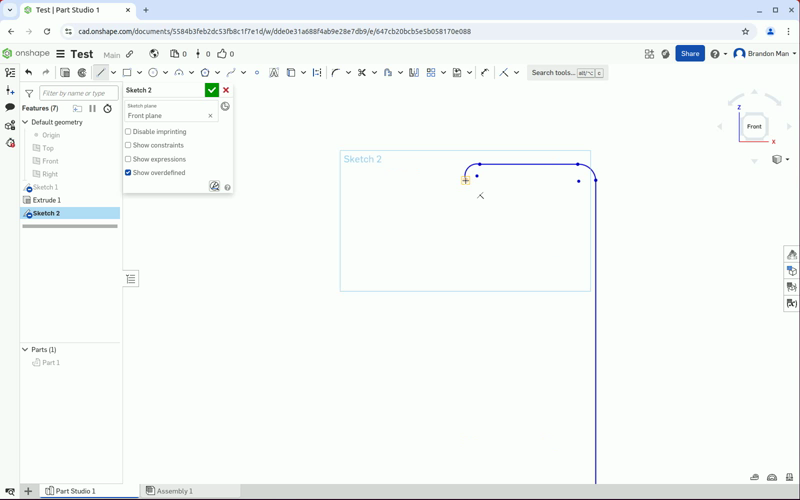
scroll(6)
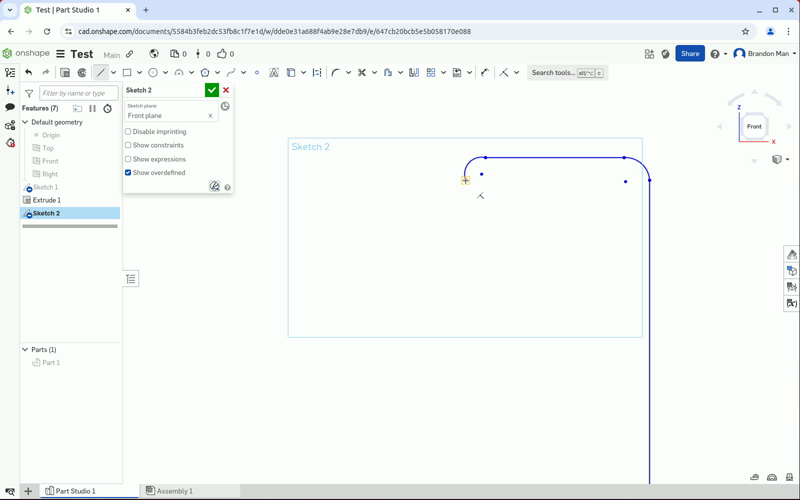
scroll(6)
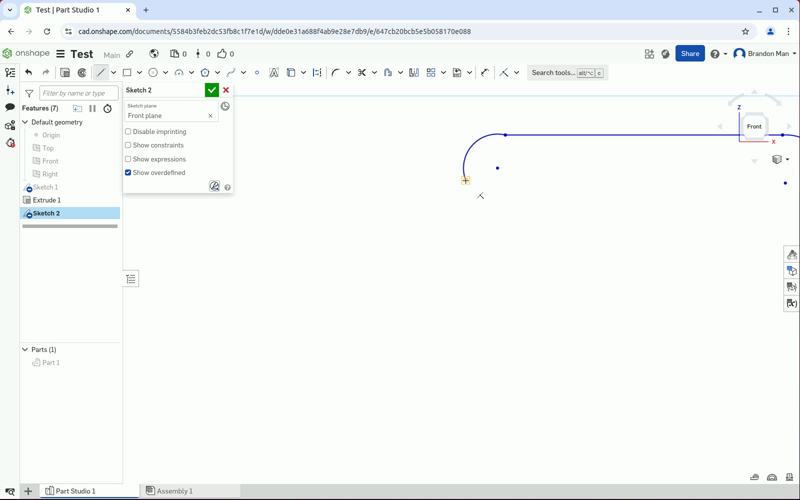
click(465, 180)
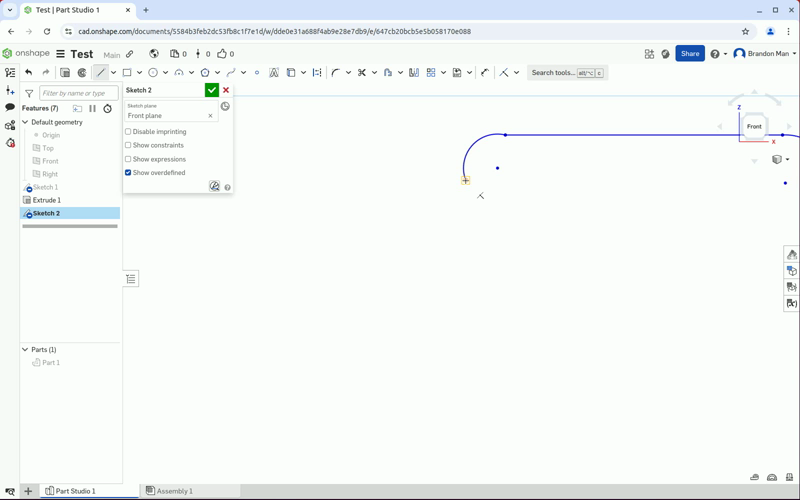
scroll(-6)
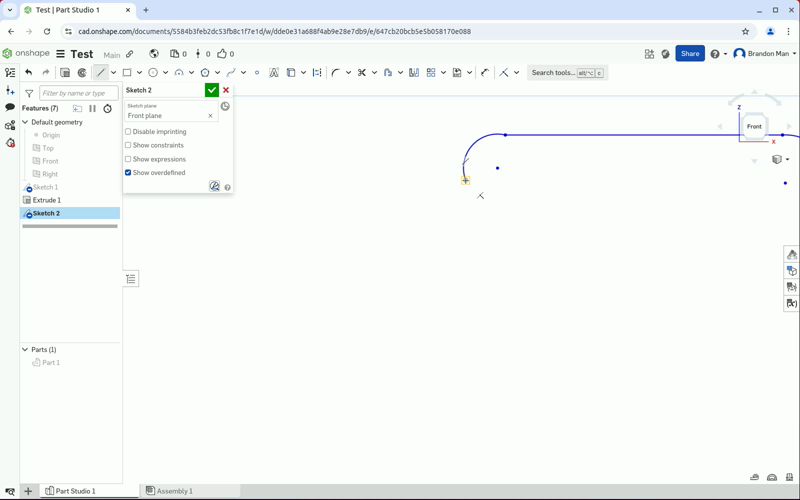
scroll(-6)
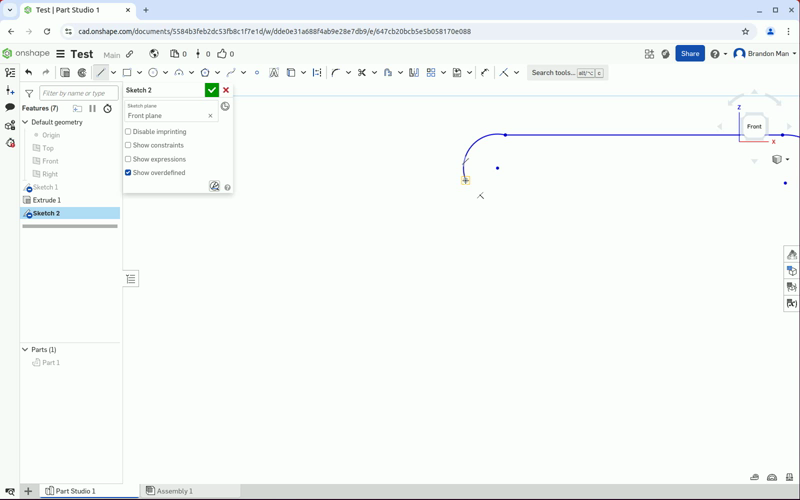
scroll(-6)
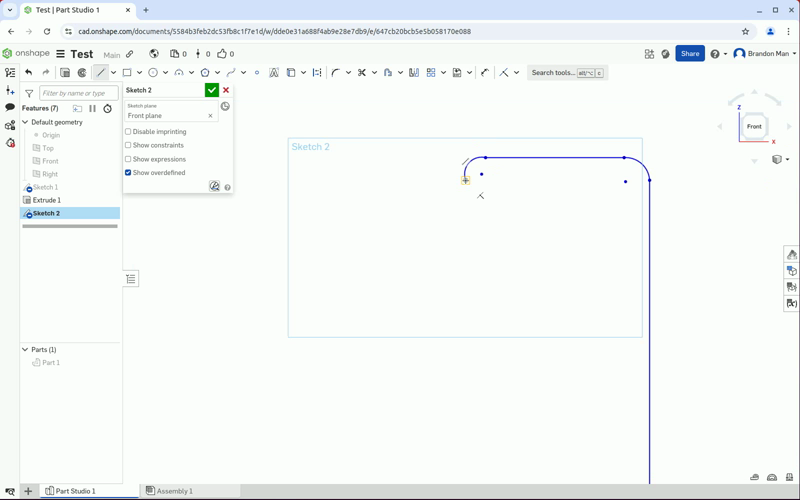
scroll(-6)
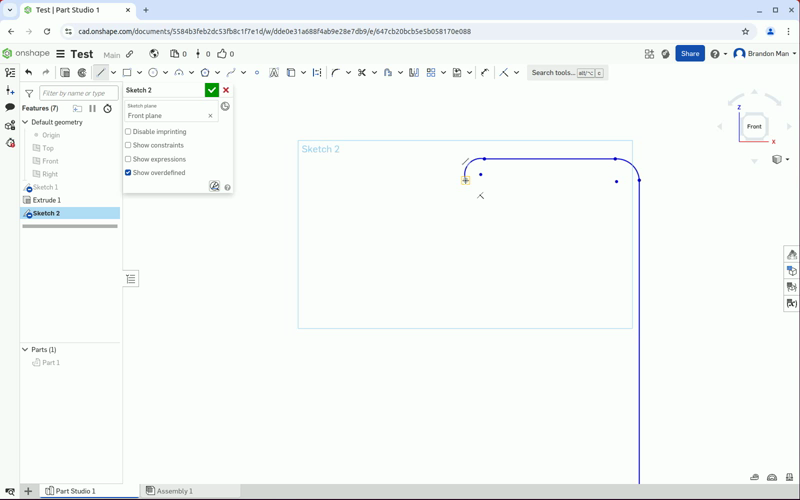
scroll(-6)
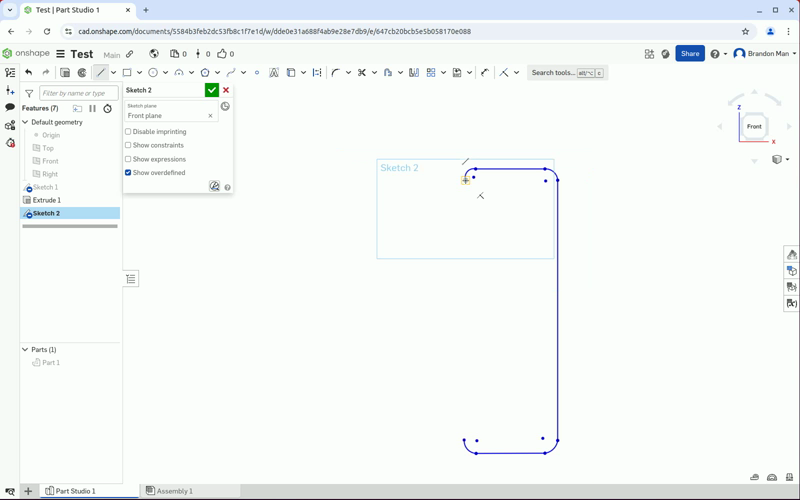
scroll(-6)
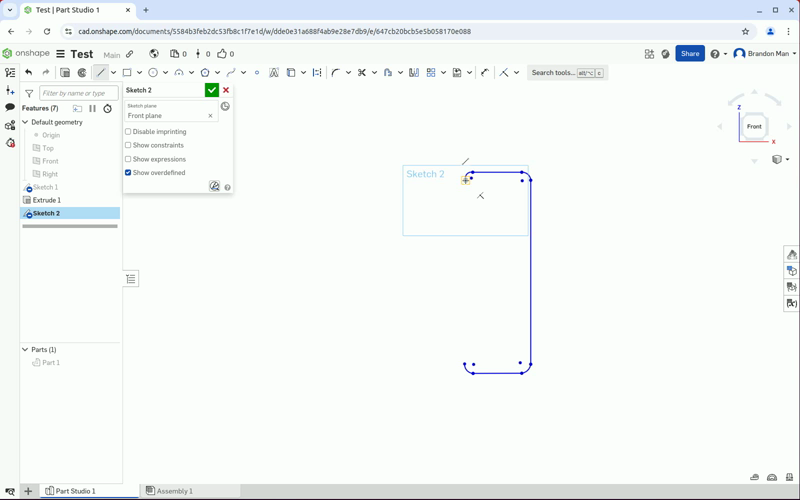
scroll(-6)
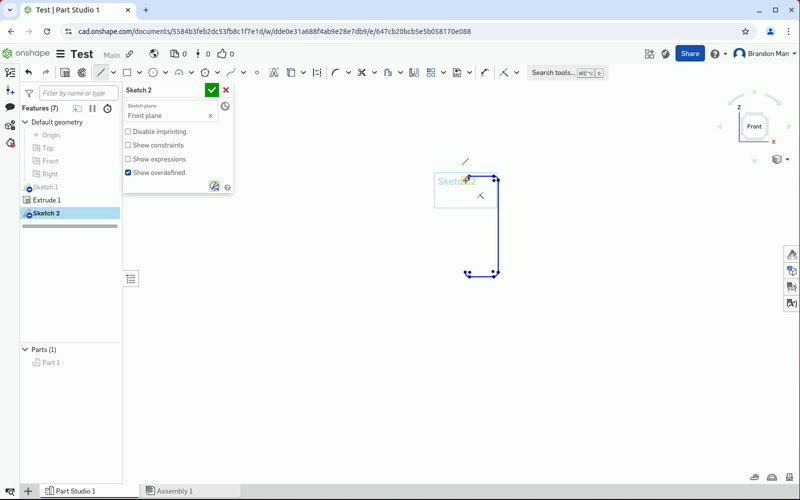
key_down(shift)
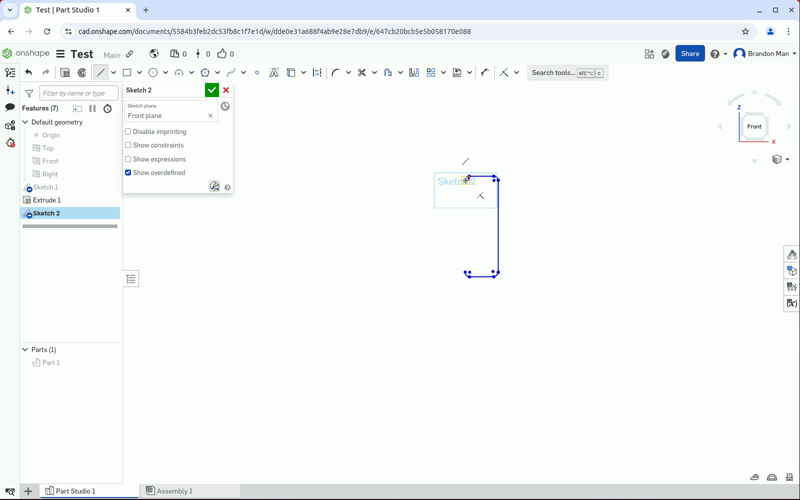
mouse_move(465, 272)
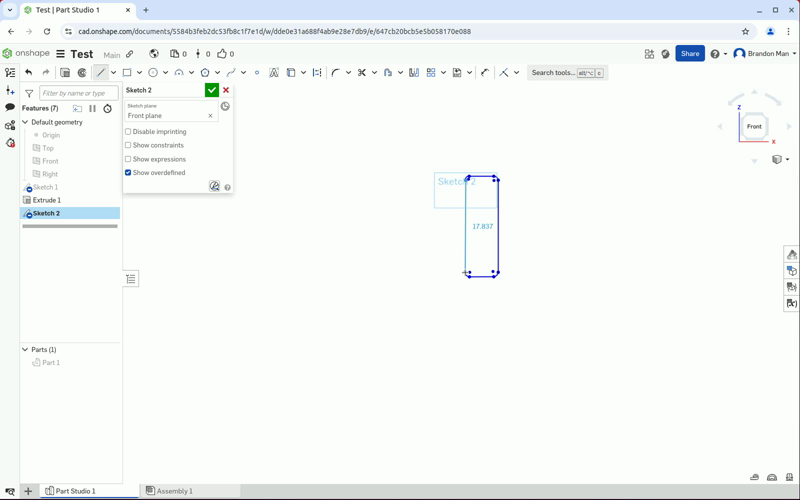
scroll(6)
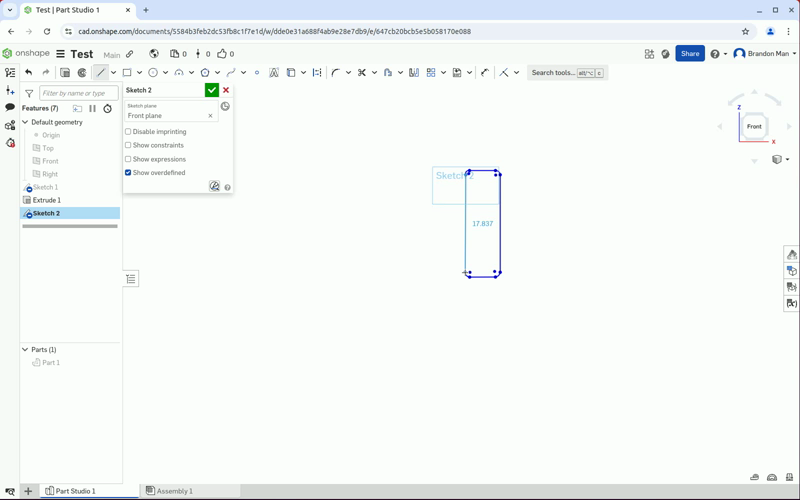
scroll(6)
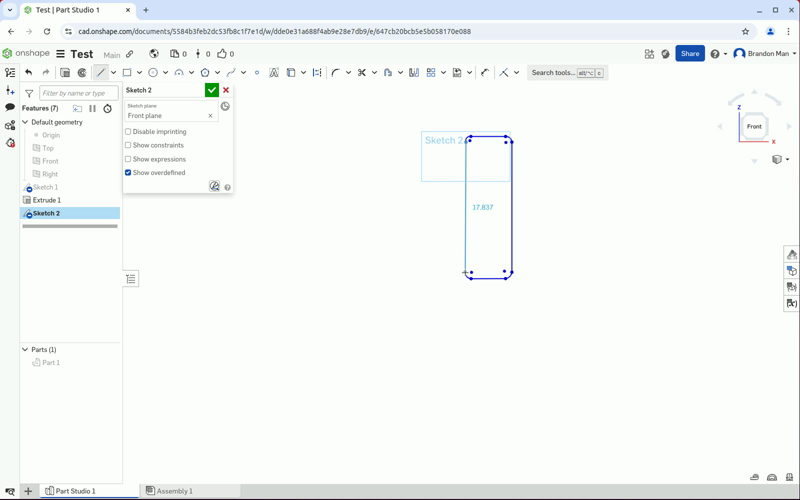
scroll(6)
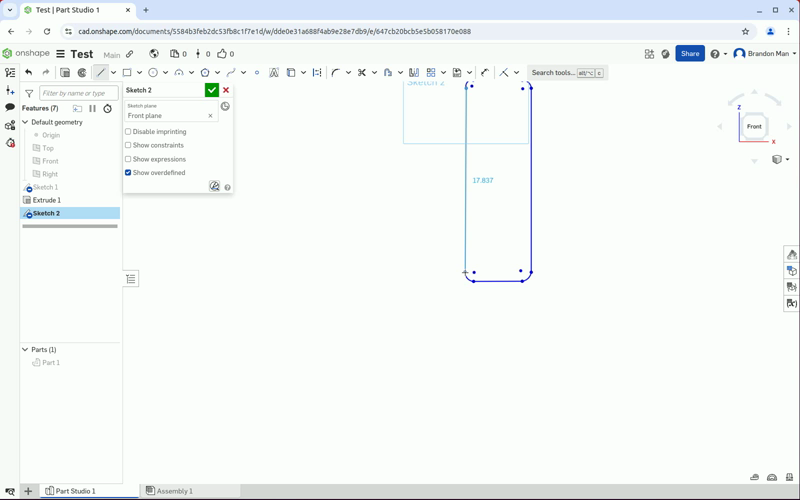
scroll(6)
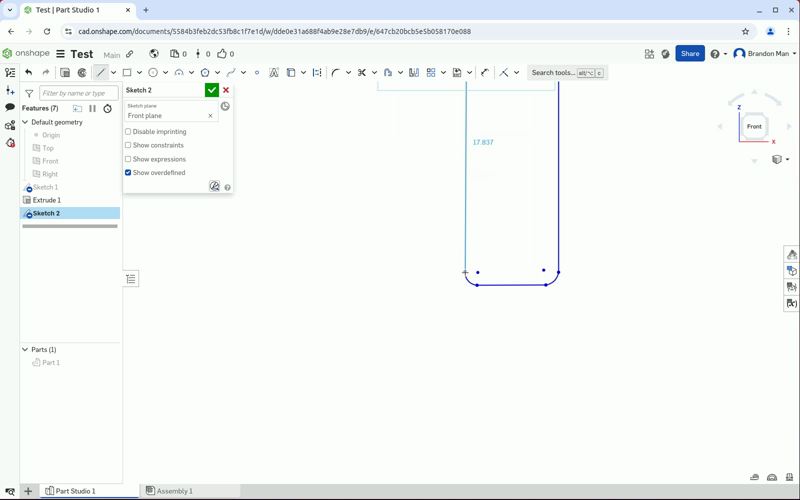
scroll(6)
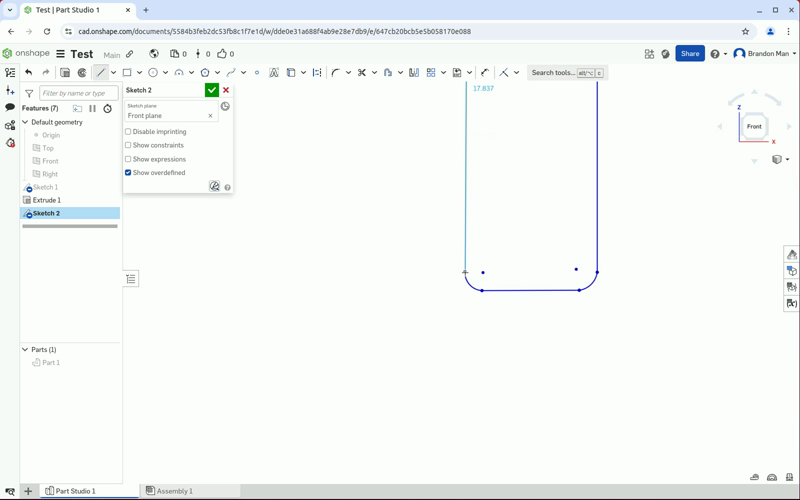
scroll(6)
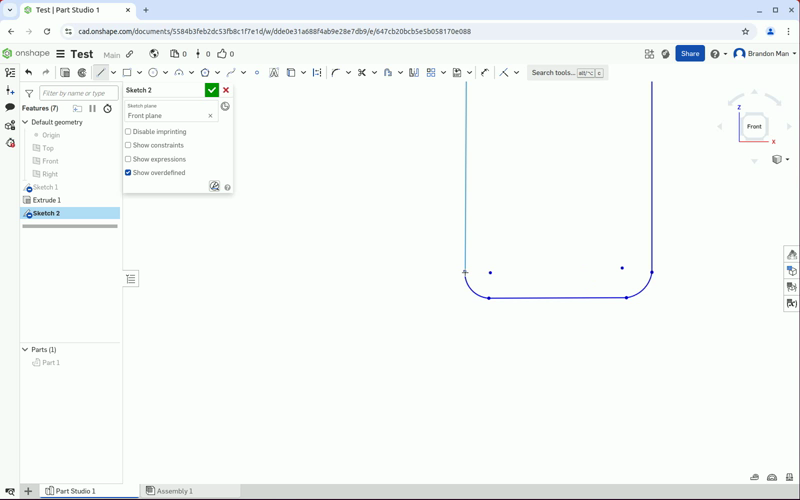
scroll(6)
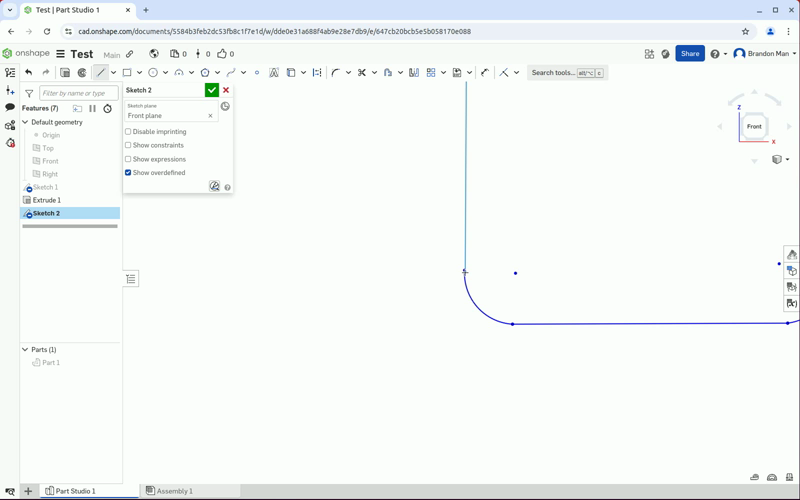
key_up(shift)
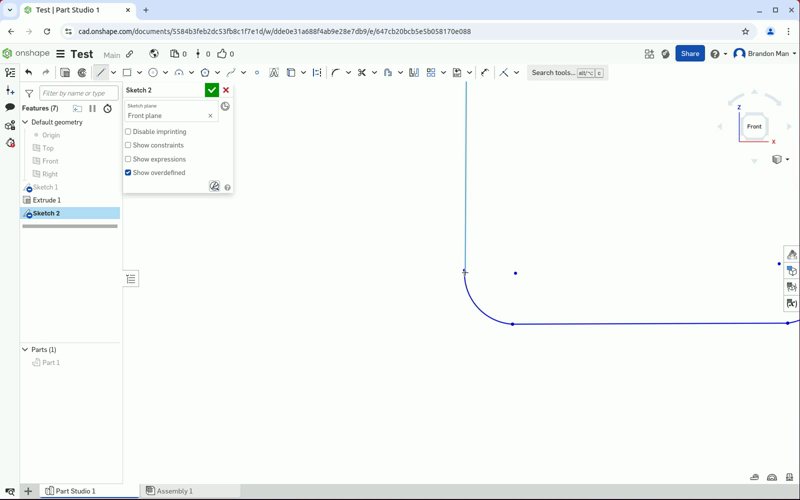
click(465, 272)
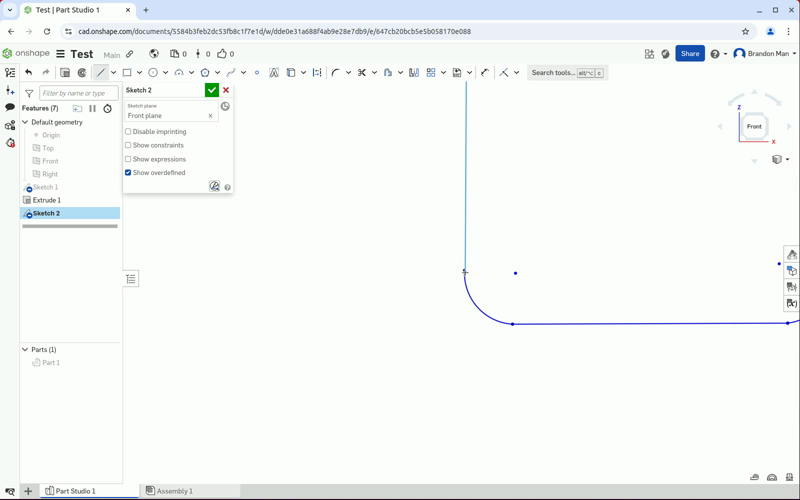
scroll(-6)
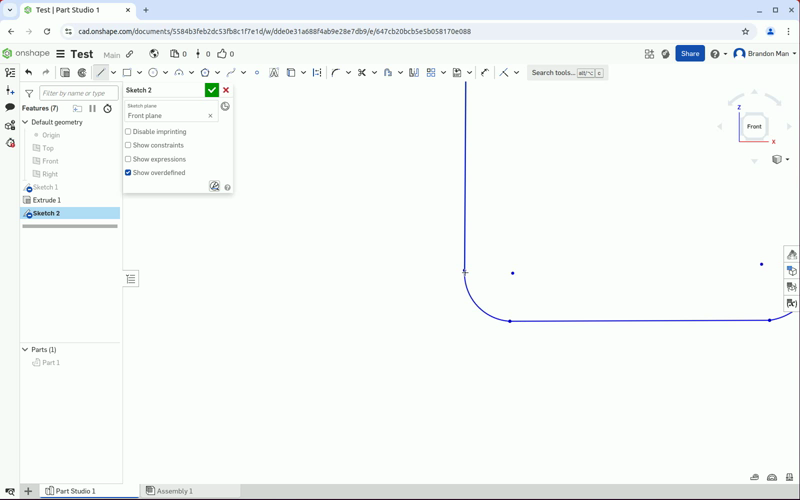
scroll(-6)
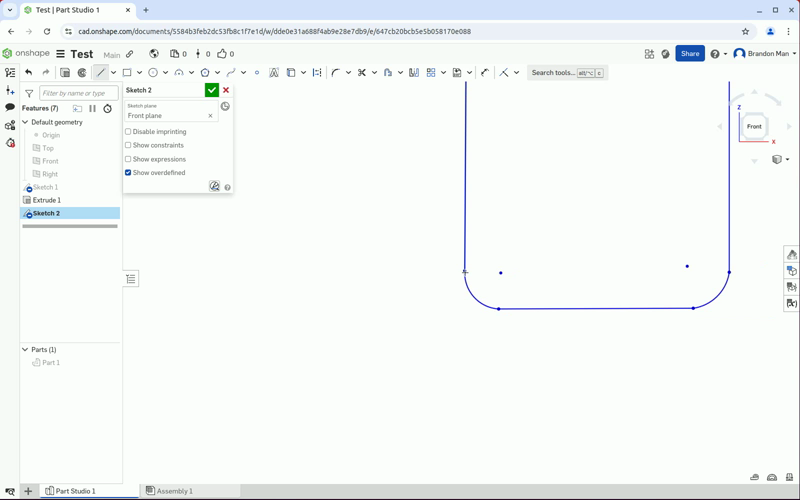
scroll(-6)
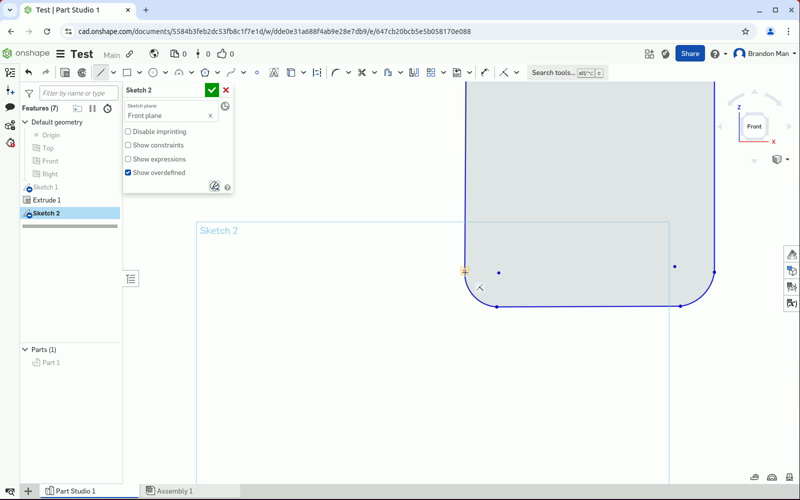
scroll(-6)
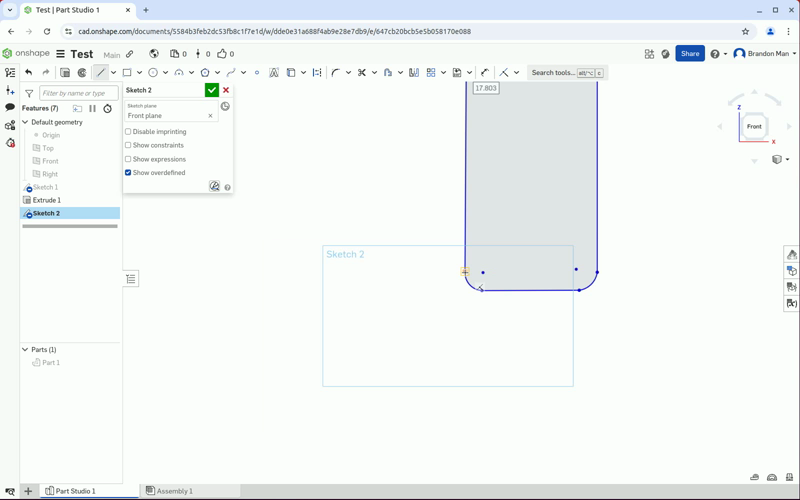
scroll(-6)
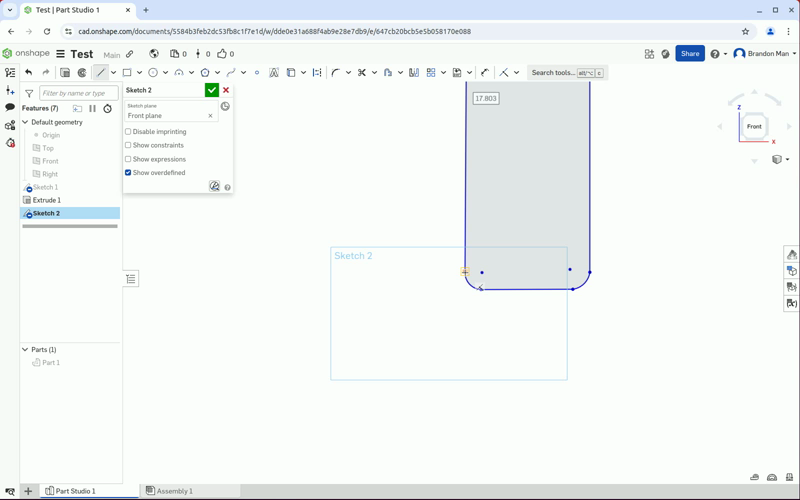
scroll(-6)
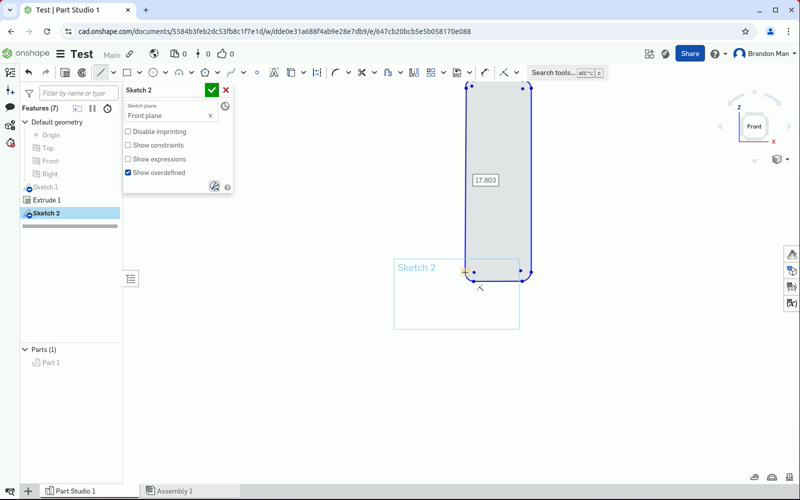
scroll(-6)
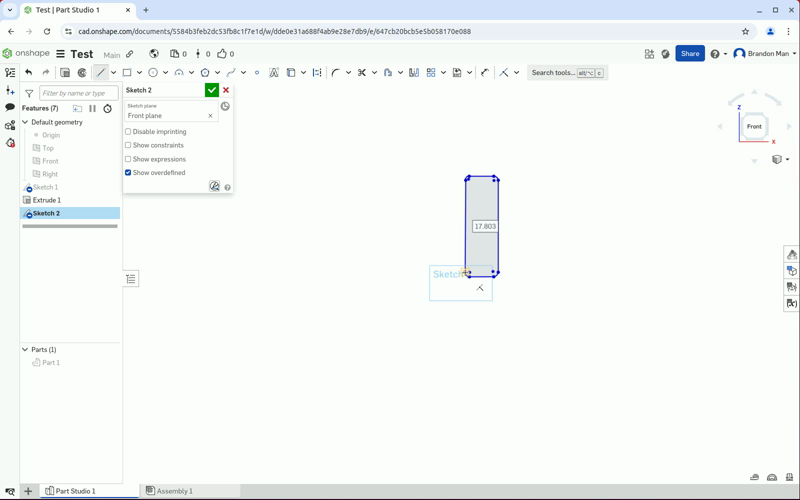
key(esc)
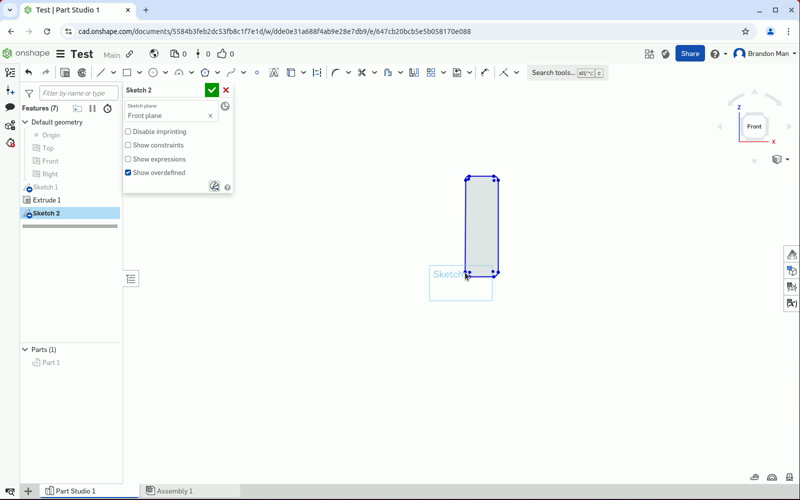
key(c)
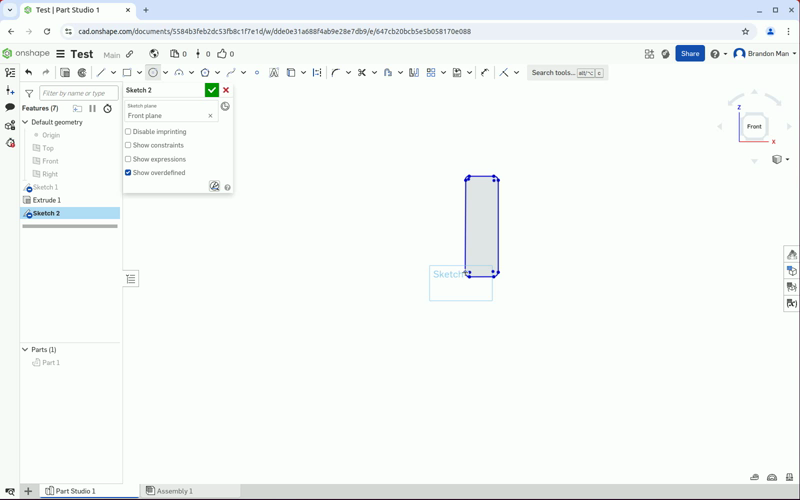
key_down(shift)
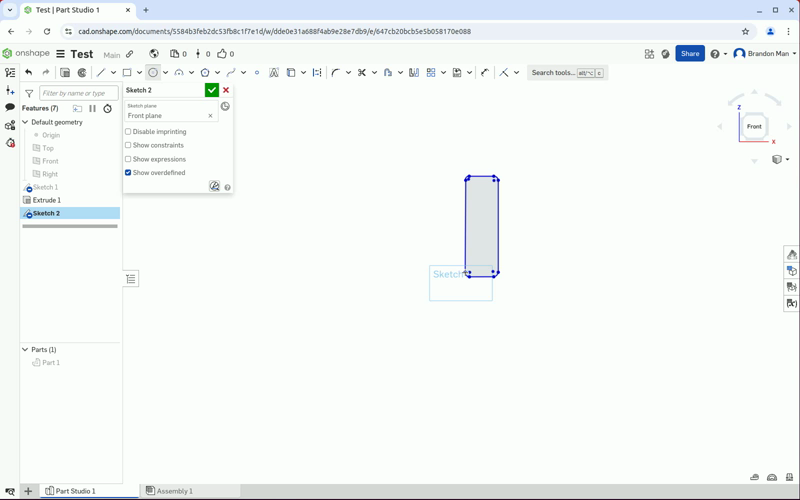
mouse_move(495, 227)
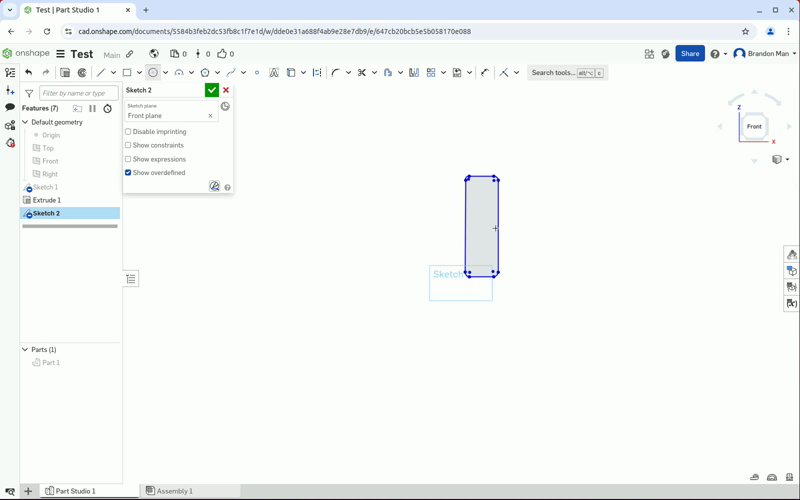
click(495, 227)
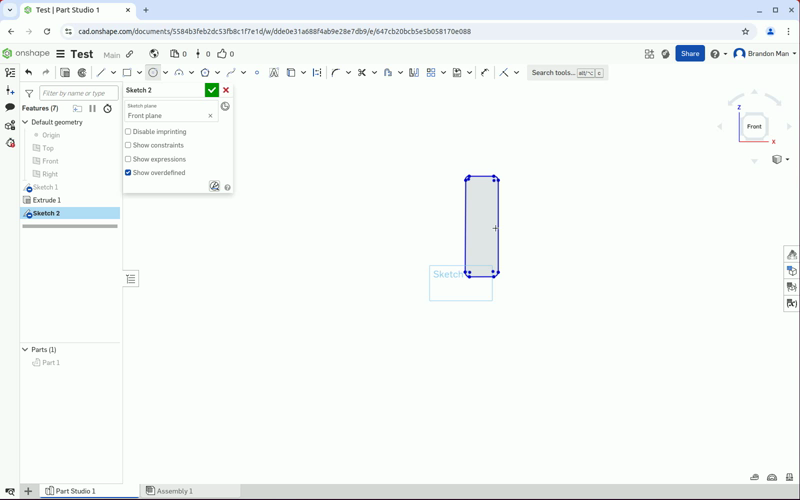
key_up(shift)
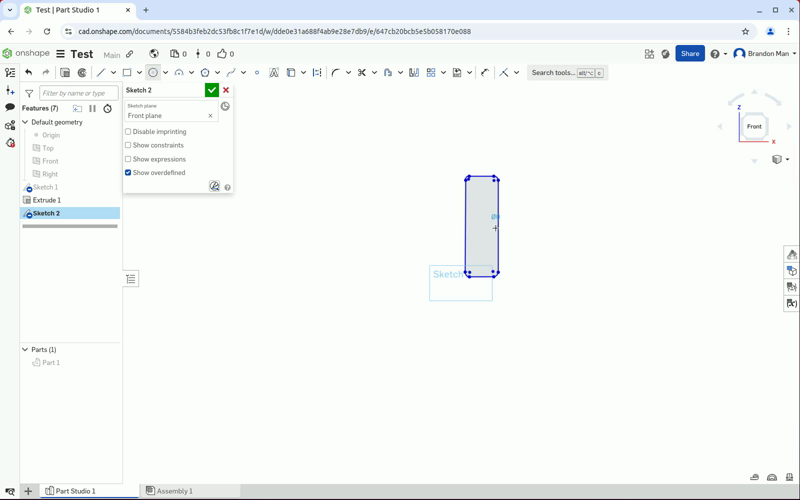
mouse_move(496, 227)
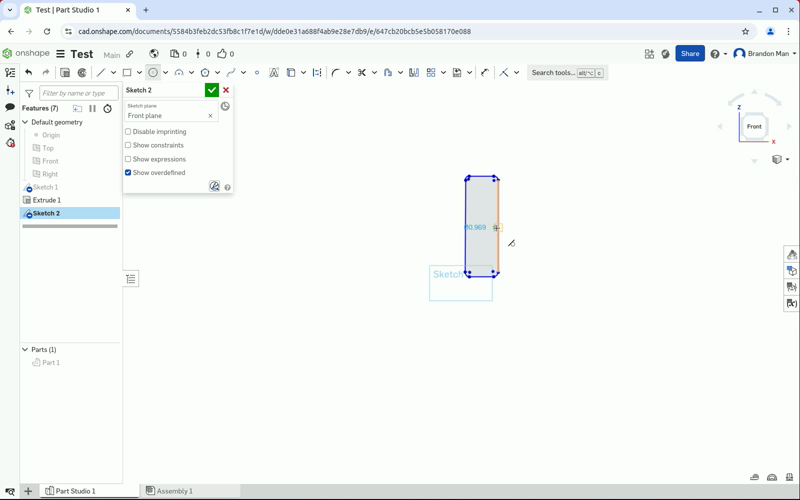
scroll(6)
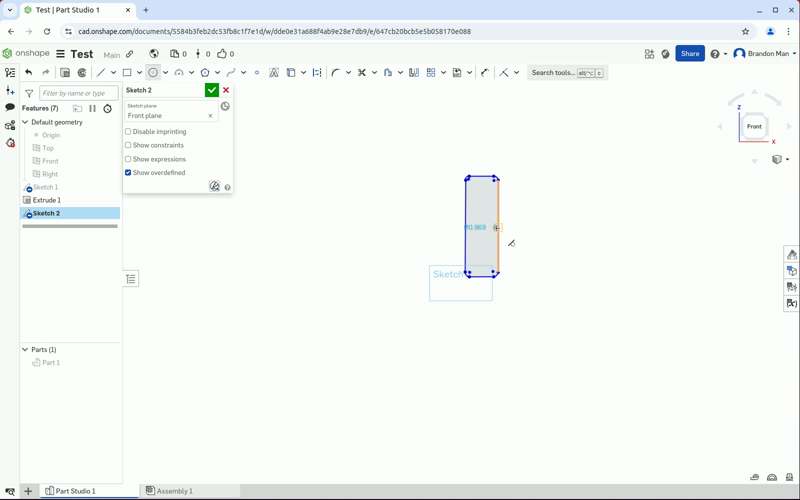
scroll(6)
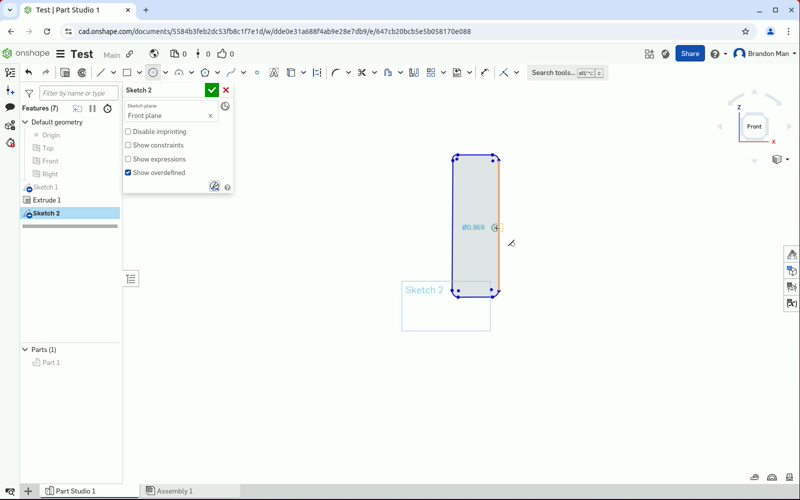
scroll(6)
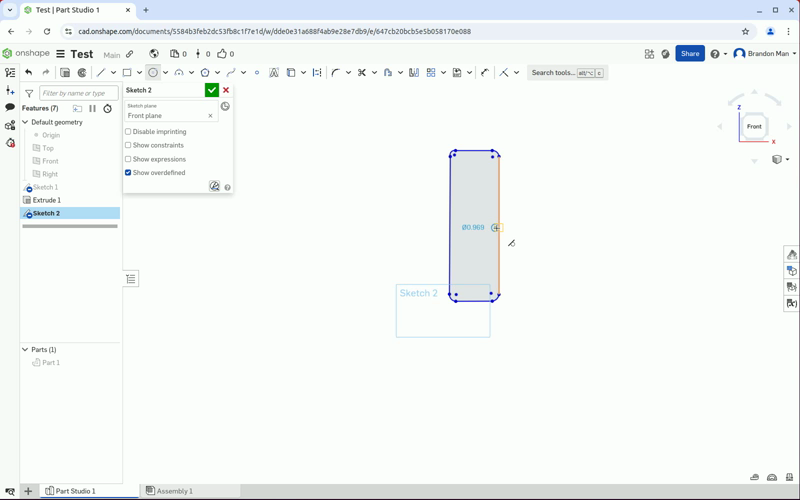
scroll(6)
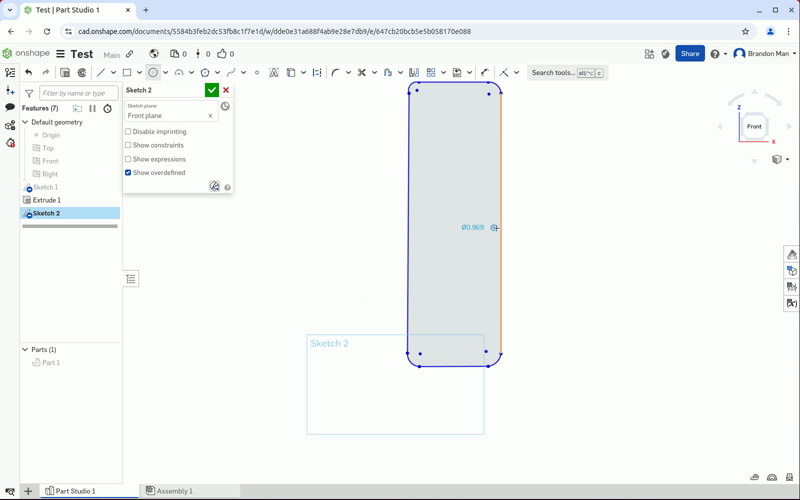
scroll(6)
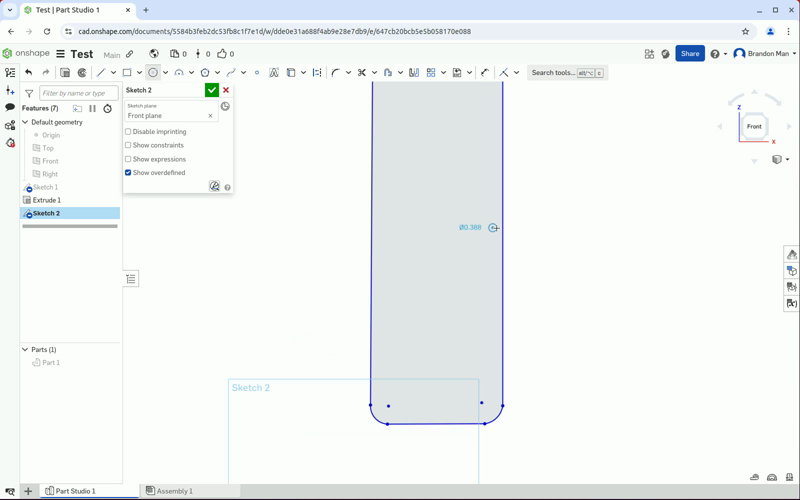
scroll(6)
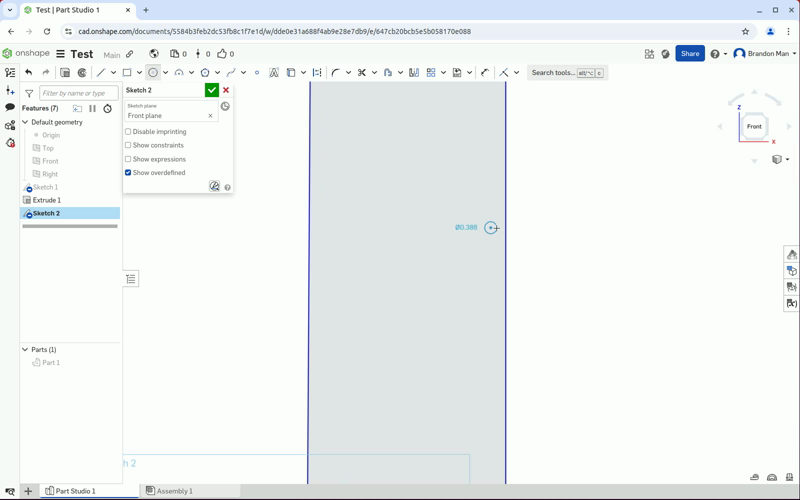
scroll(6)
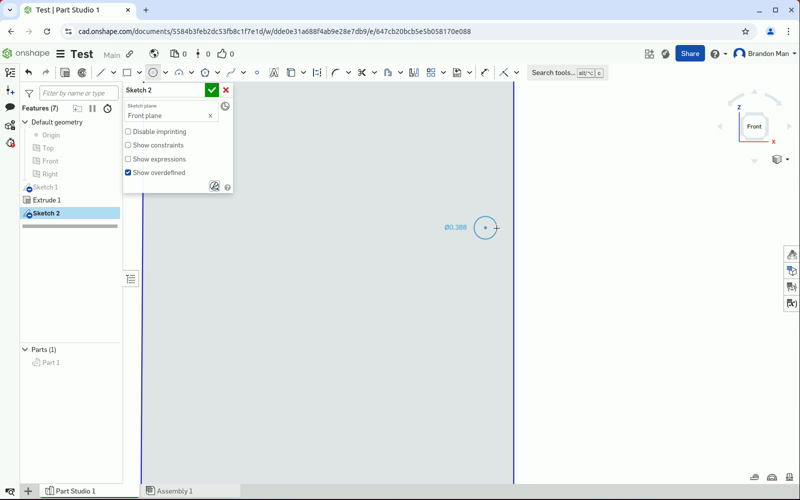
click(496, 227)
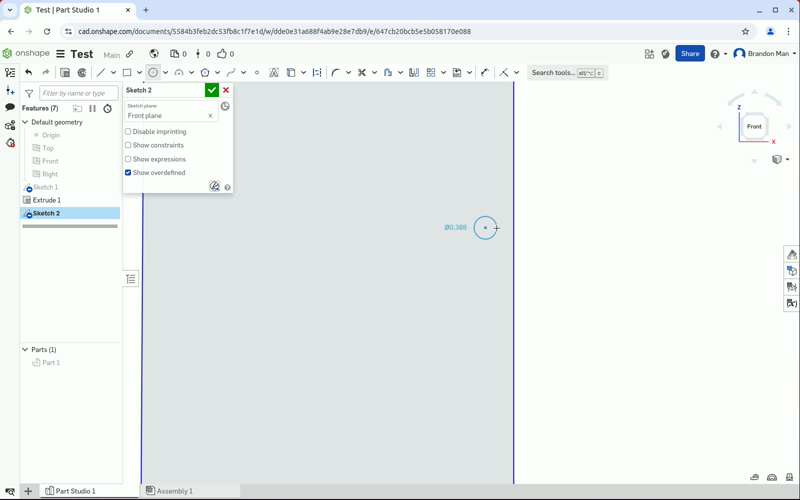
scroll(-6)
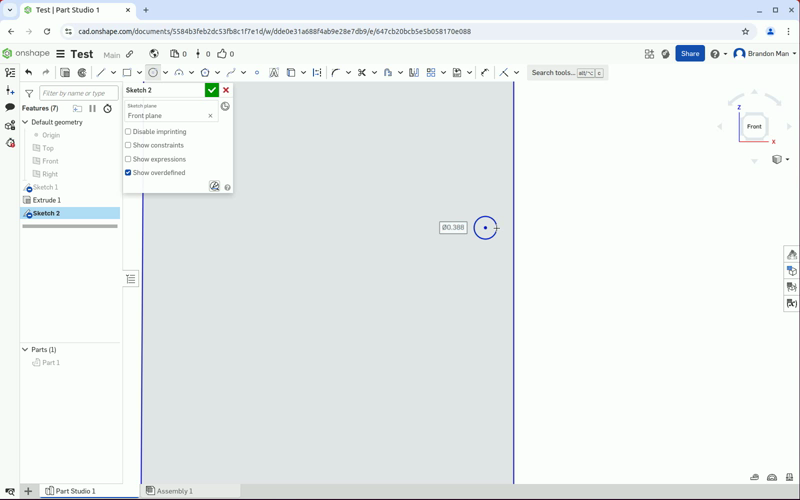
scroll(-6)
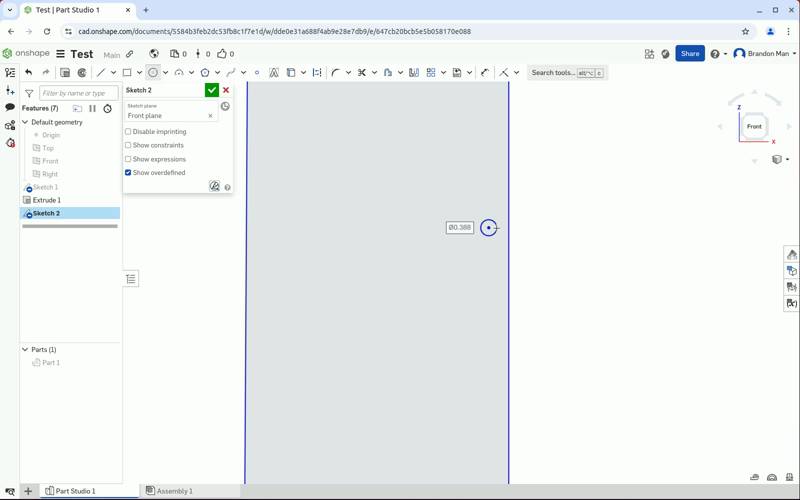
scroll(-6)
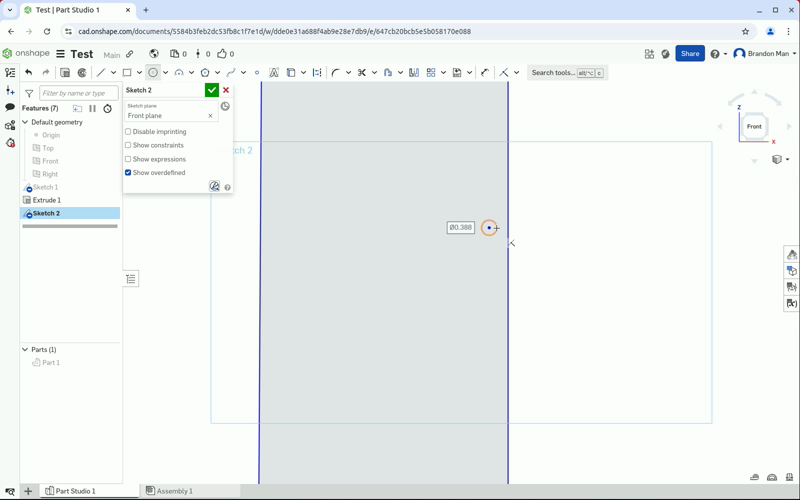
scroll(-6)
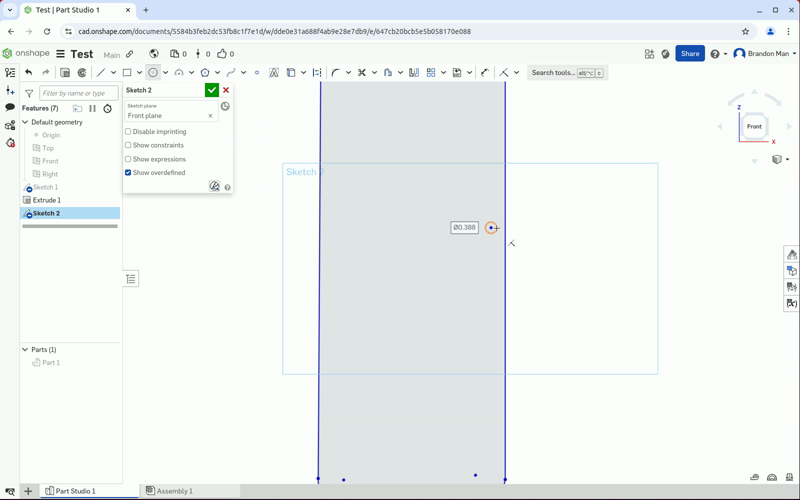
scroll(-6)
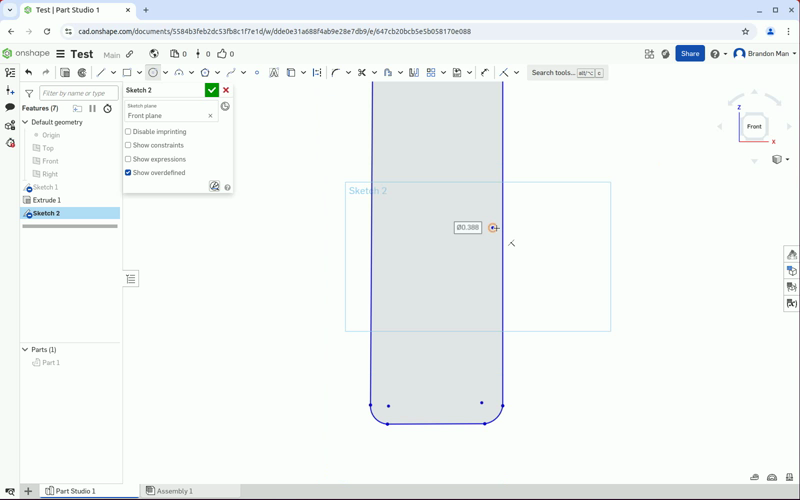
scroll(-6)
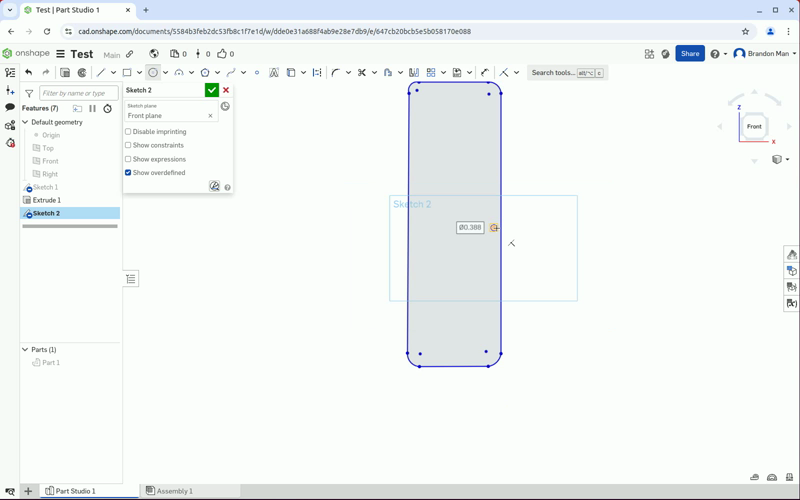
scroll(-6)
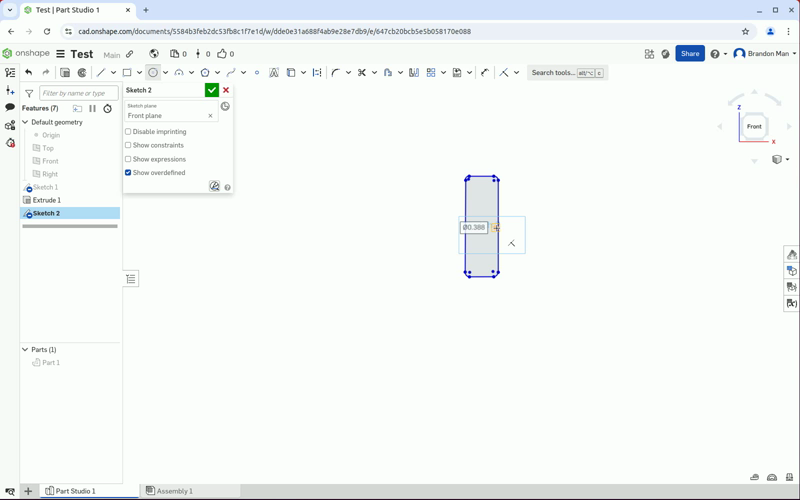
key(esc)
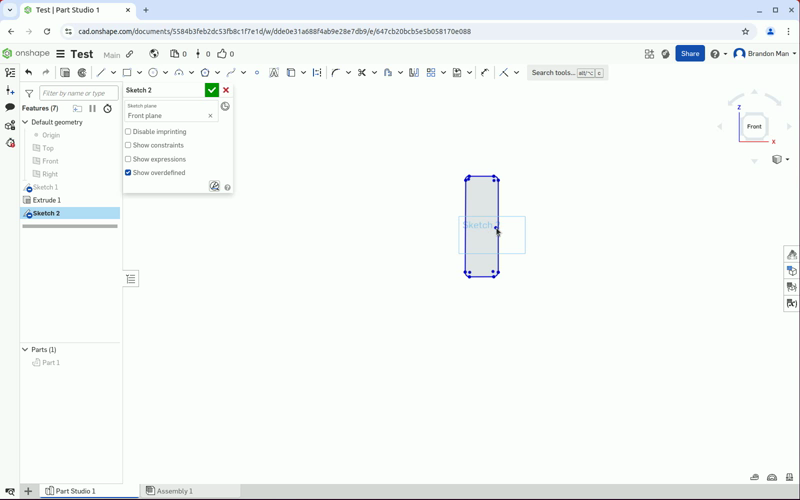
key(c)
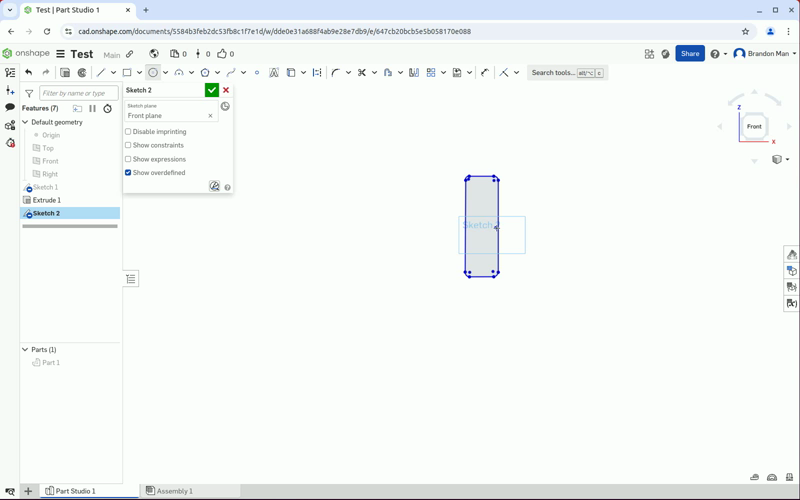
key_down(shift)
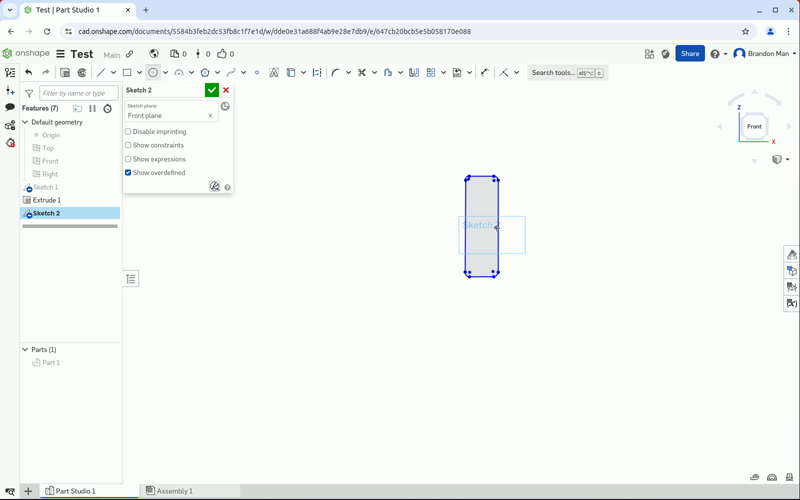
mouse_move(495, 220)
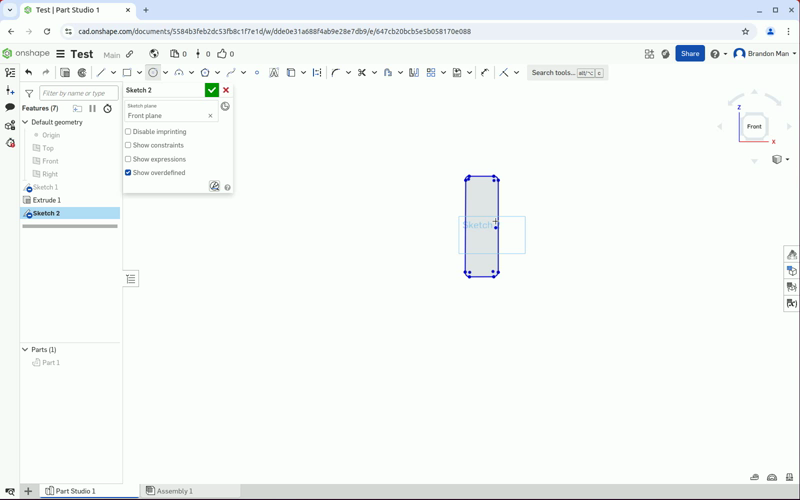
click(495, 220)
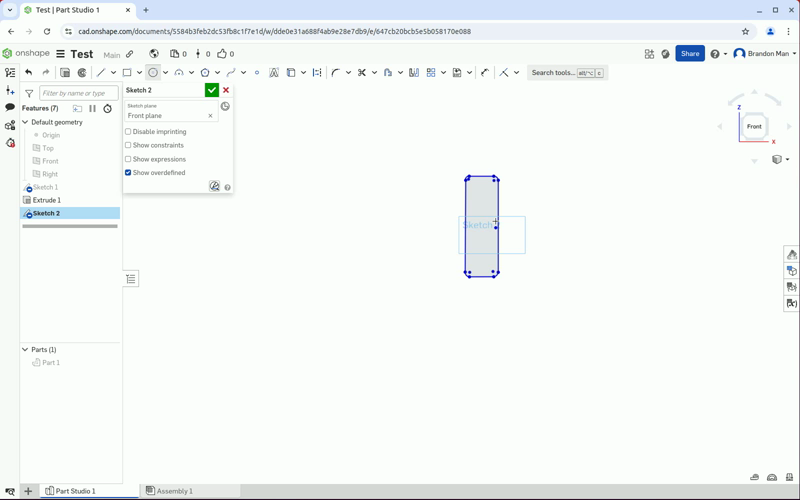
key_up(shift)
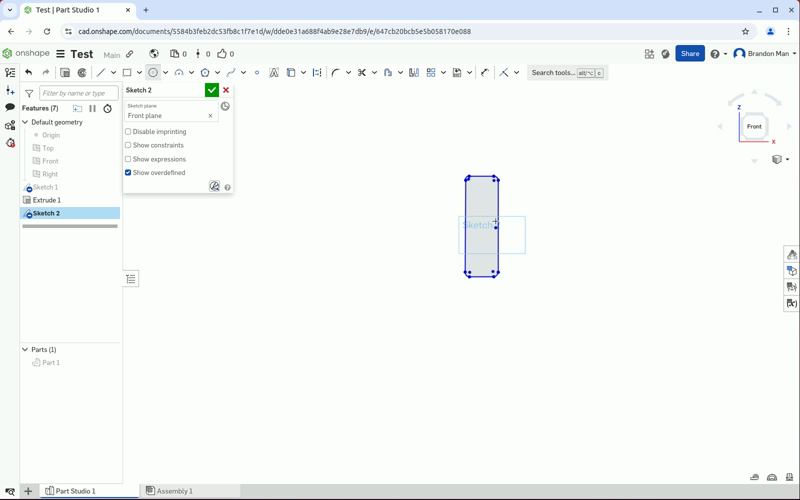
mouse_move(496, 220)
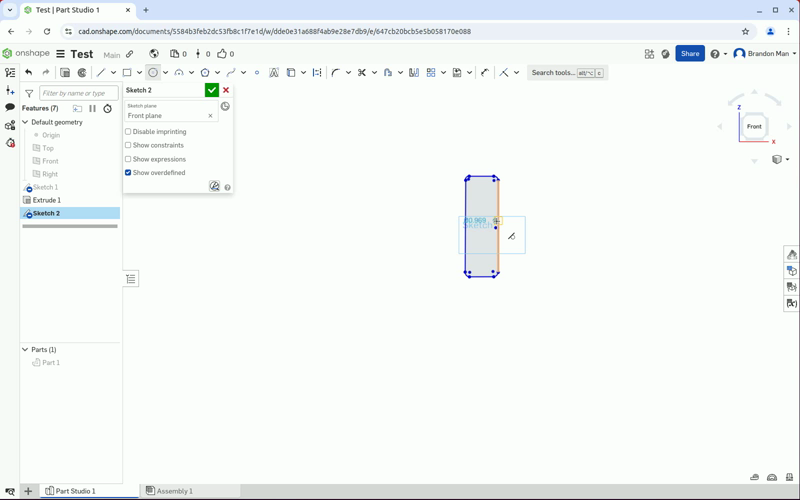
scroll(6)
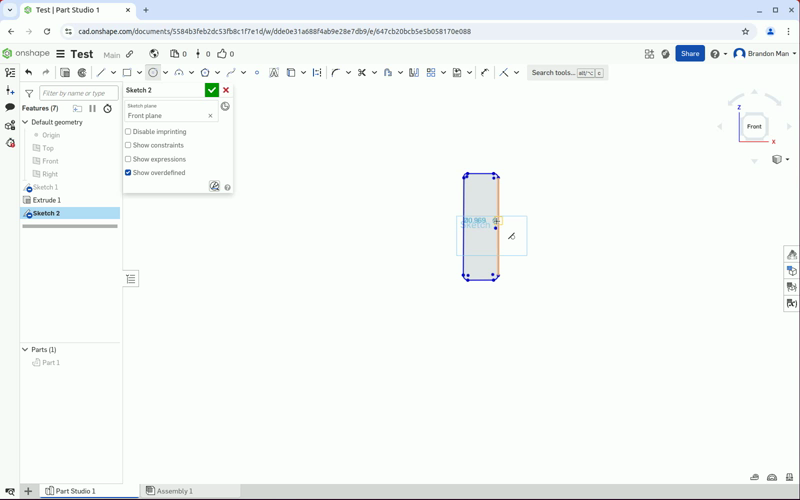
scroll(6)
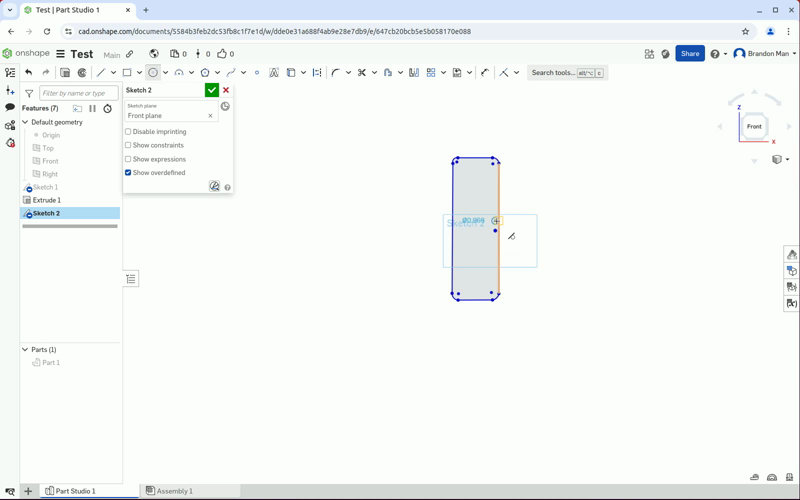
scroll(6)
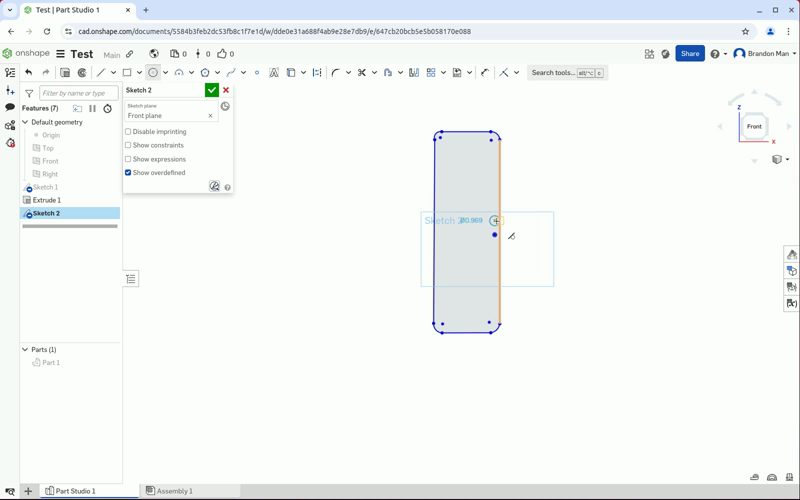
scroll(6)
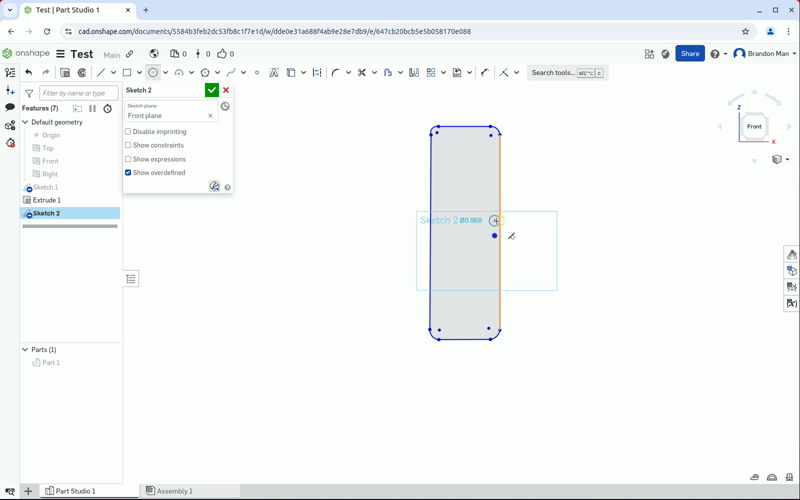
scroll(6)
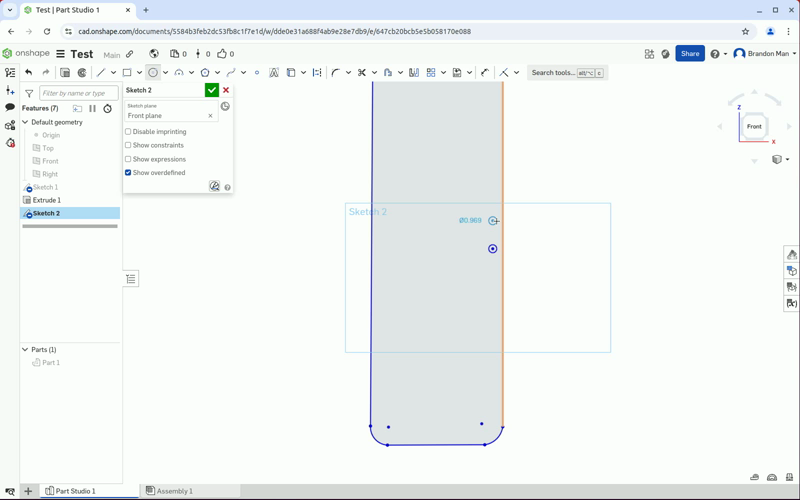
scroll(6)
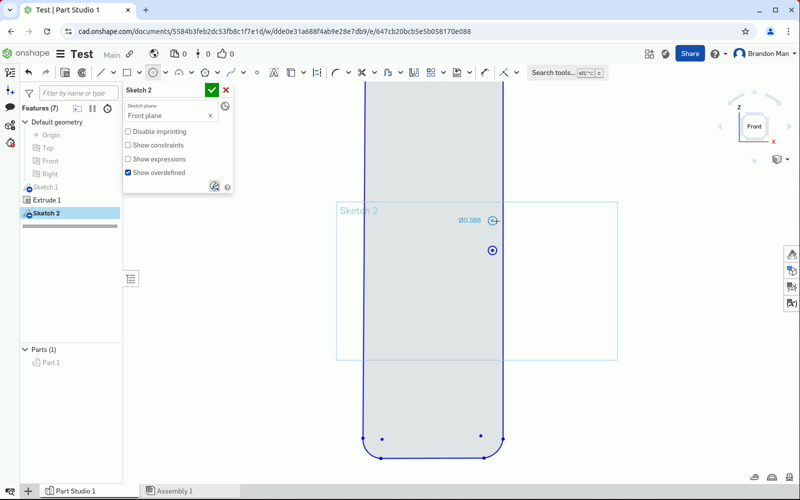
scroll(6)
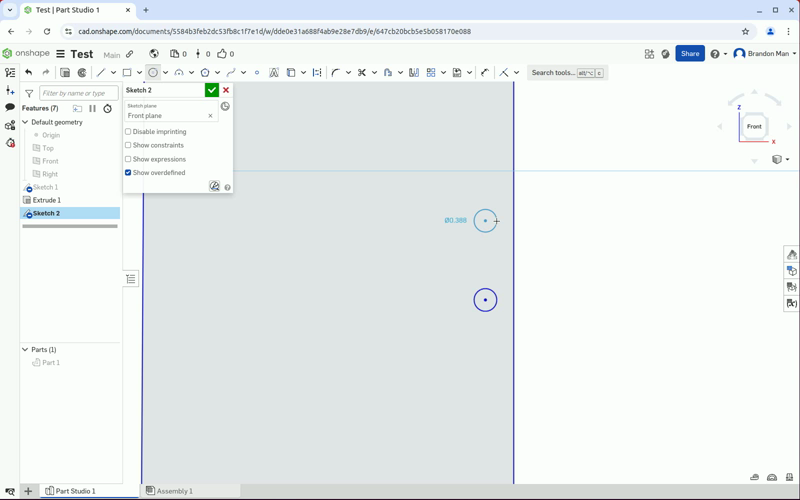
click(496, 220)
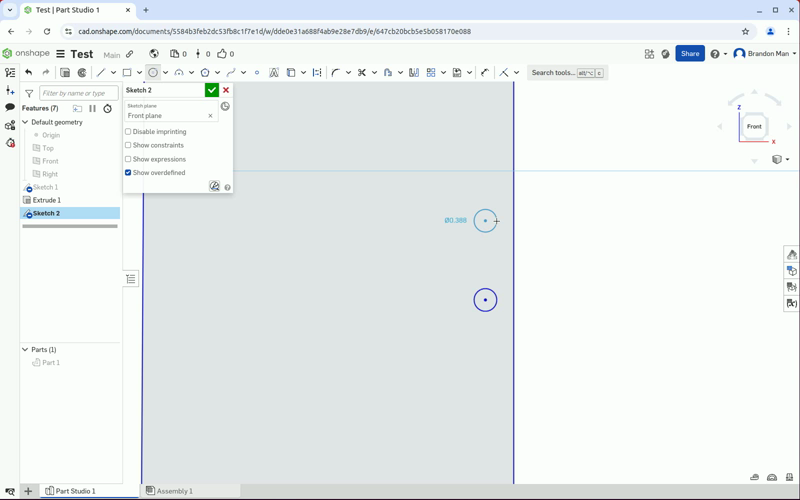
scroll(-6)
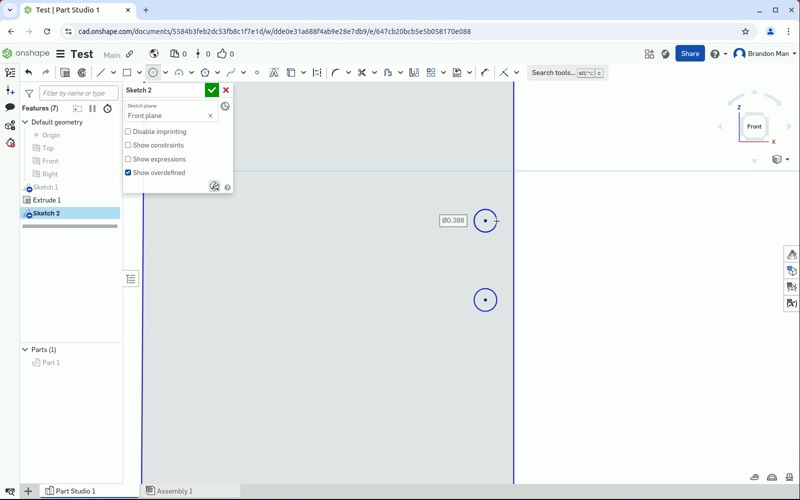
scroll(-6)
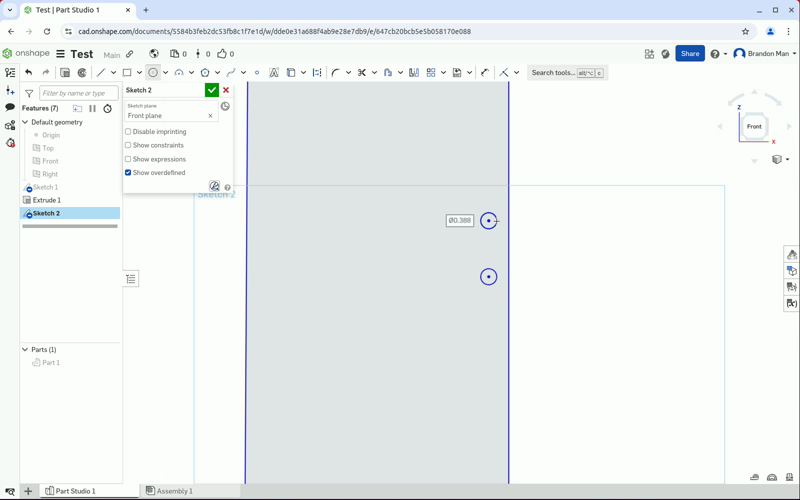
scroll(-6)
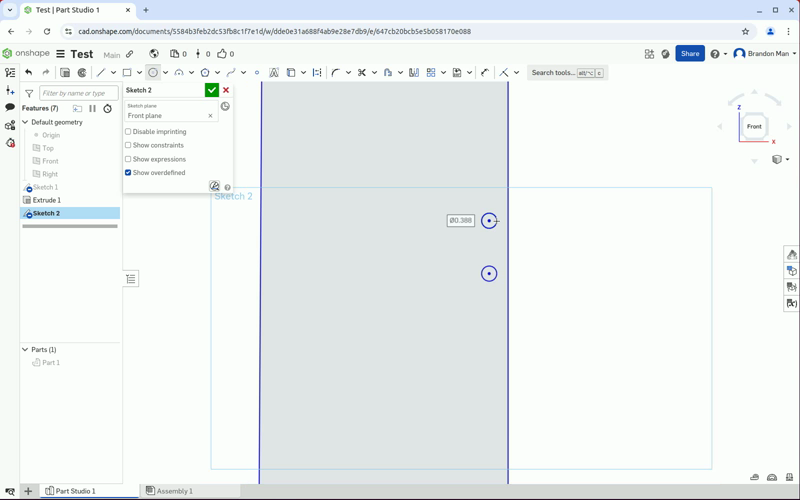
scroll(-6)
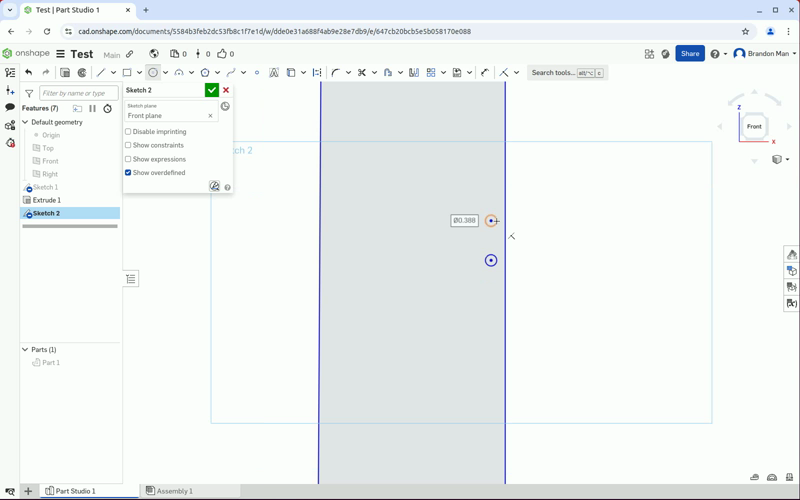
scroll(-6)
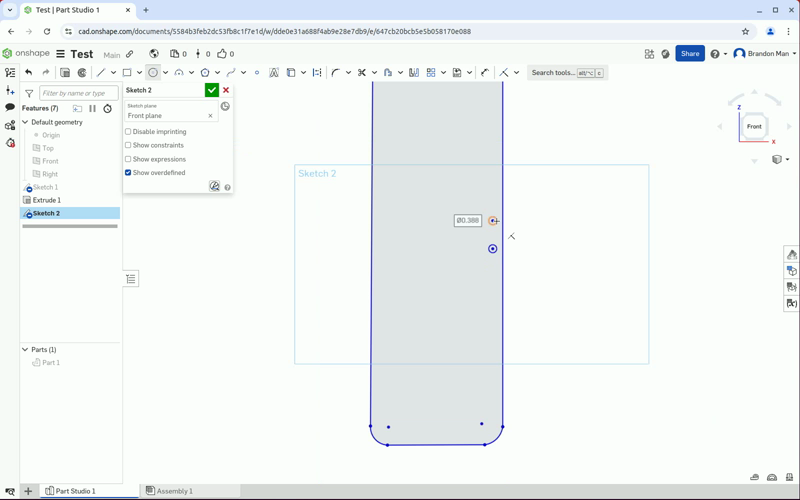
scroll(-6)
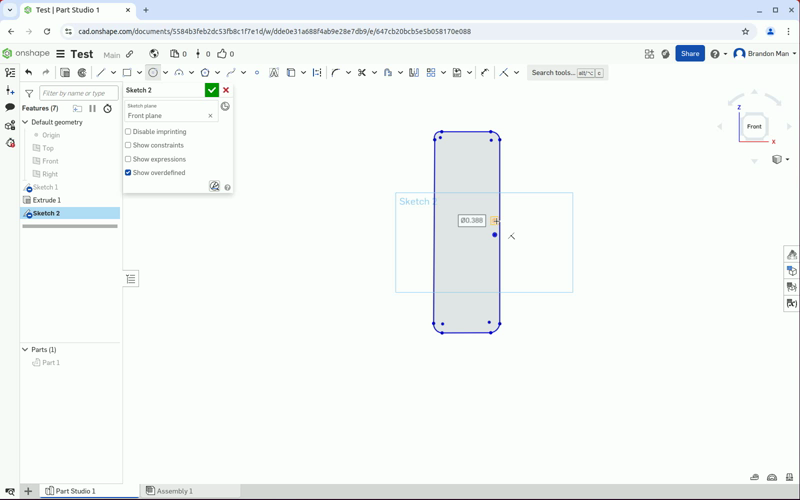
scroll(-6)
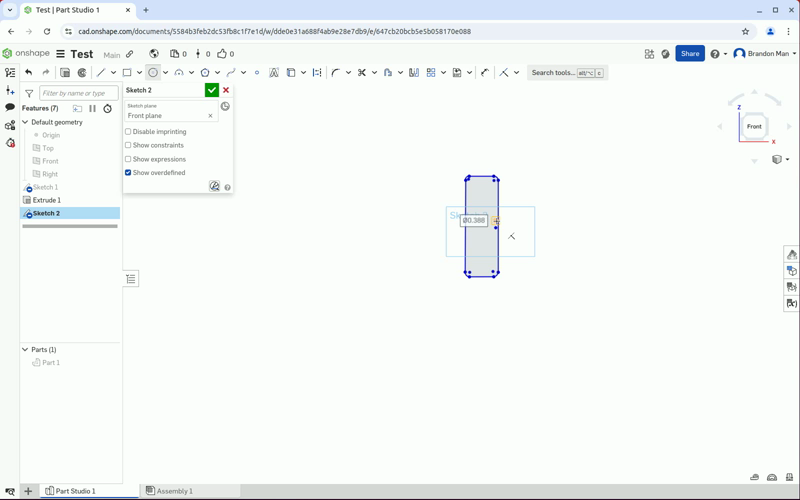
key(esc)
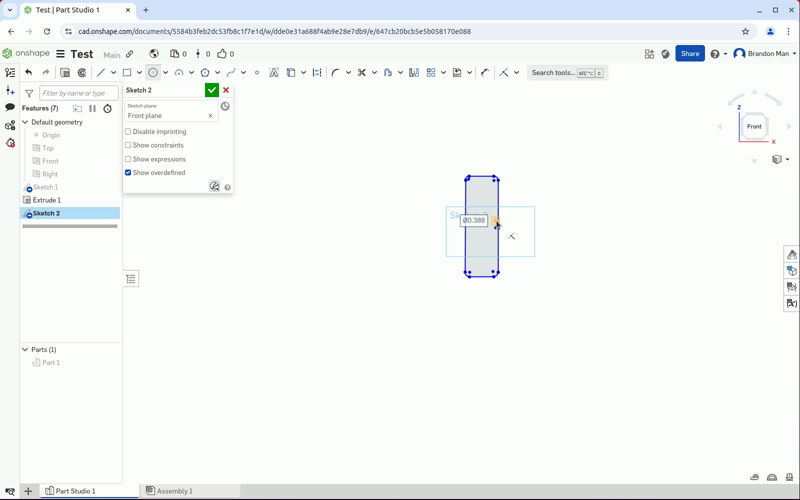
key(c)
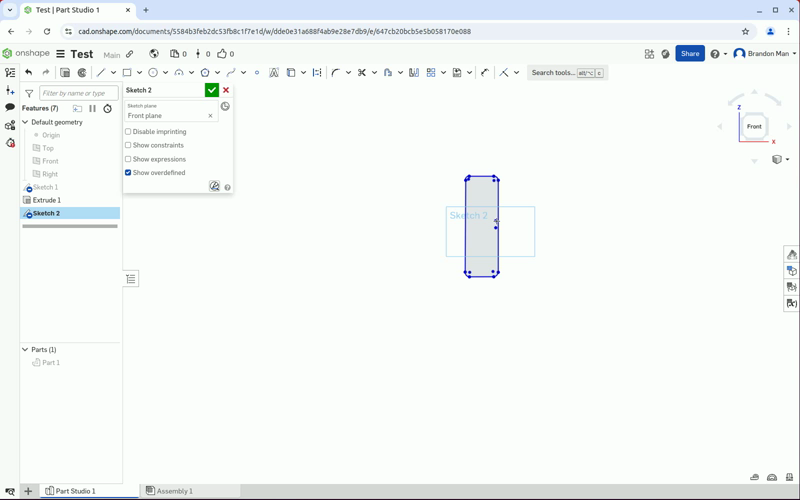
key_down(shift)
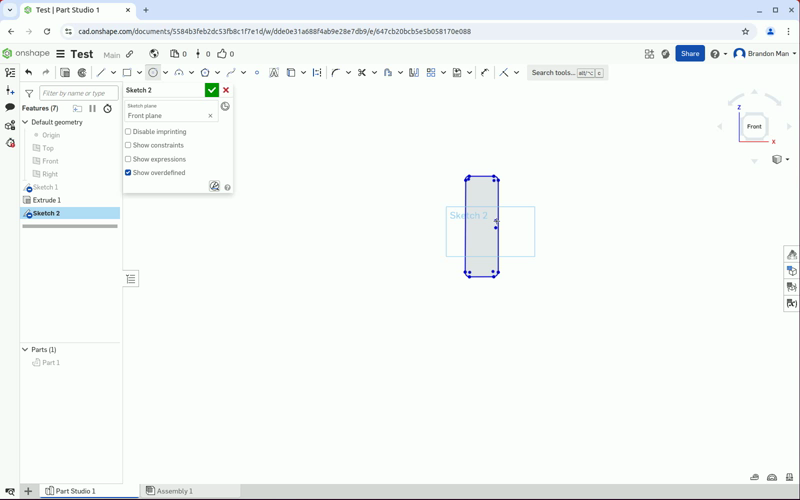
mouse_move(495, 205)
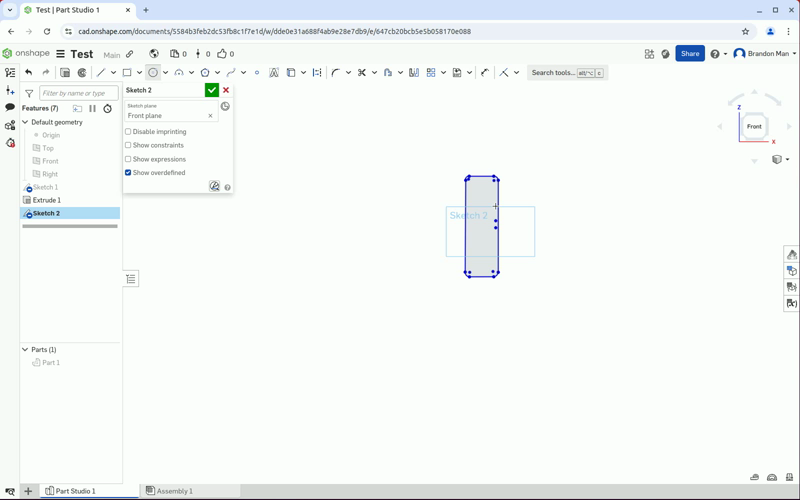
click(495, 205)
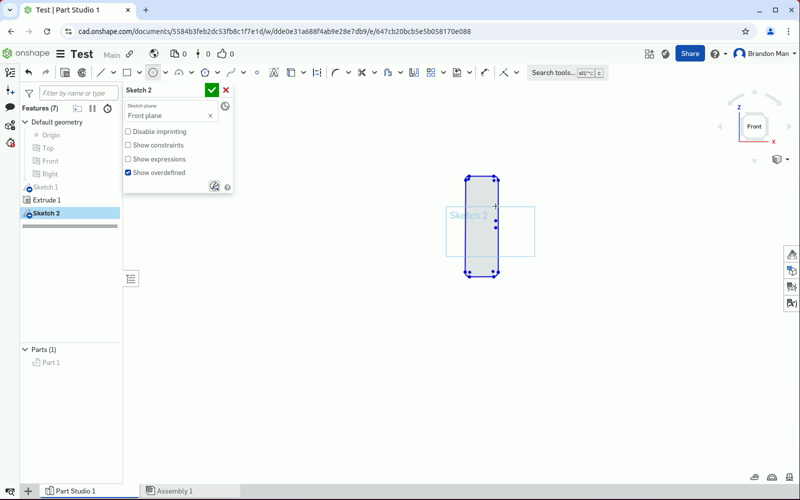
key_up(shift)
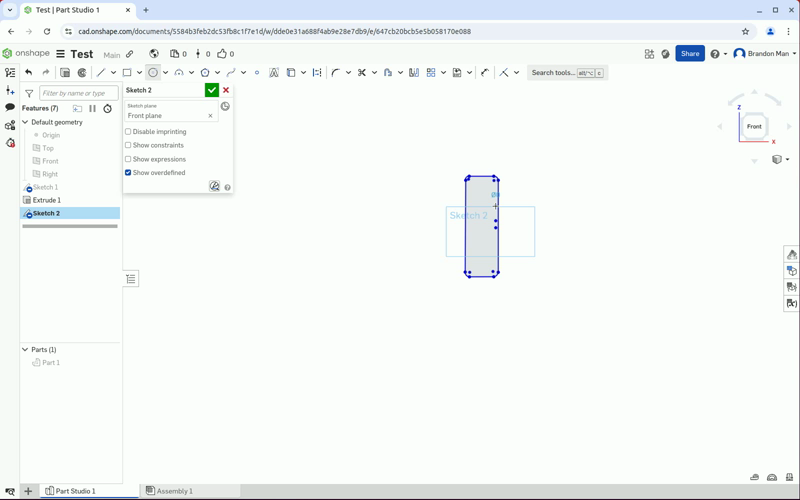
mouse_move(496, 205)
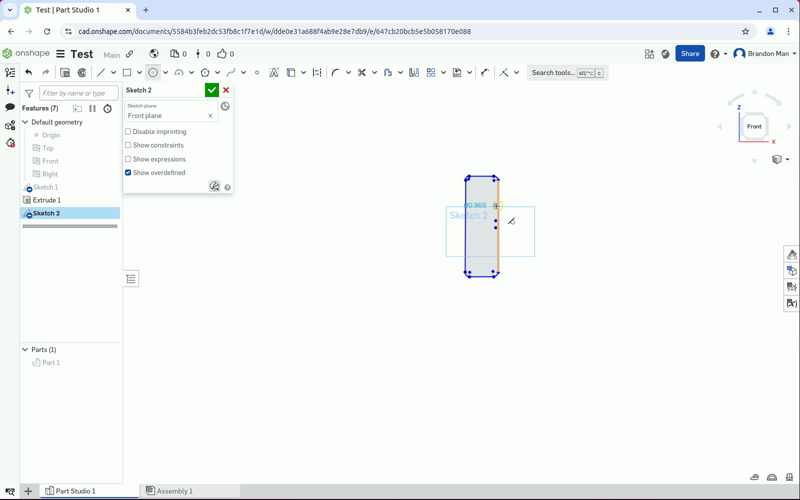
scroll(6)
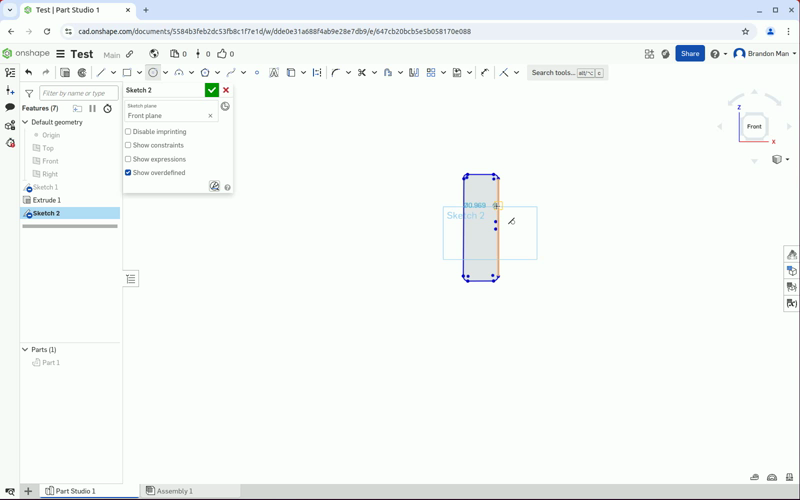
scroll(6)
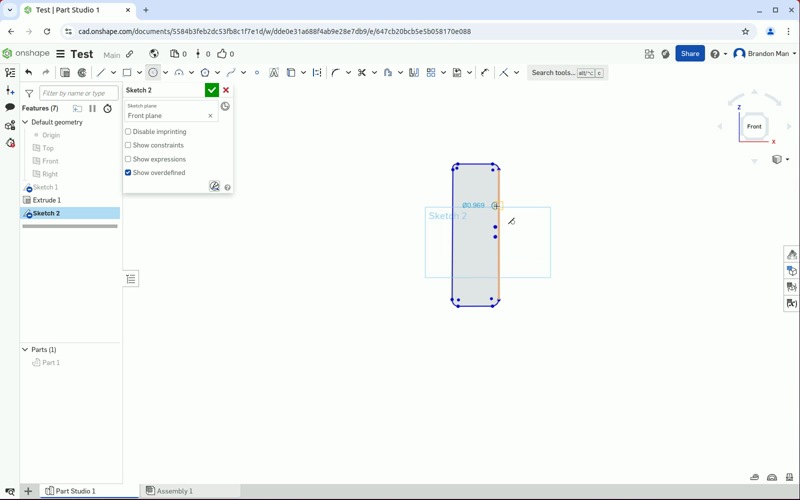
scroll(6)
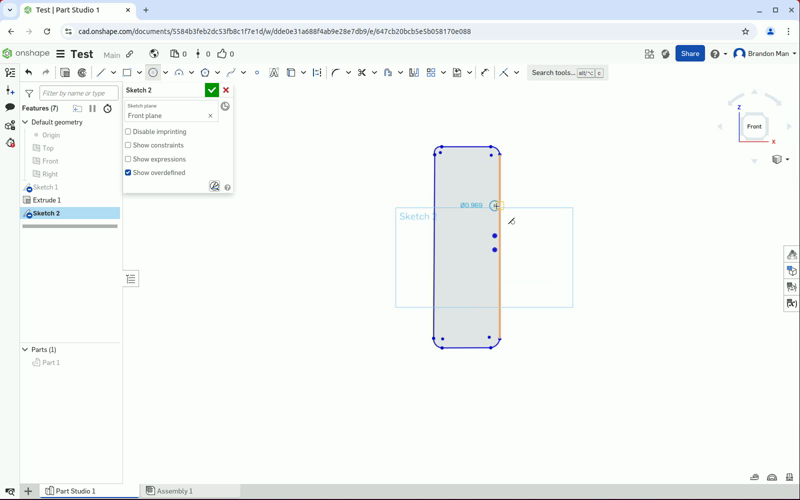
scroll(6)
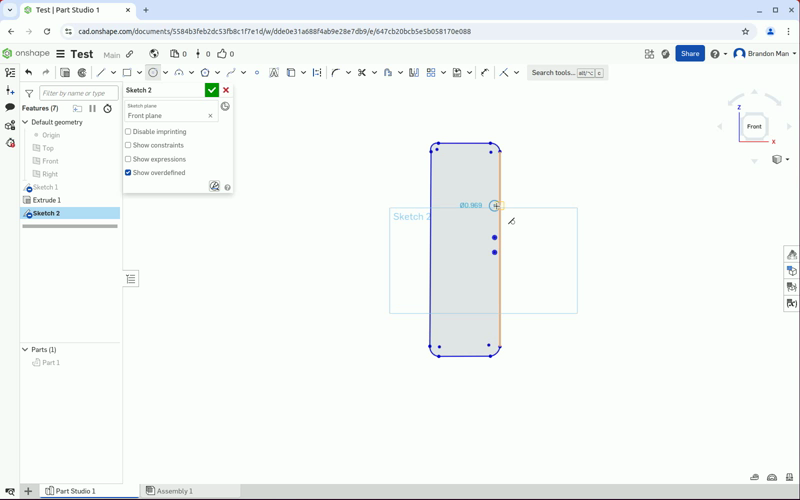
scroll(6)
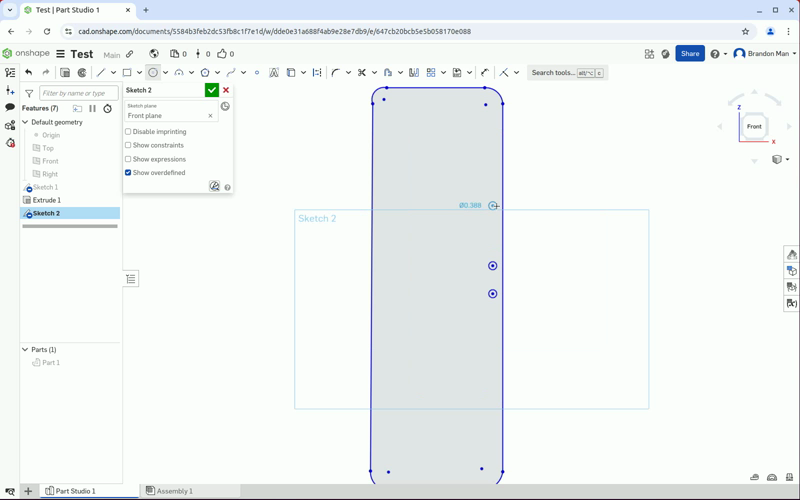
scroll(6)
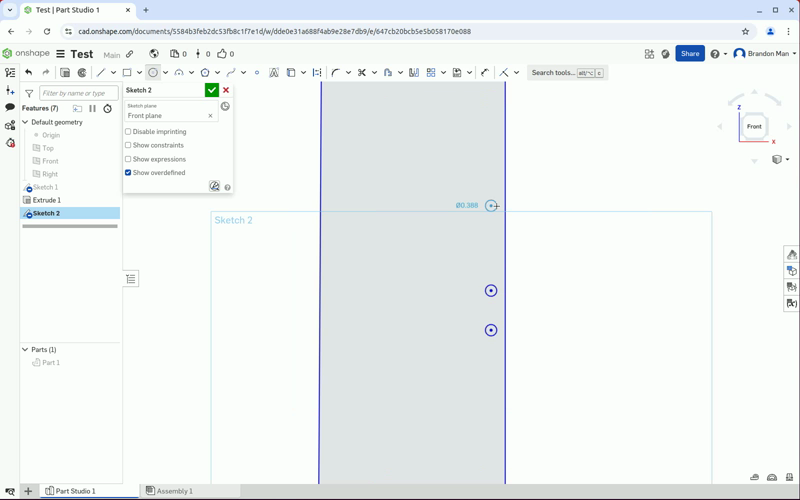
scroll(6)
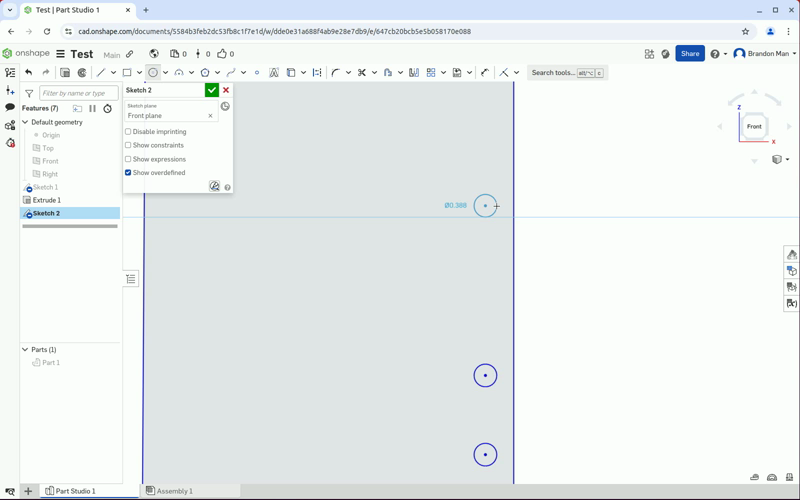
click(496, 205)
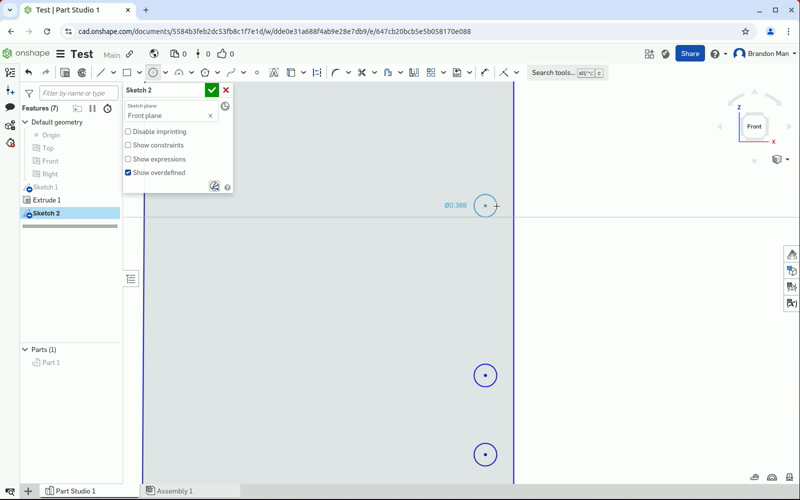
scroll(-6)
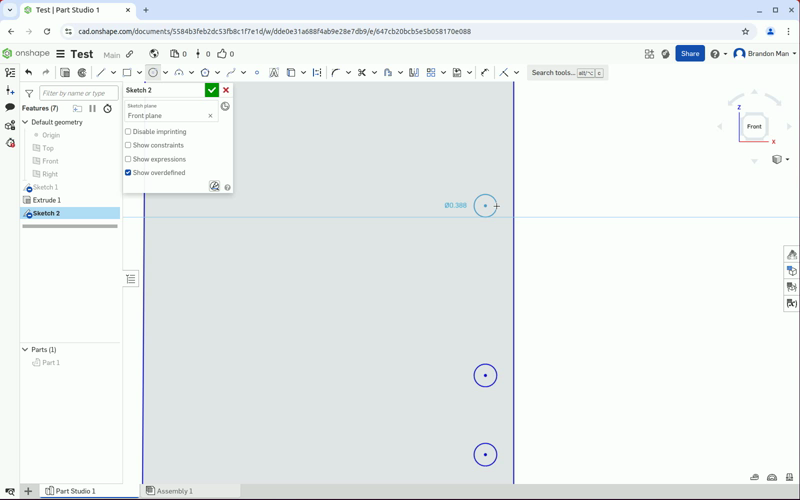
scroll(-6)
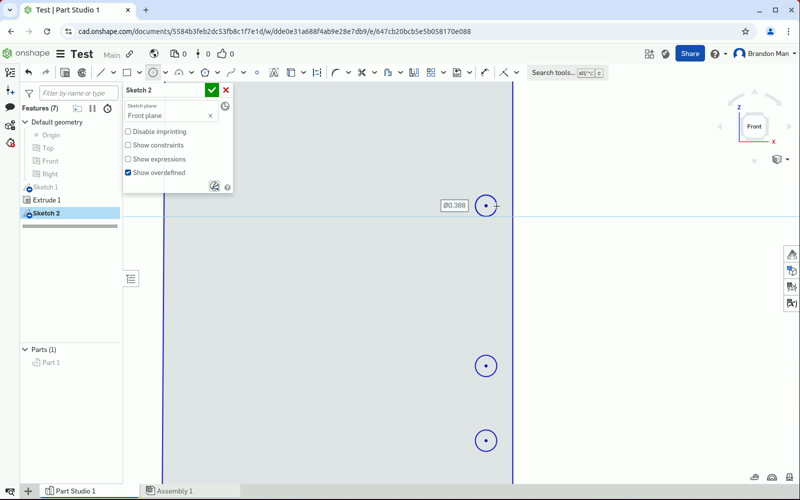
scroll(-6)
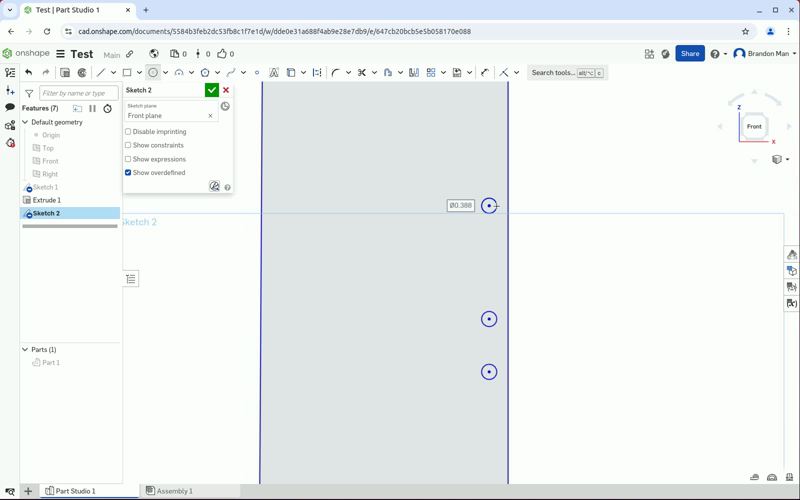
scroll(-6)
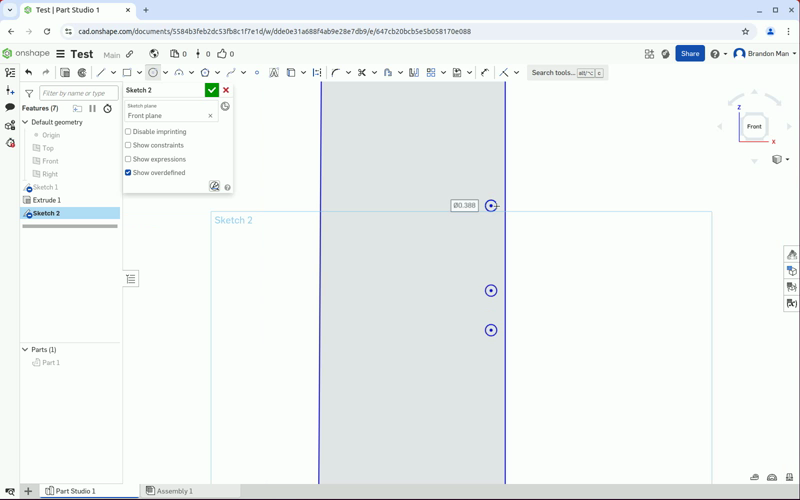
scroll(-6)
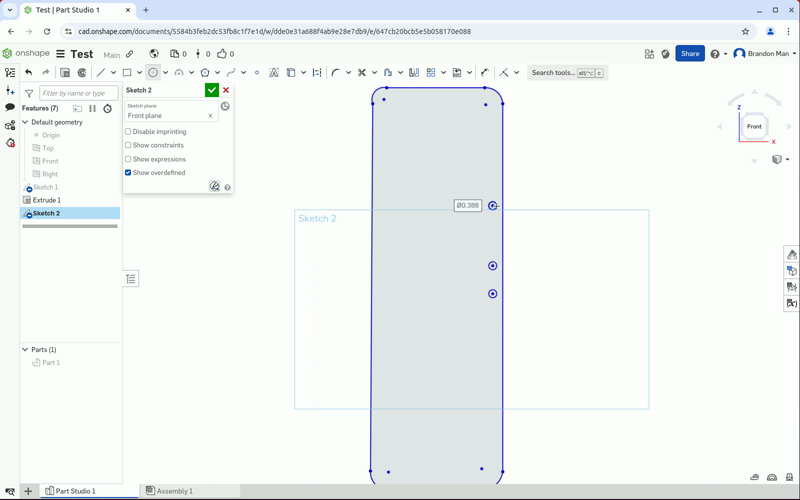
scroll(-6)
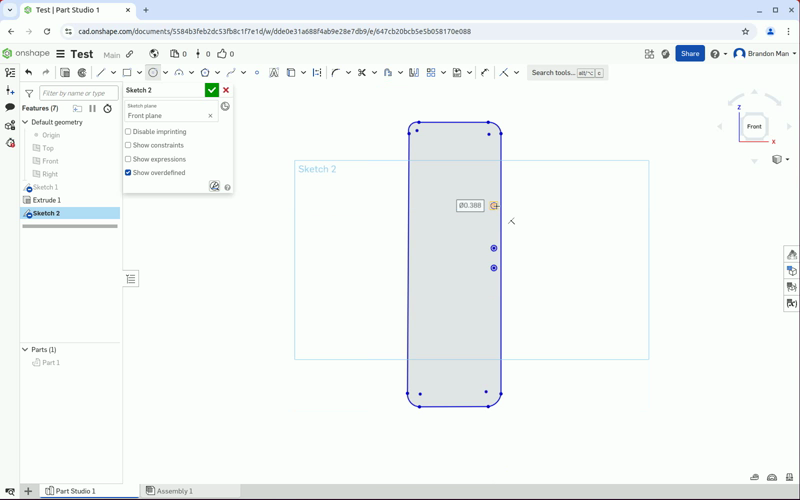
scroll(-6)
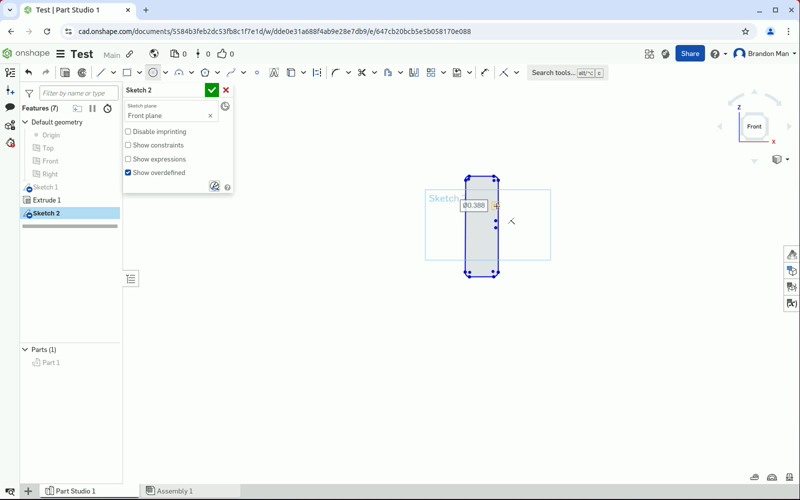
key(esc)
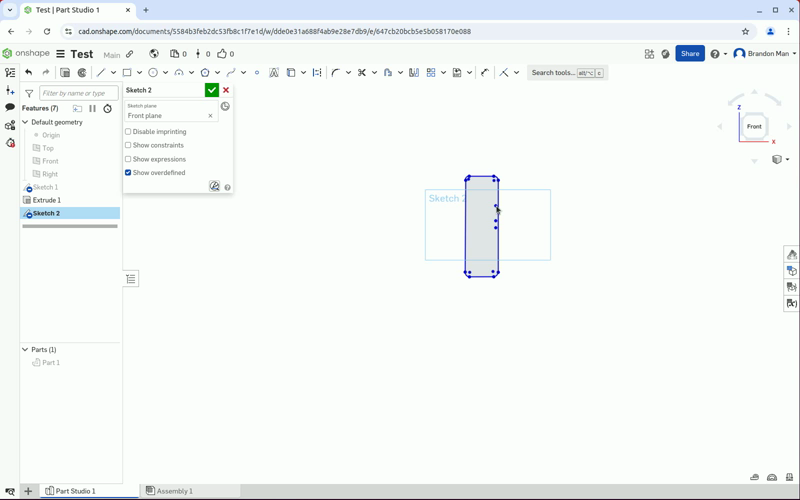
mouse_move(477, 246)
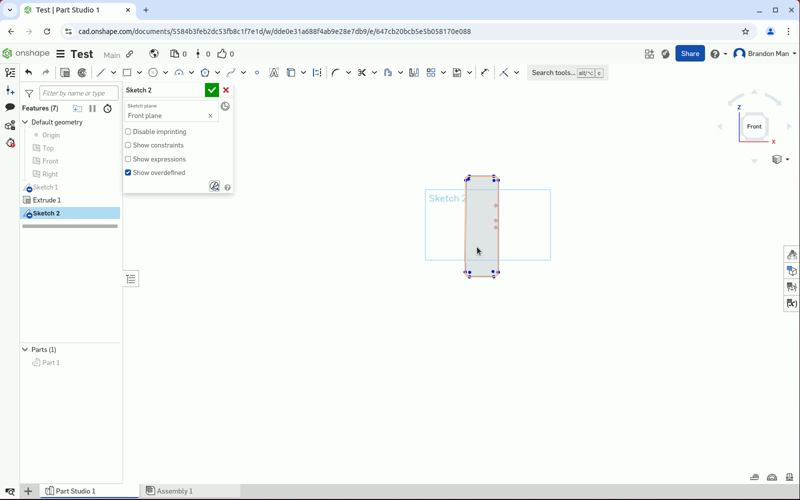
click(477, 246)
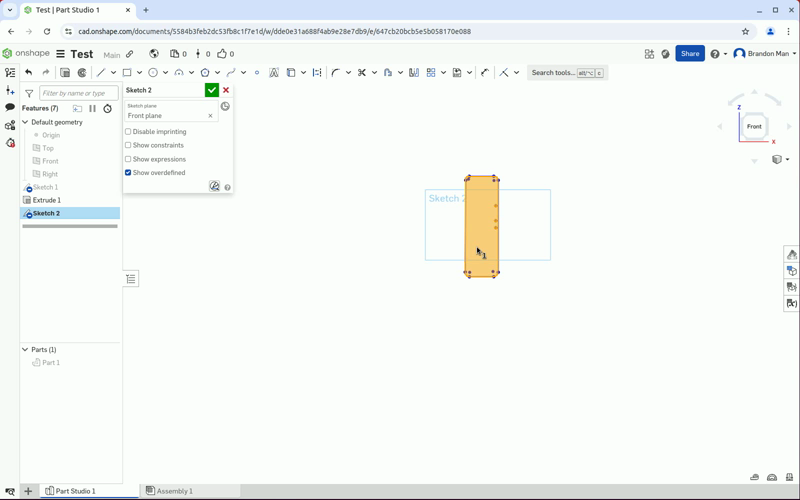
mouse_move(73, 352)
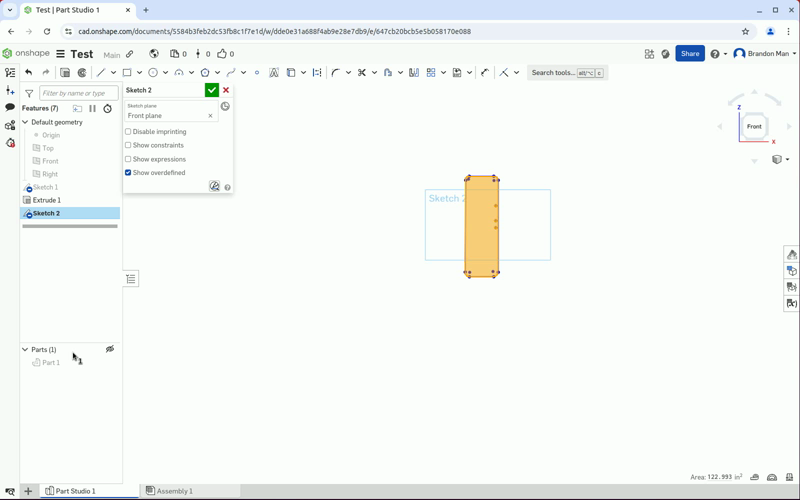
key(shift+y)
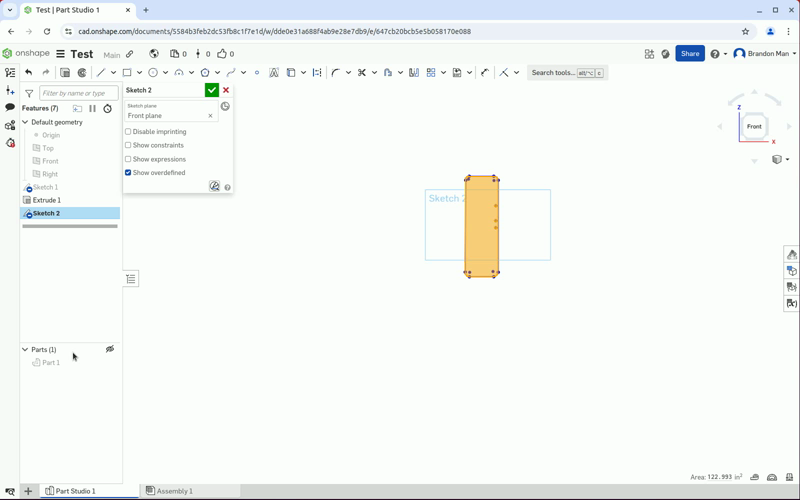
key(shift+e)
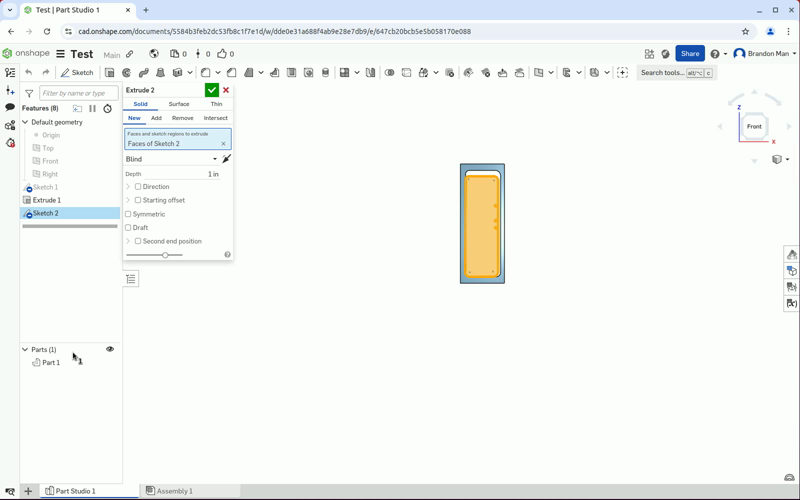
mouse_move(143, 106)
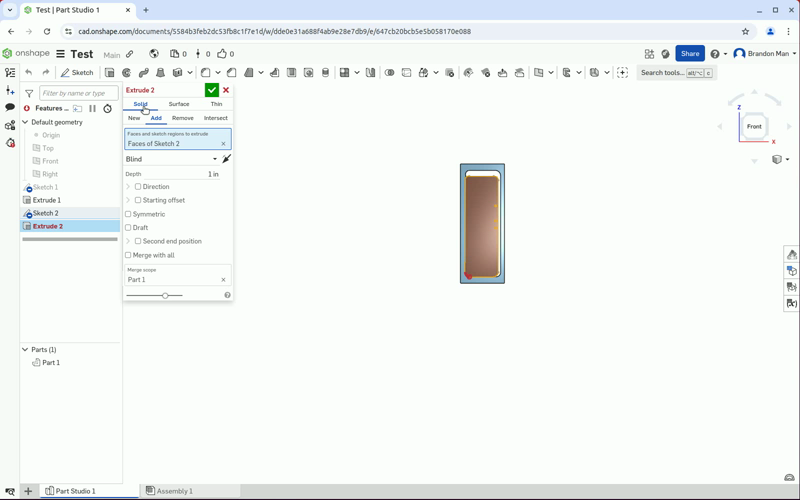
click(143, 106)
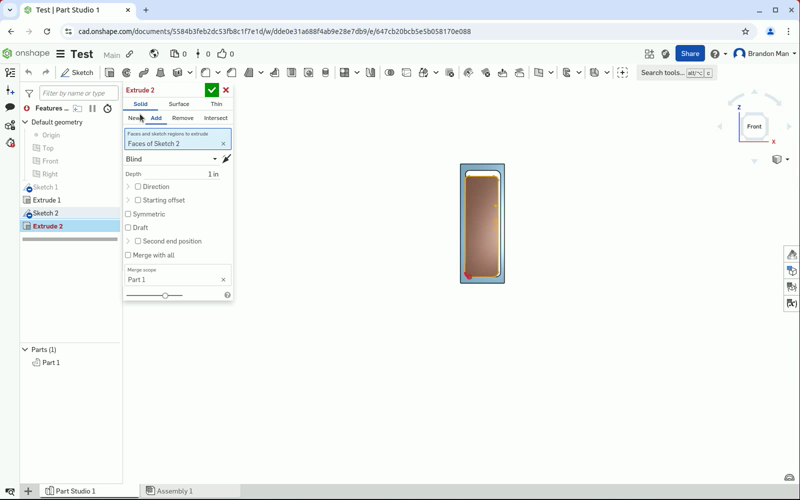
mouse_move(137, 120)
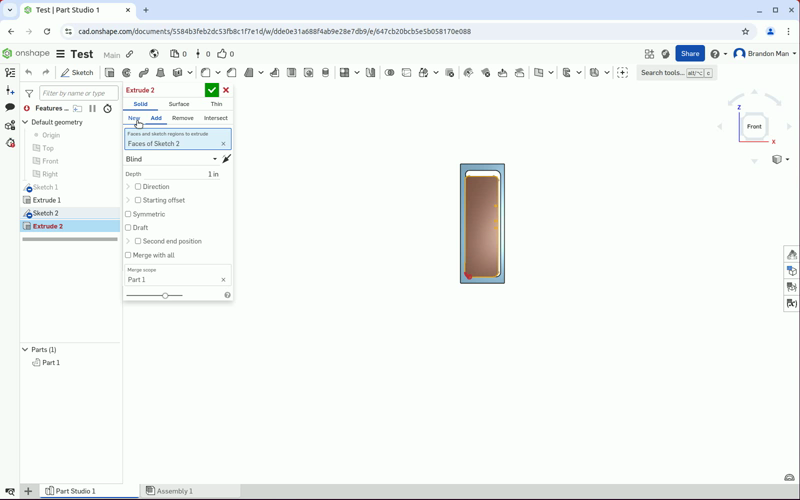
click(137, 120)
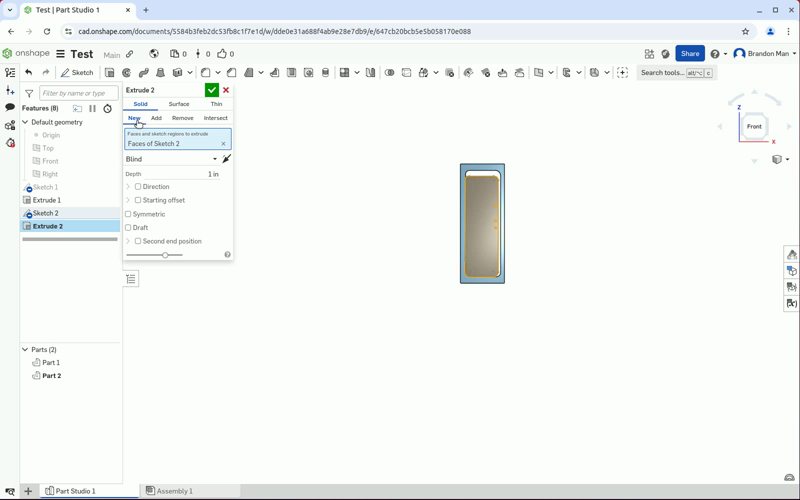
key(tab, 4)
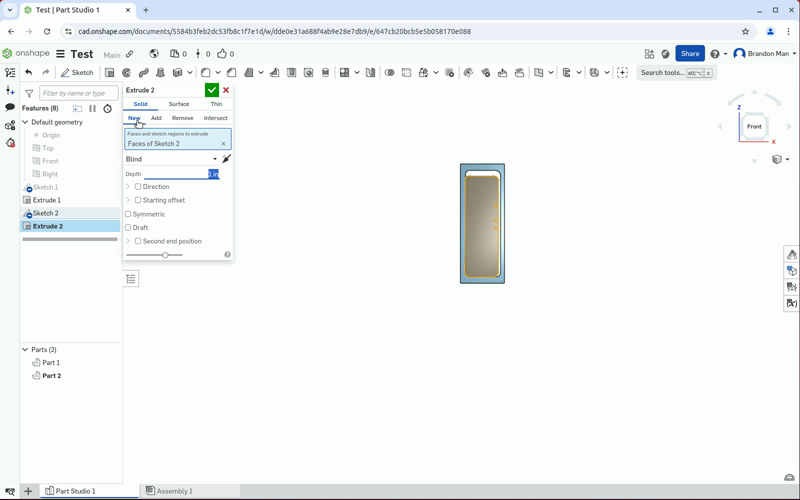
text(-0.241)
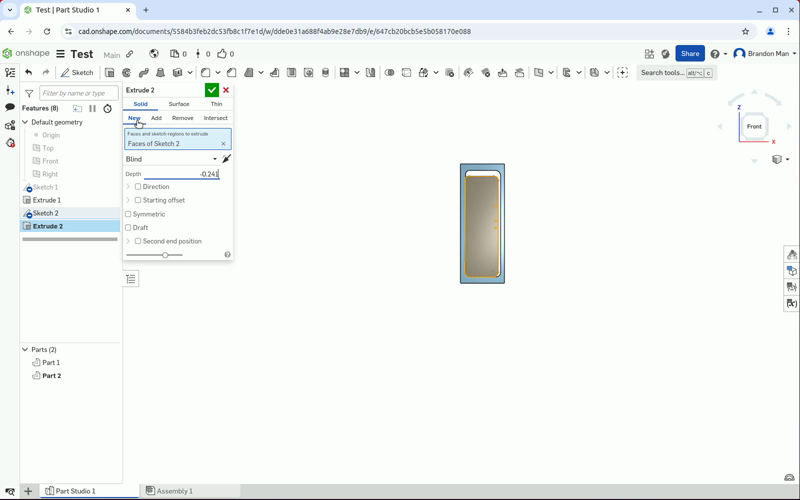
key(enter)
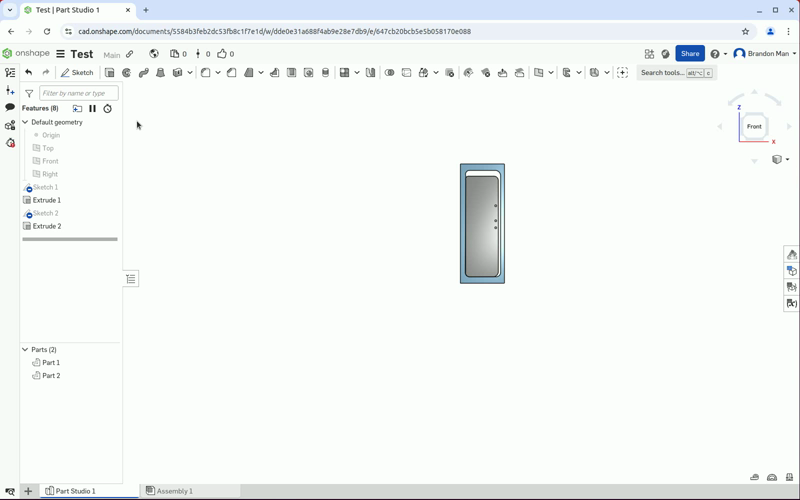
key(shift+h)
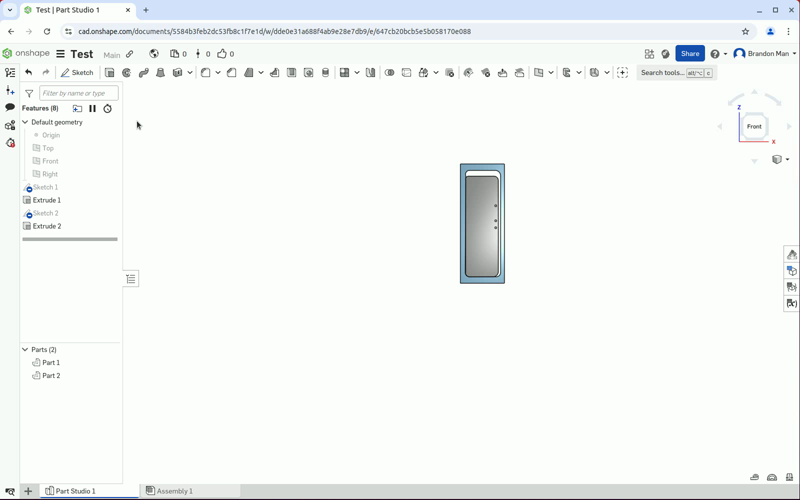
key(shift+h)
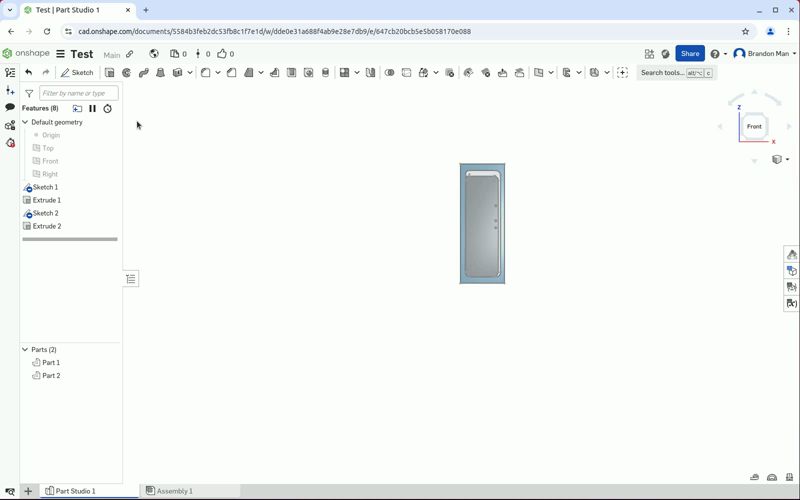
key(shift+7)
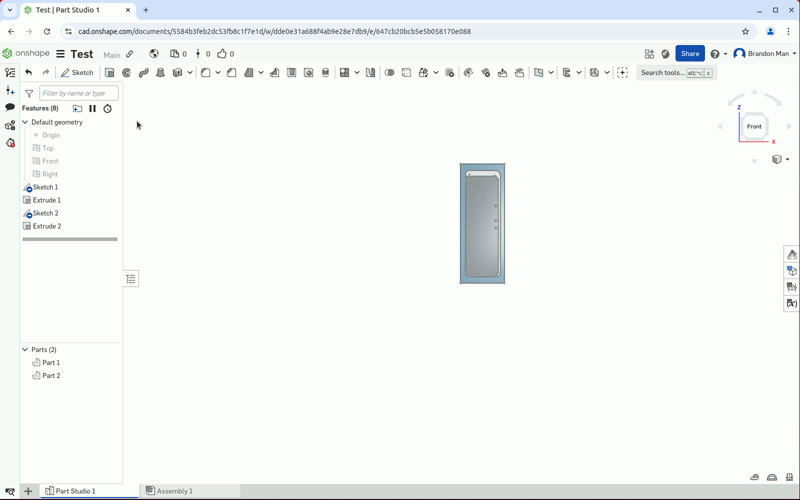
key(left, 2)
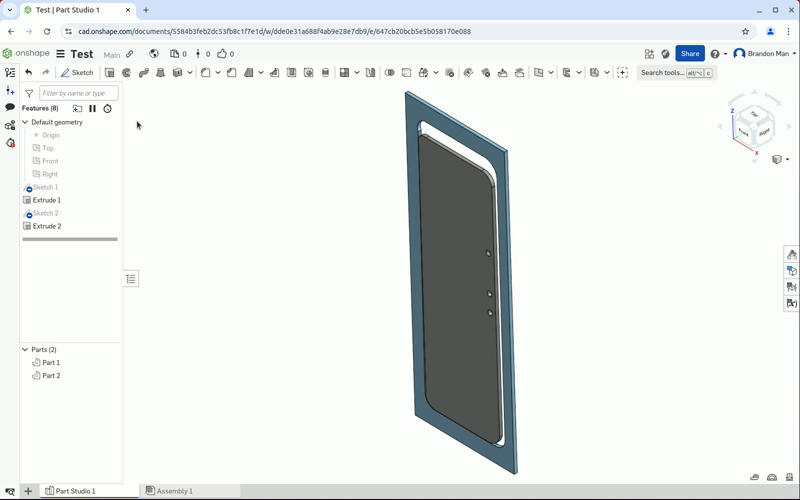
key(down, 2)
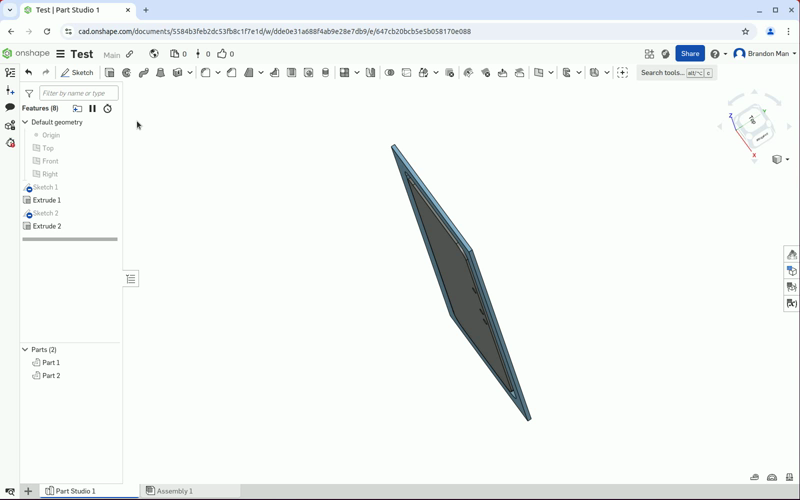
key(up, 2)
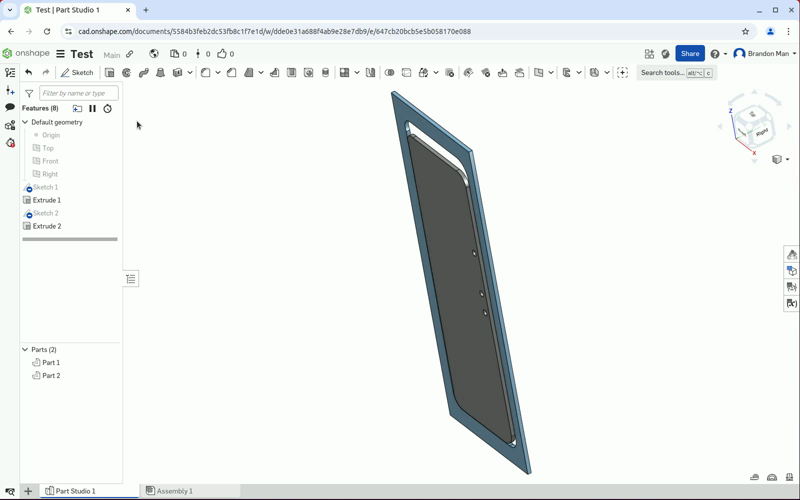
key(right, 2)
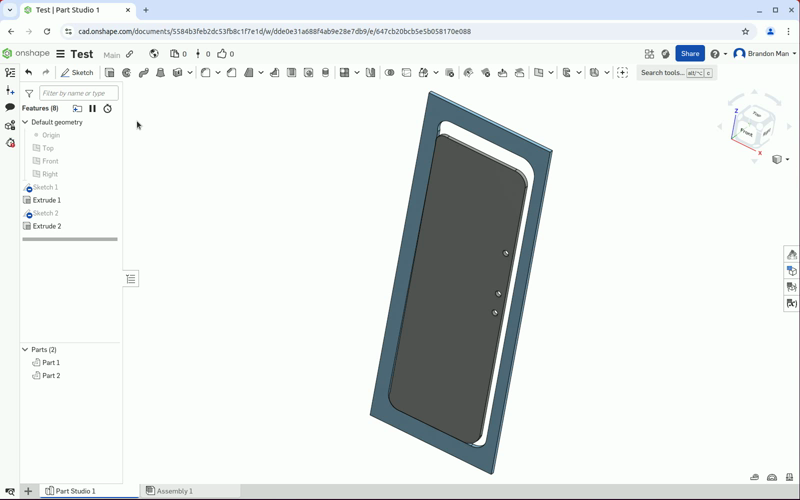
mouse_move(73, 189)
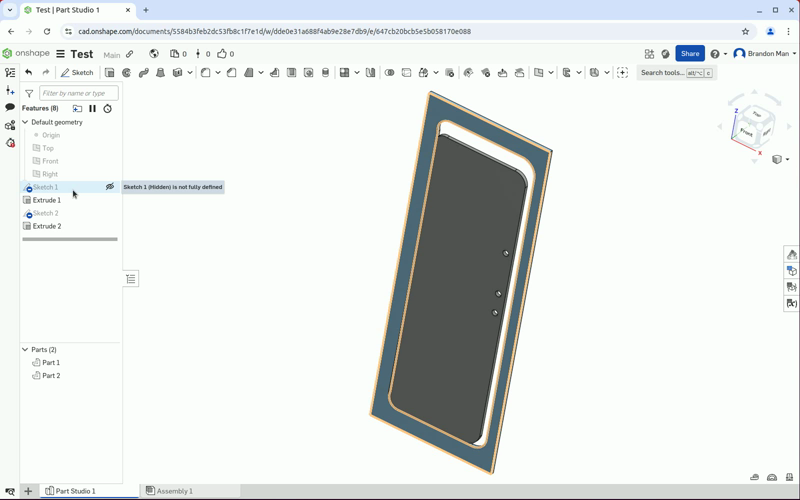
click(73, 189)